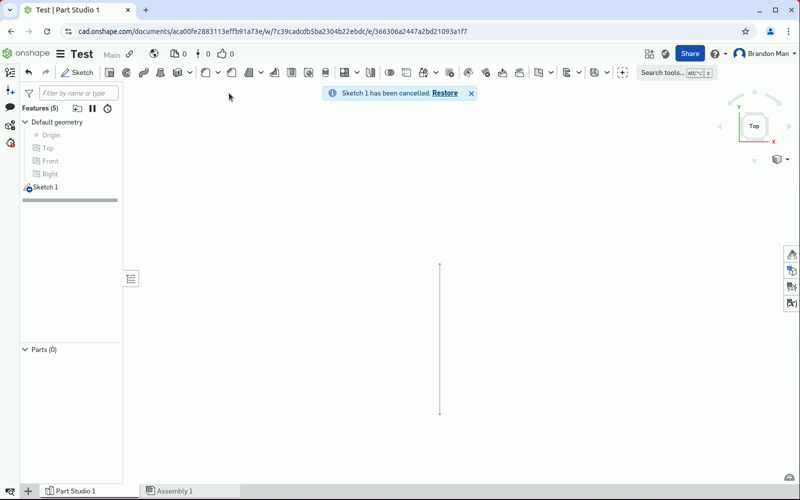
key(shift+h)
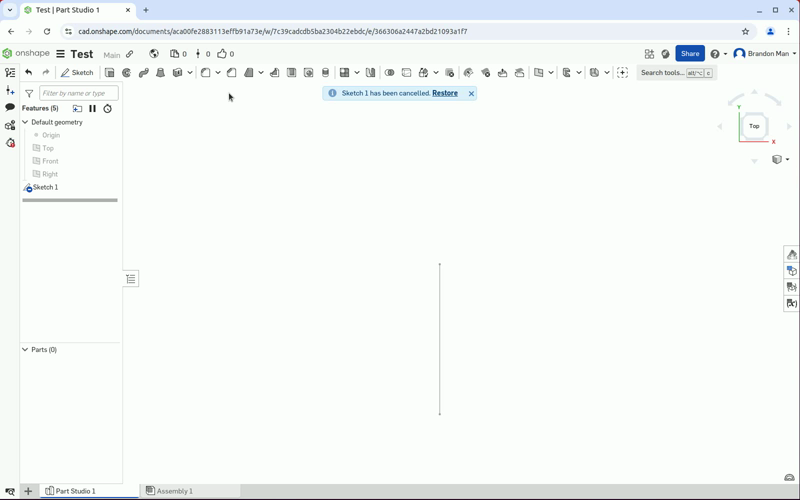
key(shift+s)
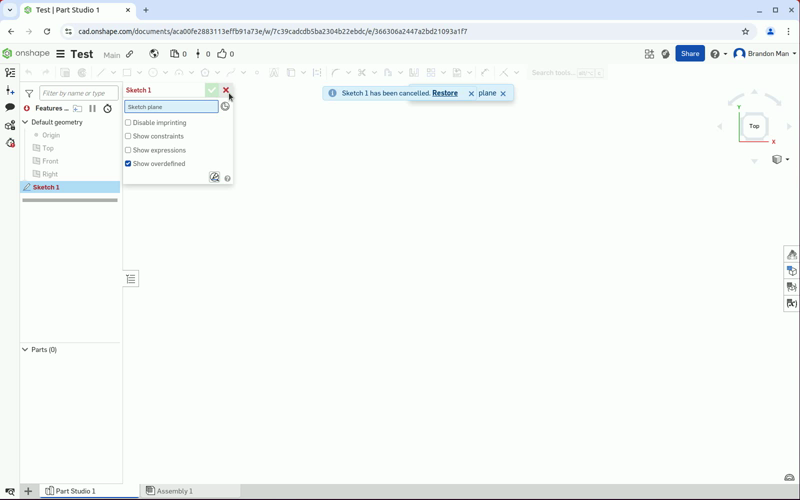
mouse_move(73, 150)
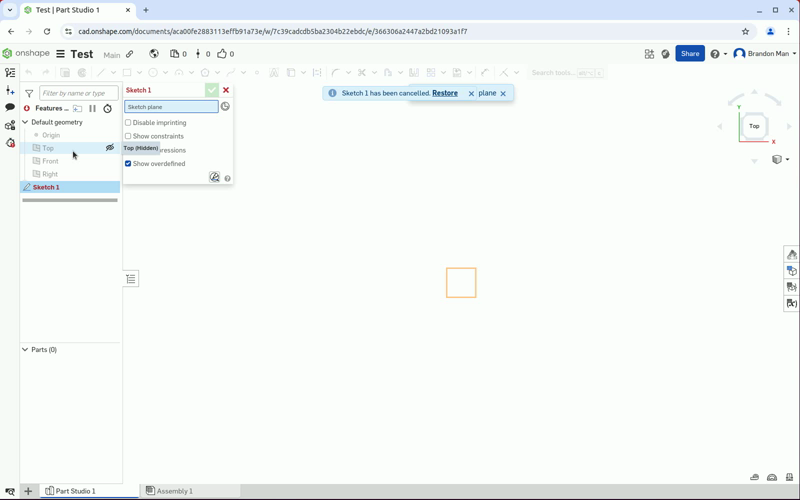
click(73, 150)
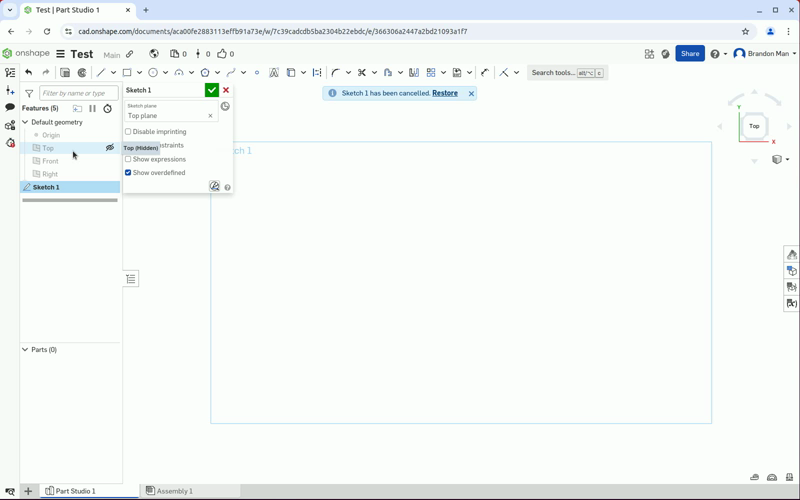
mouse_move(73, 352)
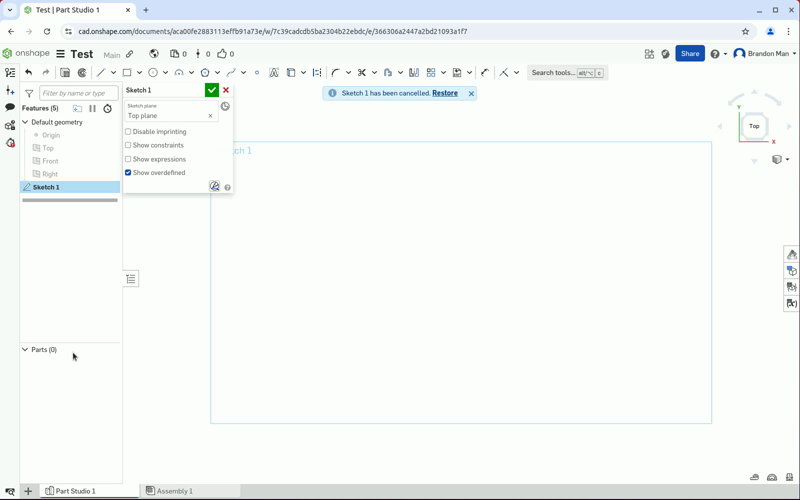
key(y)
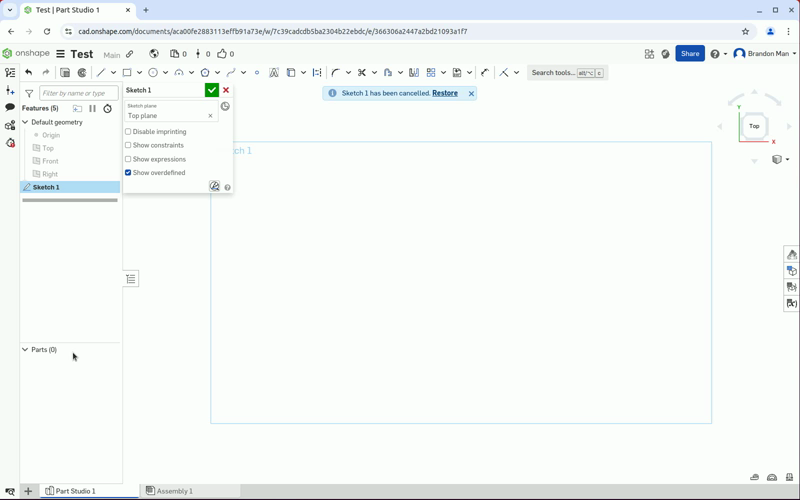
key(l)
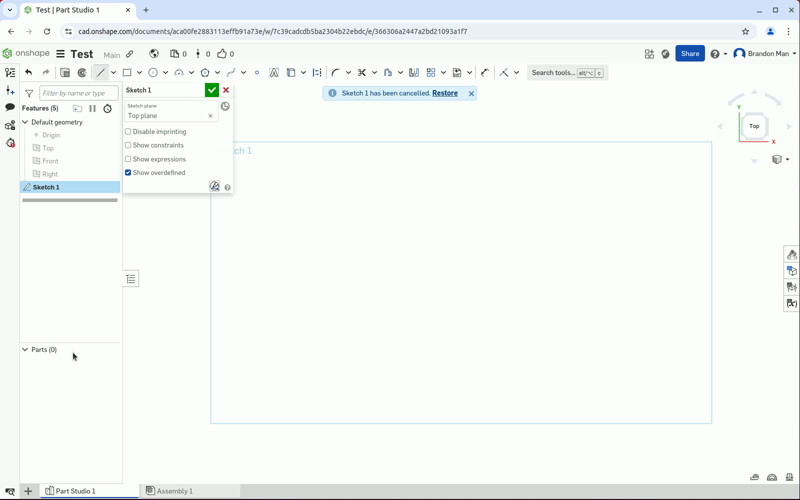
key_down(shift)
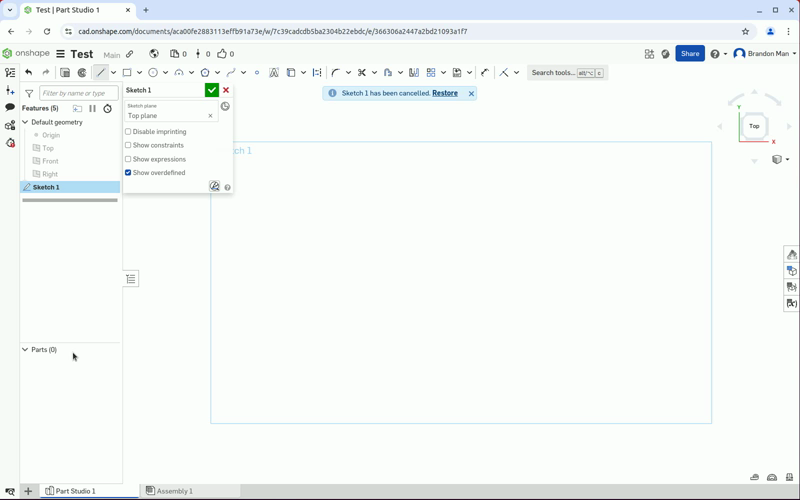
mouse_move(431, 316)
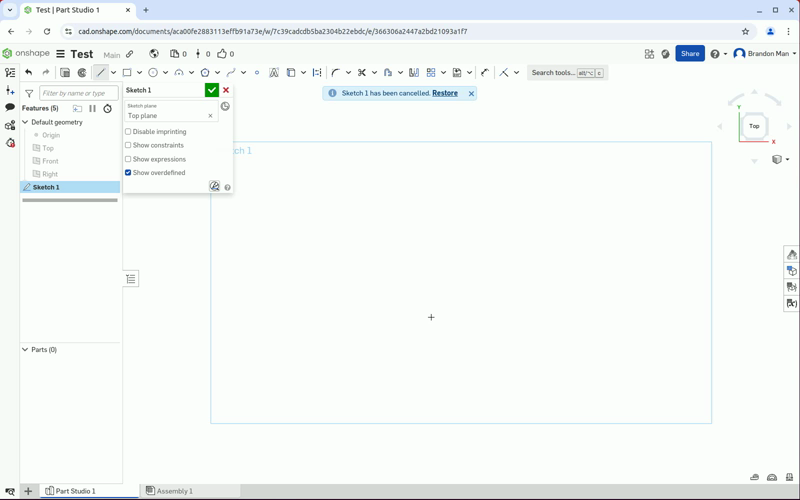
click(431, 316)
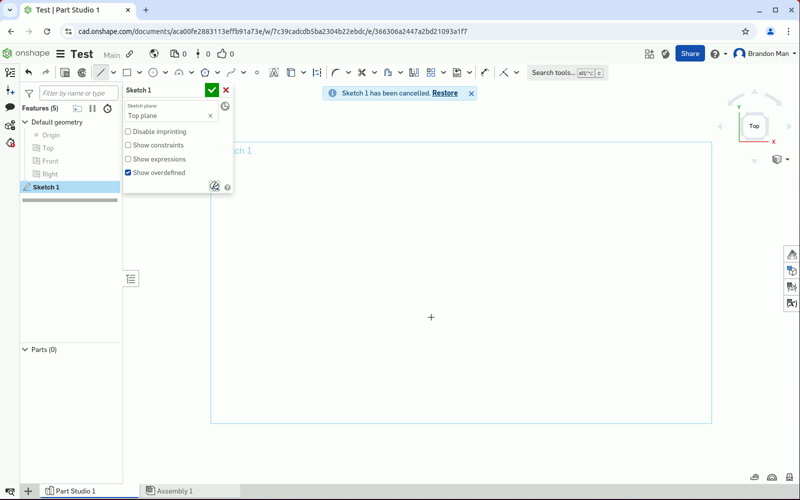
key_up(shift)
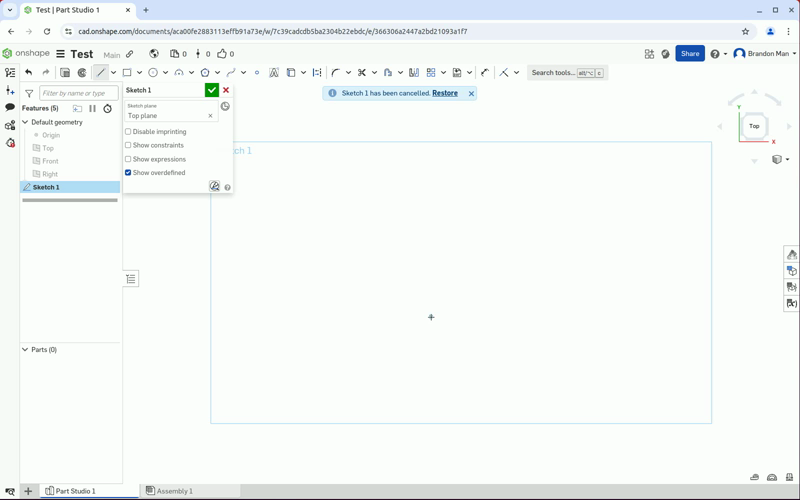
key_down(shift)
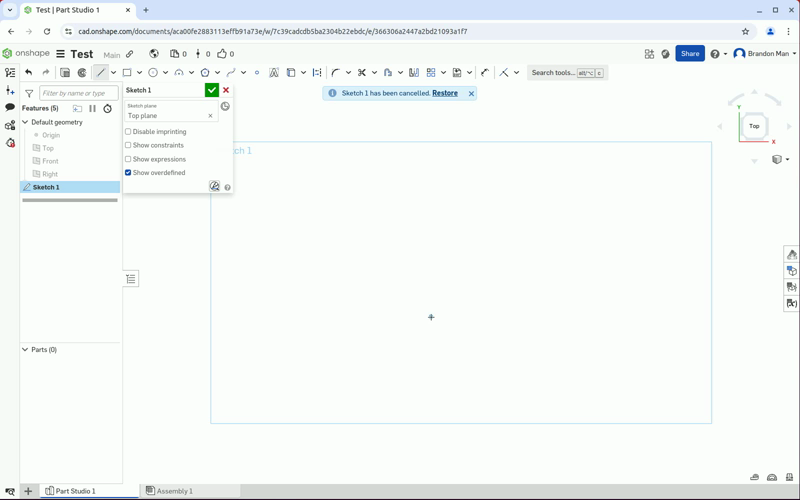
mouse_move(461, 316)
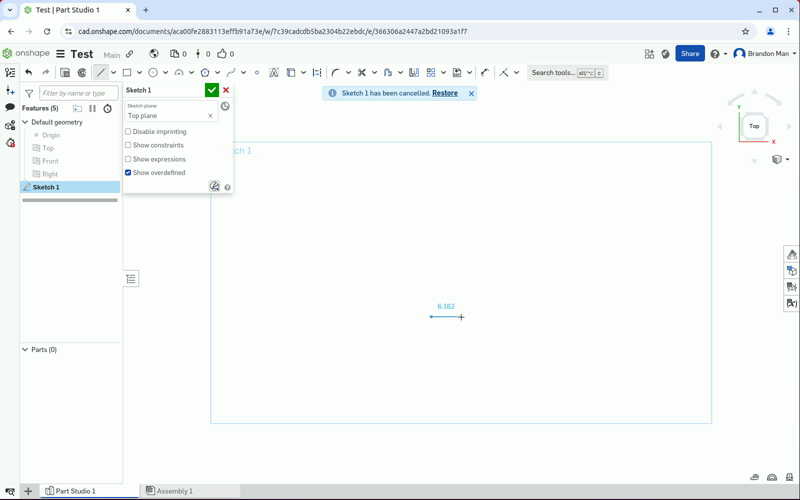
mouse_move(461, 316)
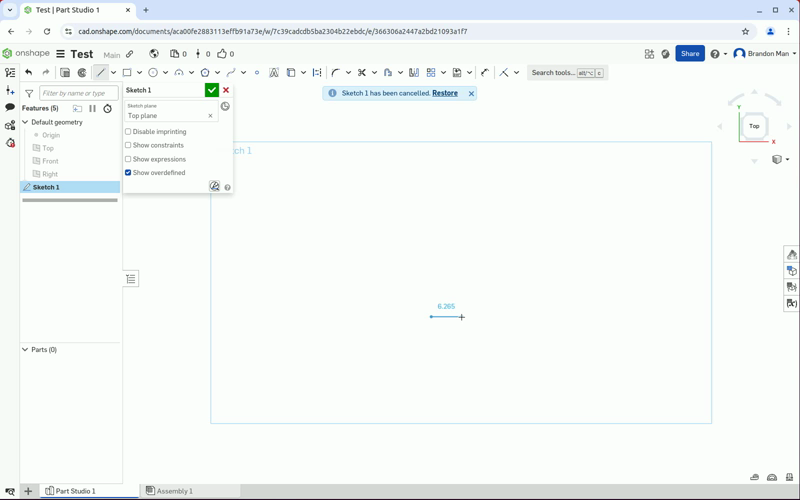
click(461, 316)
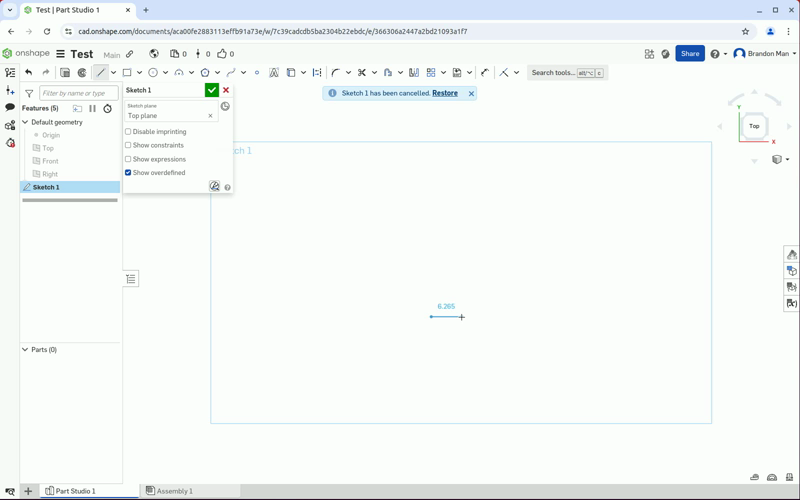
key_up(shift)
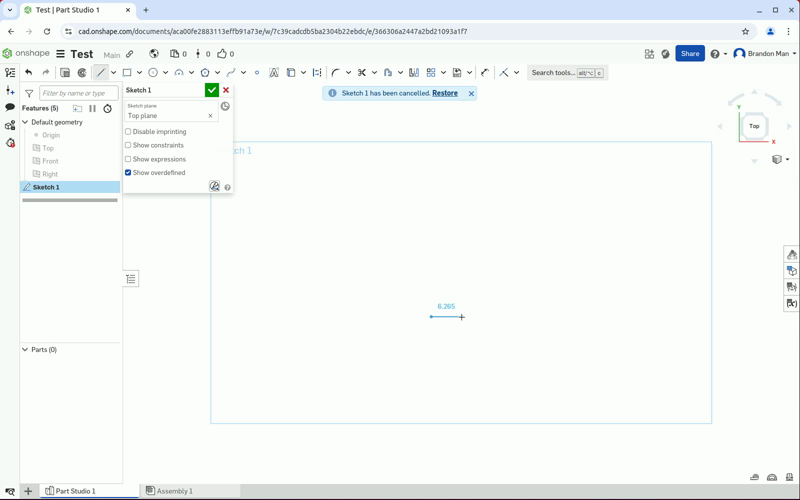
key_down(shift)
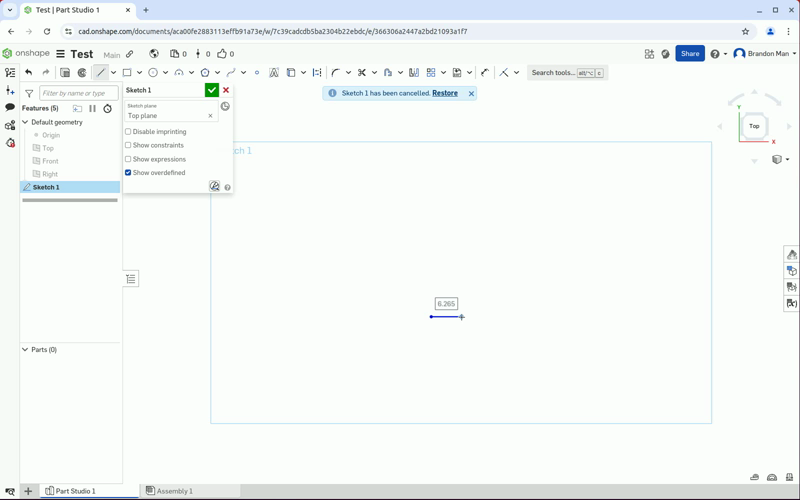
mouse_move(491, 316)
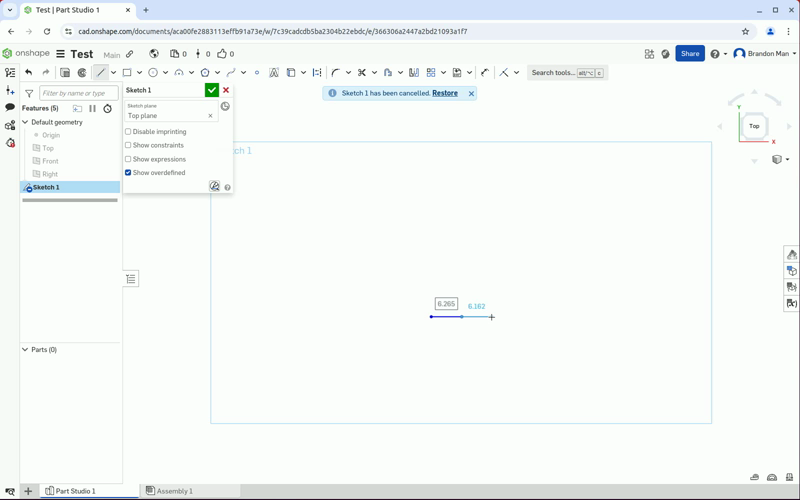
mouse_move(492, 316)
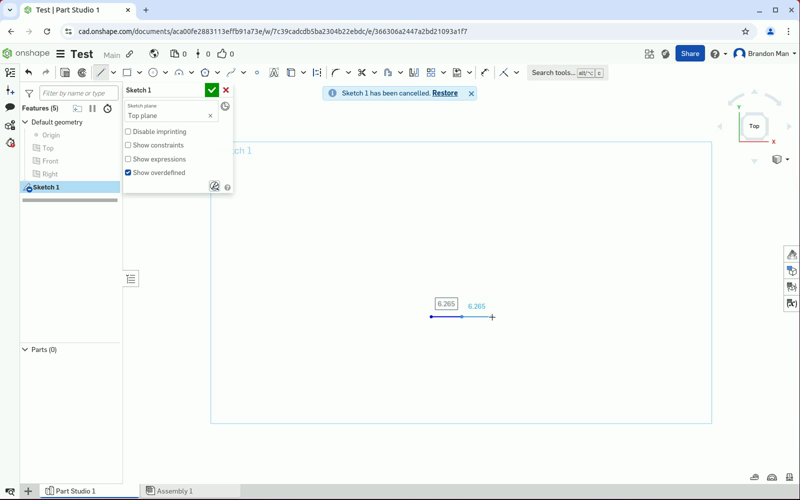
click(492, 316)
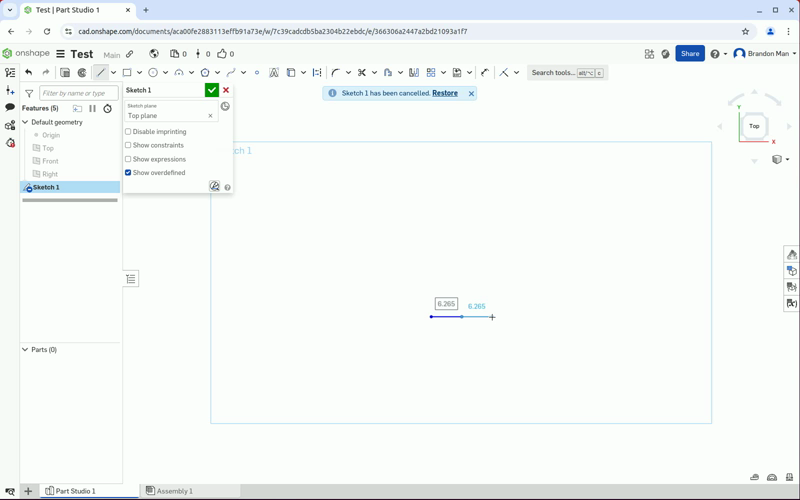
key_up(shift)
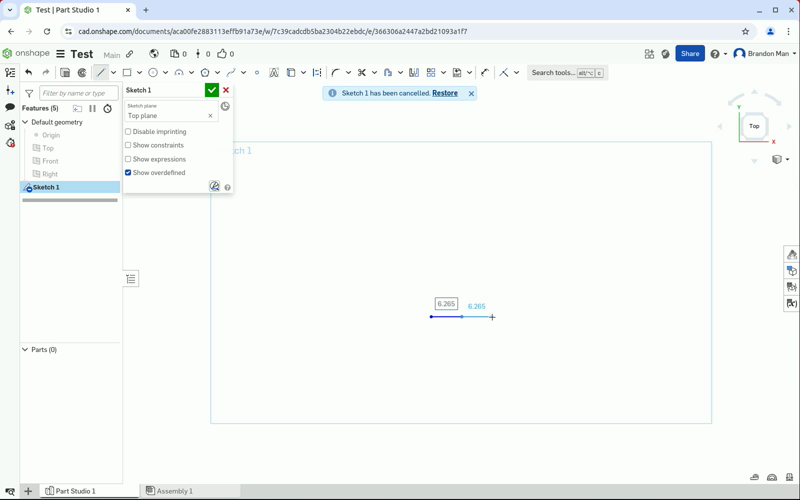
key(esc)
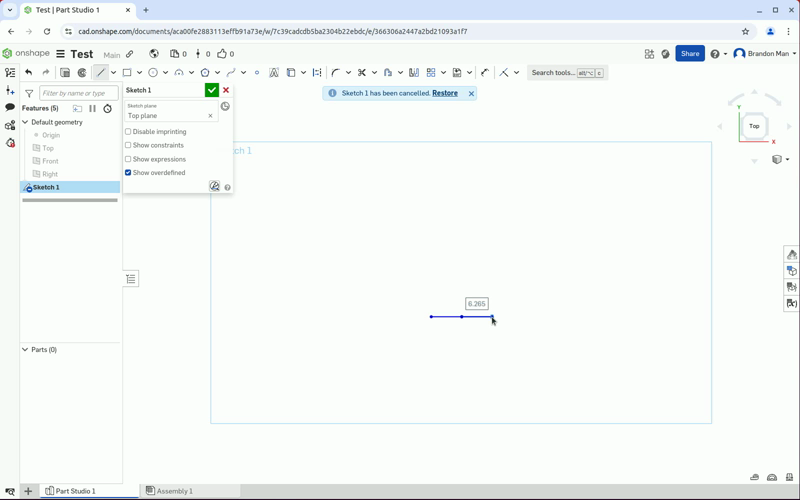
key(a)
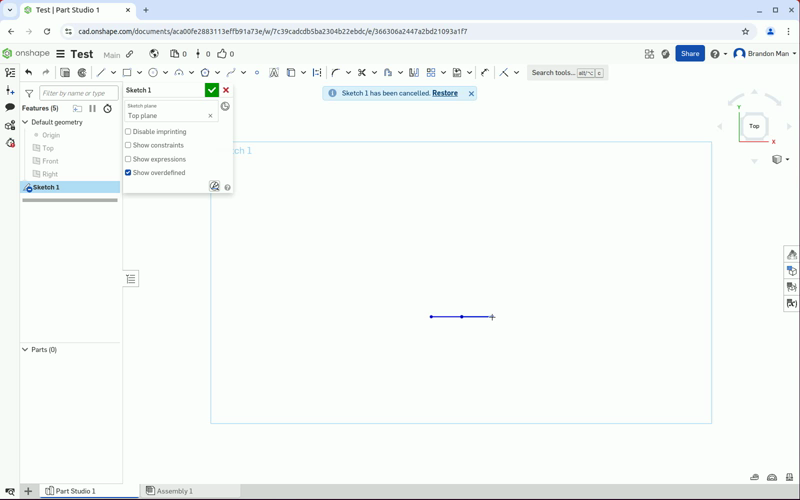
mouse_move(492, 316)
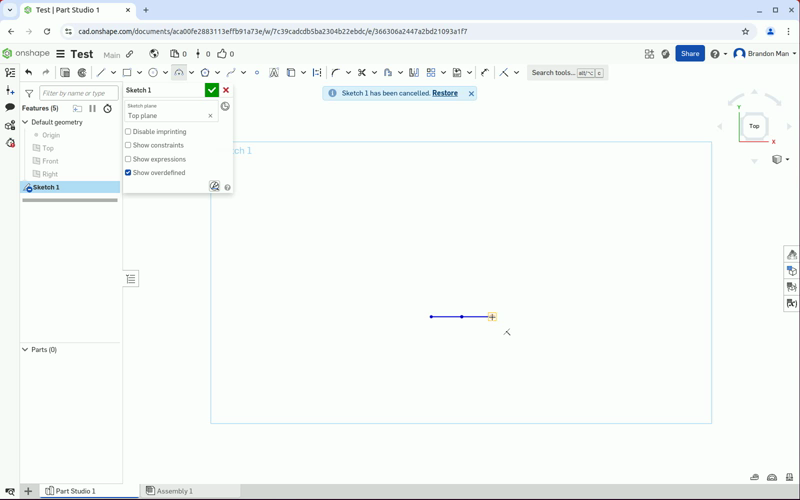
click(492, 316)
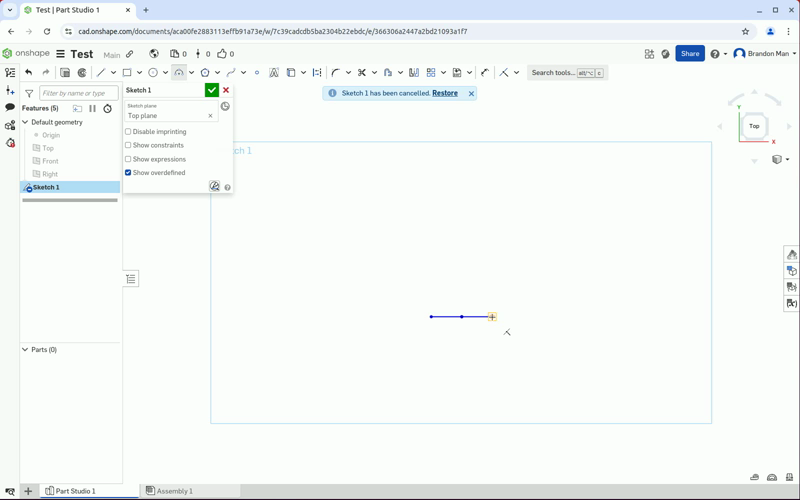
key_down(shift)
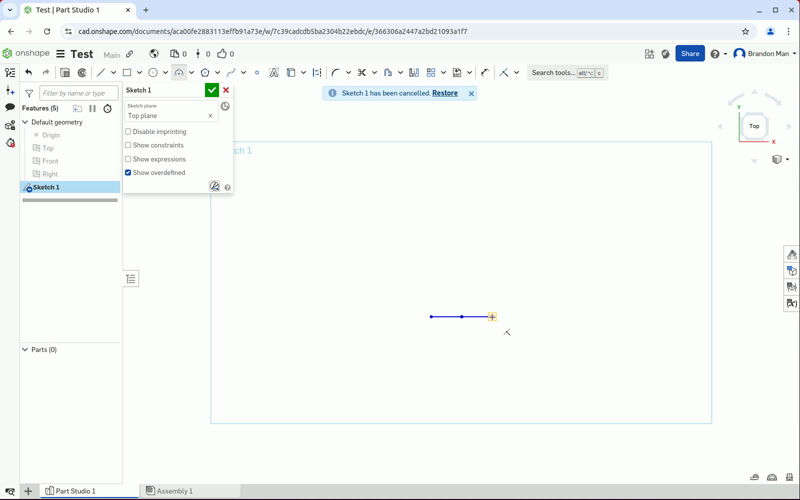
mouse_move(492, 248)
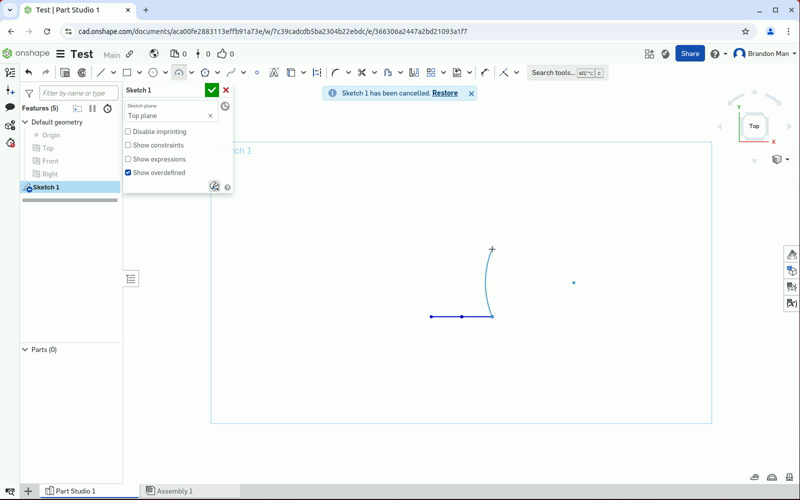
click(492, 248)
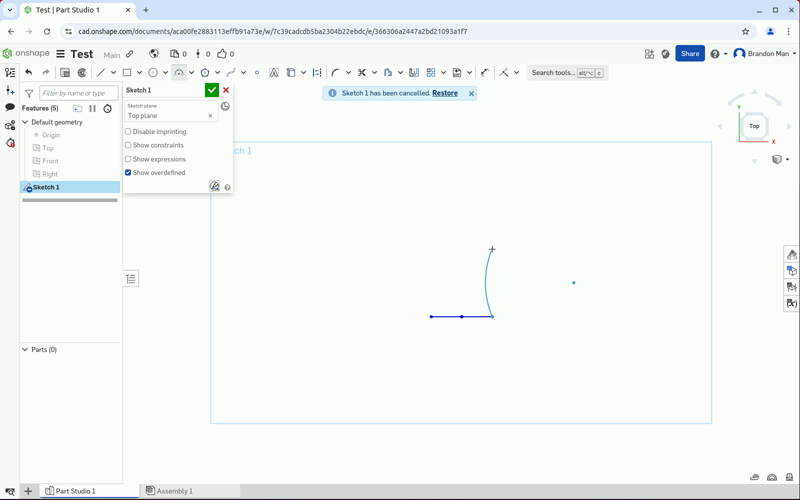
mouse_move(507, 282)
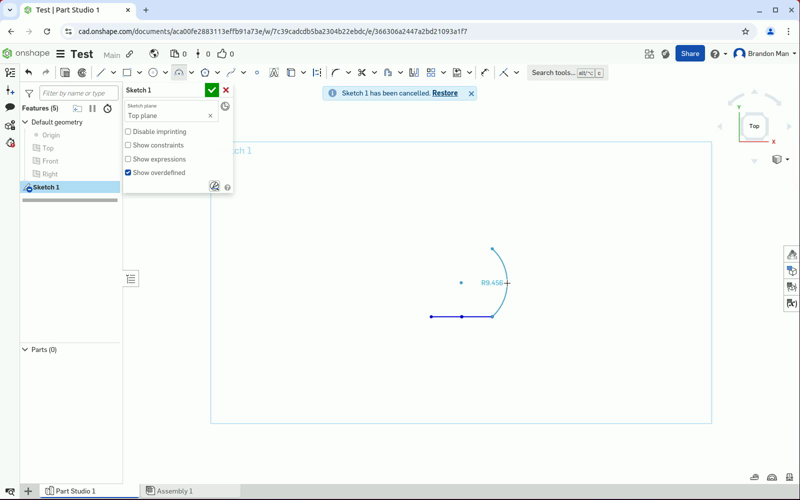
click(507, 282)
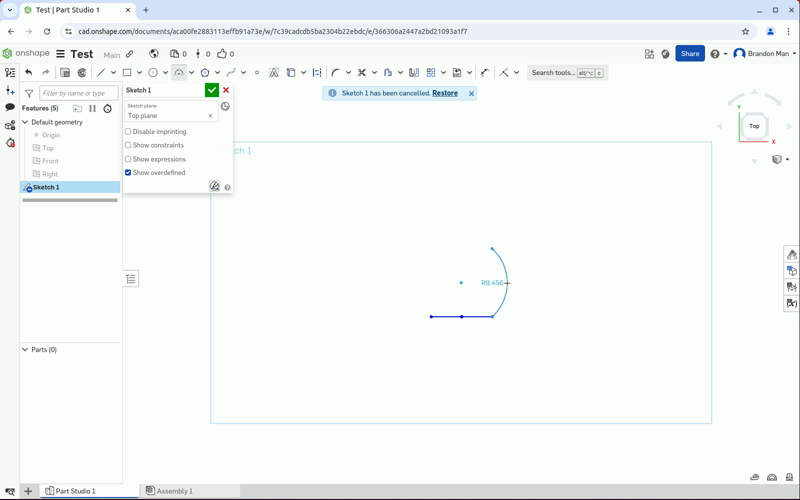
key_up(shift)
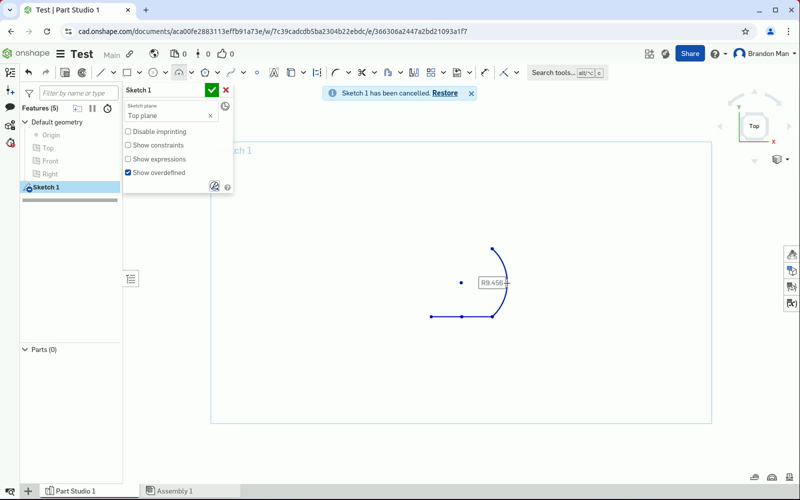
key(esc)
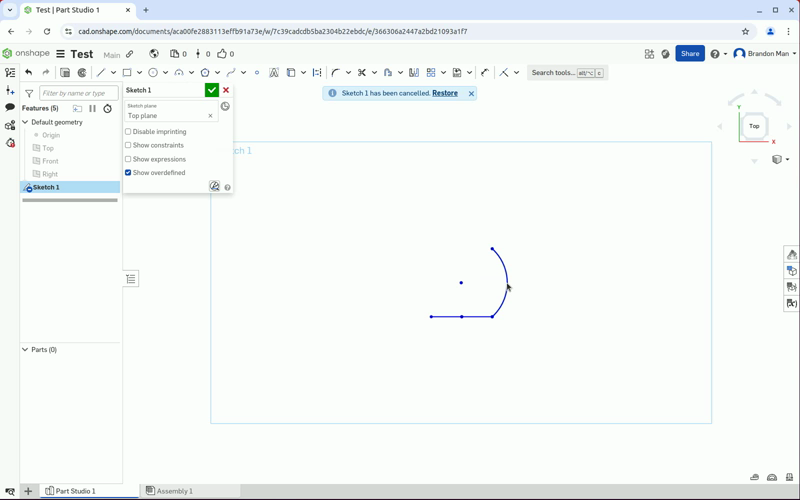
key(l)
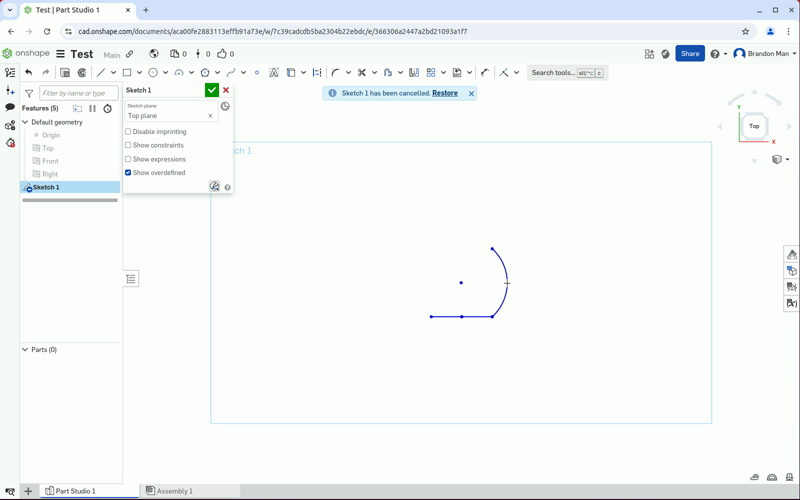
mouse_move(492, 248)
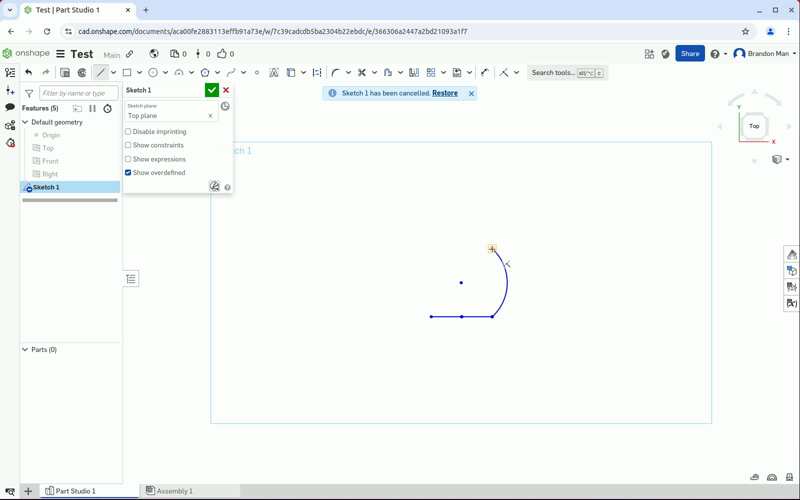
click(492, 248)
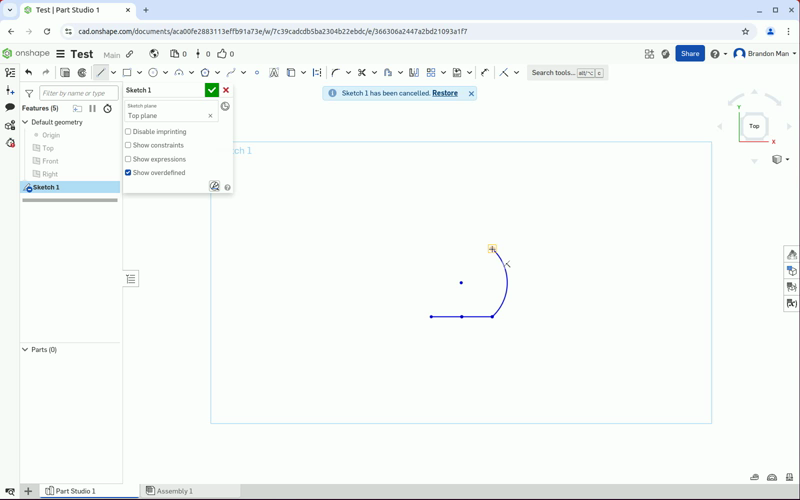
key_down(shift)
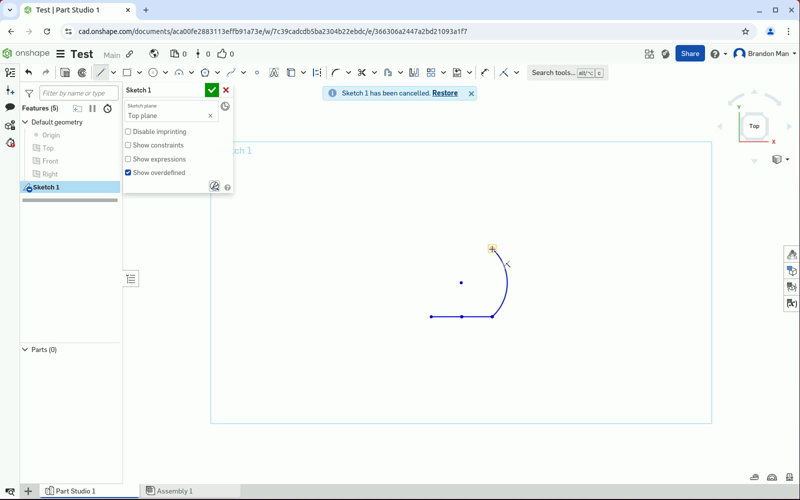
mouse_move(522, 248)
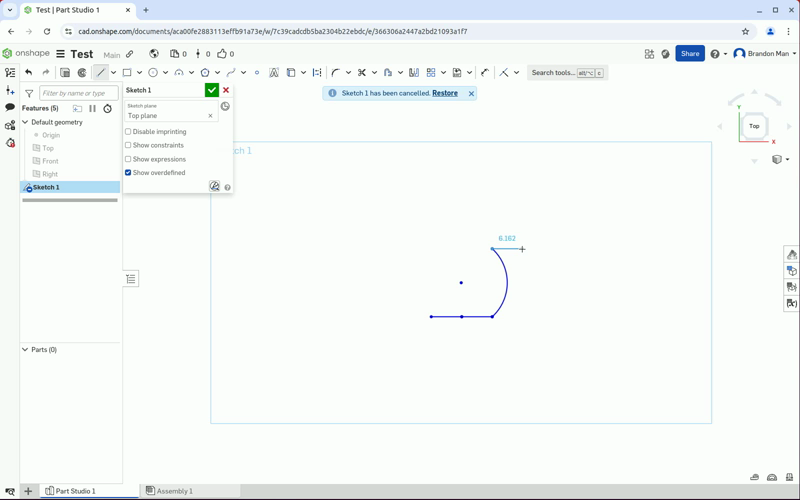
mouse_move(461, 248)
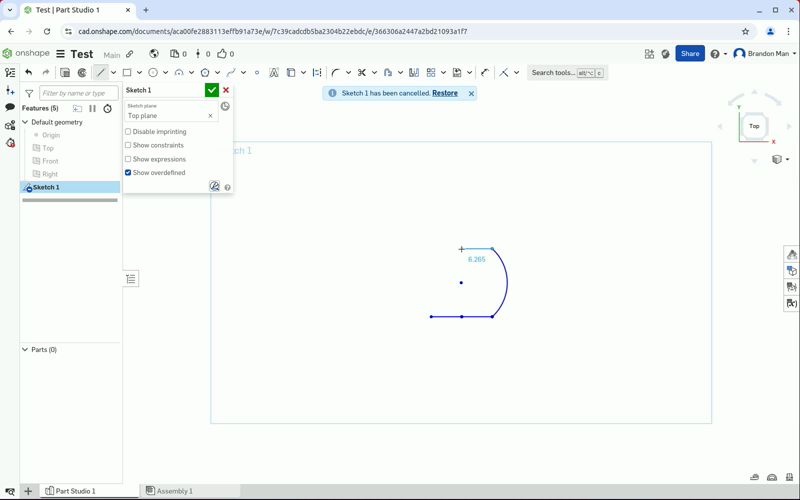
click(461, 248)
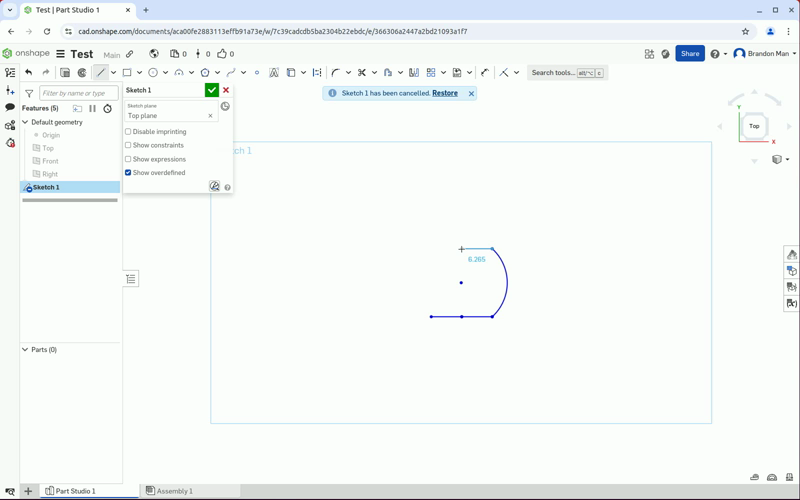
key_up(shift)
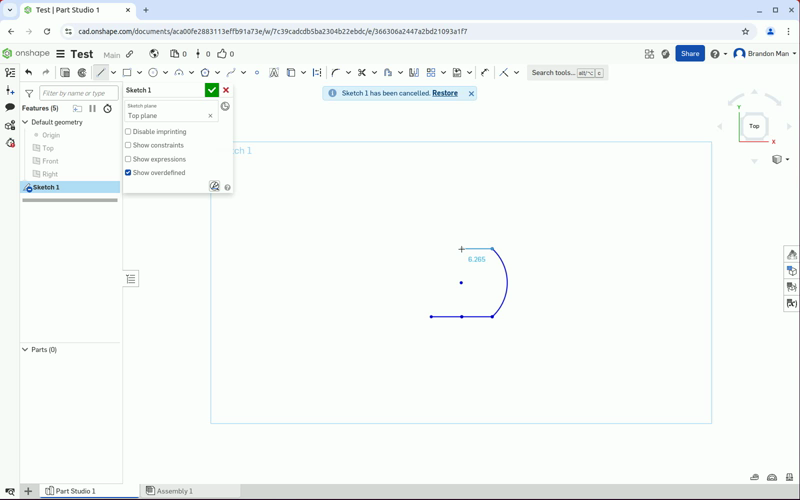
key_down(shift)
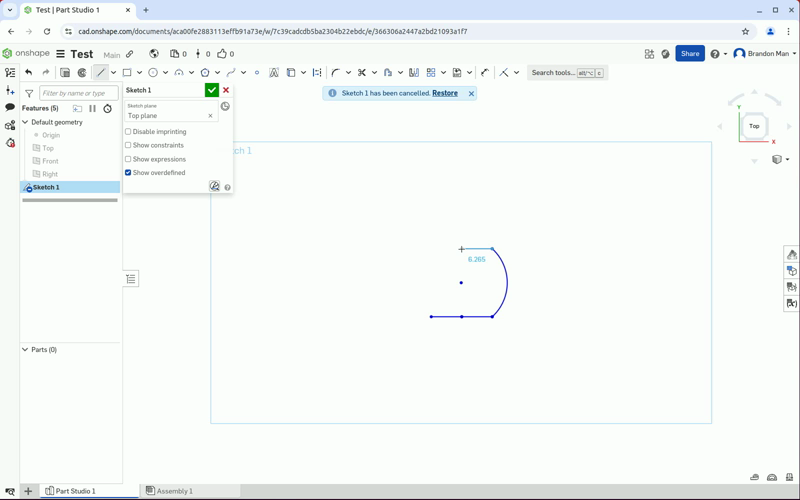
mouse_move(491, 248)
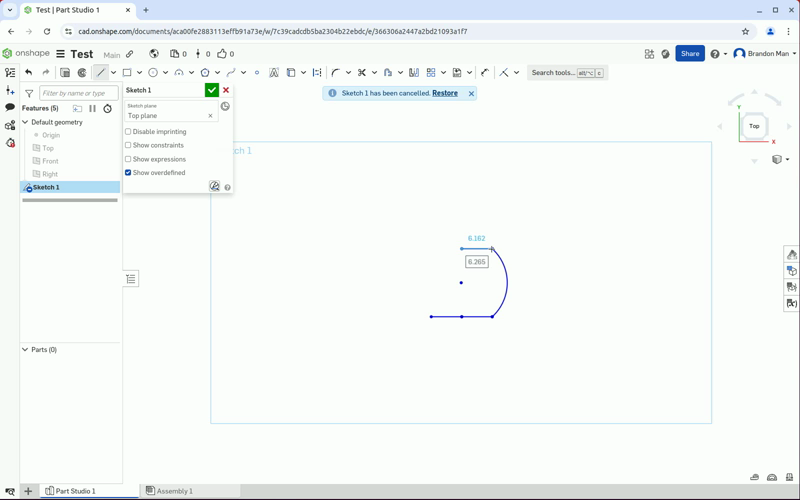
mouse_move(431, 248)
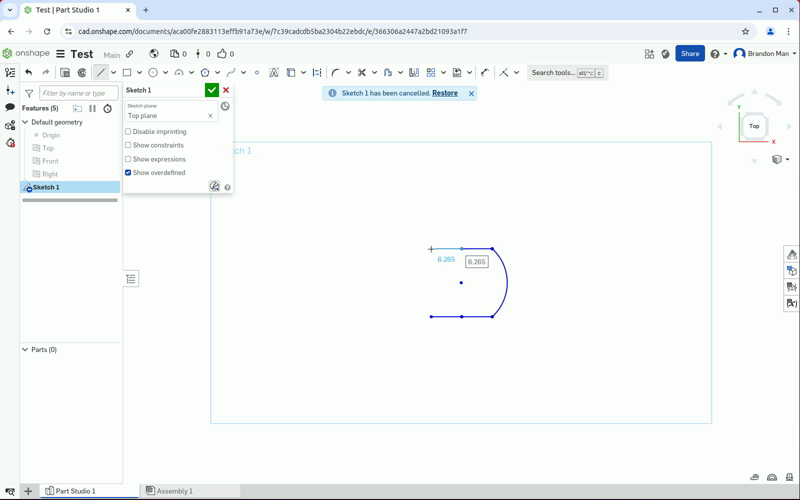
click(431, 248)
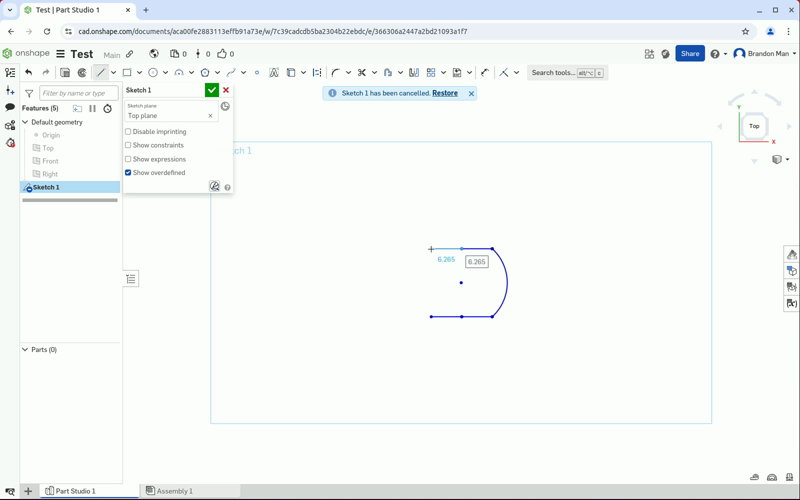
key_up(shift)
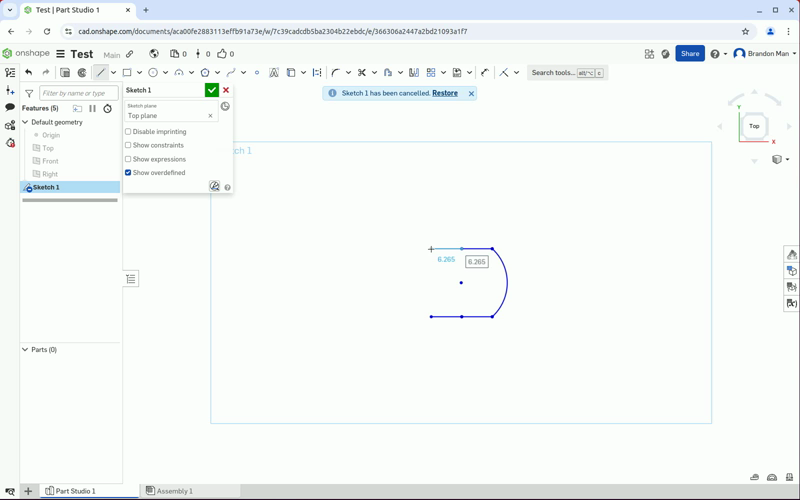
key(esc)
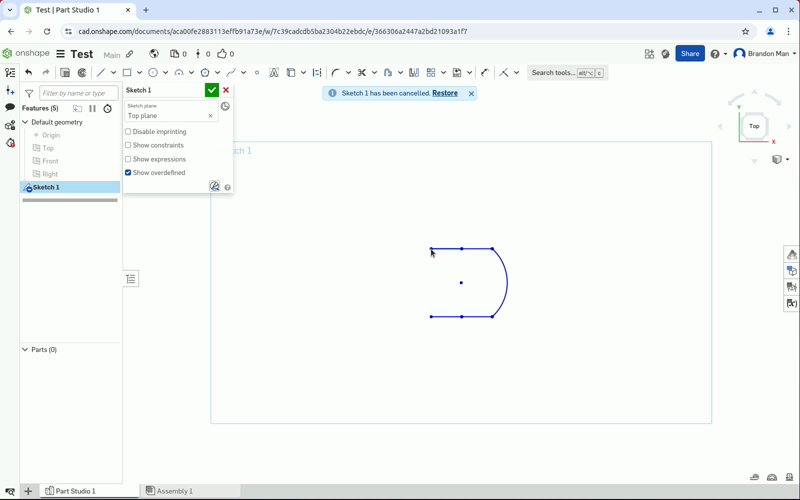
key(a)
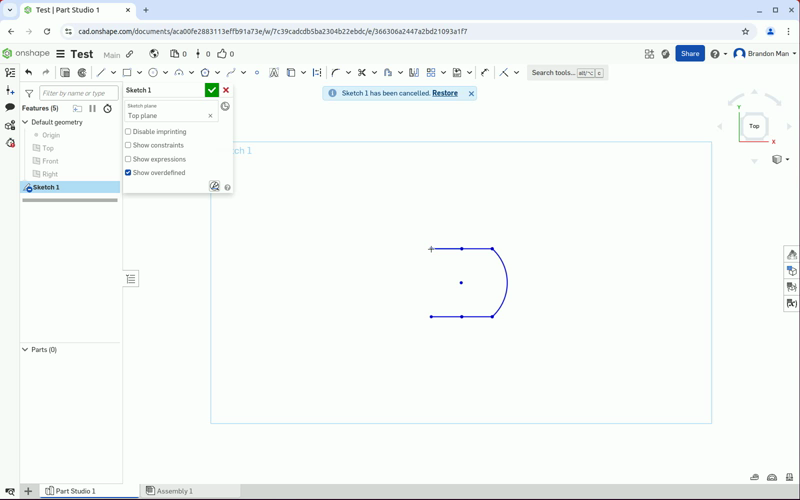
mouse_move(431, 248)
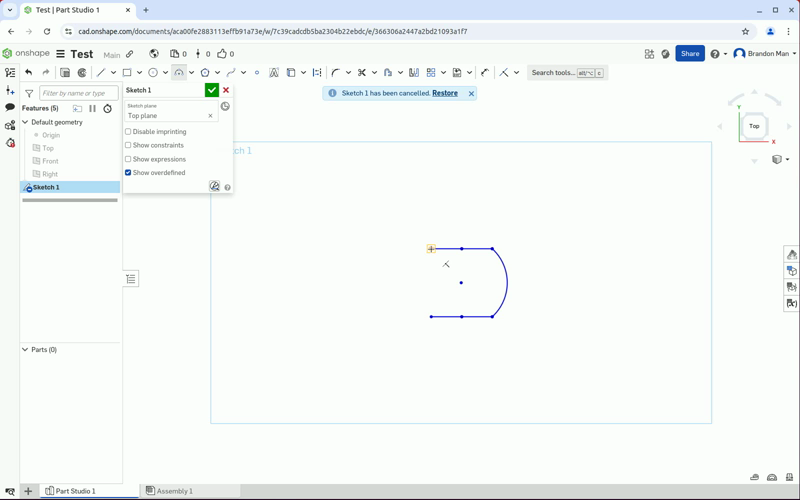
click(431, 248)
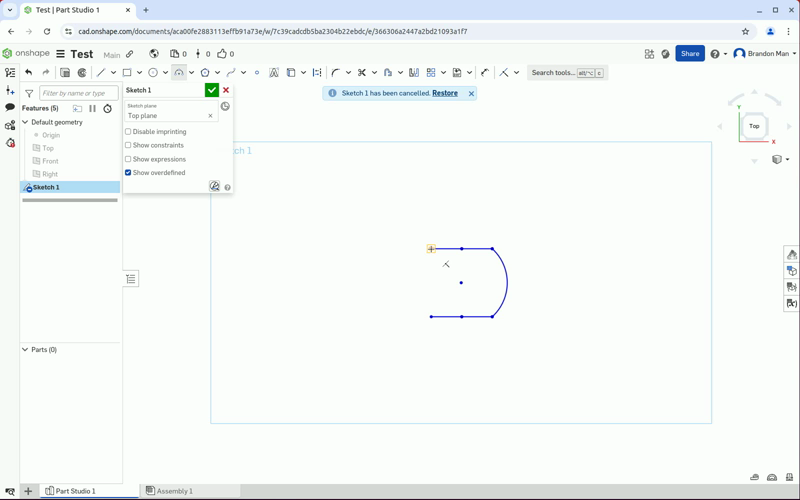
mouse_move(431, 316)
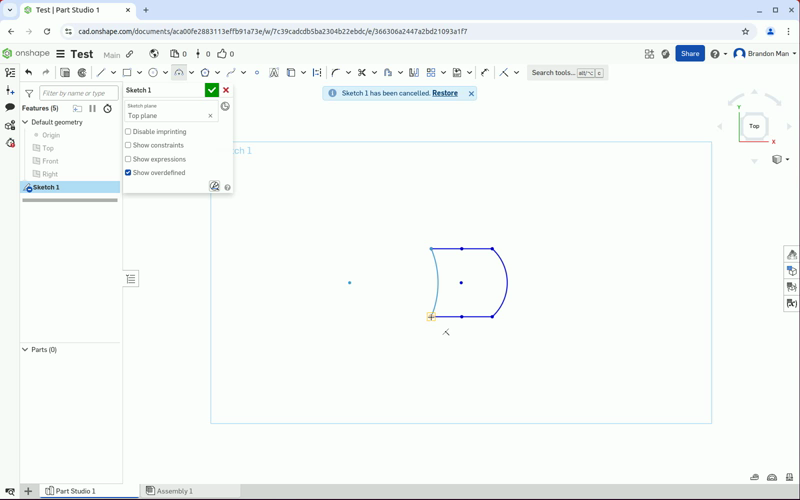
click(431, 316)
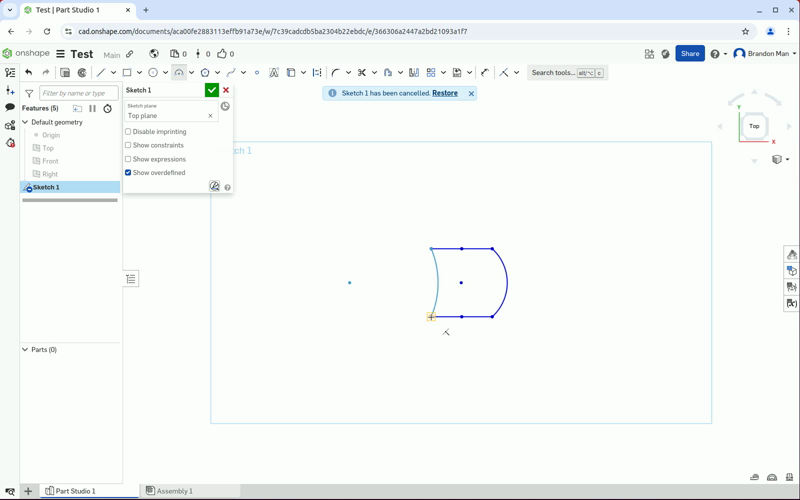
key_down(shift)
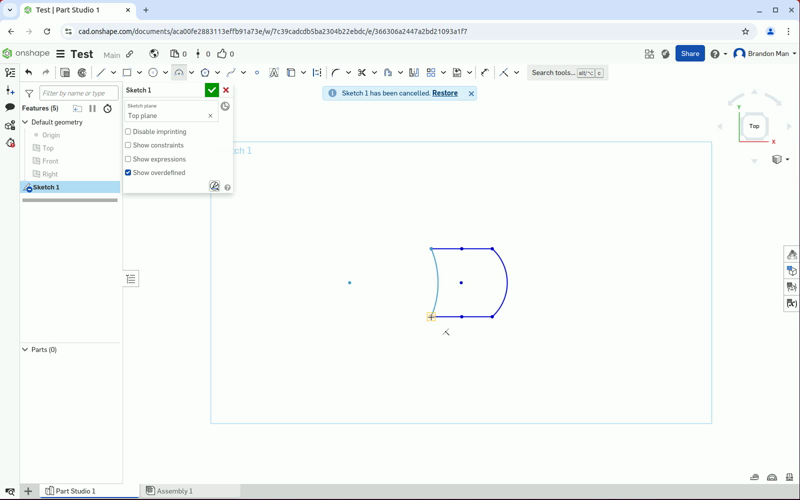
mouse_move(416, 282)
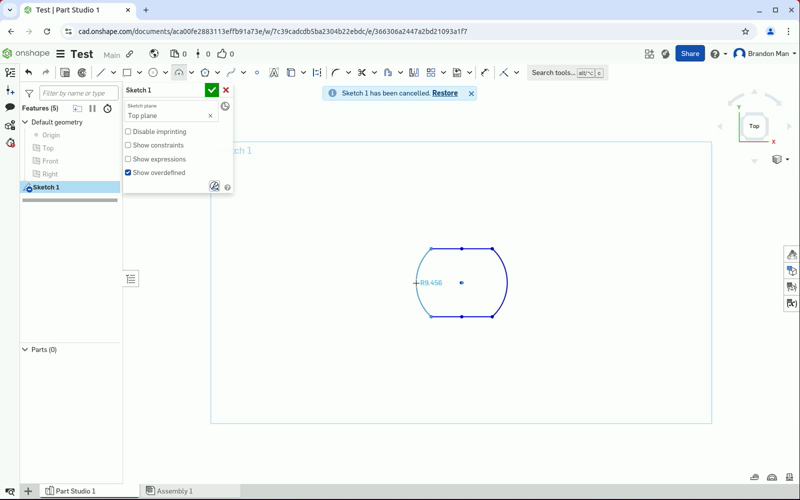
click(416, 282)
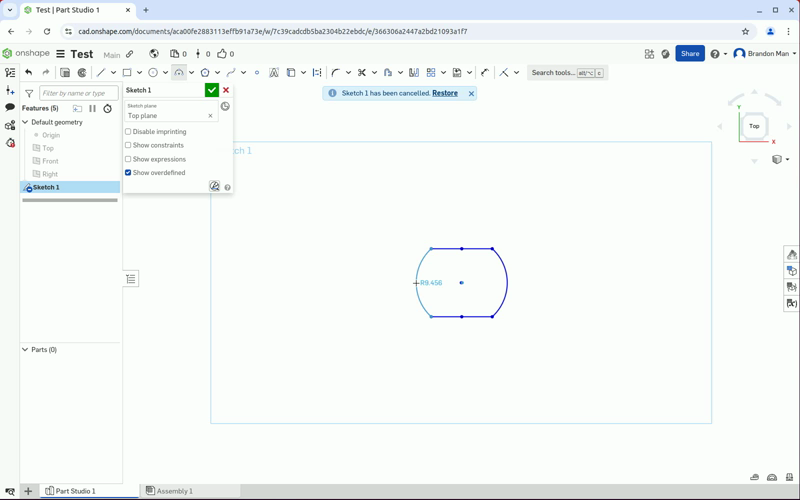
key_up(shift)
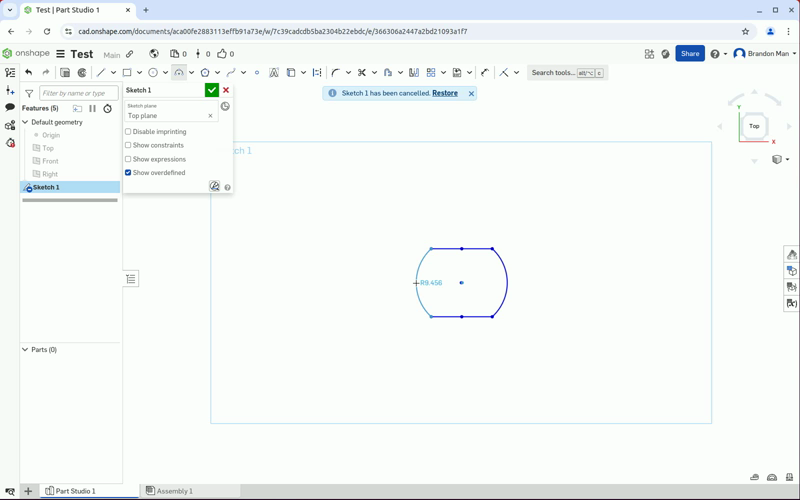
key(esc)
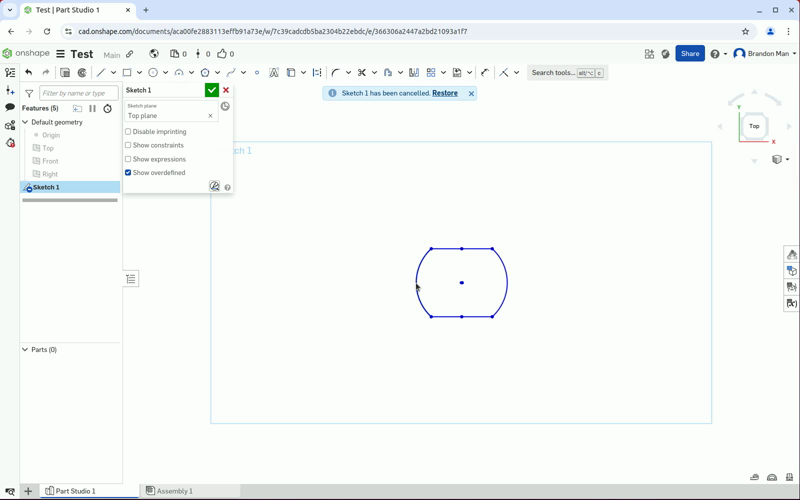
key(c)
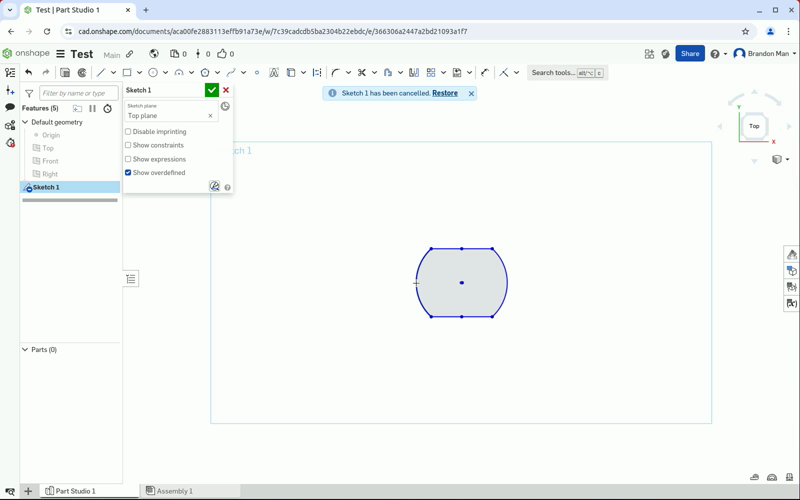
key_down(shift)
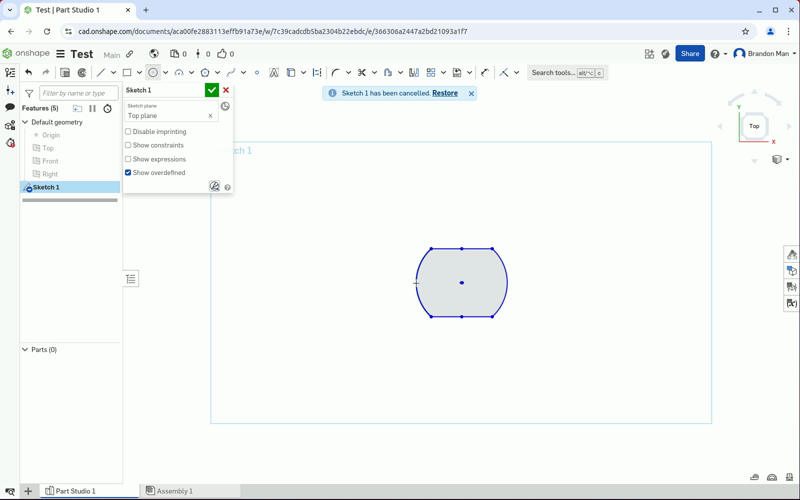
mouse_move(461, 282)
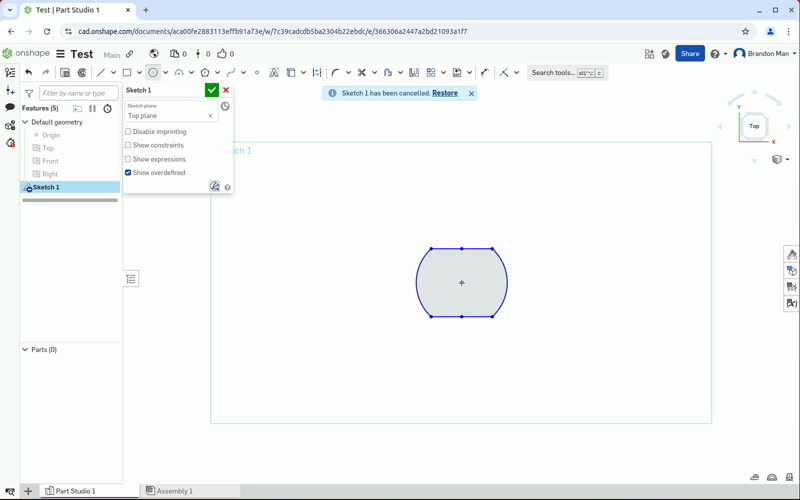
click(461, 282)
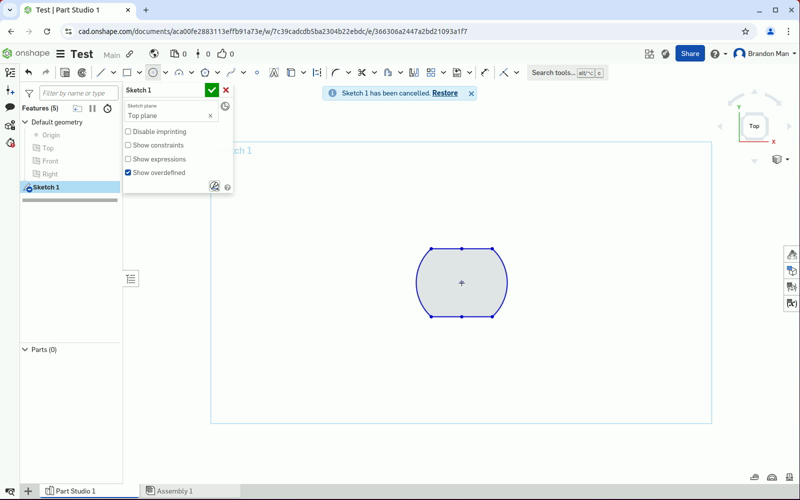
key_up(shift)
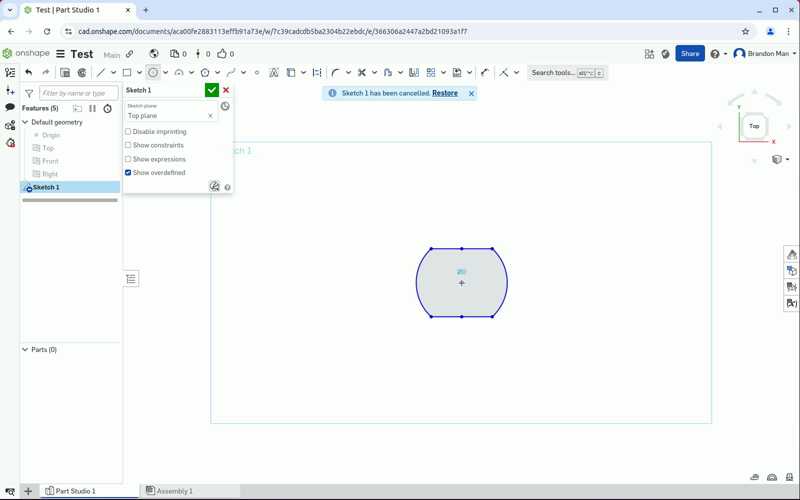
mouse_move(484, 282)
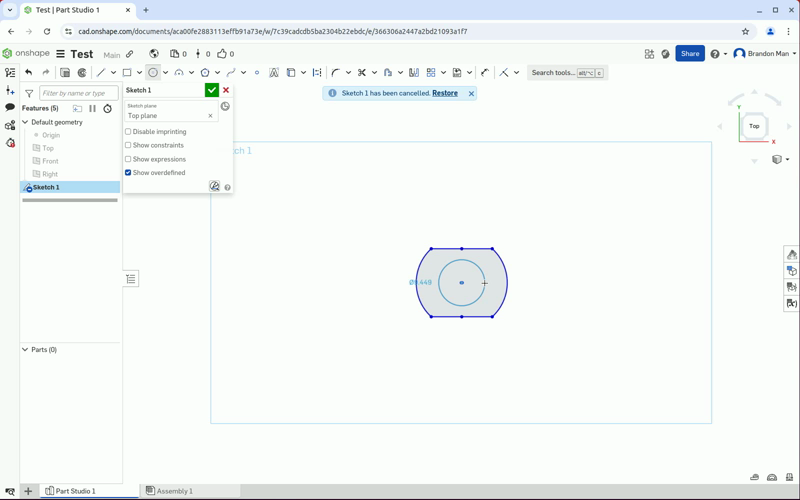
click(484, 282)
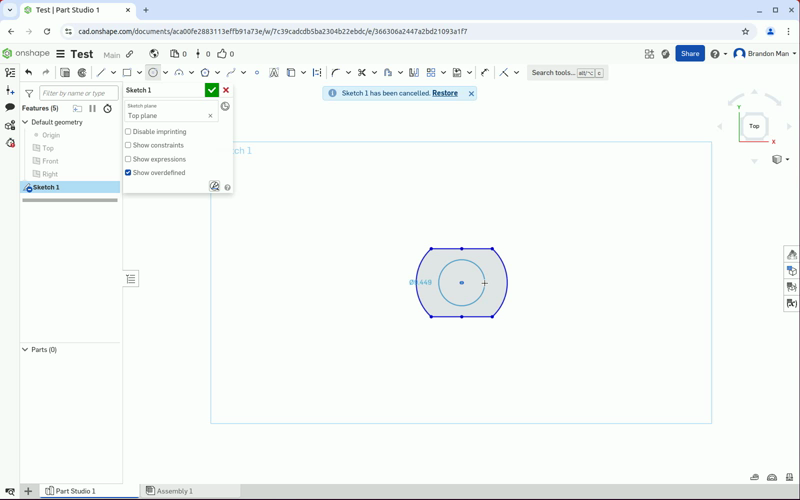
key(esc)
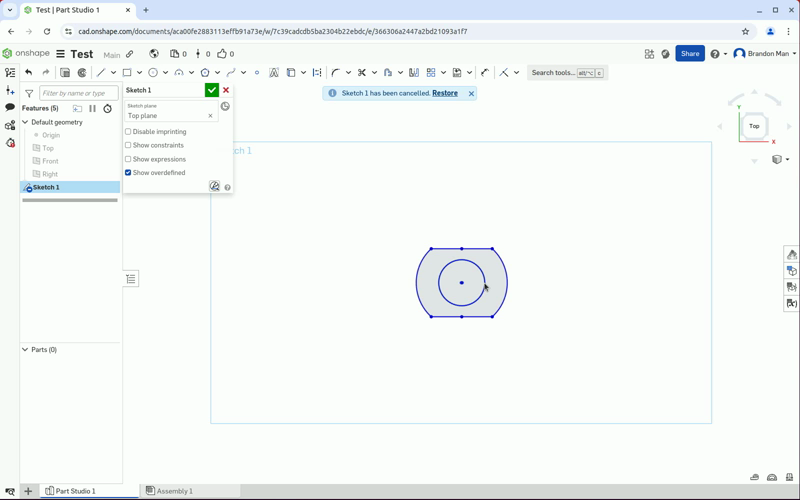
mouse_move(460, 251)
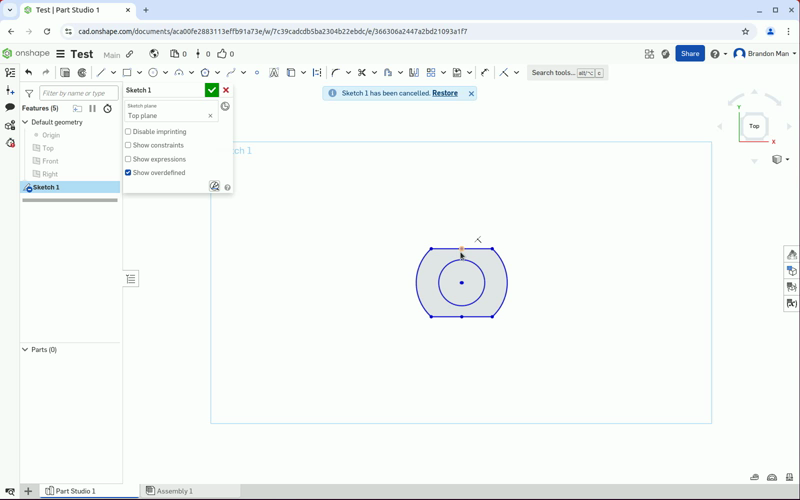
click(460, 251)
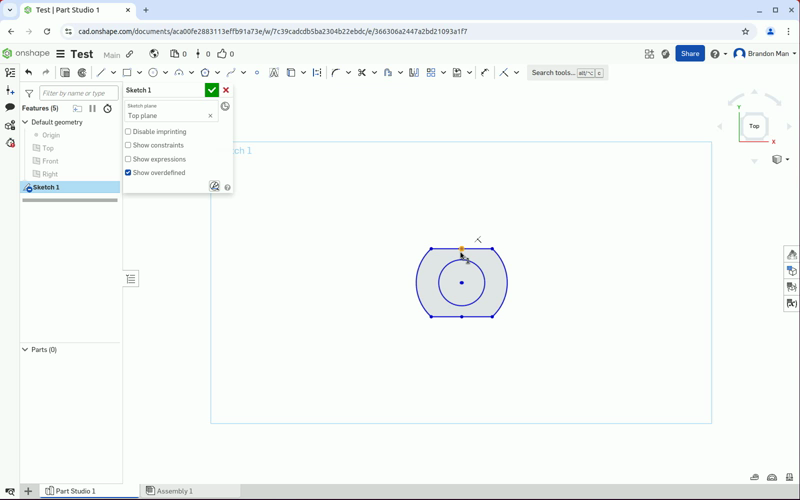
mouse_move(73, 352)
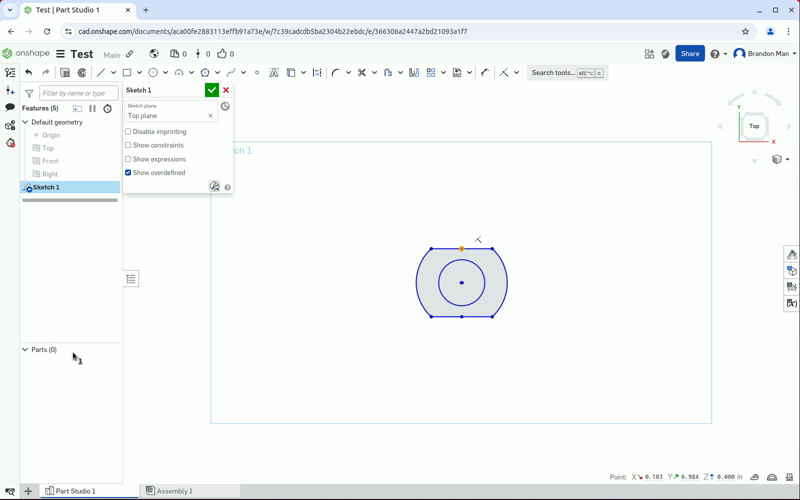
key(shift+y)
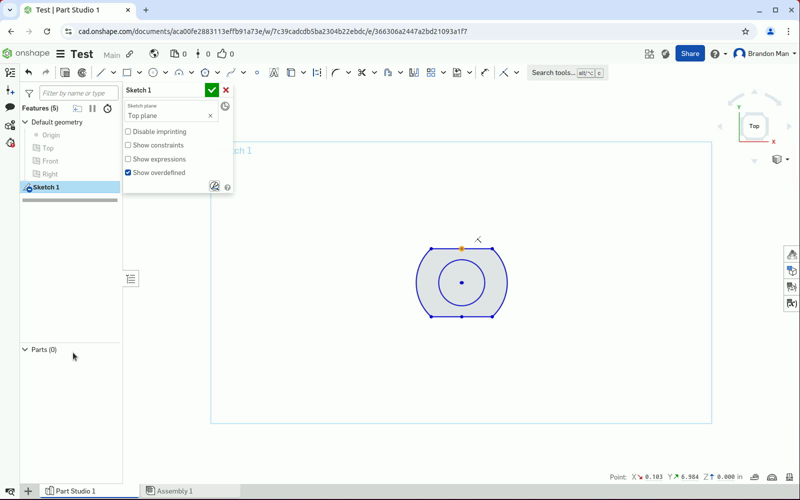
key(shift+e)
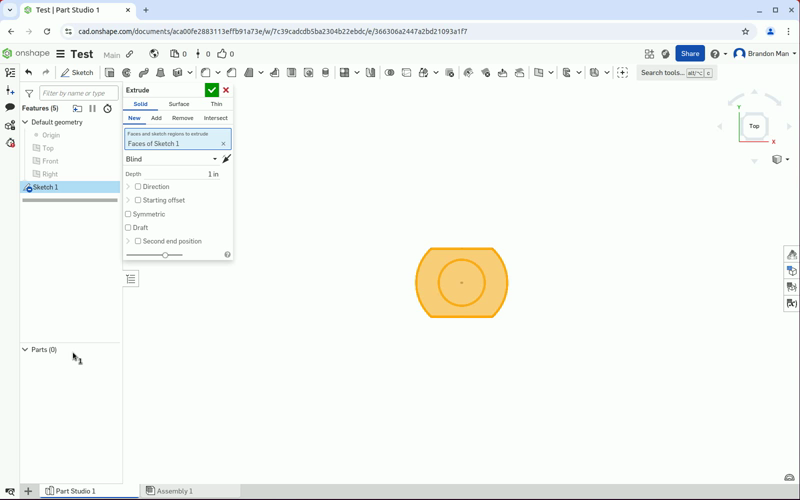
mouse_move(143, 106)
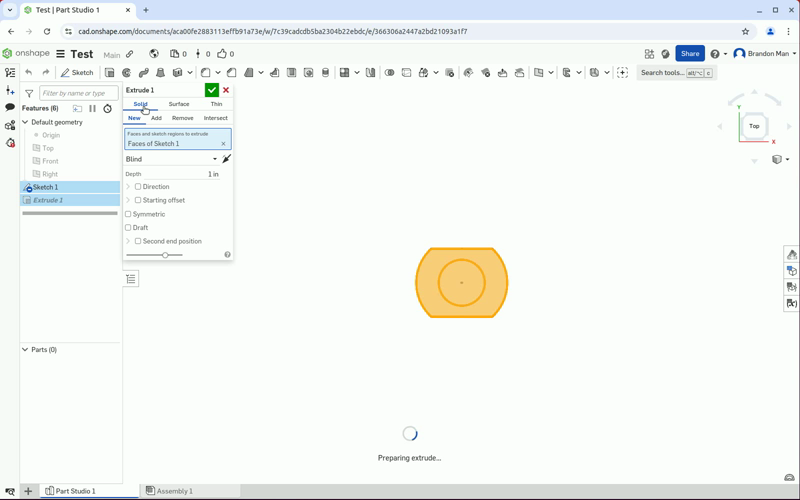
click(143, 106)
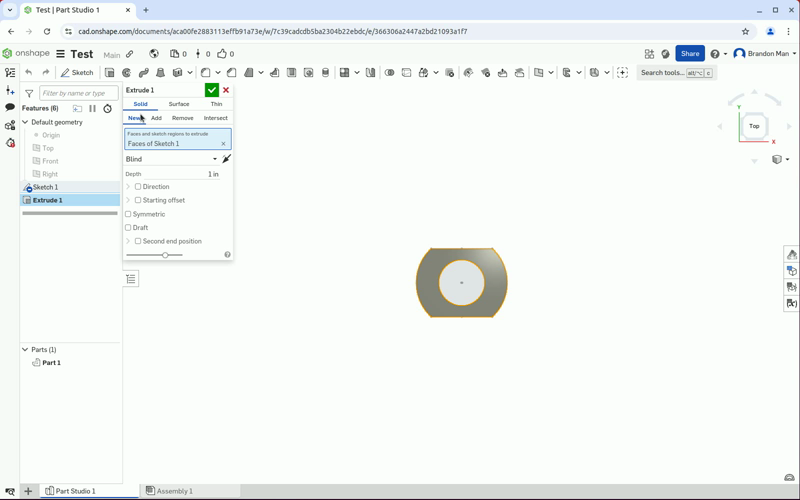
mouse_move(137, 120)
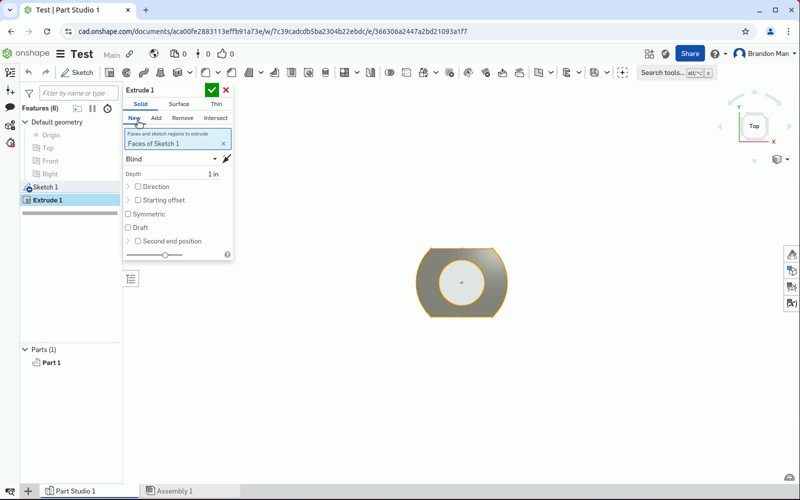
click(137, 120)
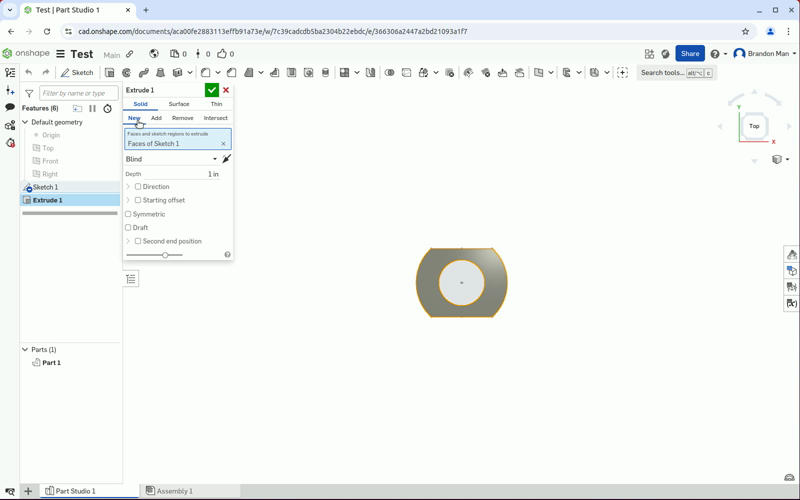
key(tab, 4)
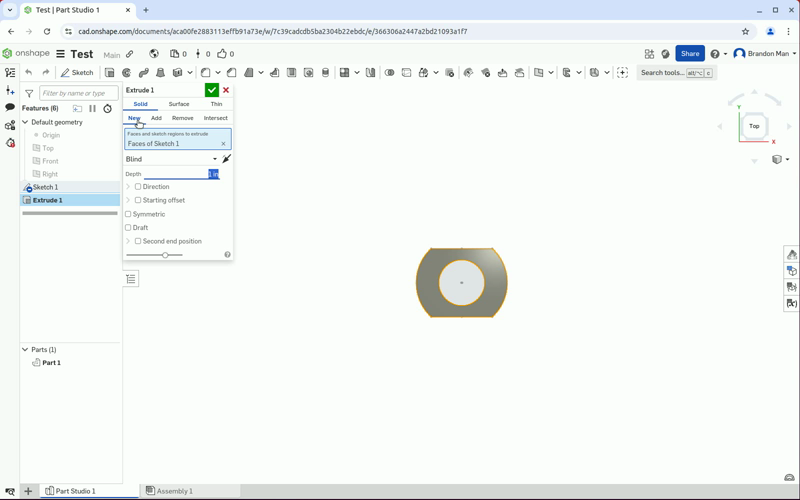
text(4.574)
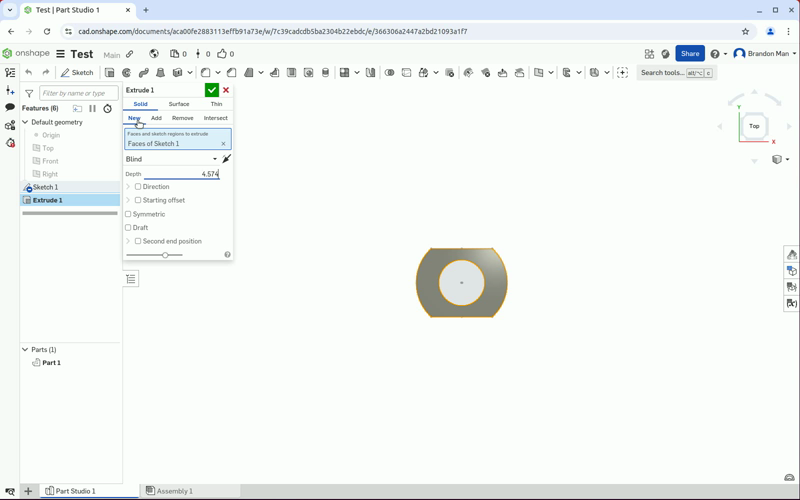
key(enter)
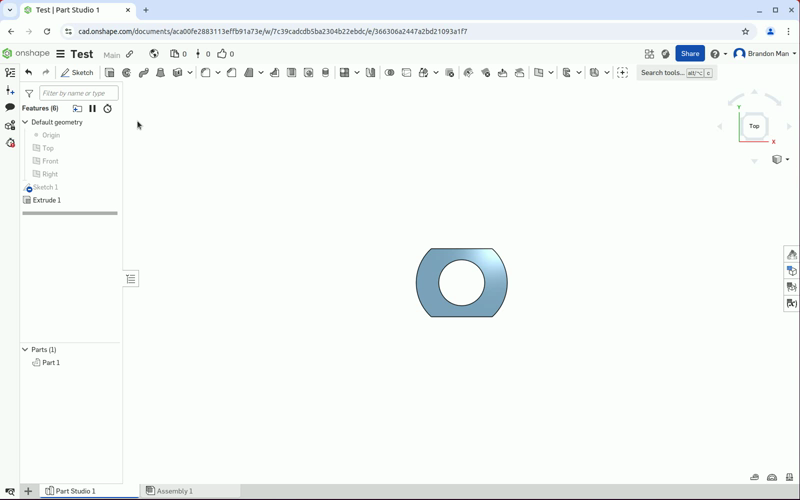
key(shift+h)
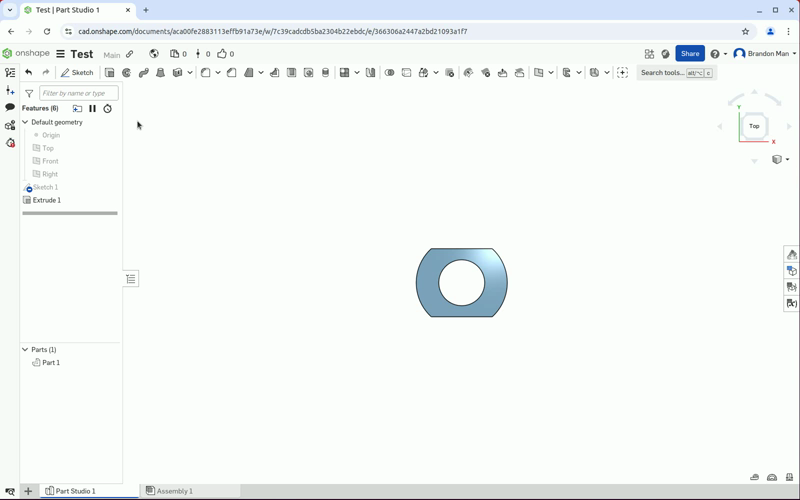
key(shift+h)
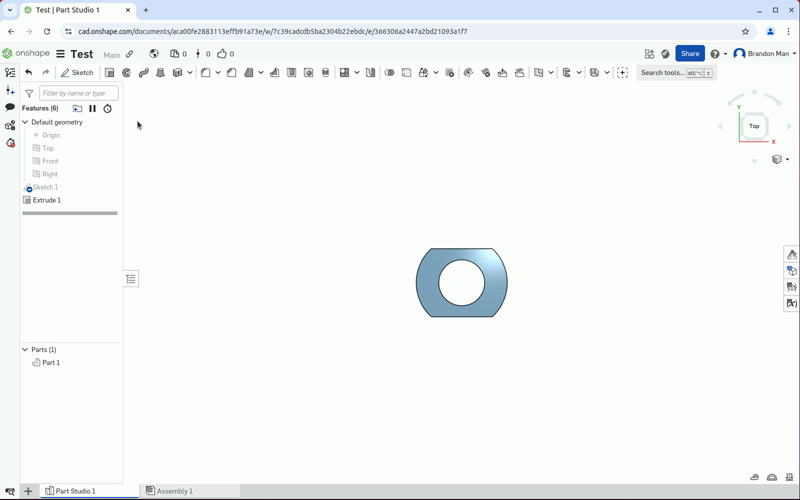
mouse_move(73, 189)
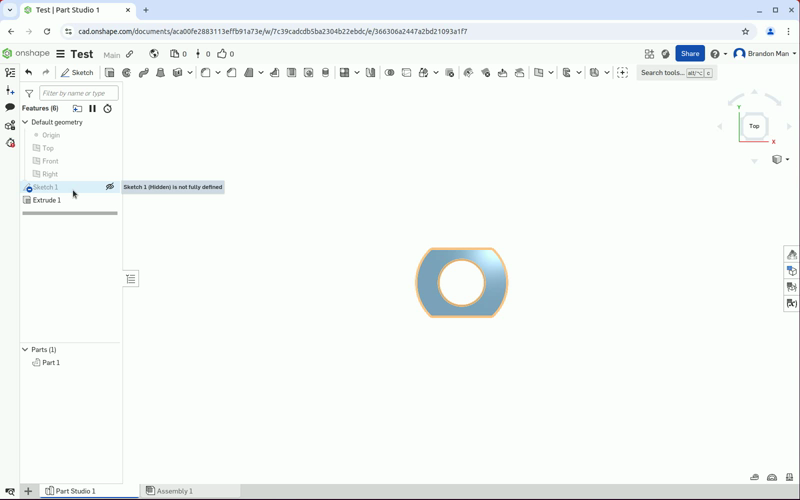
click(73, 189)
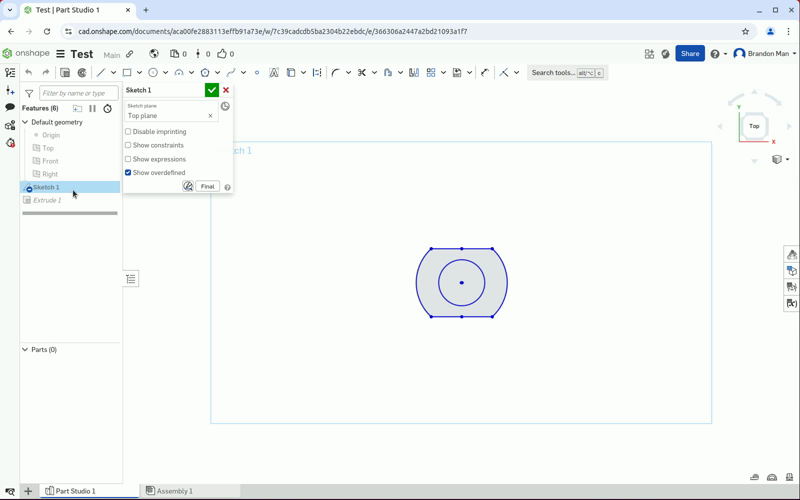
mouse_move(229, 92)
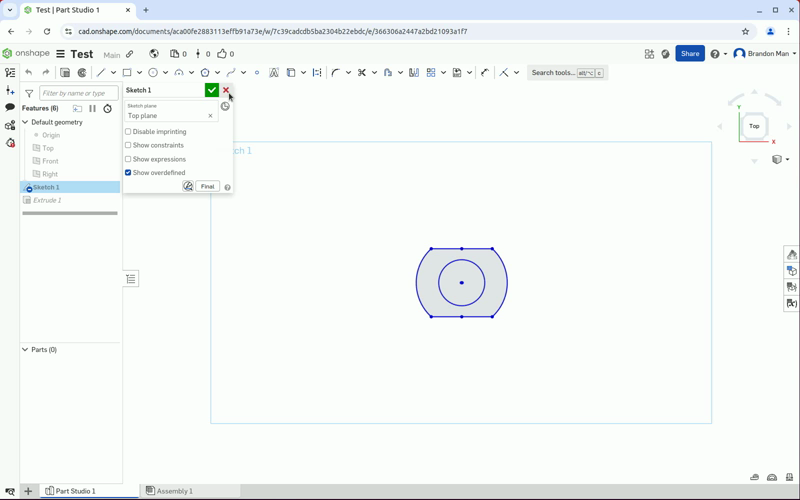
click(229, 92)
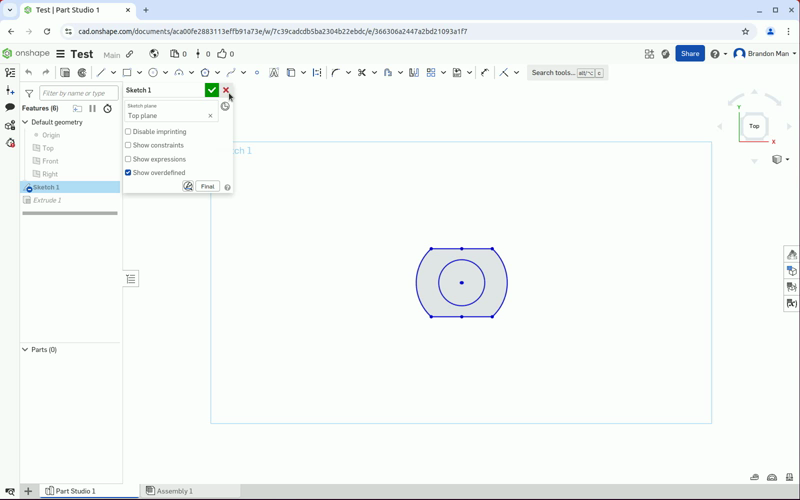
key(shift+s)
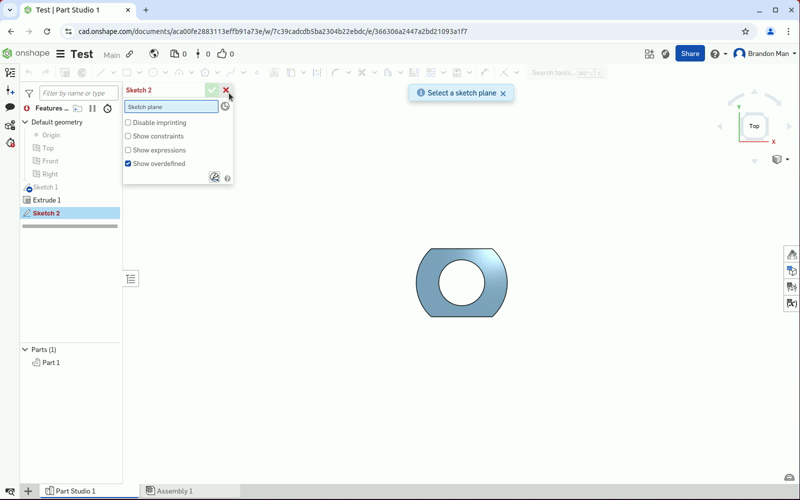
mouse_move(73, 150)
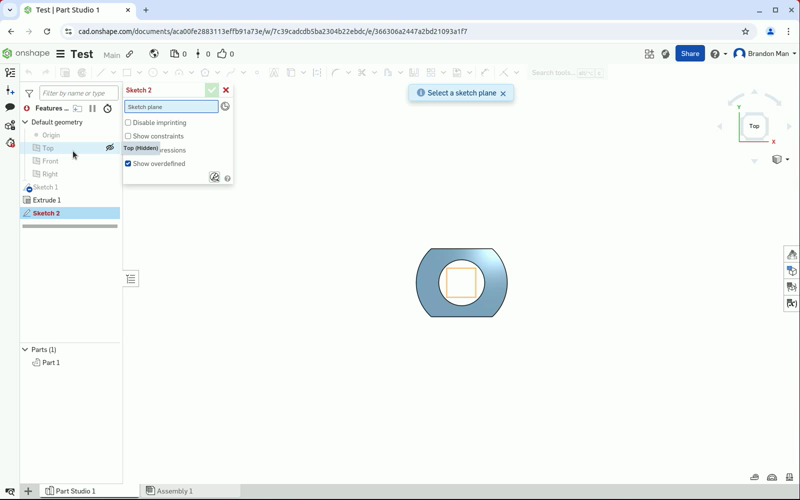
click(73, 150)
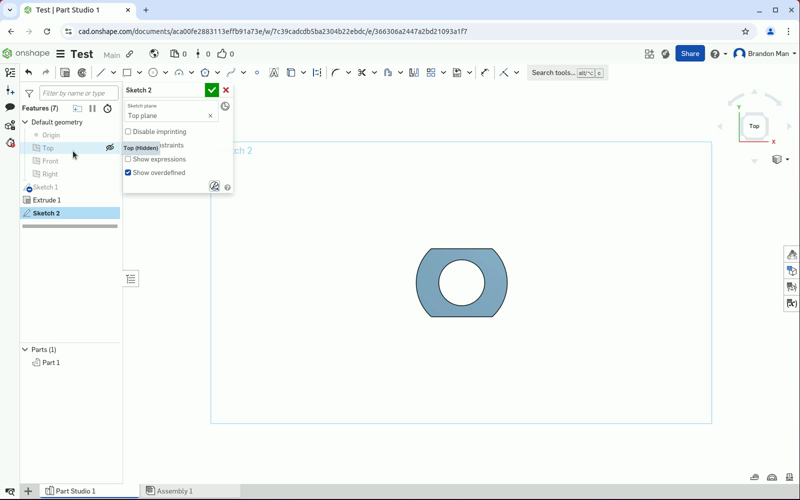
mouse_move(73, 352)
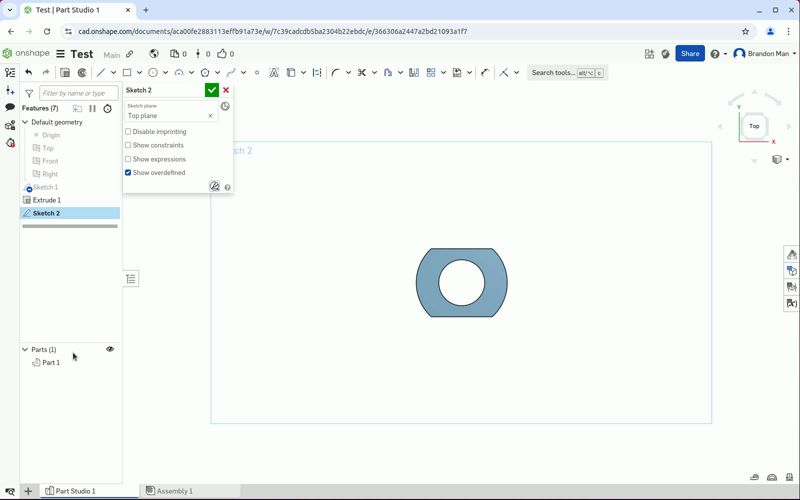
key(y)
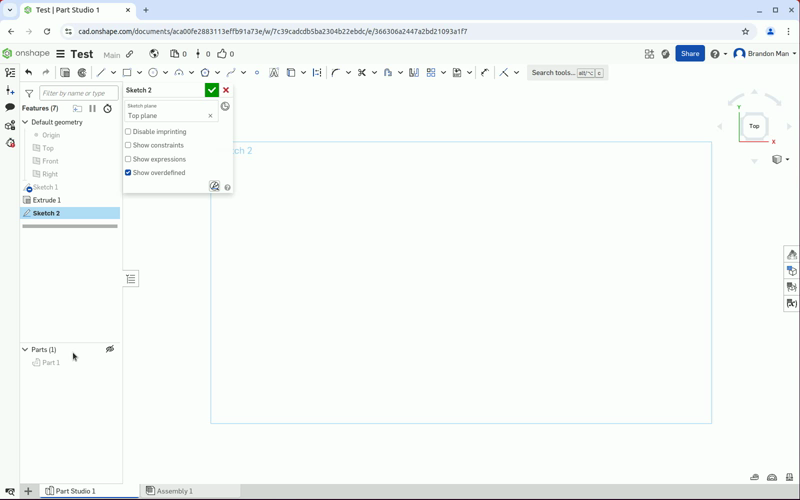
key(l)
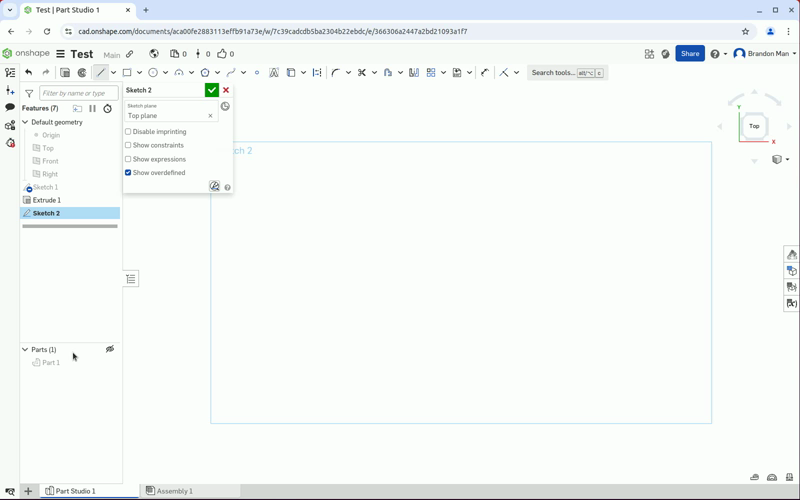
key_down(shift)
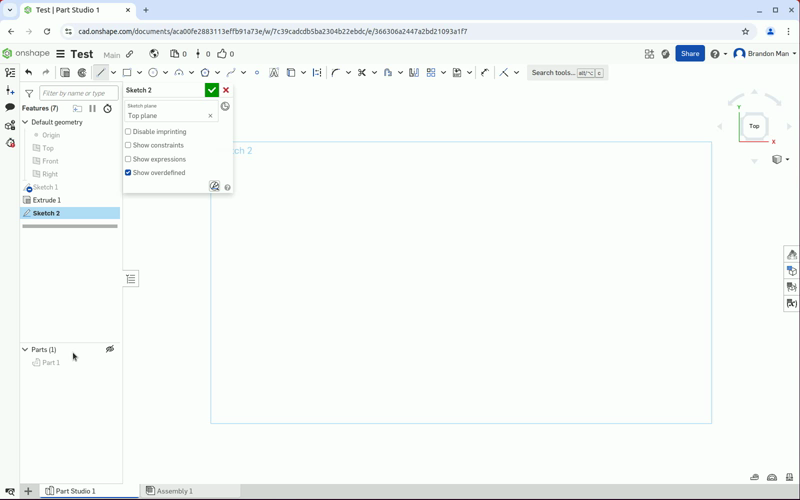
mouse_move(489, 316)
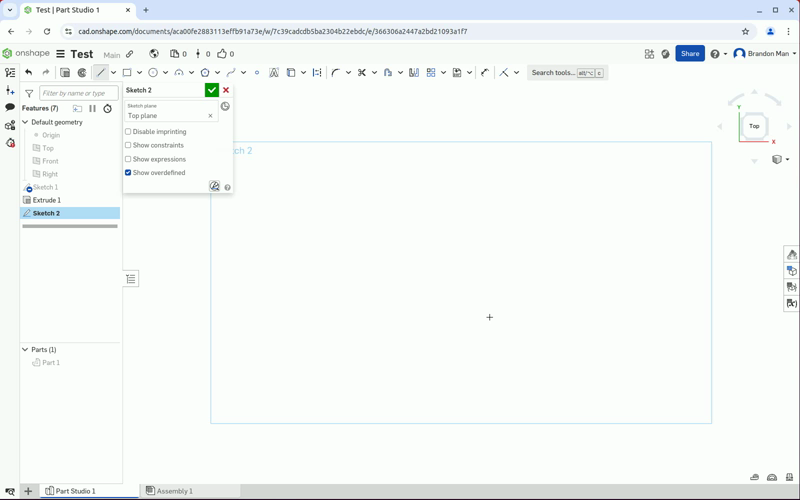
click(489, 316)
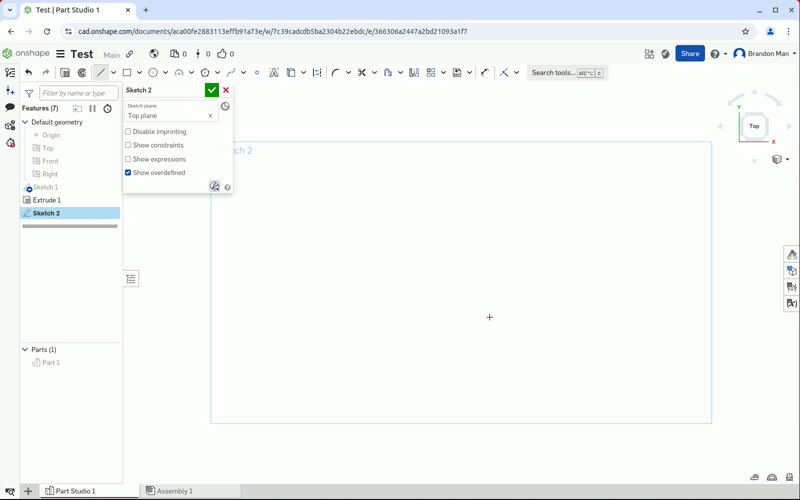
key_up(shift)
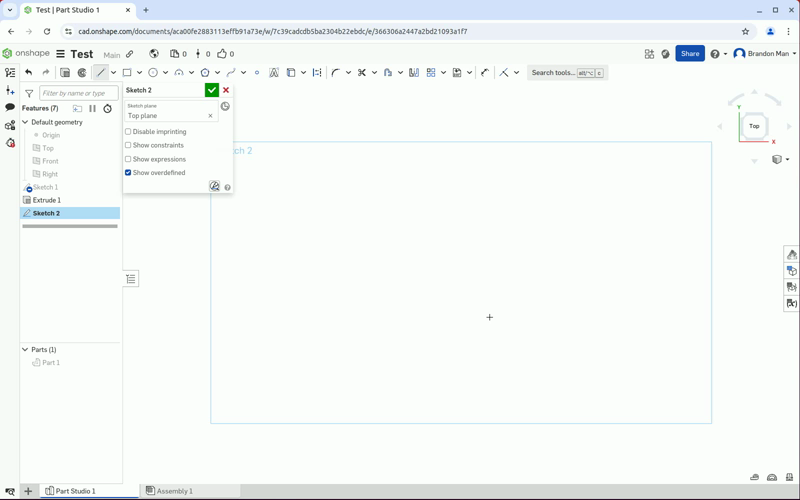
key_down(shift)
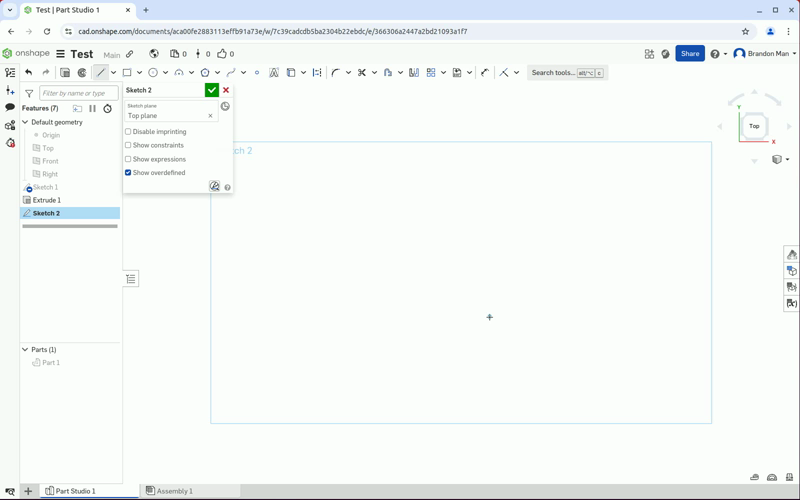
mouse_move(519, 316)
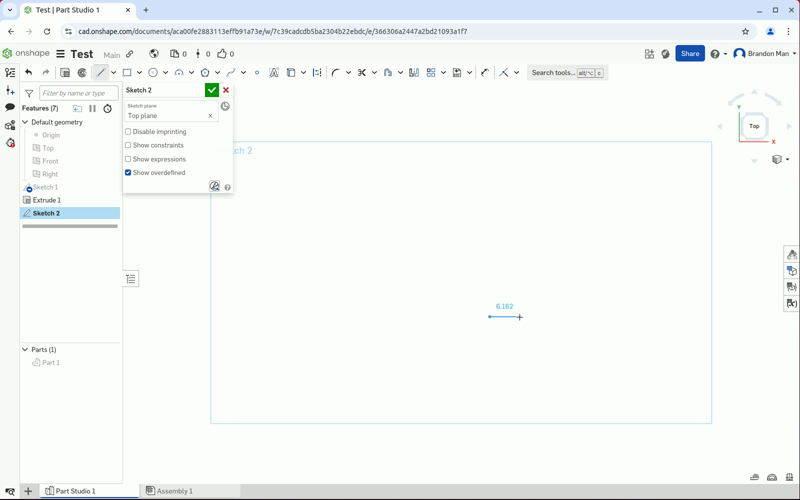
mouse_move(528, 316)
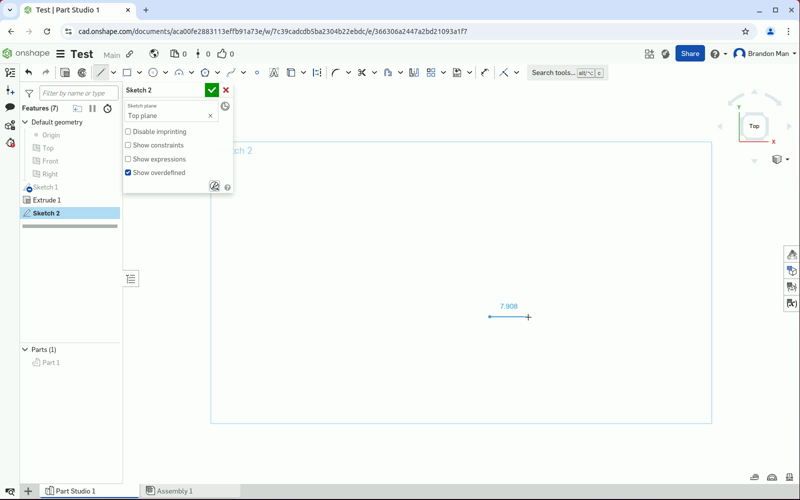
click(528, 316)
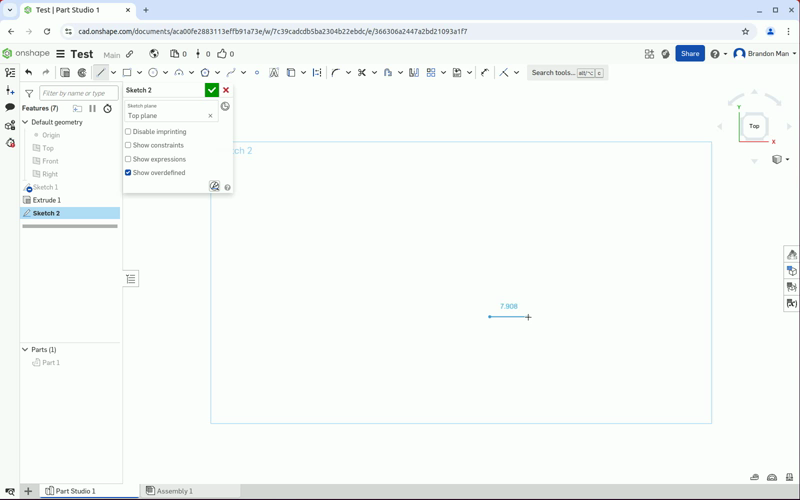
key_up(shift)
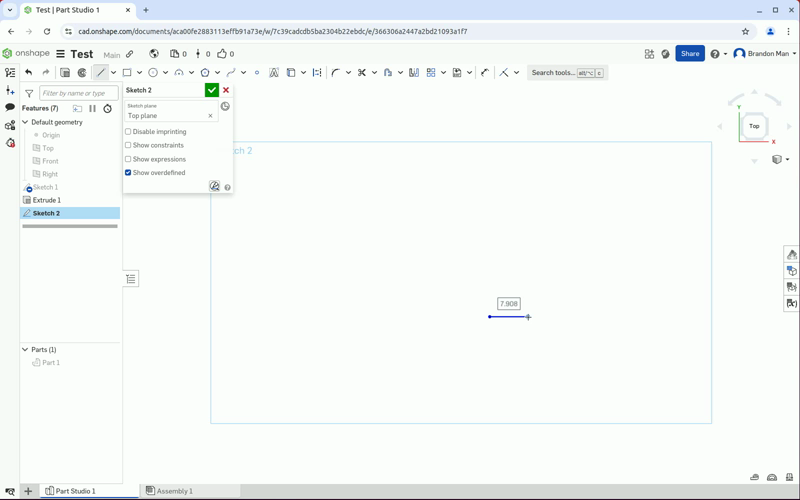
key_down(shift)
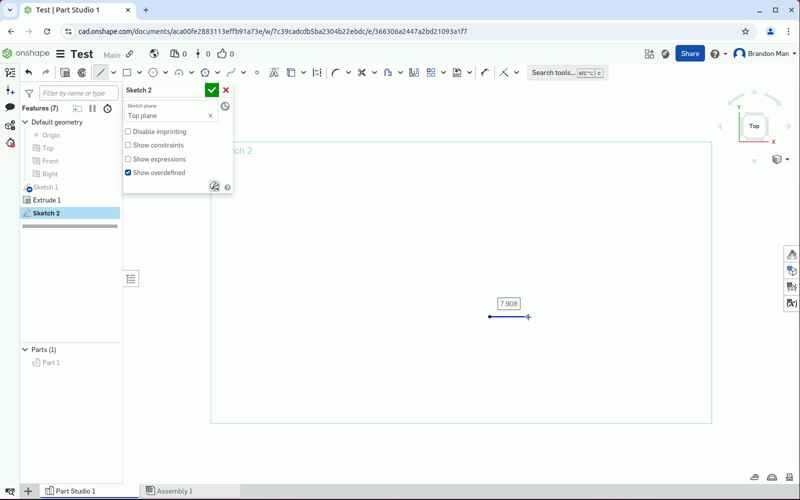
mouse_move(528, 248)
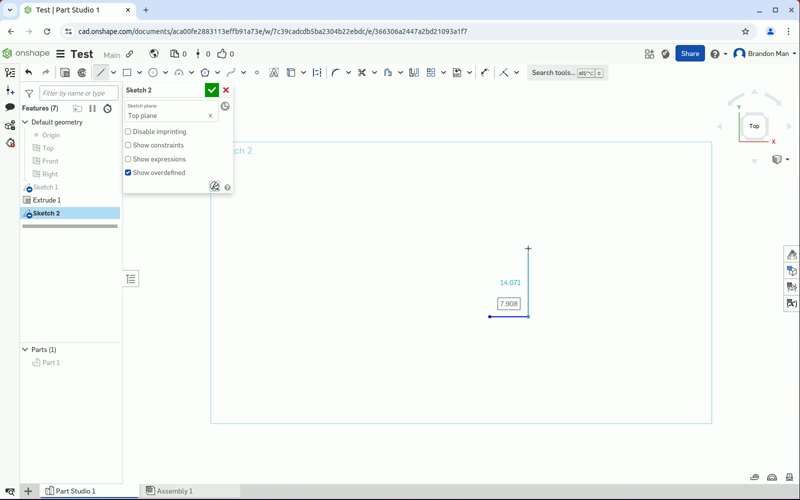
click(528, 248)
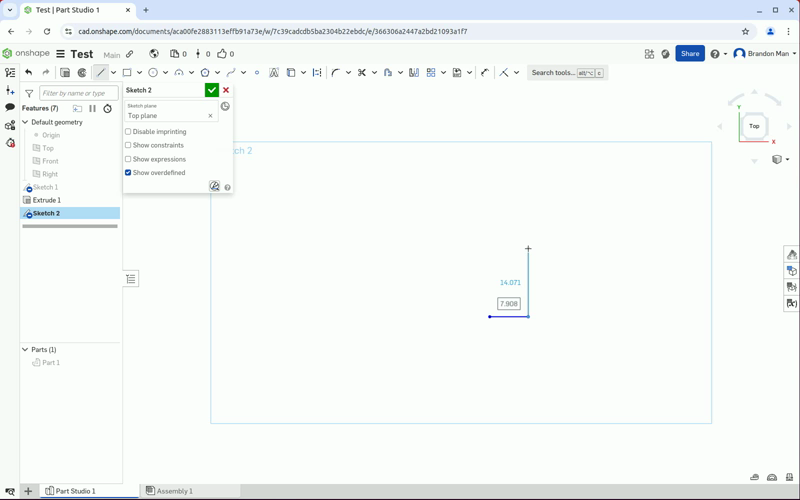
key_up(shift)
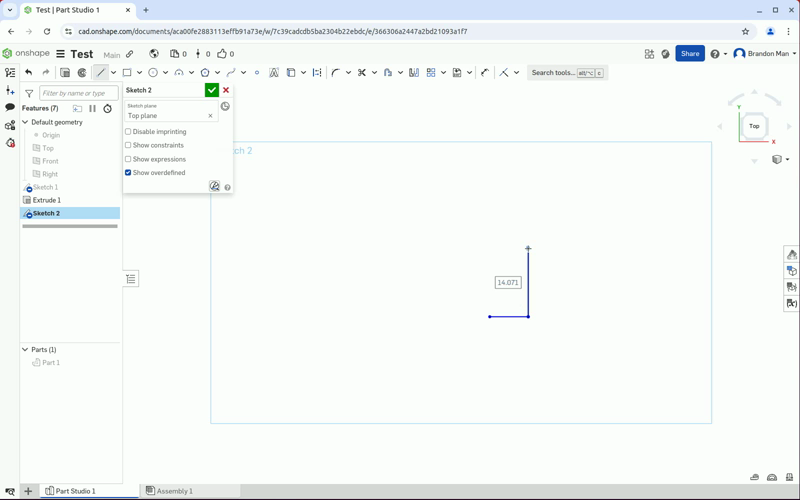
key_down(shift)
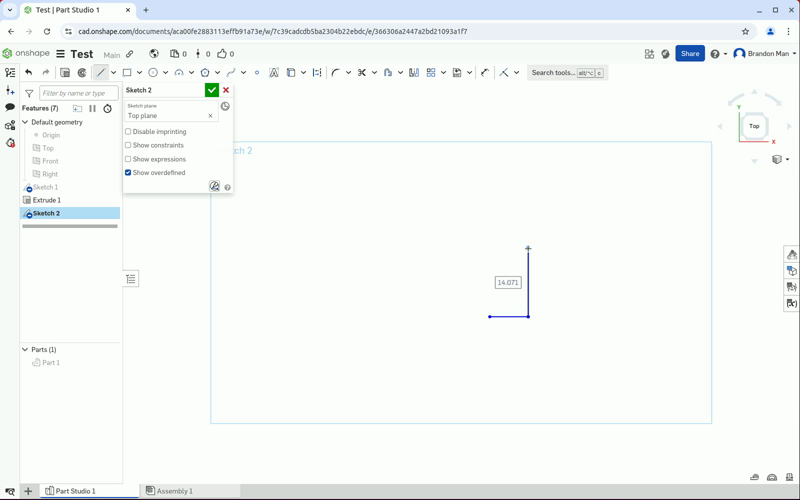
mouse_move(558, 248)
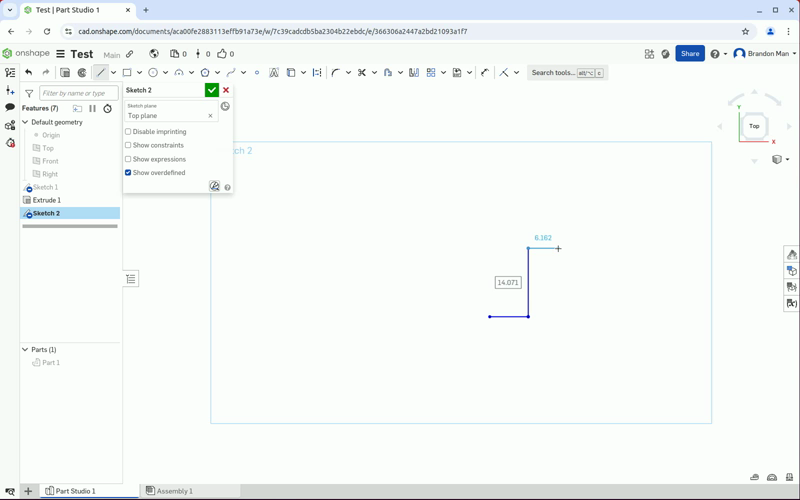
mouse_move(489, 248)
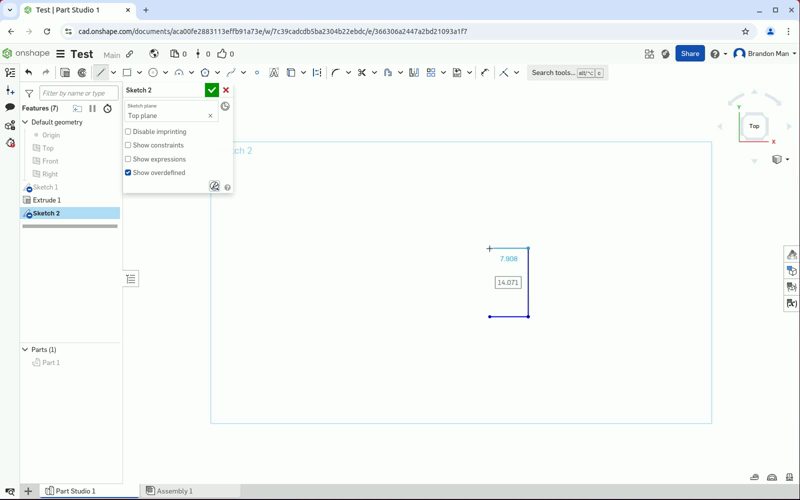
click(489, 248)
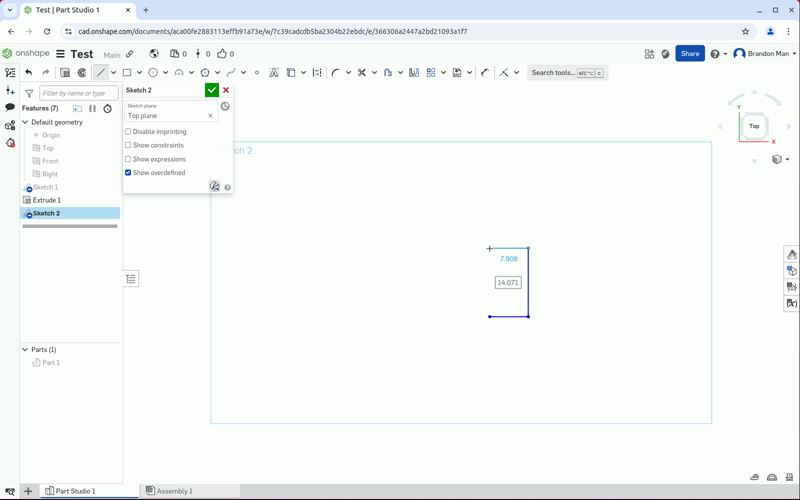
key_up(shift)
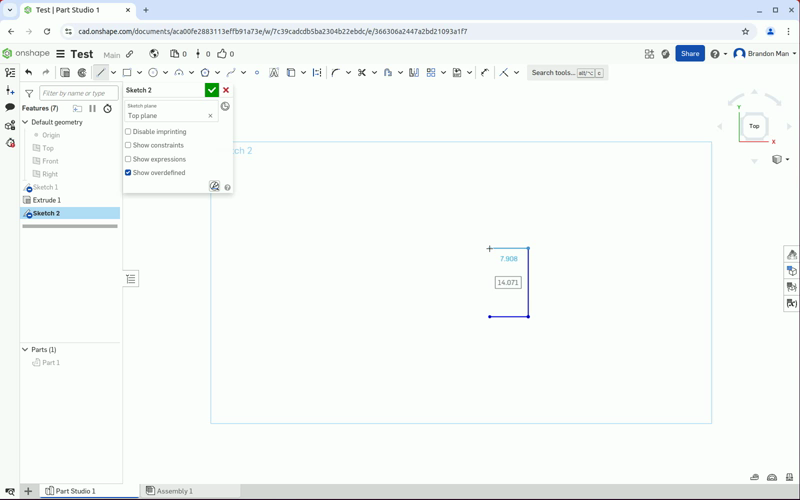
key(esc)
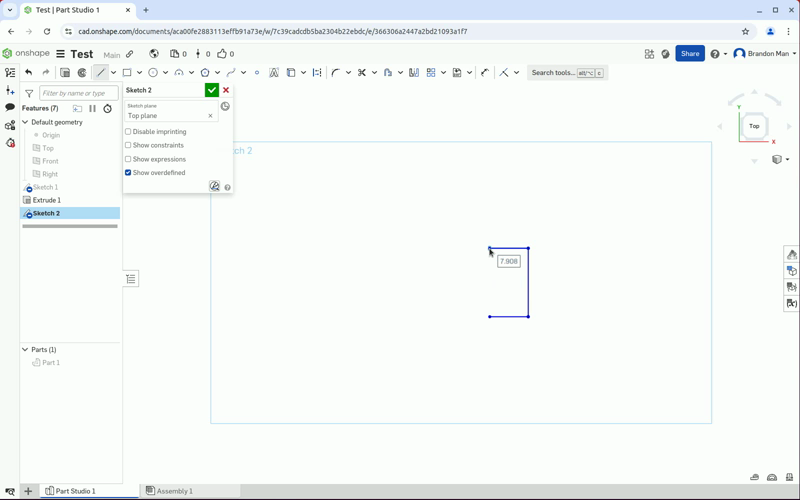
key(a)
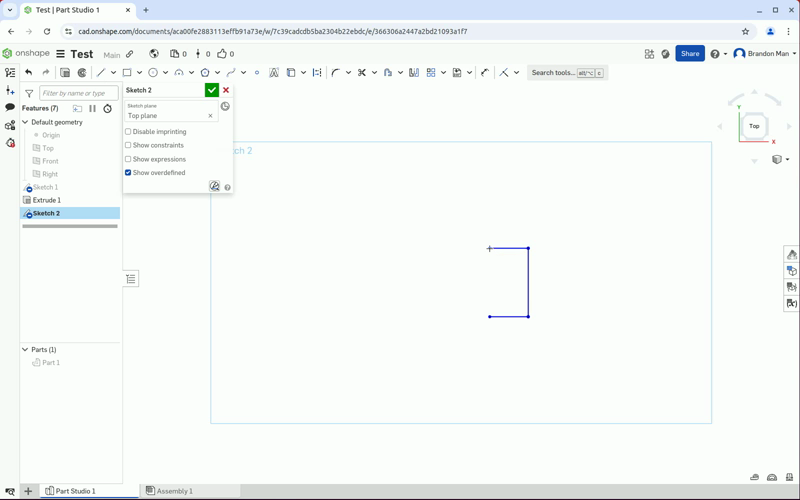
mouse_move(489, 248)
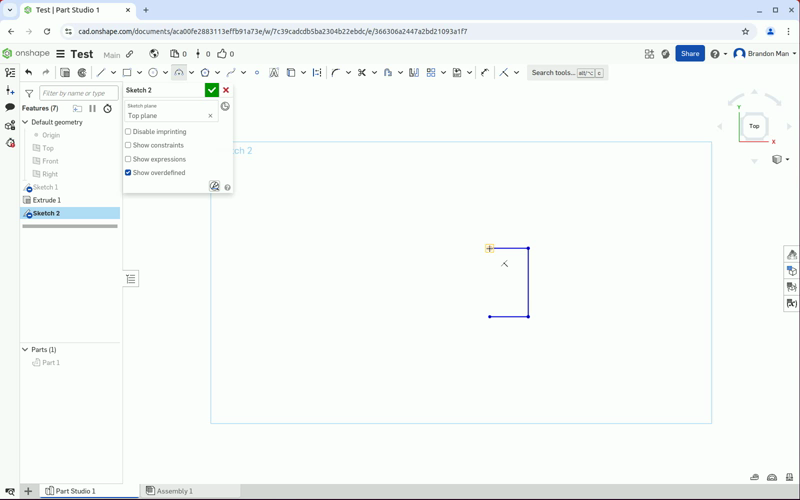
click(489, 248)
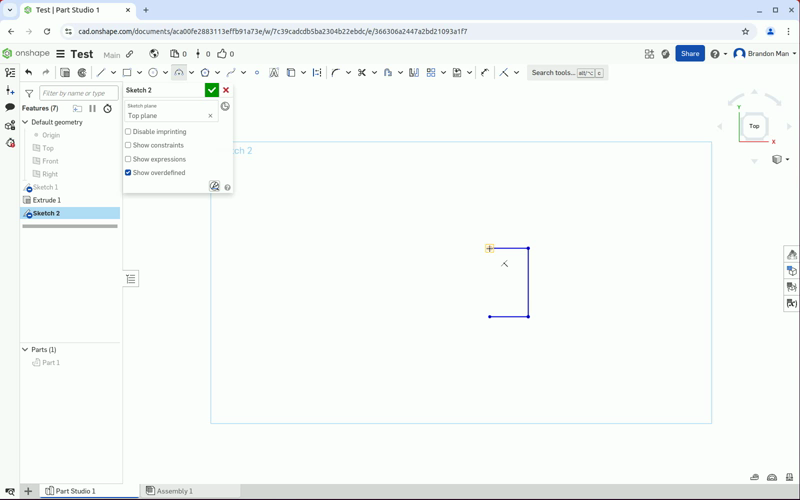
mouse_move(489, 316)
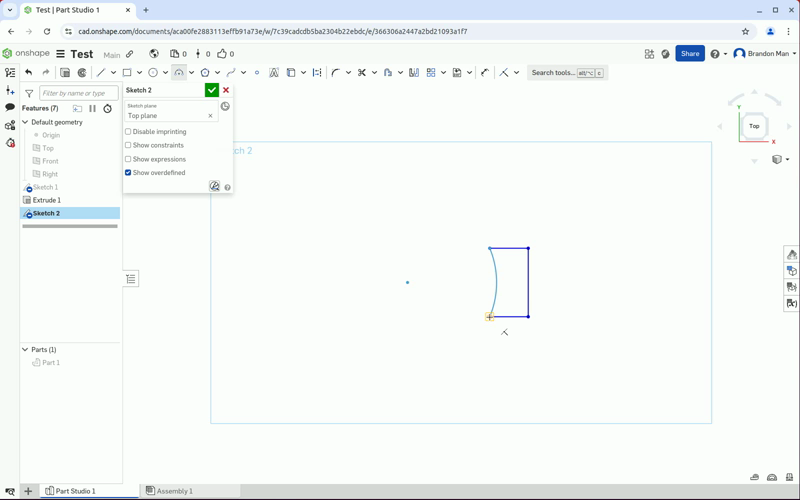
click(489, 316)
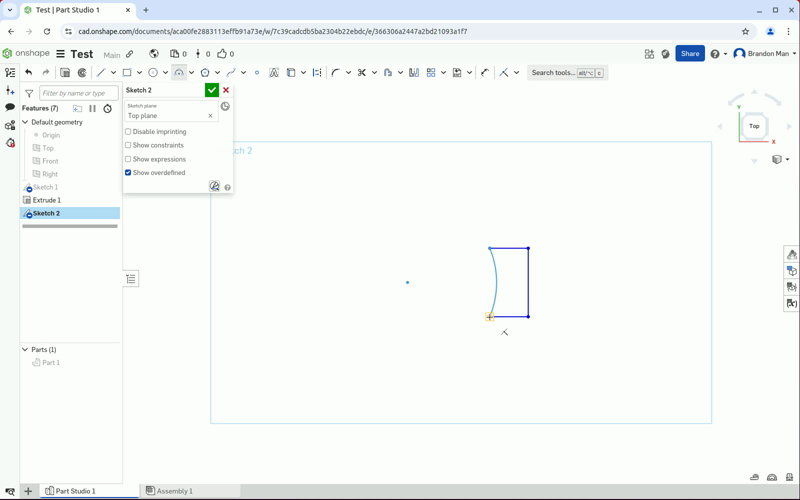
key_down(shift)
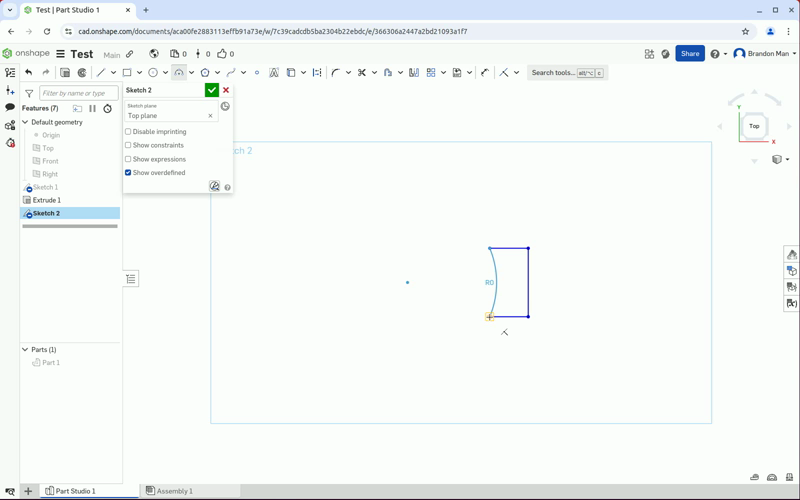
mouse_move(505, 282)
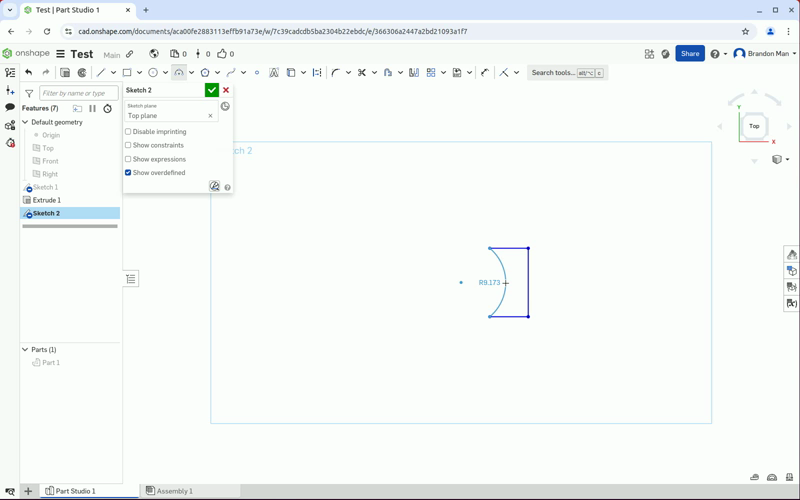
click(505, 282)
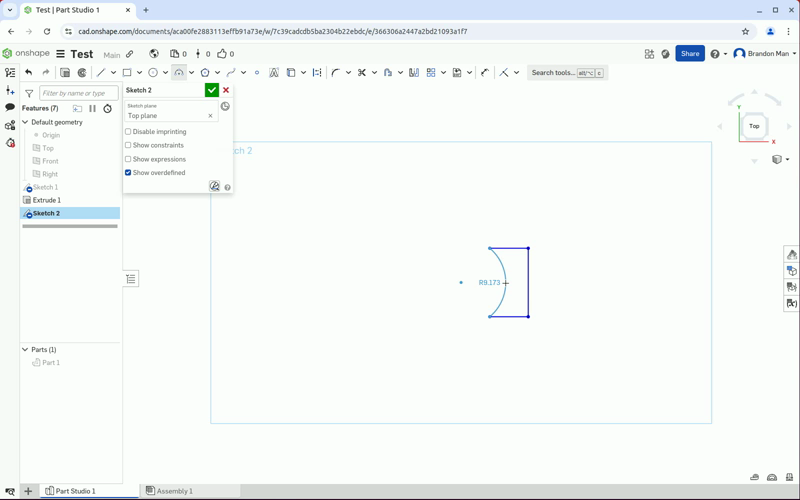
key_up(shift)
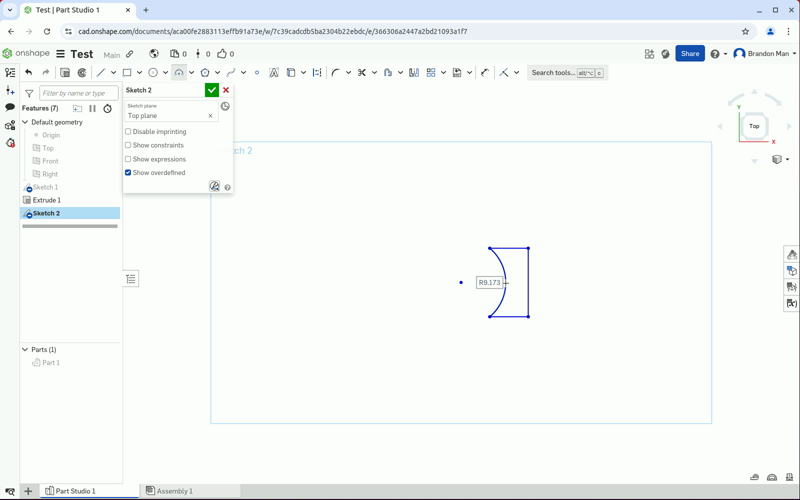
key(esc)
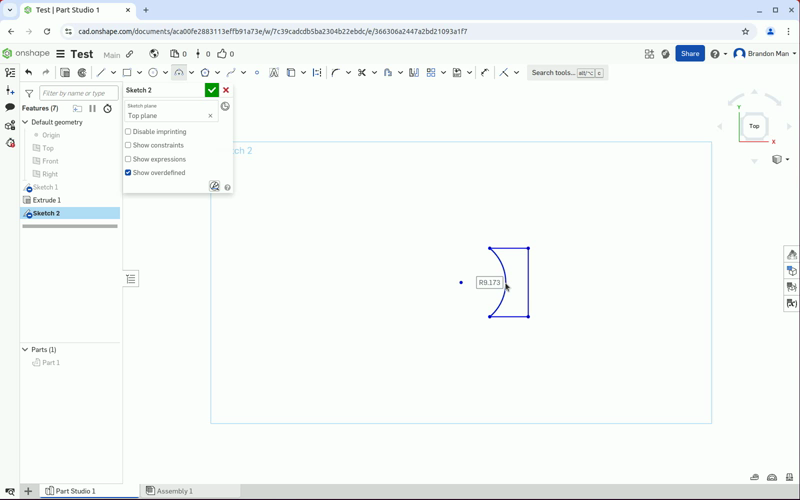
mouse_move(509, 307)
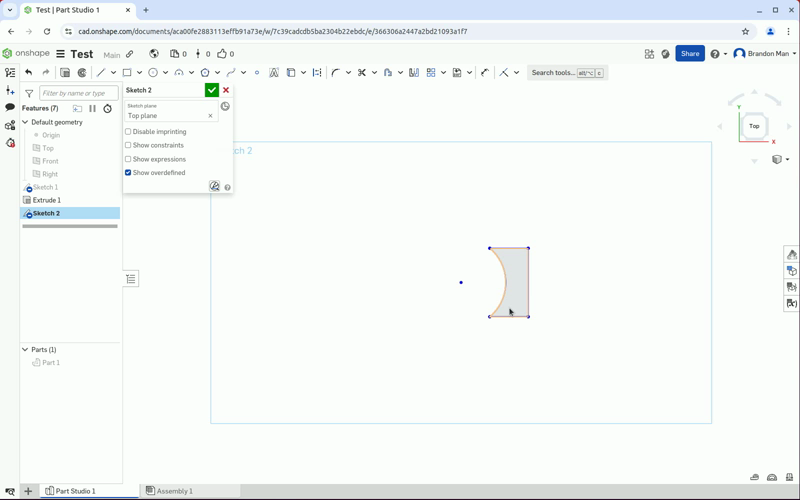
click(509, 307)
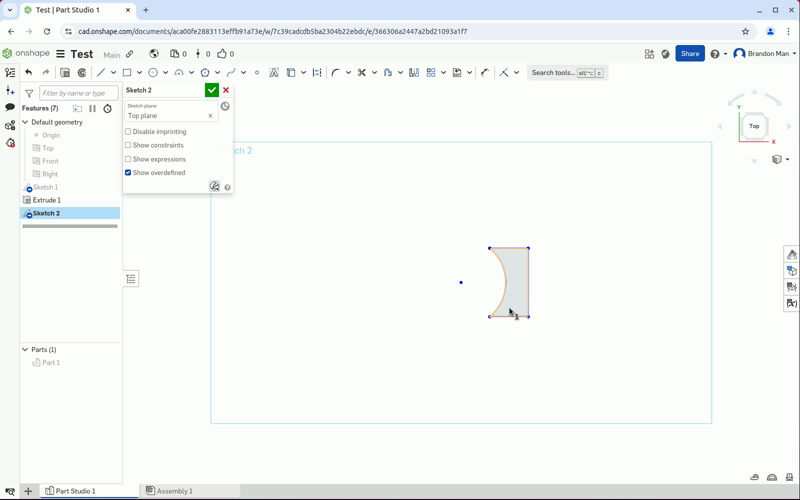
mouse_move(73, 352)
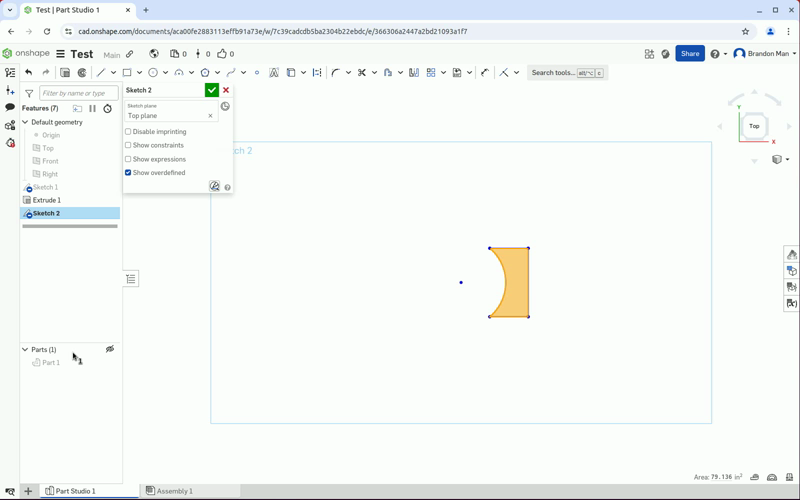
key(shift+y)
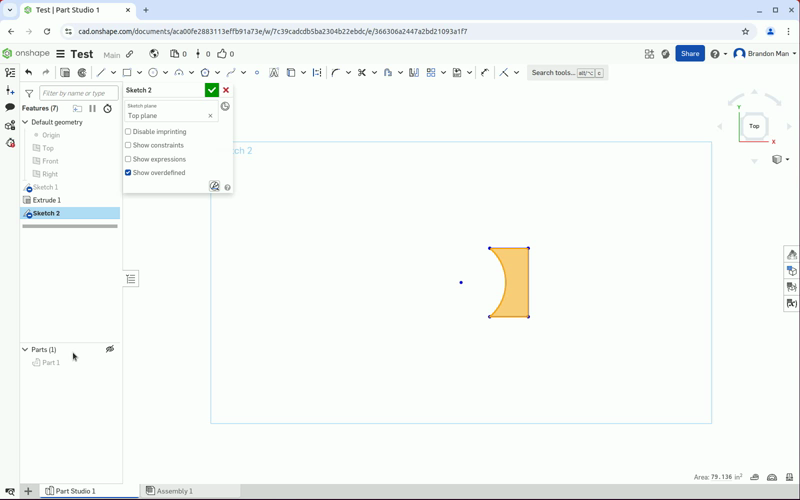
key(shift+e)
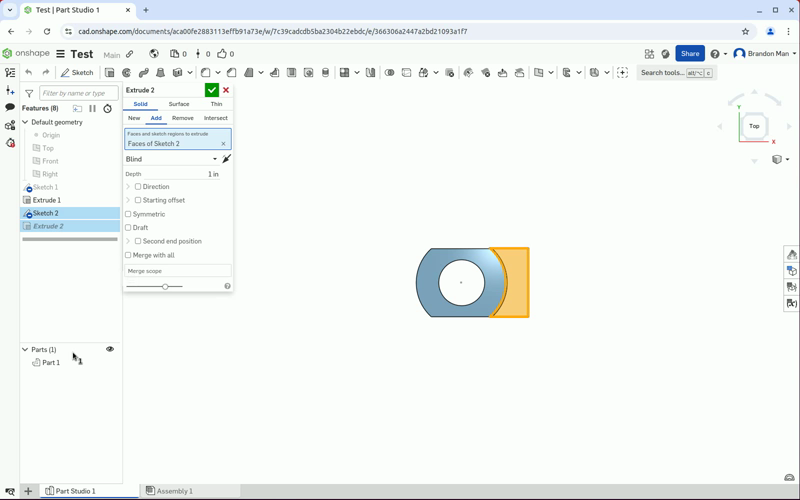
mouse_move(143, 106)
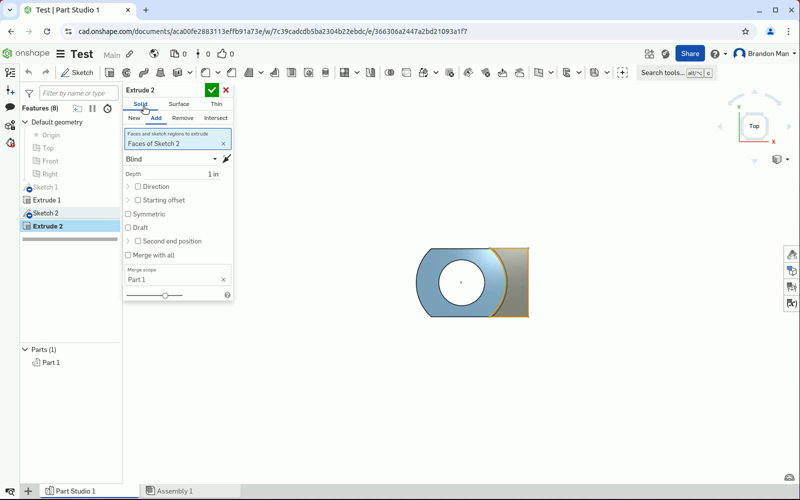
click(143, 106)
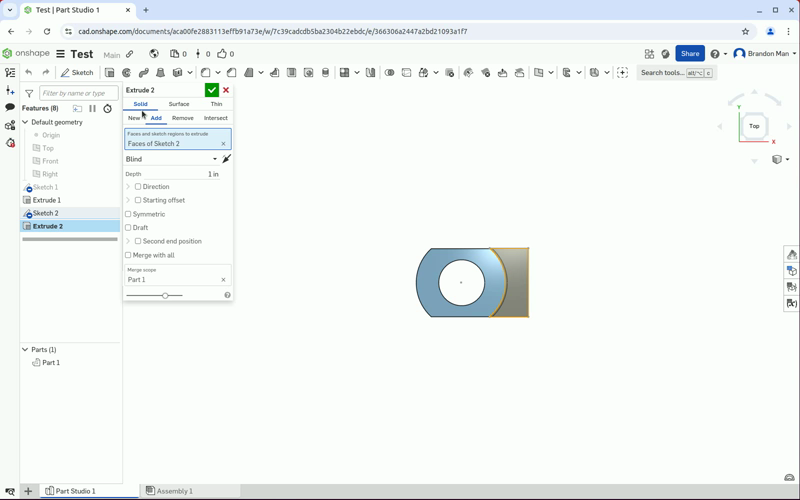
mouse_move(137, 120)
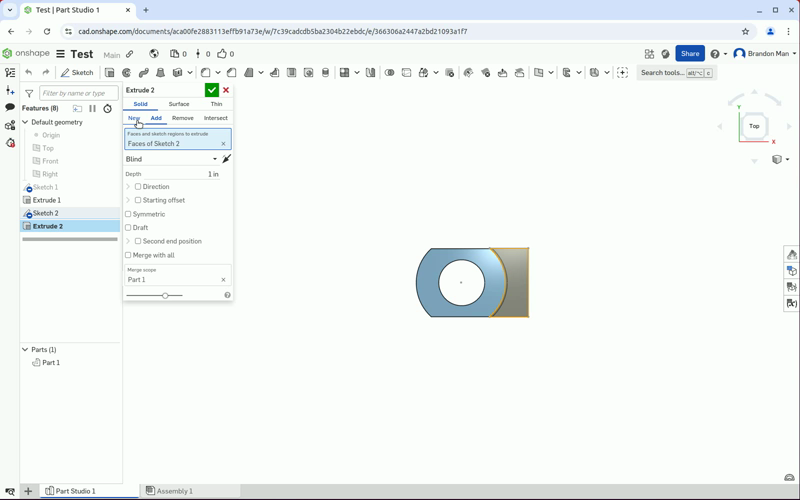
click(137, 120)
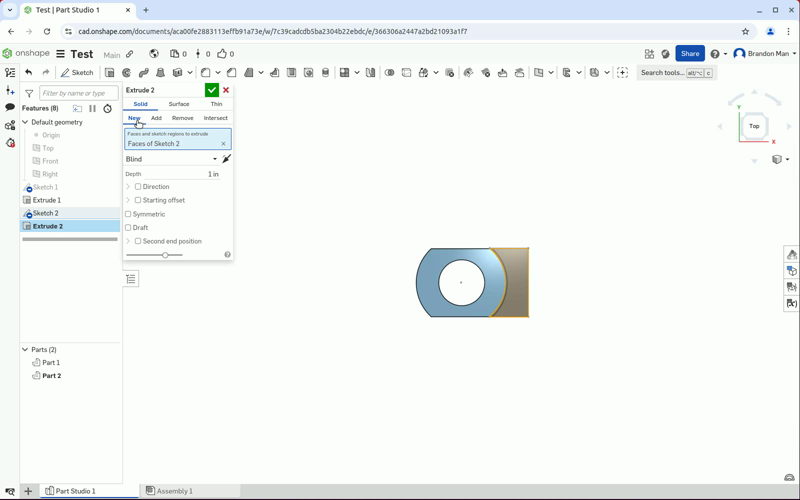
key(tab, 4)
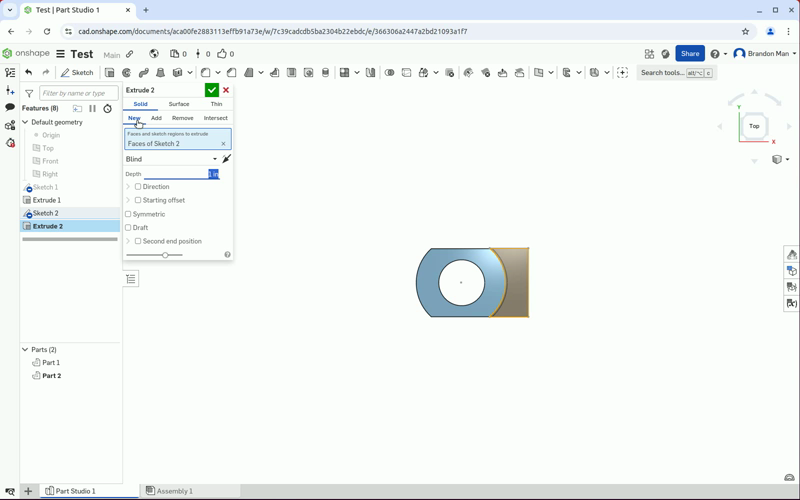
text(4.574)
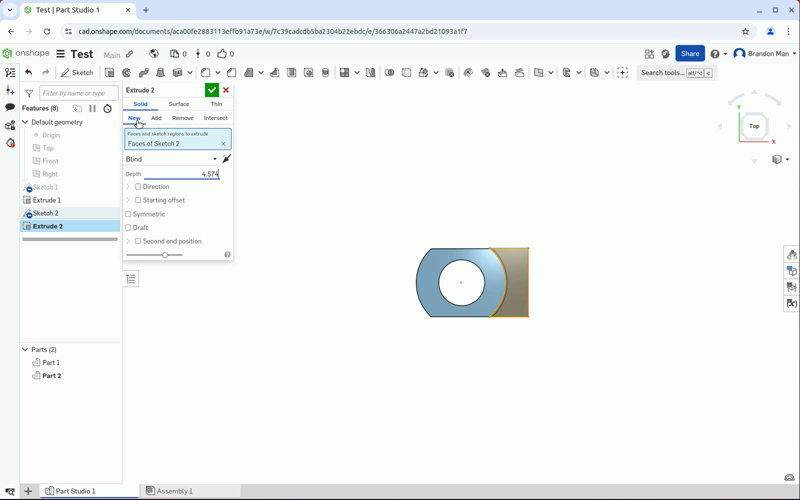
key(enter)
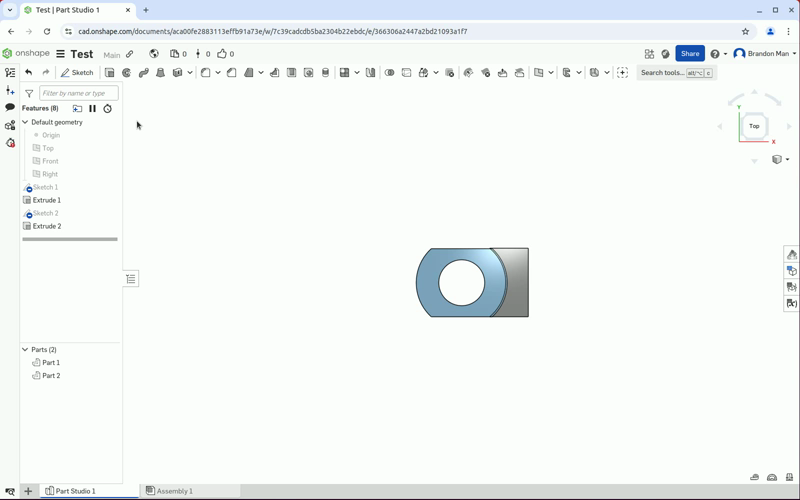
key(shift+h)
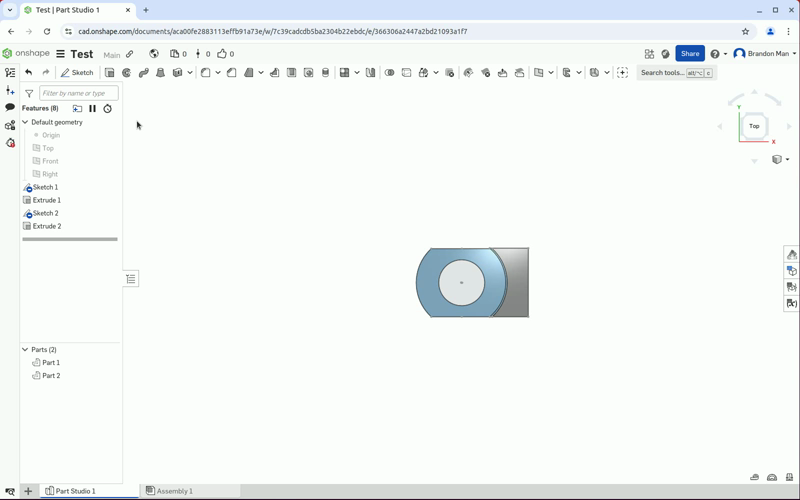
key(shift+h)
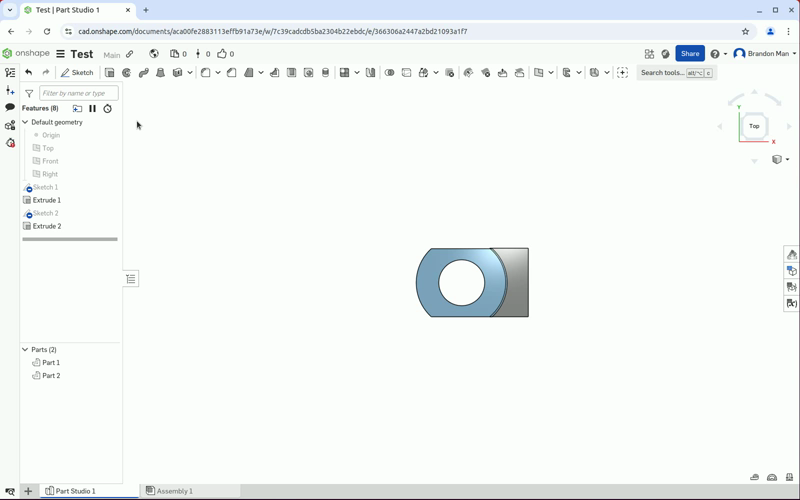
mouse_move(73, 189)
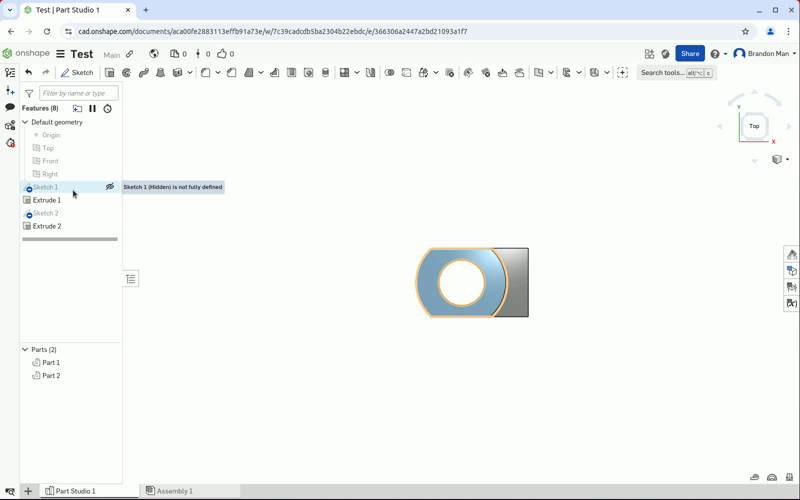
click(73, 189)
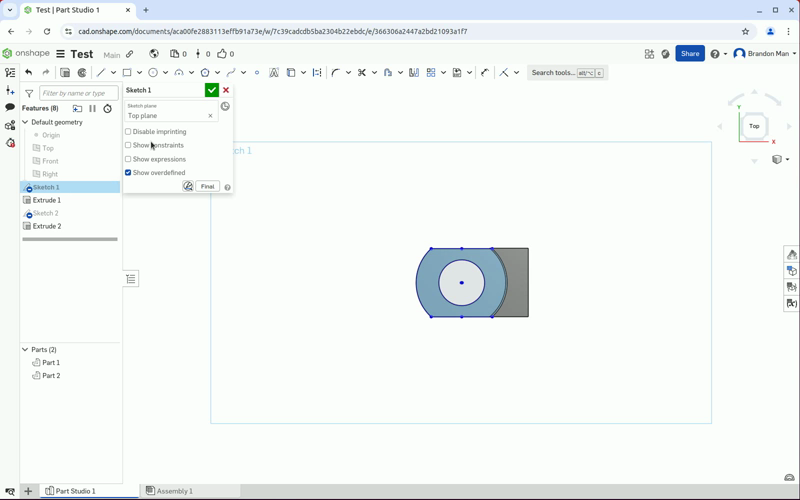
mouse_move(229, 92)
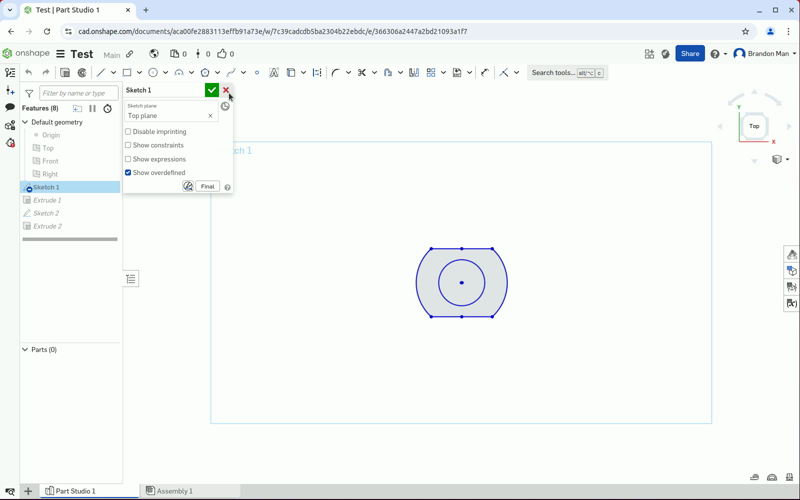
click(229, 92)
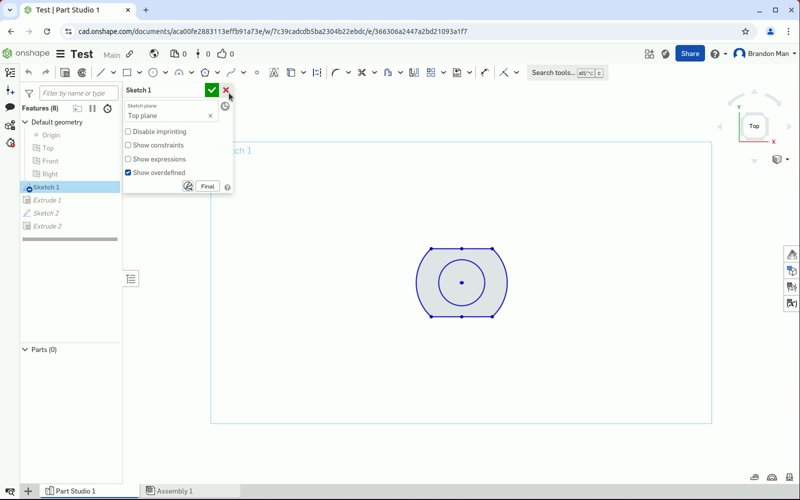
key(shift+s)
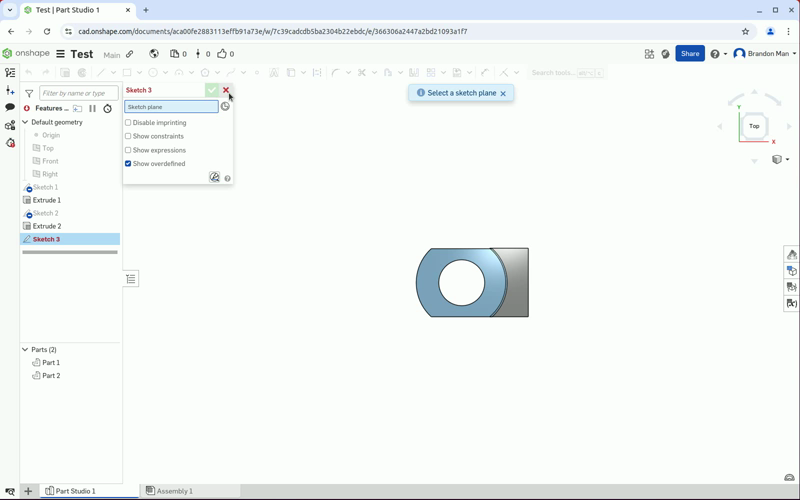
mouse_move(73, 150)
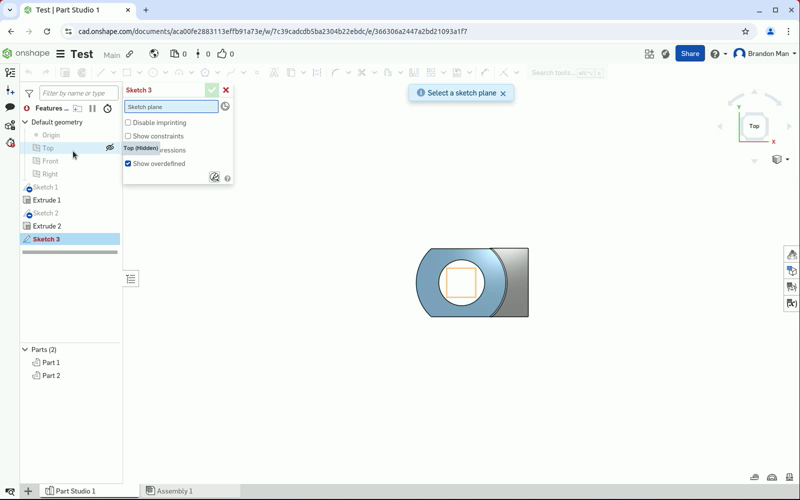
click(73, 150)
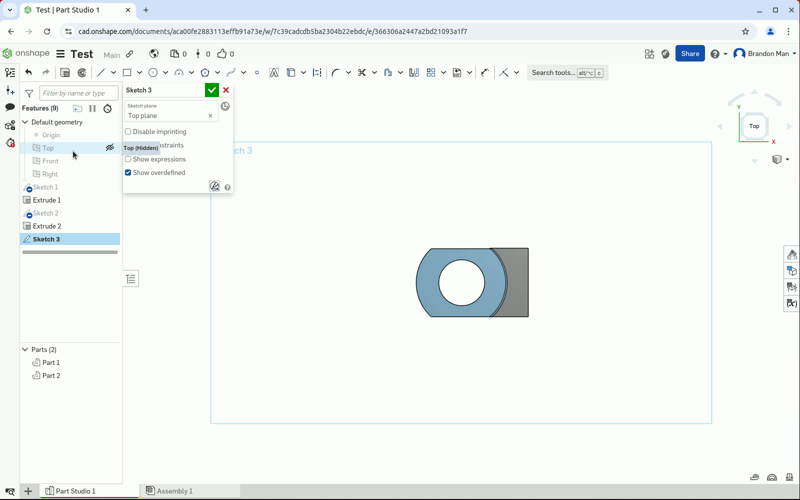
mouse_move(73, 352)
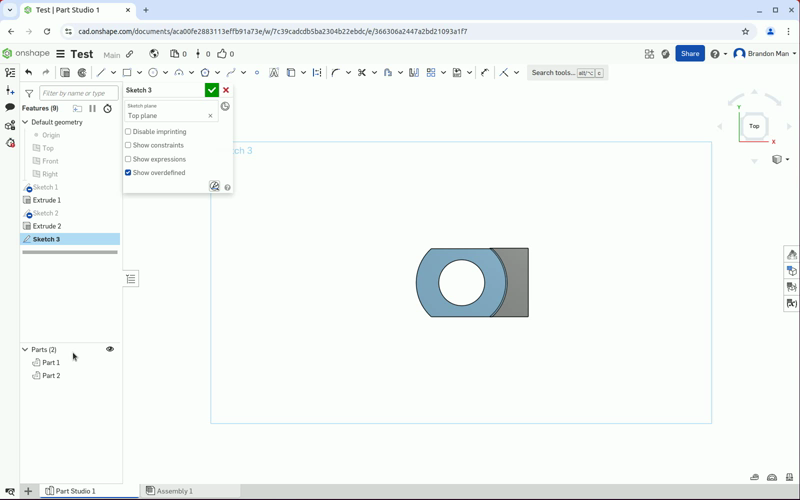
key(y)
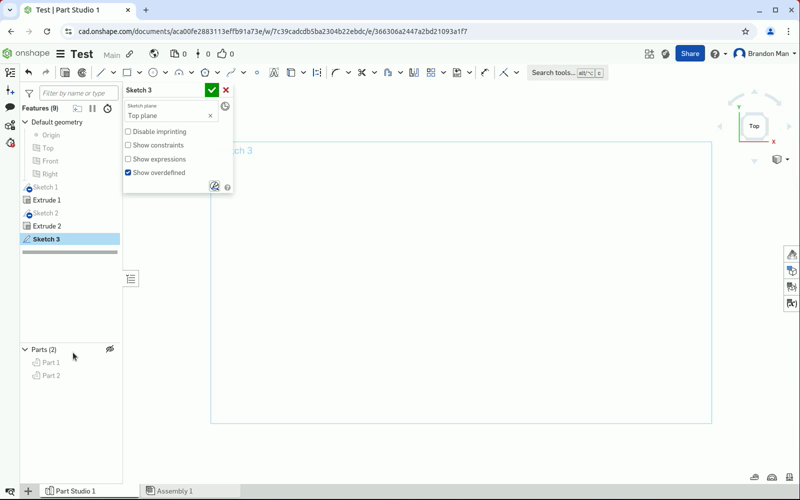
key(l)
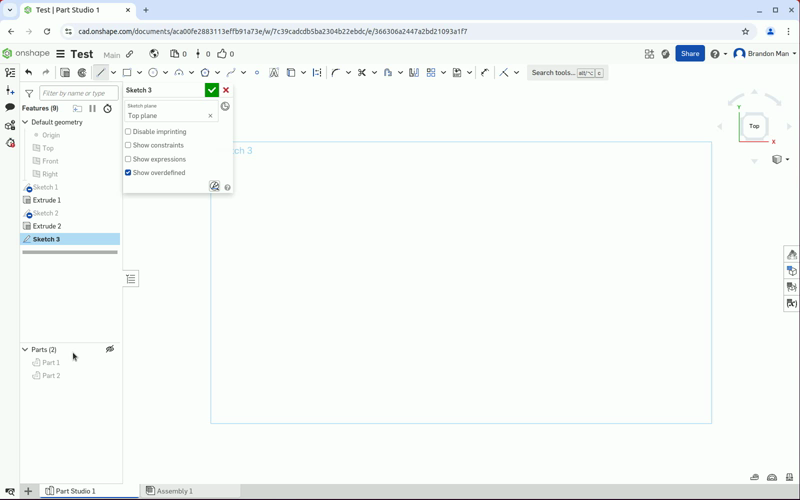
key_down(shift)
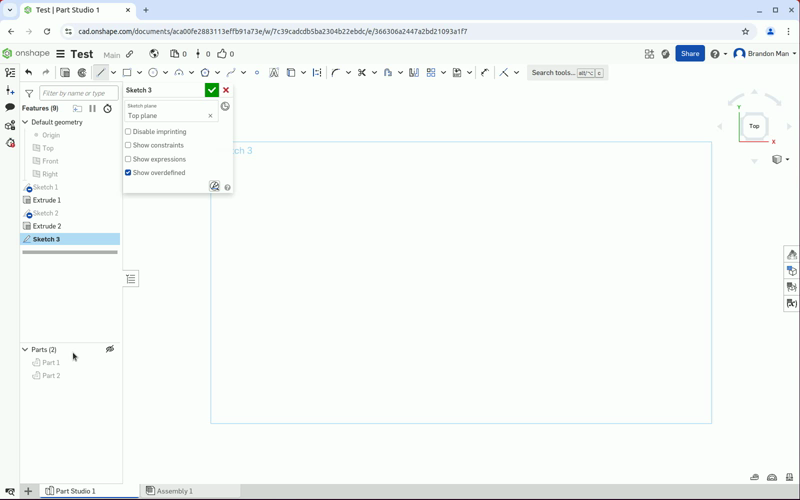
mouse_move(392, 316)
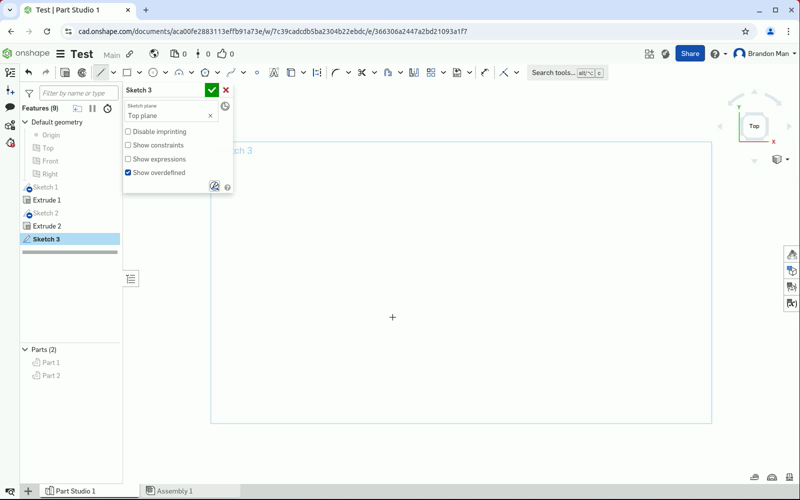
click(392, 316)
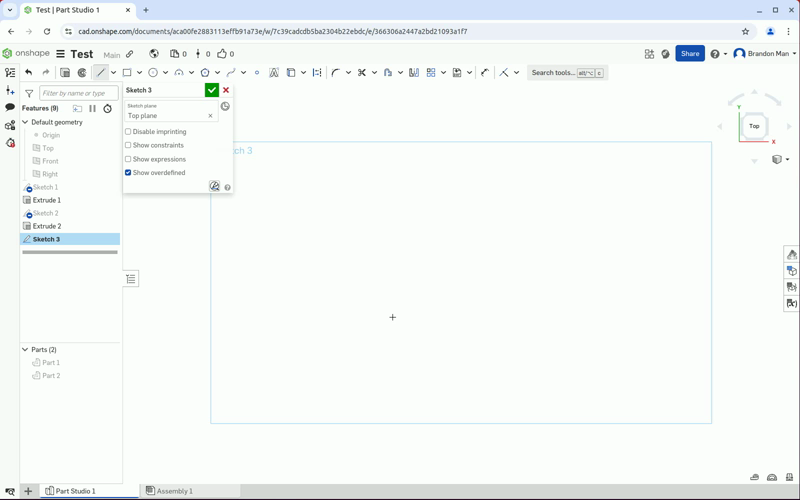
key_up(shift)
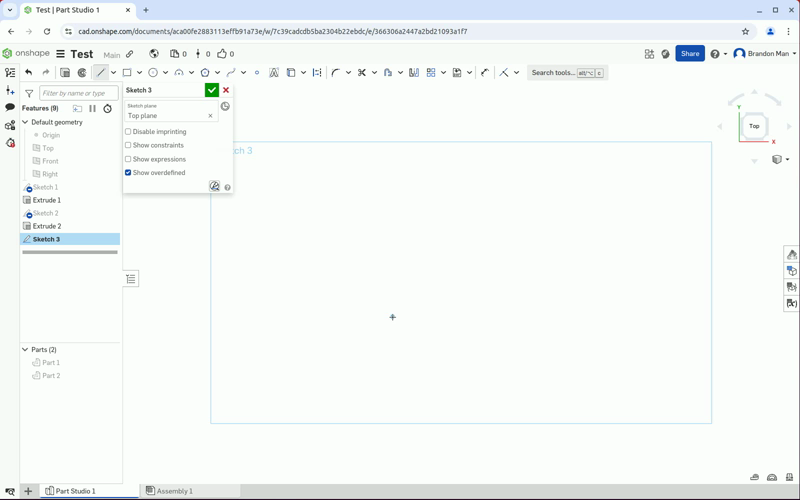
key_down(shift)
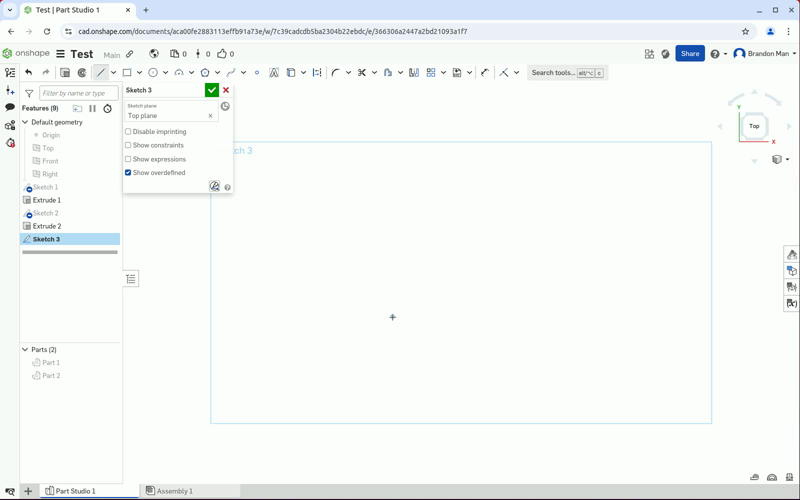
mouse_move(422, 316)
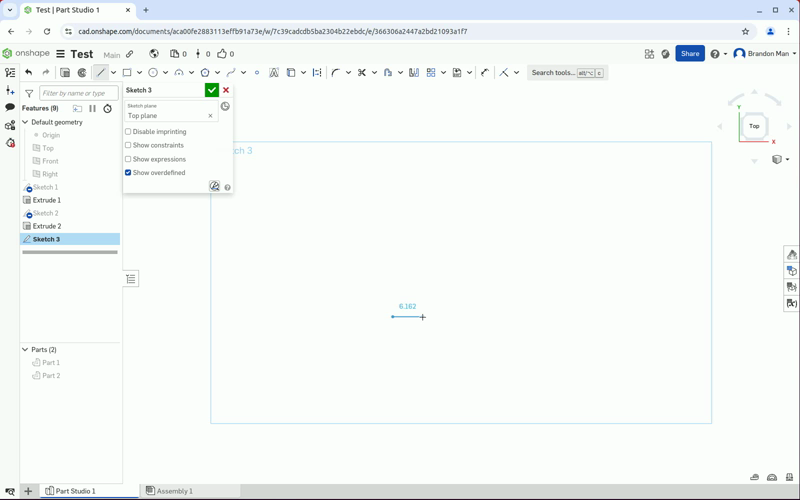
mouse_move(431, 316)
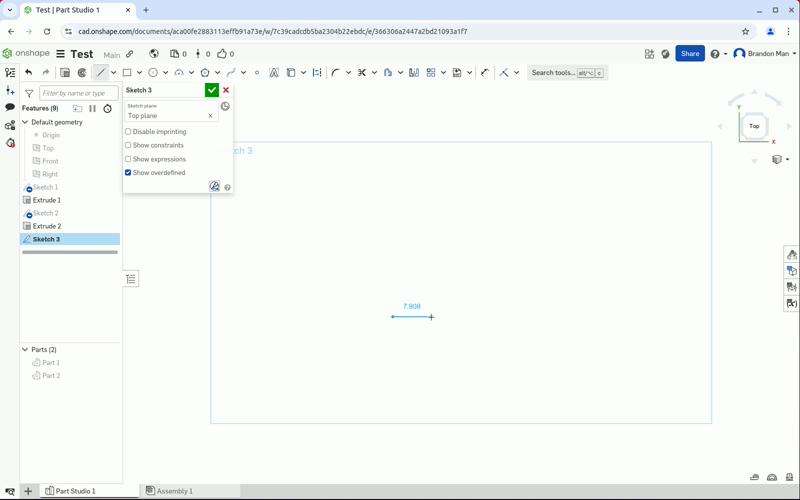
click(431, 316)
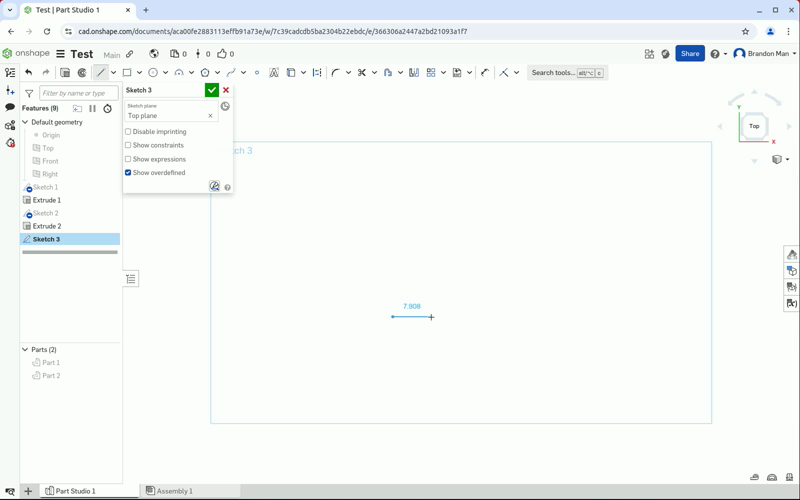
key_up(shift)
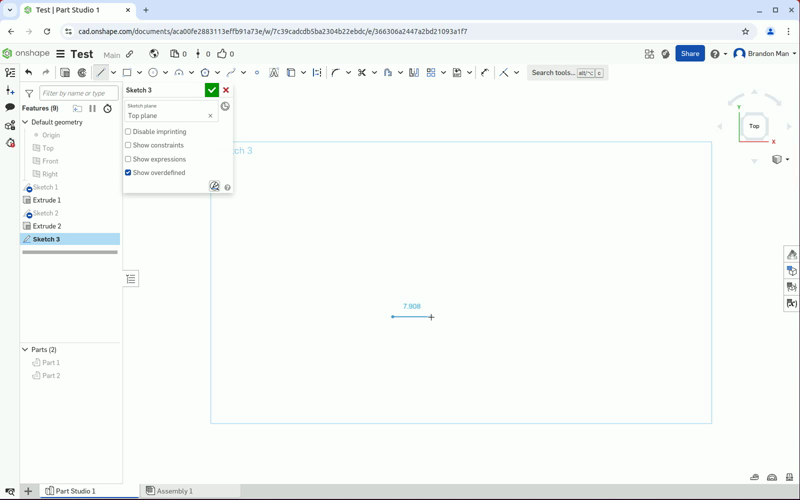
key(esc)
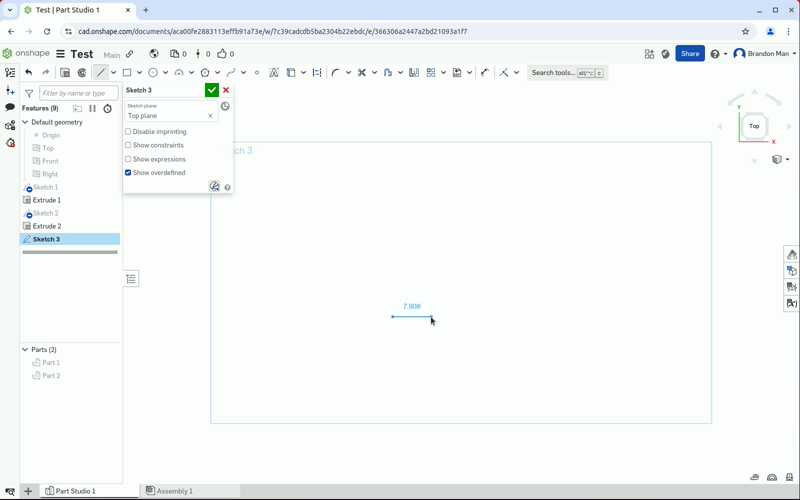
key(a)
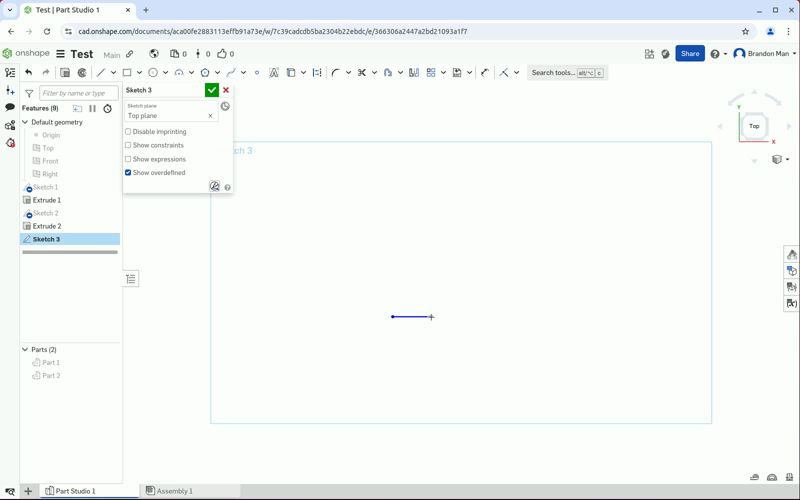
mouse_move(431, 316)
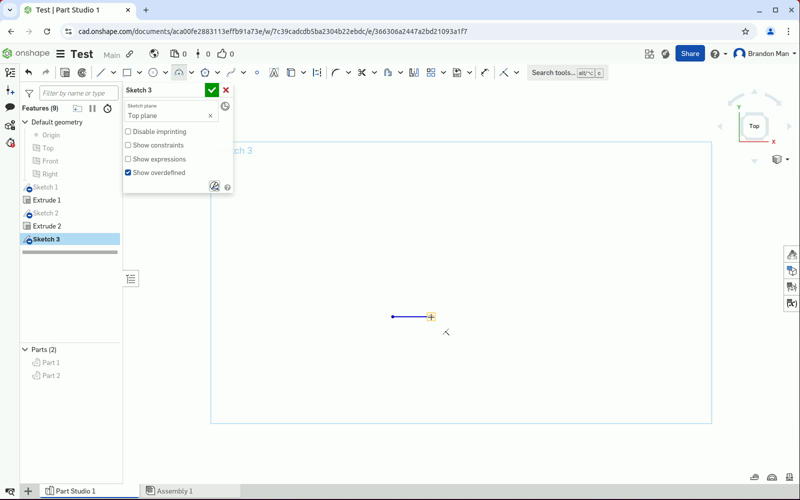
click(431, 316)
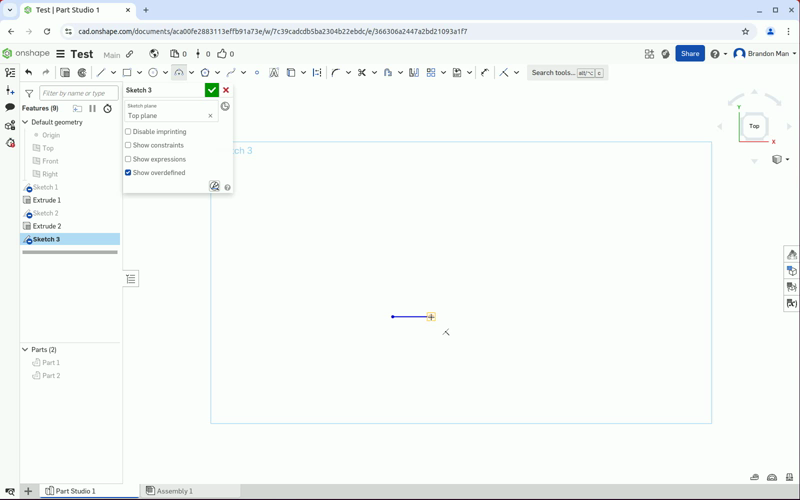
key_down(shift)
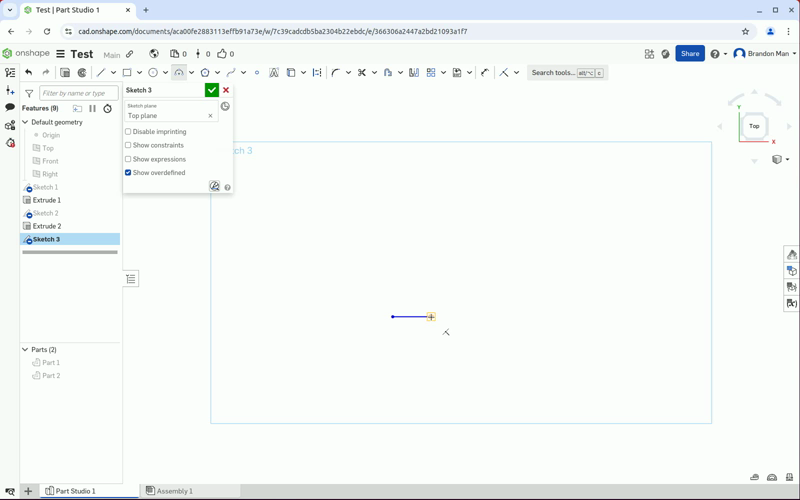
mouse_move(431, 248)
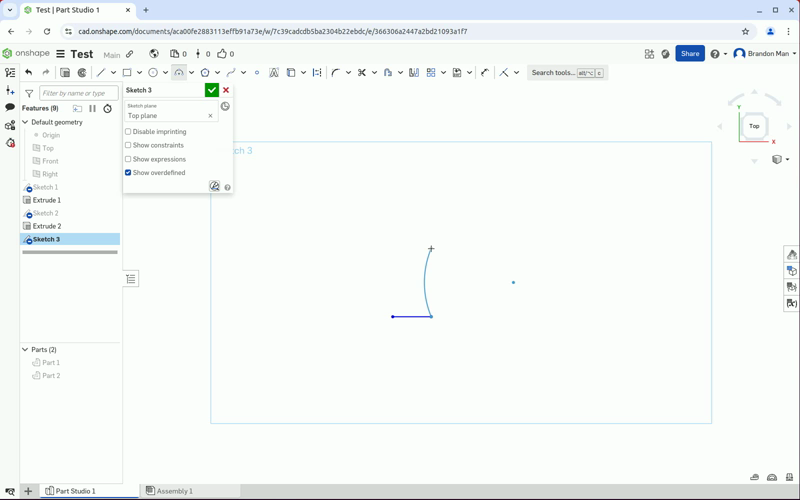
click(431, 248)
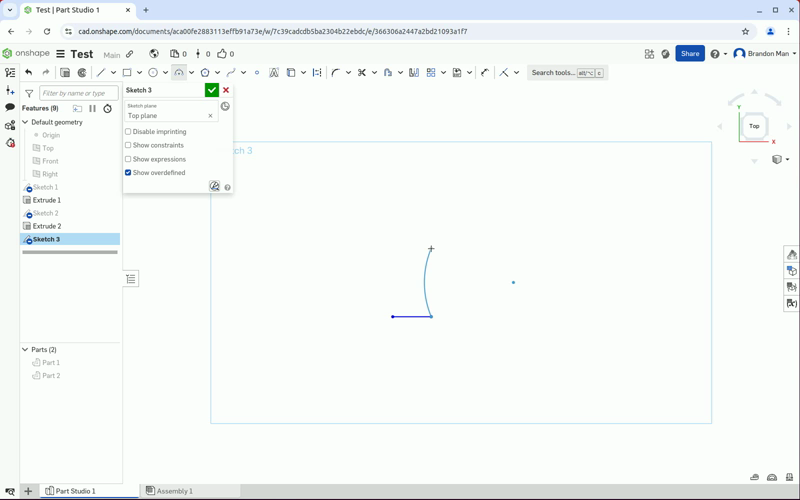
mouse_move(415, 282)
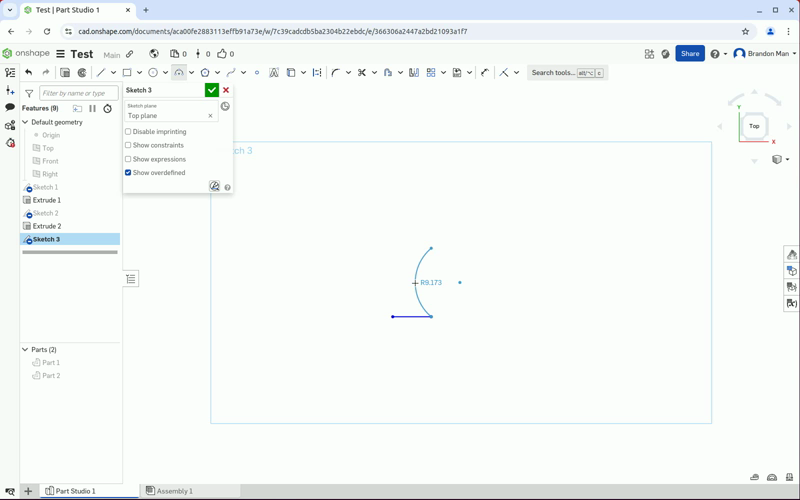
click(415, 282)
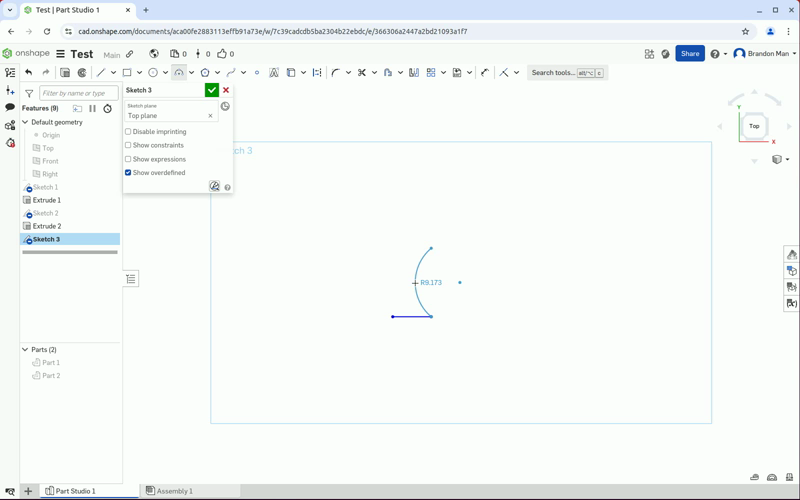
key_up(shift)
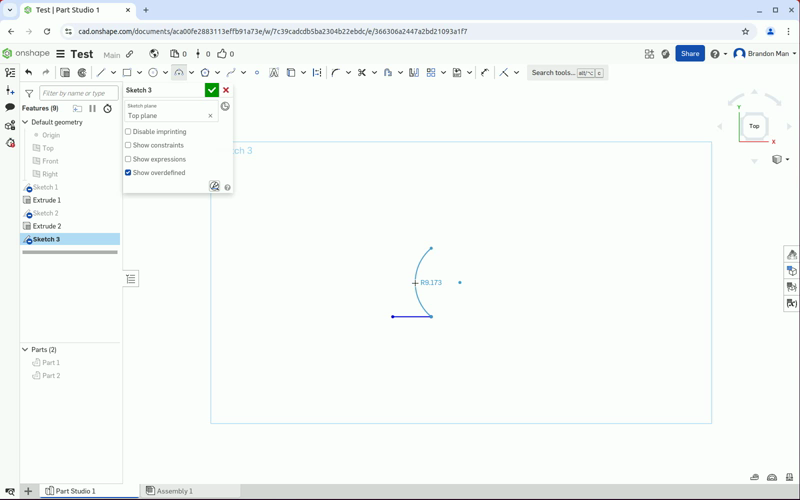
key(esc)
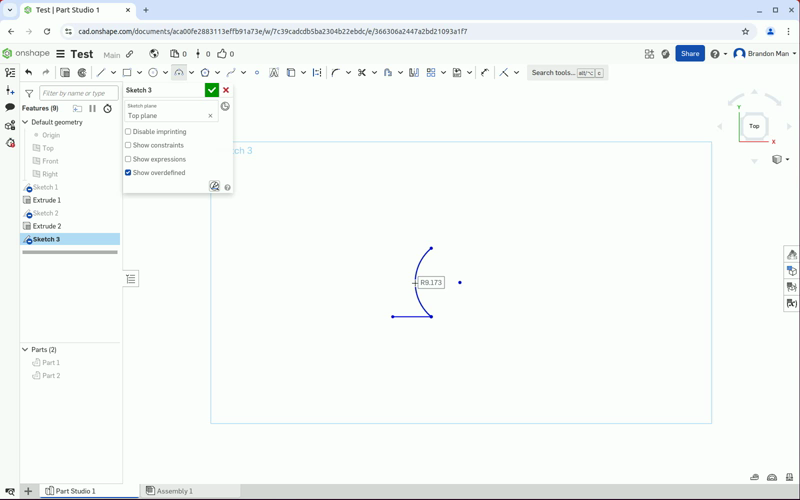
key(l)
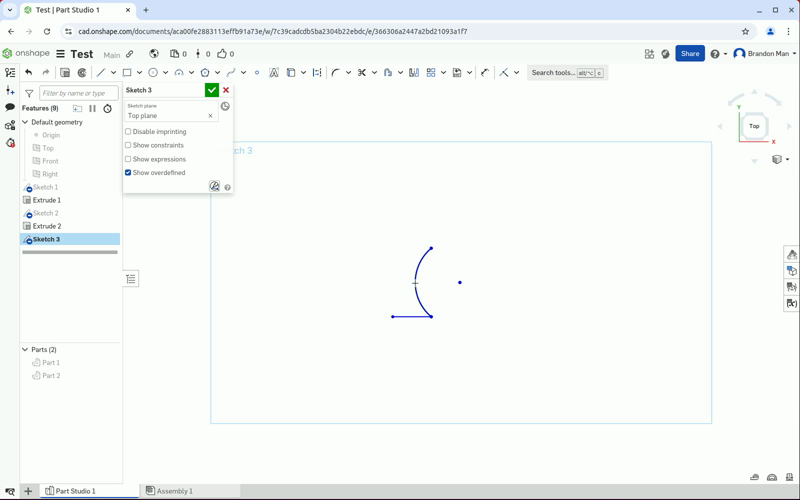
mouse_move(431, 248)
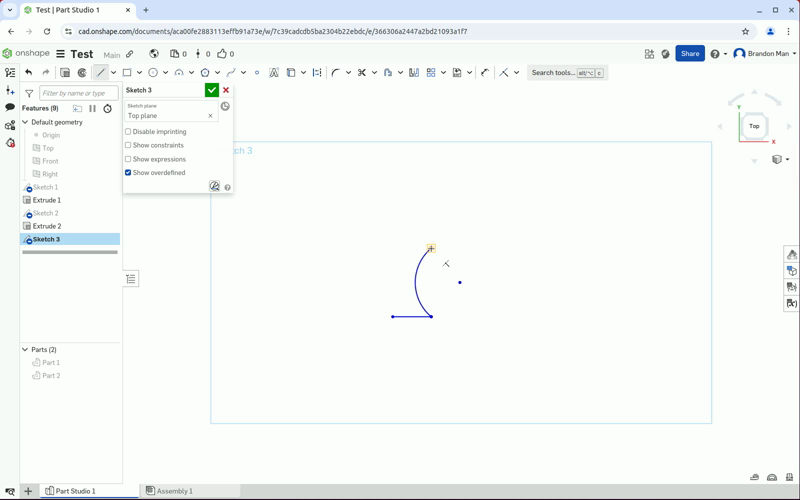
click(431, 248)
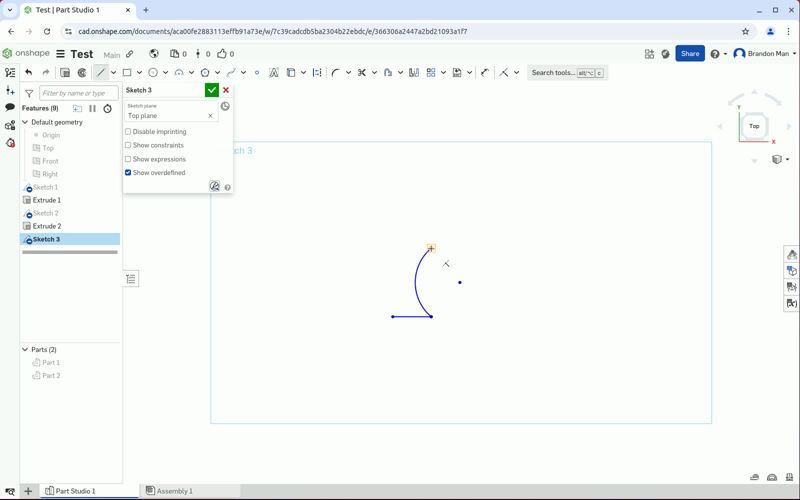
key_down(shift)
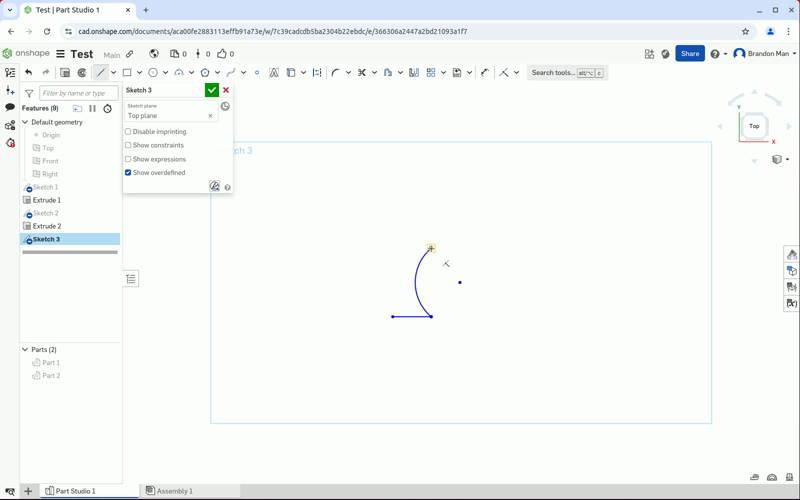
mouse_move(461, 248)
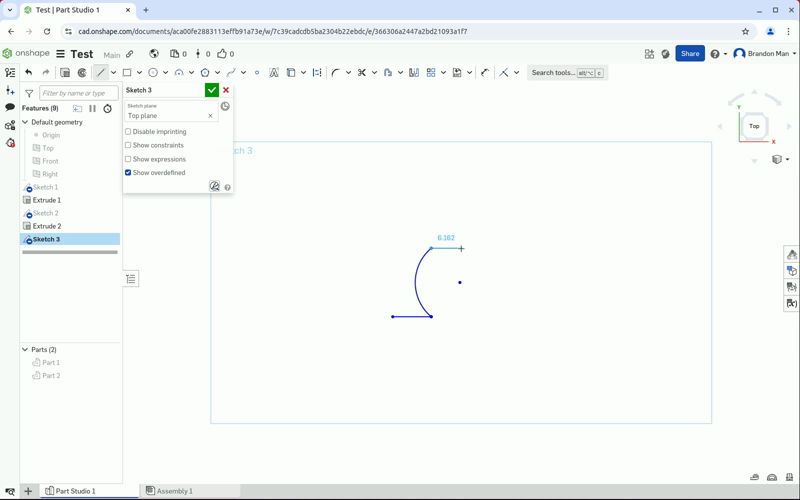
mouse_move(392, 248)
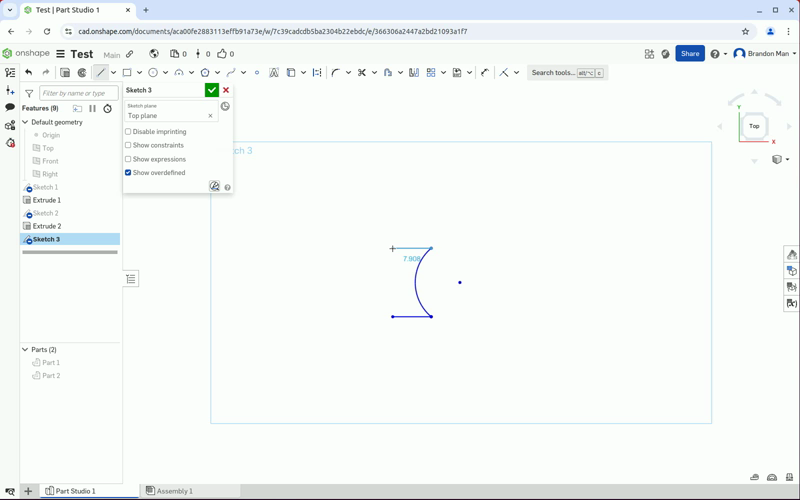
click(392, 248)
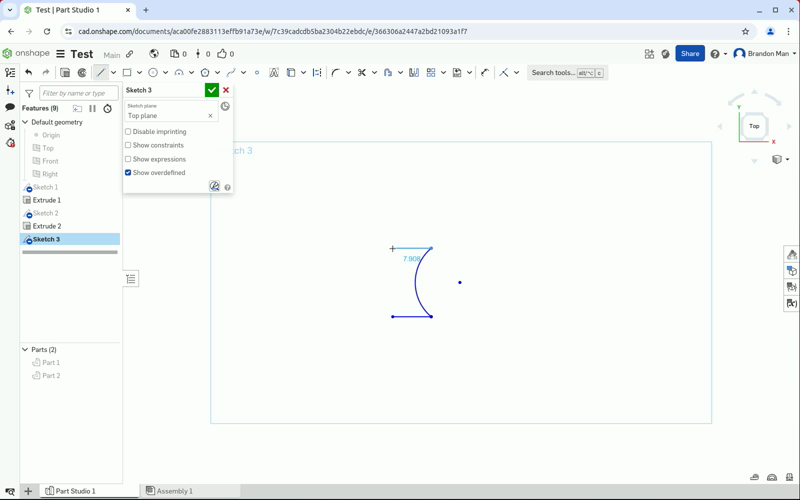
key_up(shift)
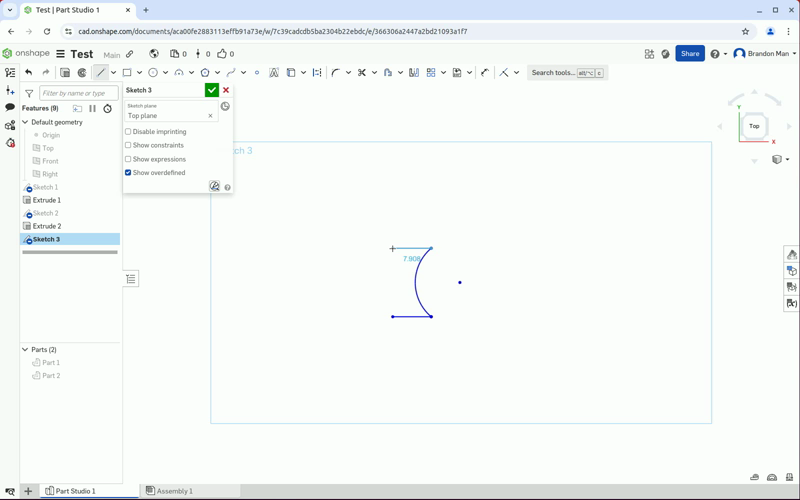
key_down(shift)
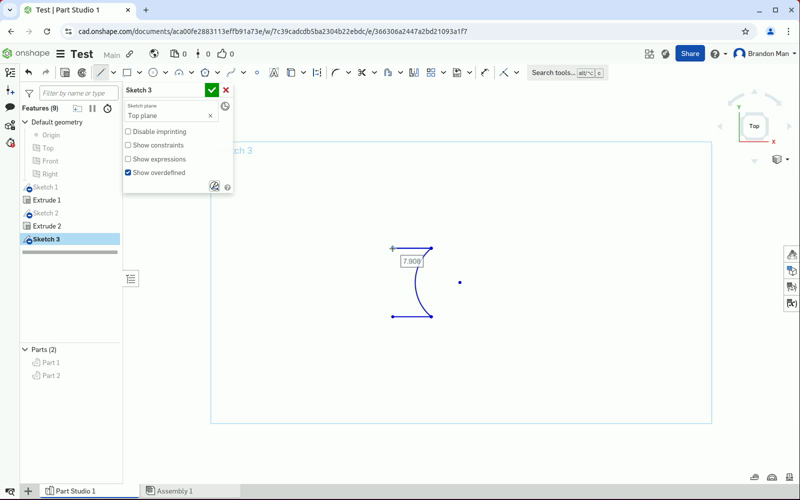
mouse_move(392, 316)
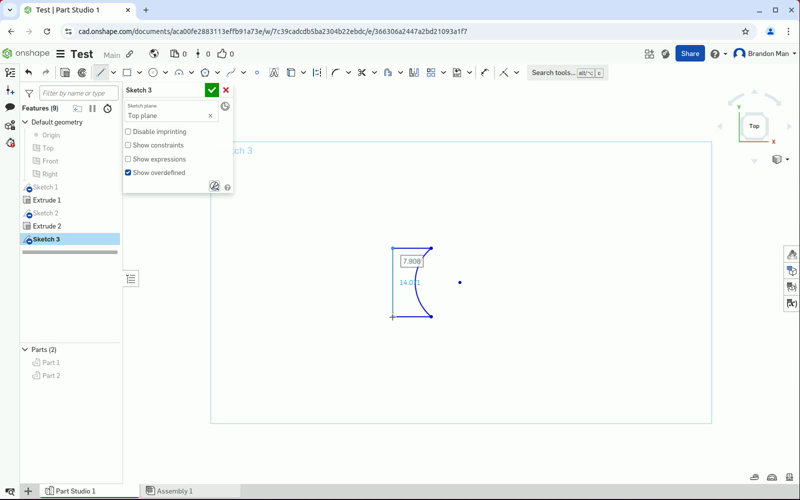
key_up(shift)
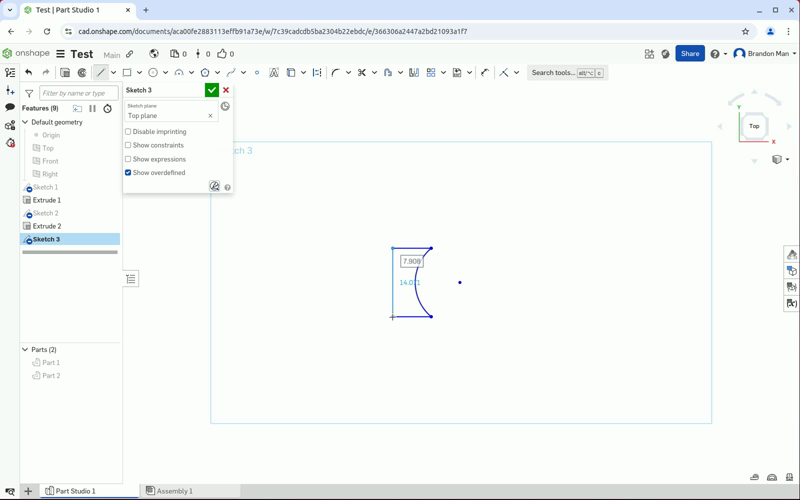
click(392, 316)
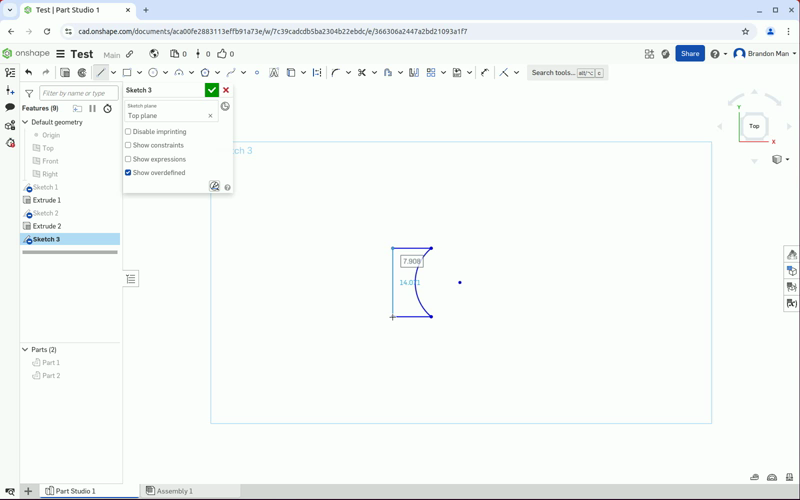
key(esc)
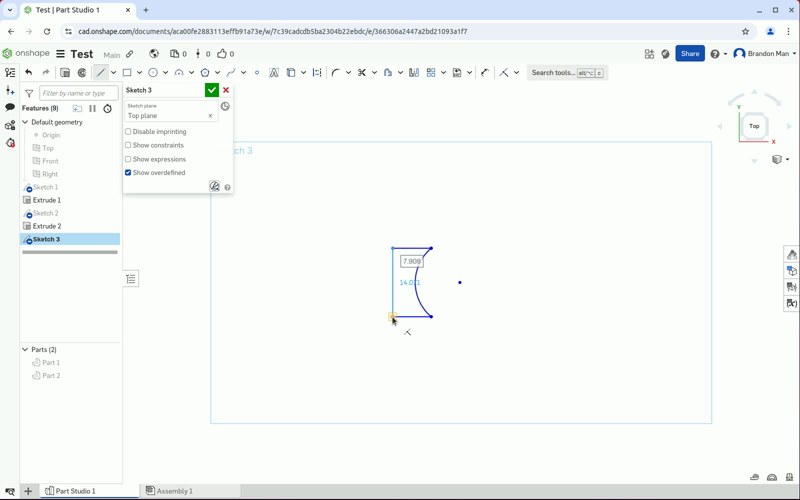
mouse_move(396, 276)
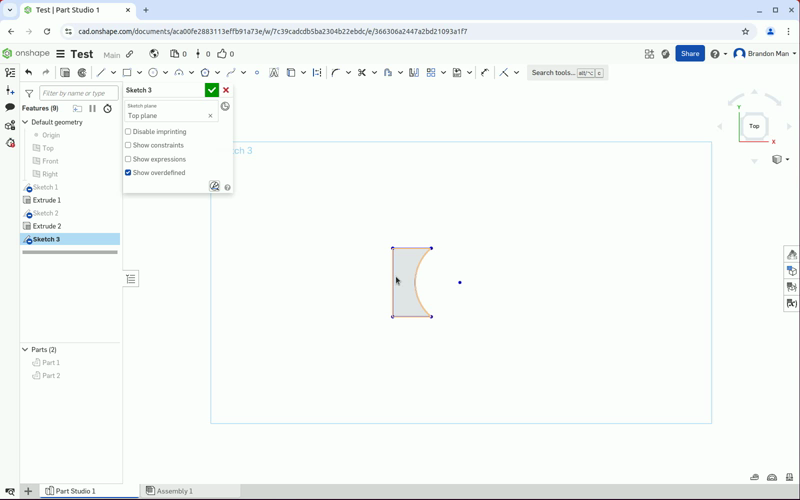
click(396, 276)
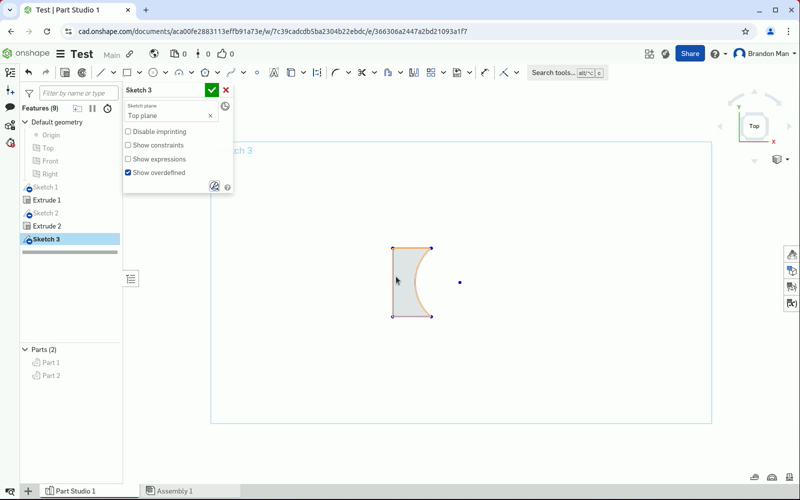
mouse_move(73, 352)
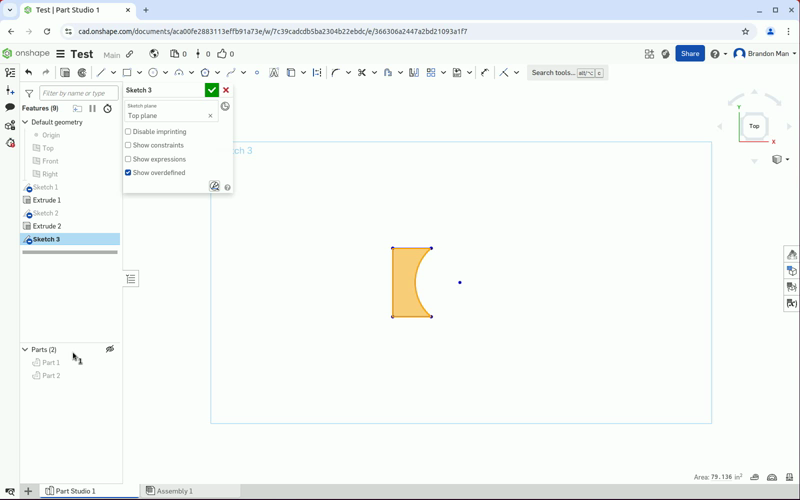
key(shift+y)
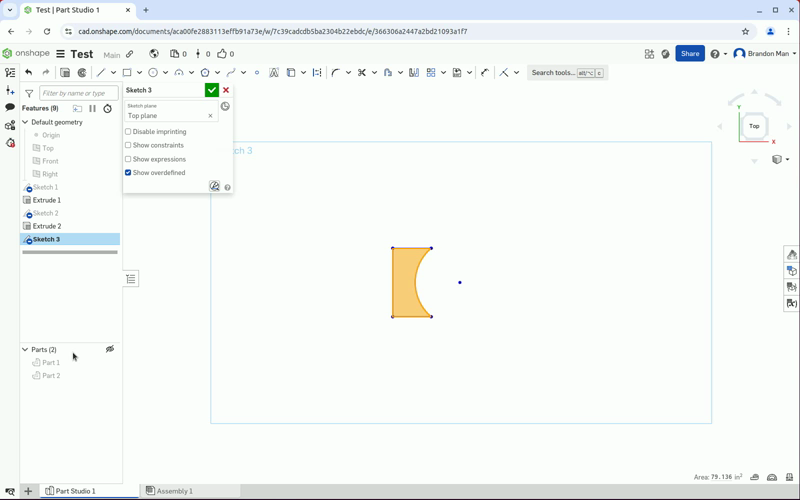
key(shift+e)
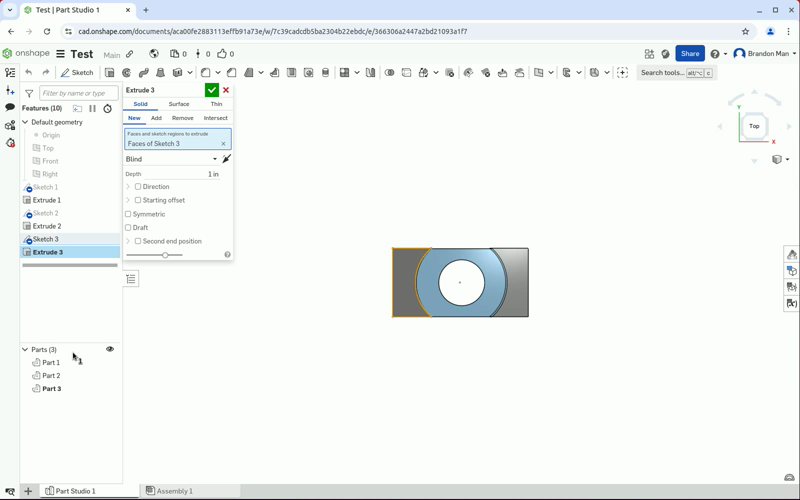
mouse_move(143, 106)
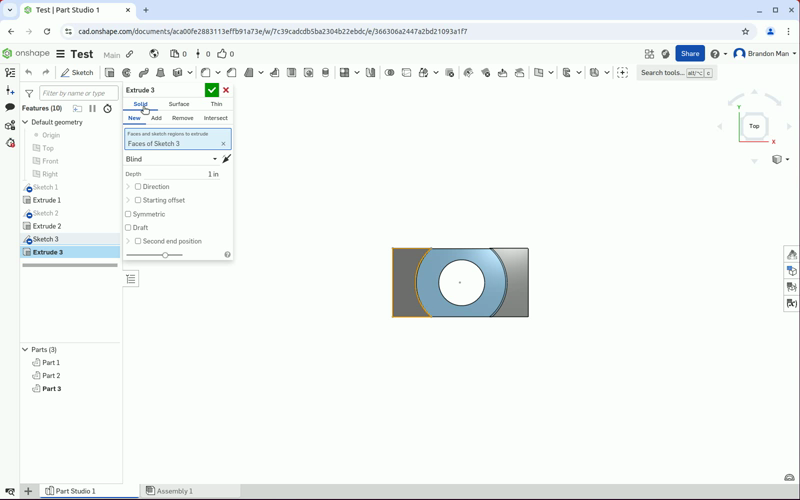
click(143, 106)
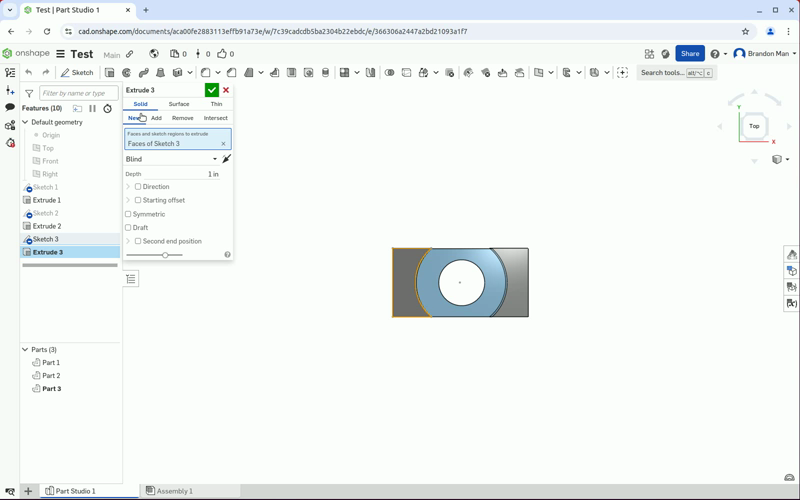
mouse_move(137, 120)
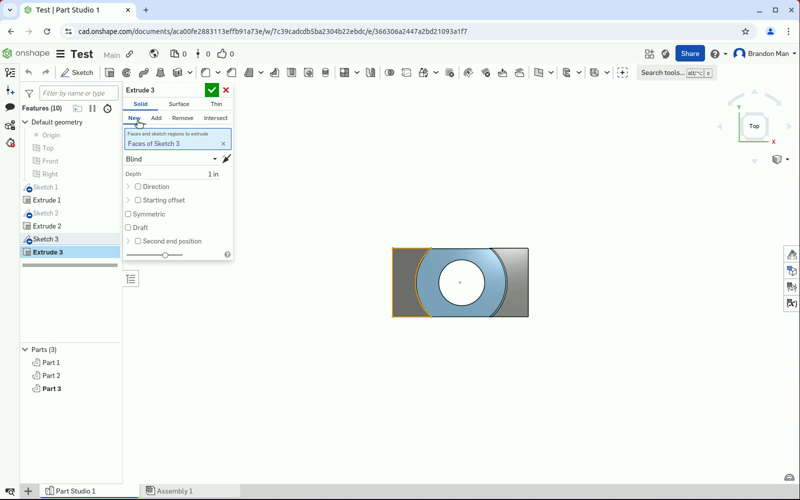
click(137, 120)
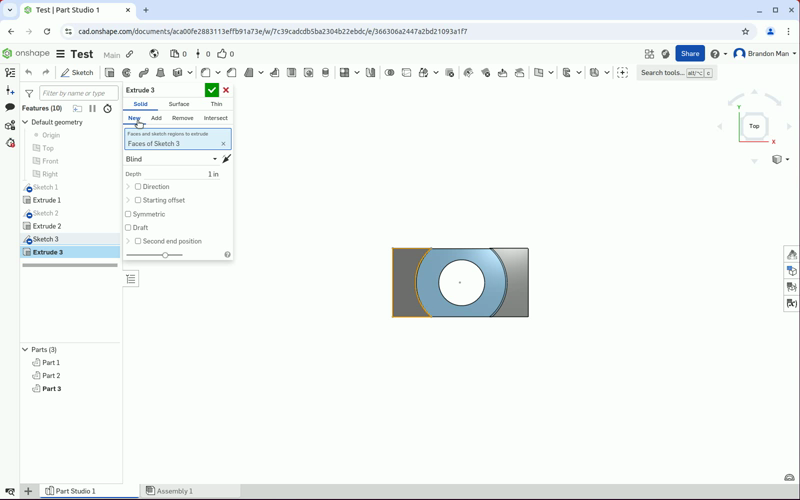
key(tab, 4)
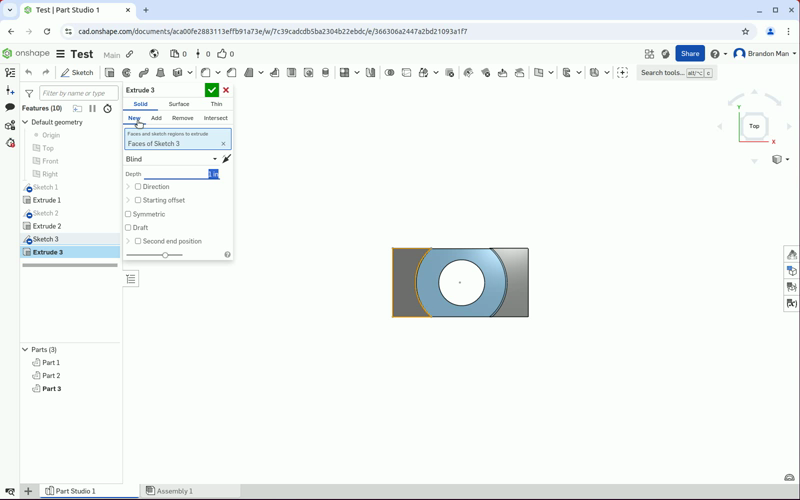
text(4.574)
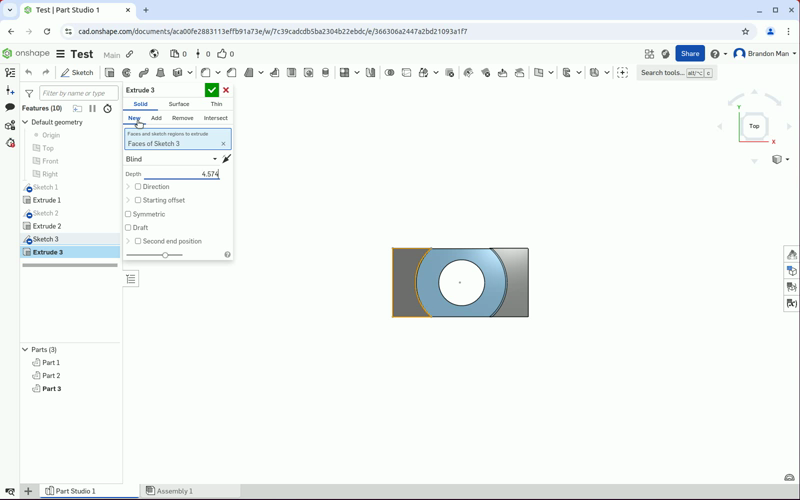
key(enter)
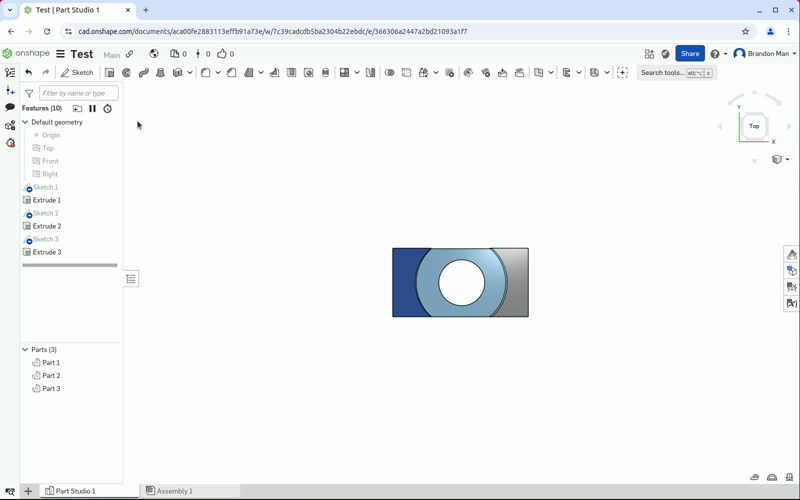
key(shift+h)
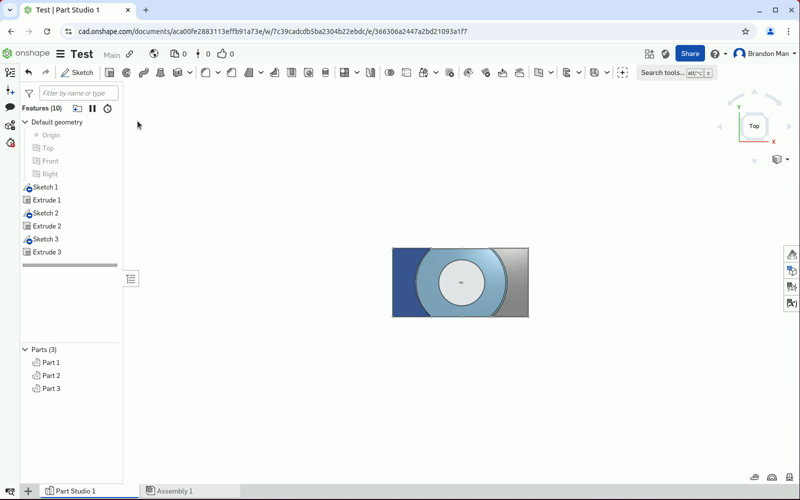
key(shift+h)
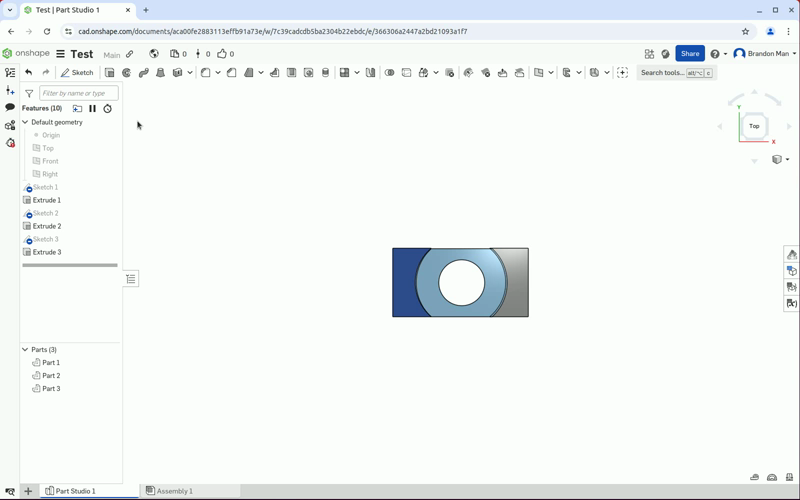
mouse_move(73, 189)
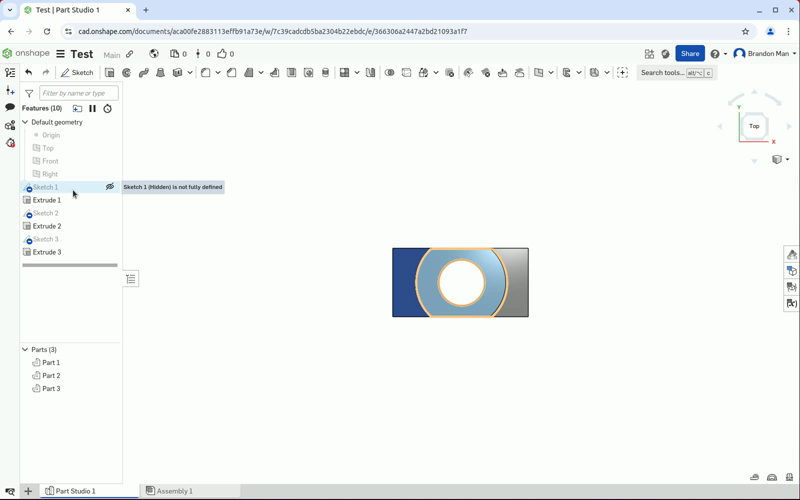
click(73, 189)
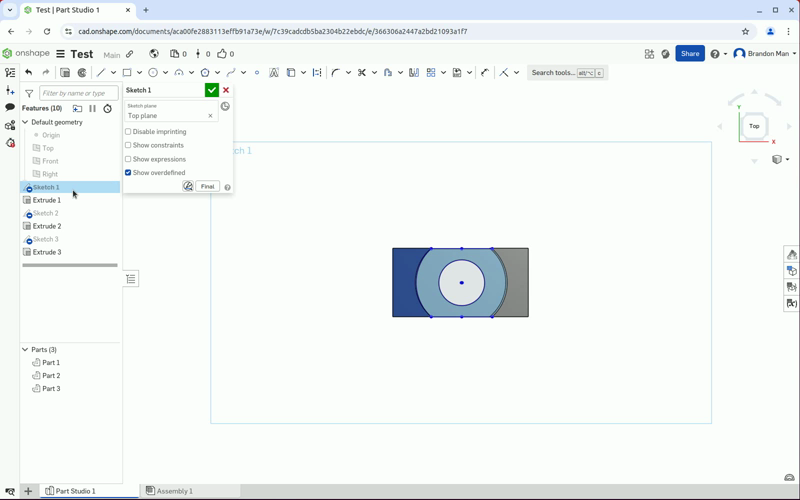
mouse_move(229, 92)
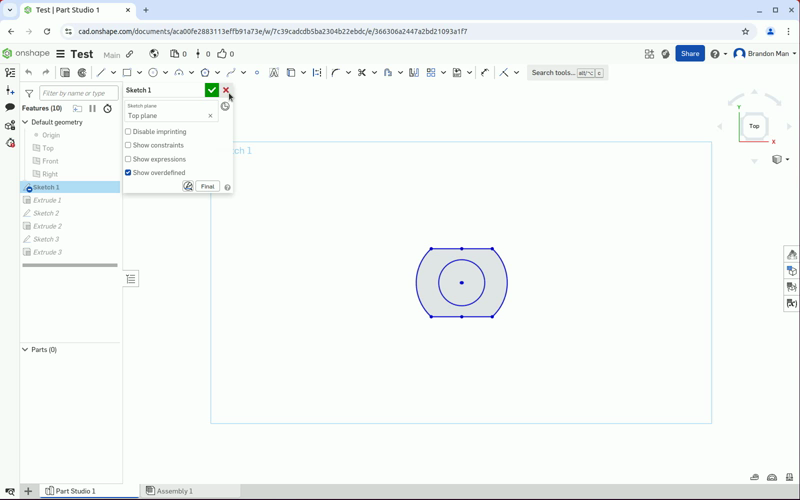
click(229, 92)
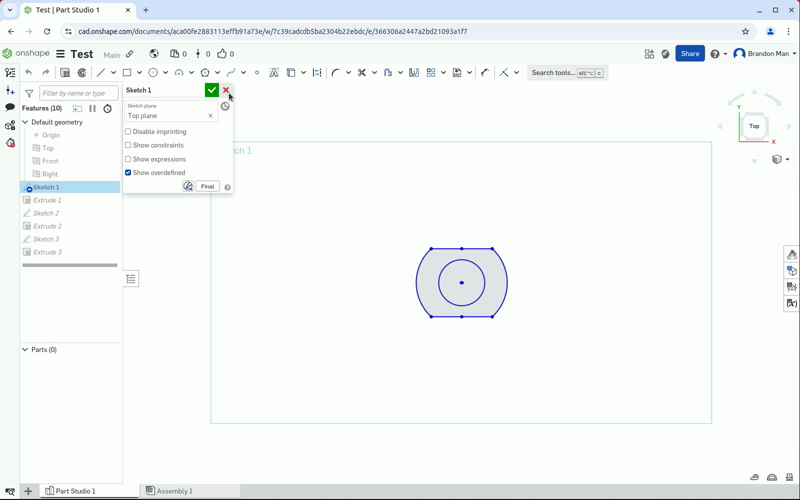
key(shift+s)
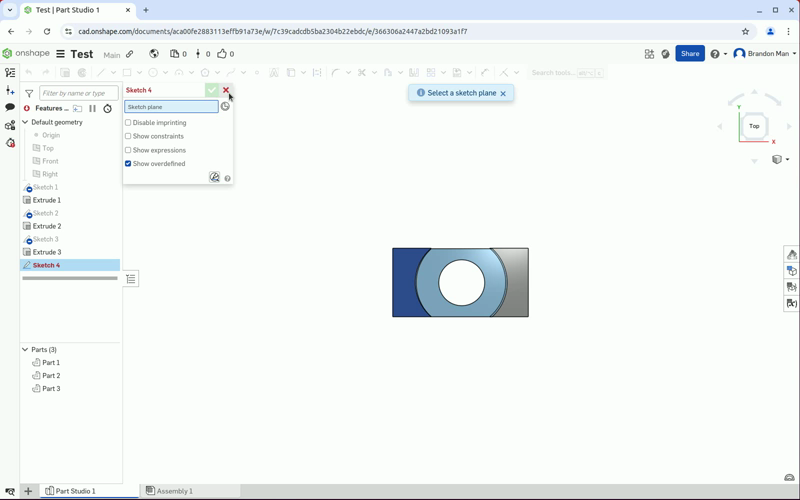
mouse_move(73, 150)
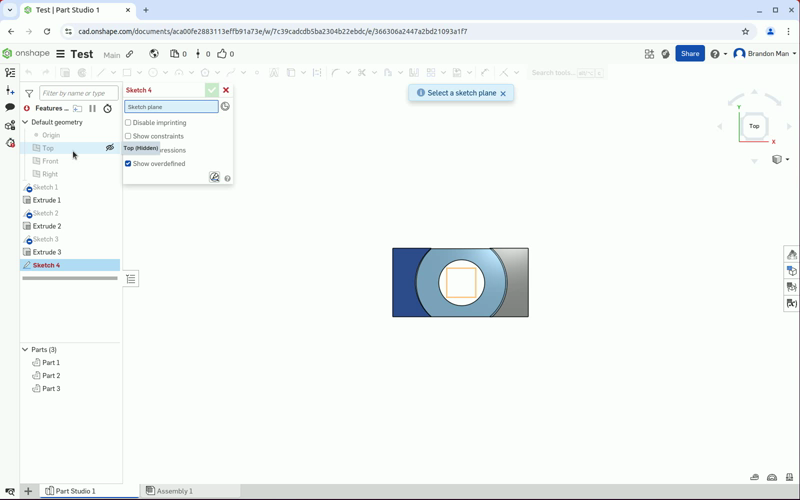
click(73, 150)
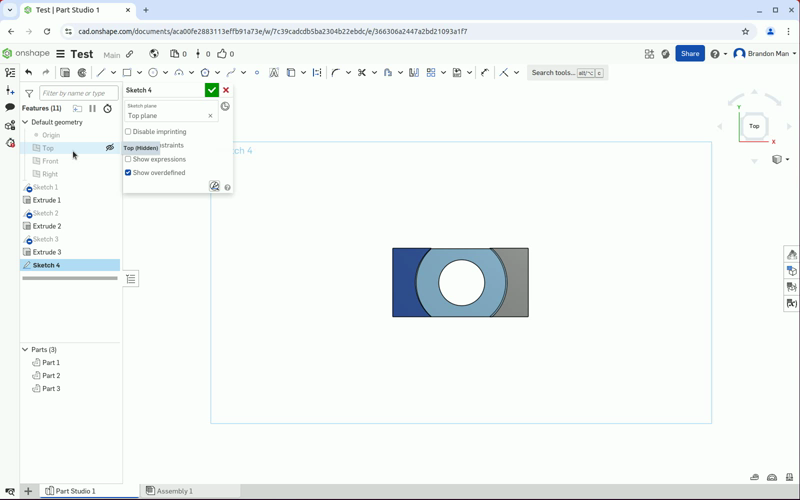
mouse_move(73, 352)
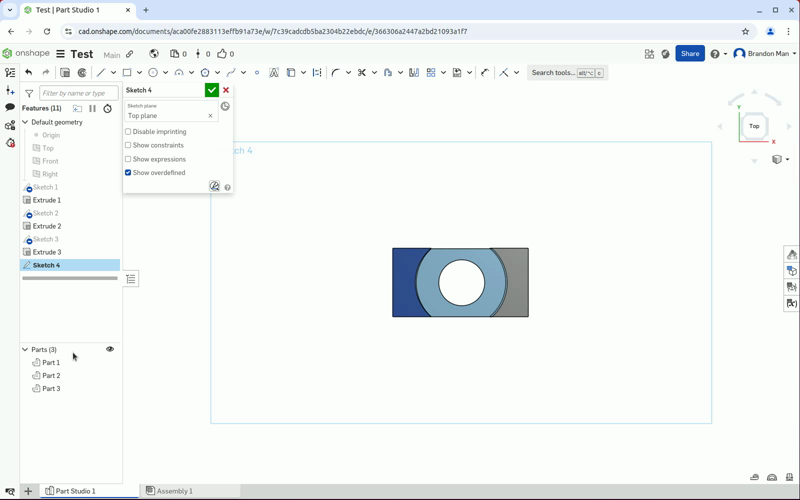
key(y)
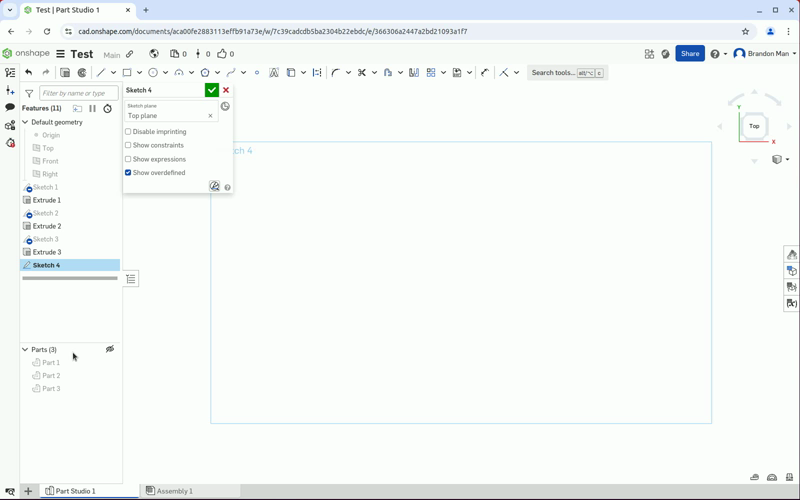
key(l)
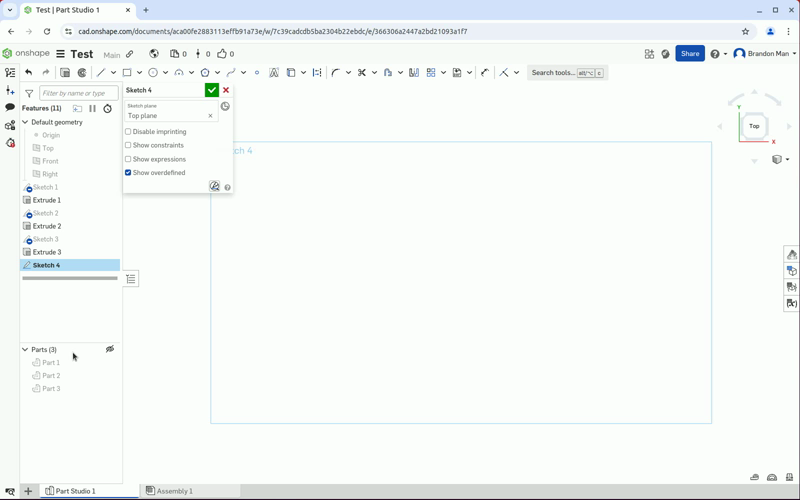
key_down(shift)
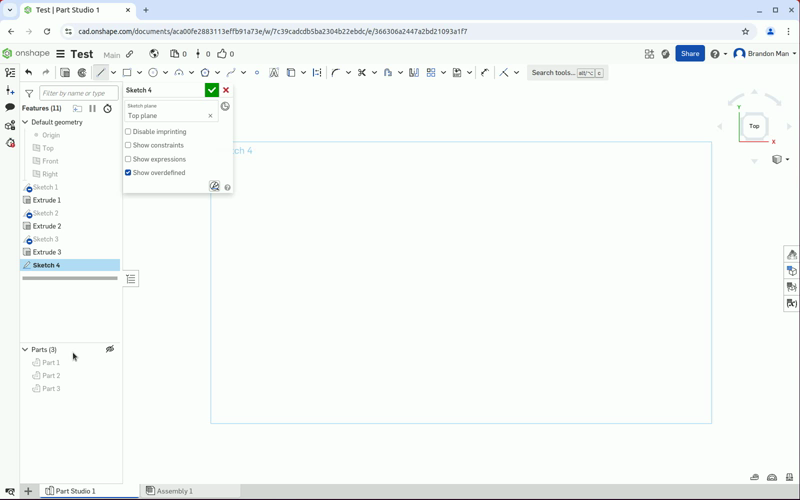
mouse_move(431, 249)
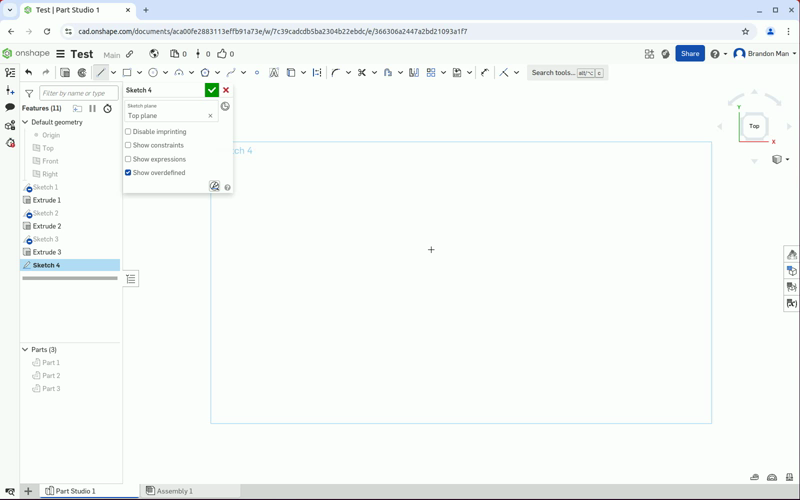
click(431, 249)
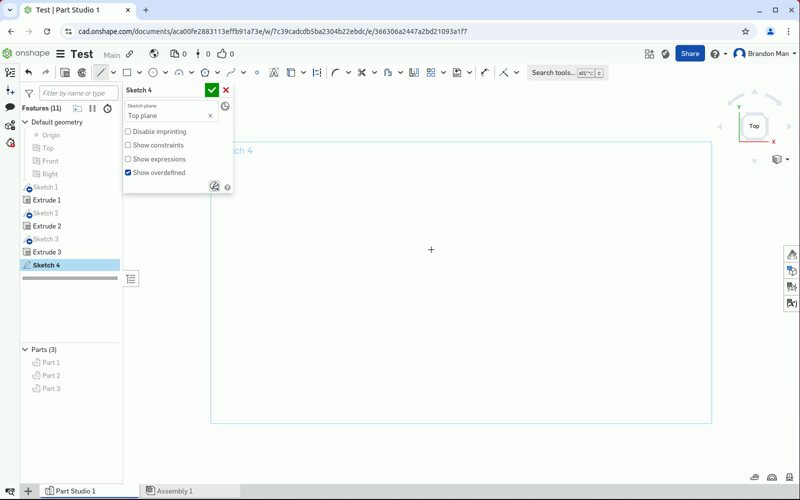
key_up(shift)
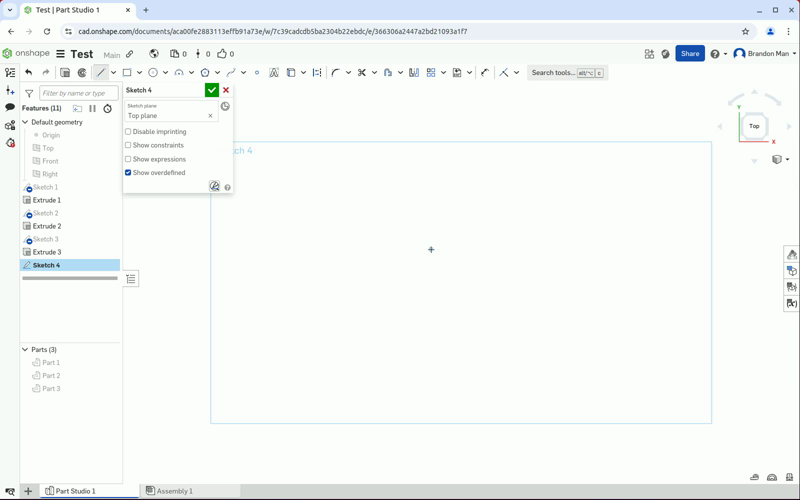
key_down(shift)
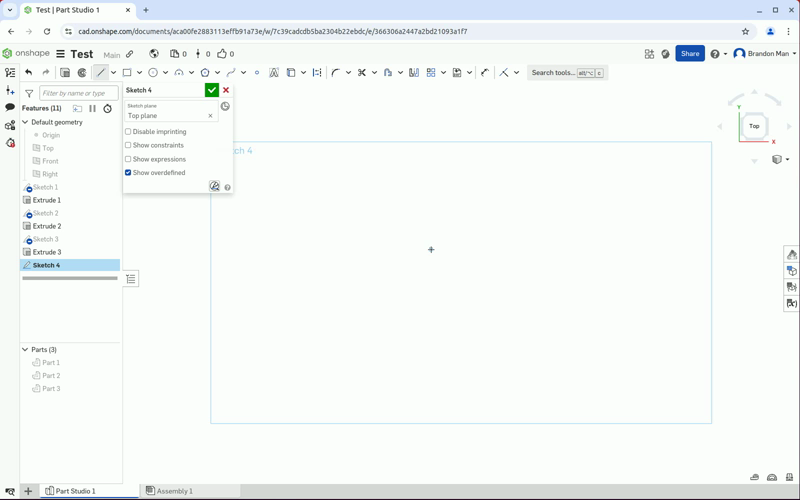
mouse_move(461, 249)
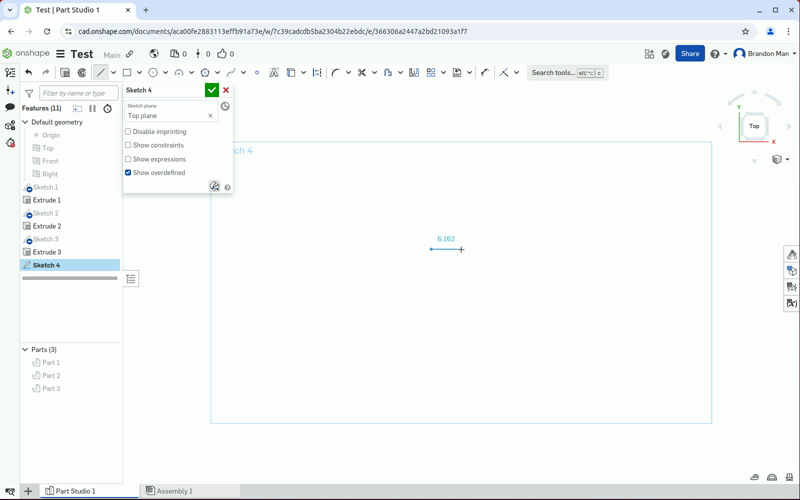
mouse_move(461, 249)
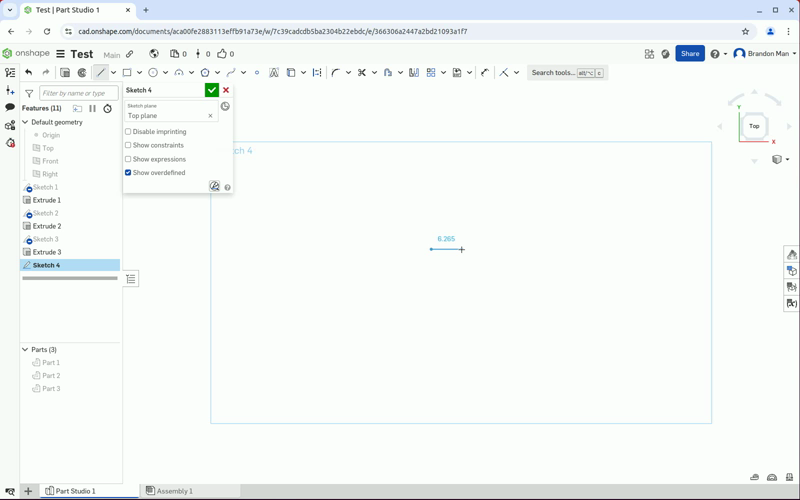
click(461, 249)
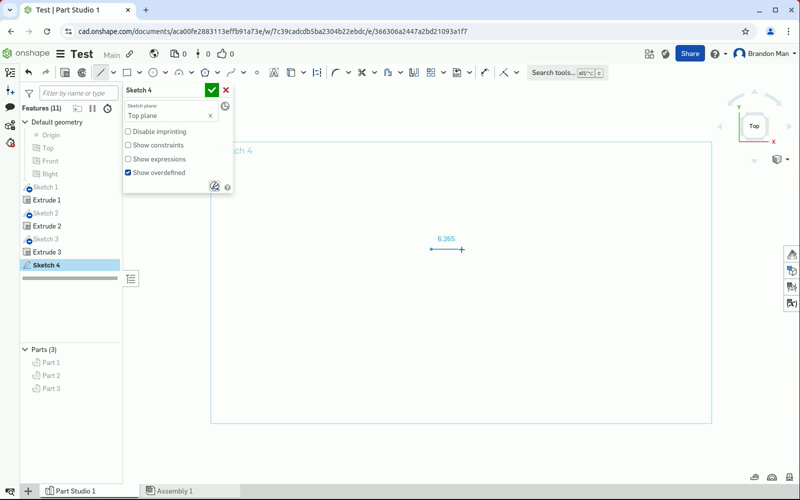
key_up(shift)
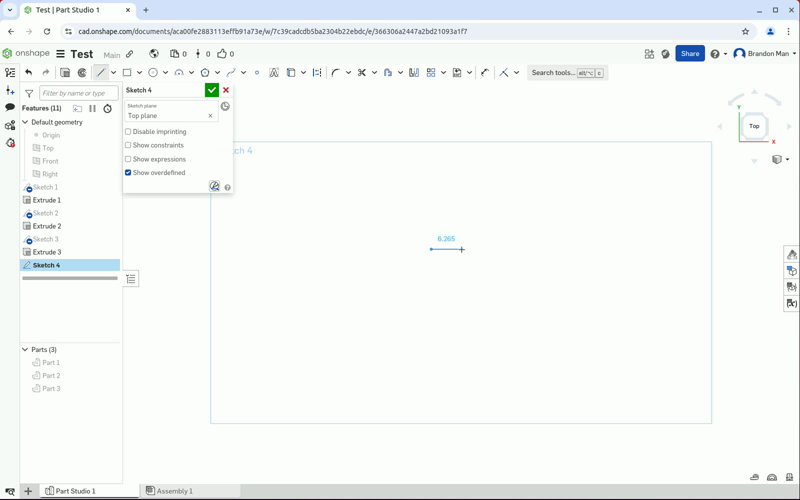
key_down(shift)
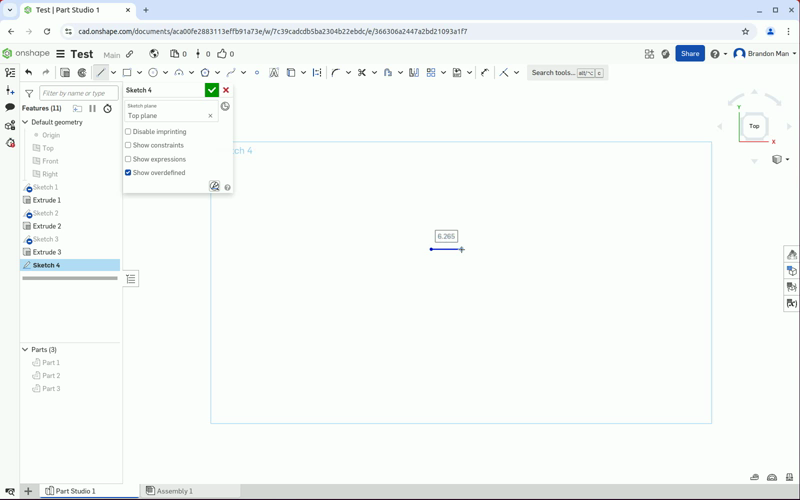
mouse_move(492, 249)
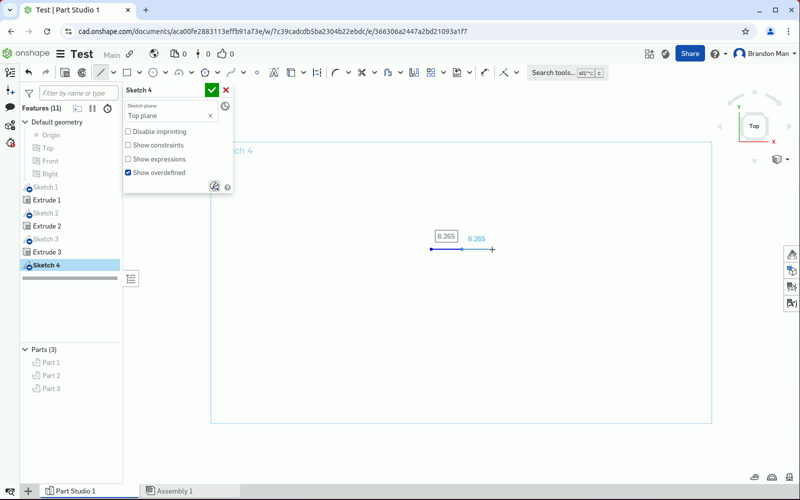
mouse_move(492, 249)
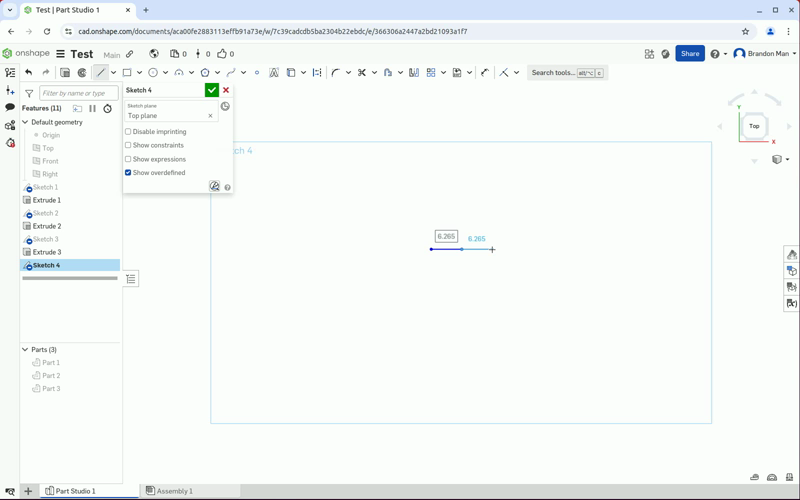
click(492, 249)
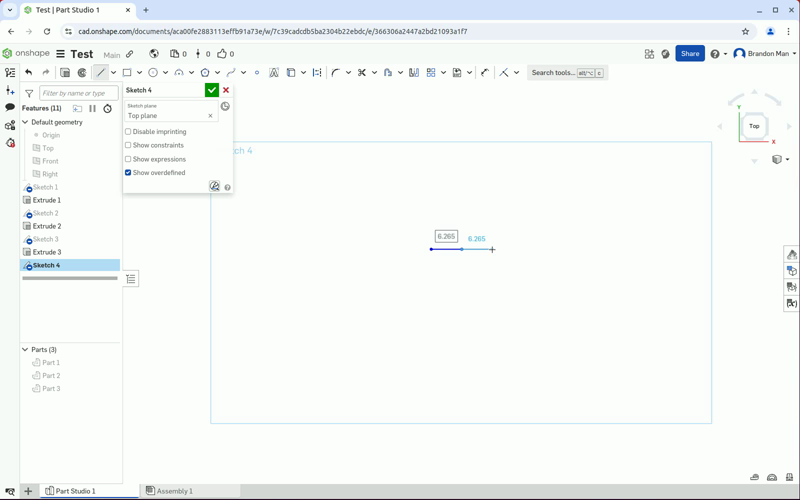
key_up(shift)
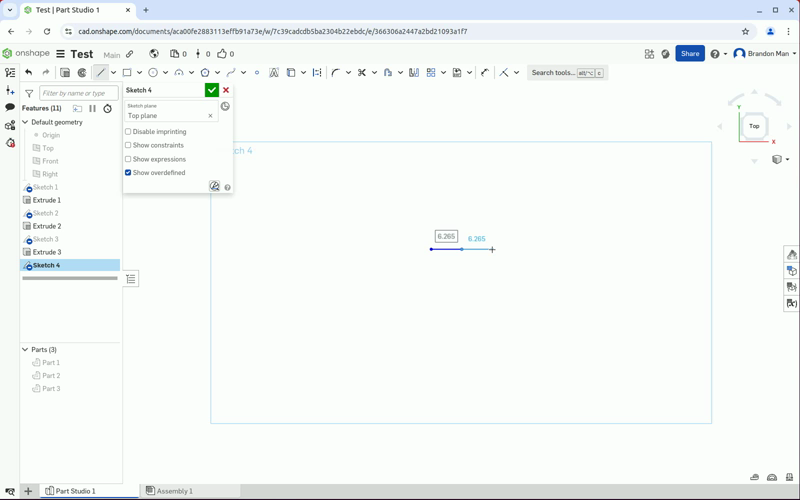
key(esc)
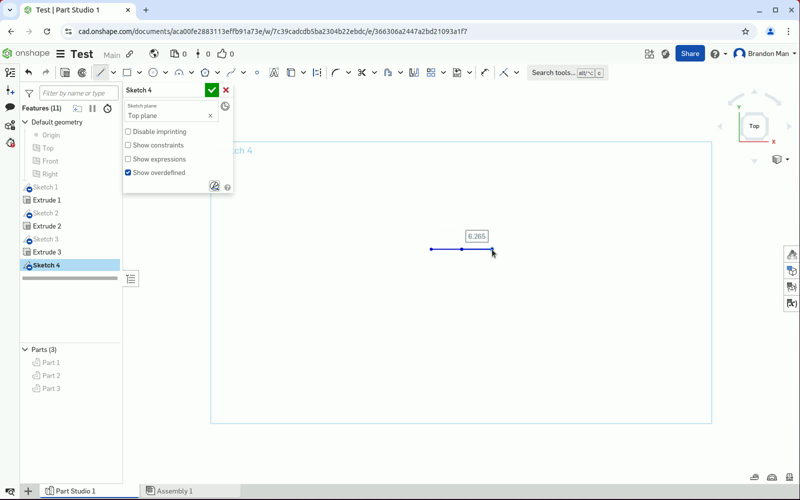
key(a)
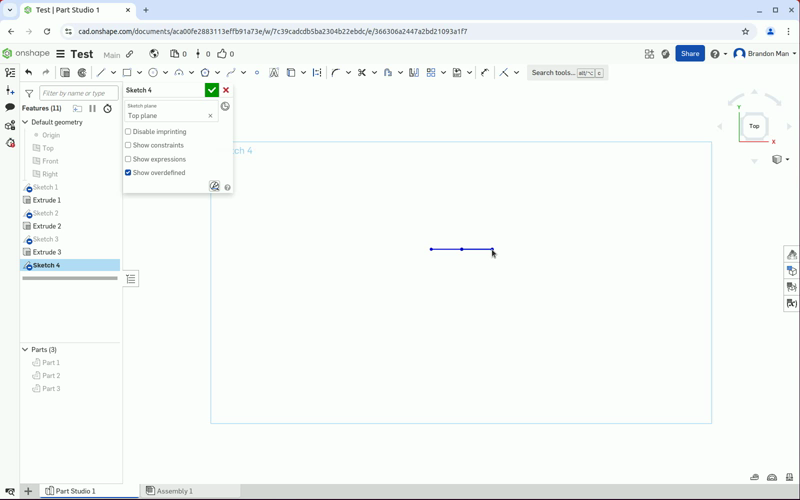
mouse_move(492, 249)
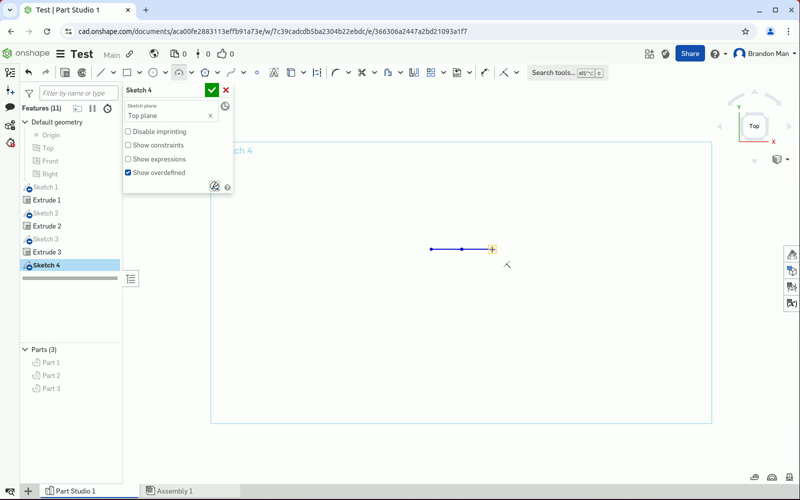
click(492, 249)
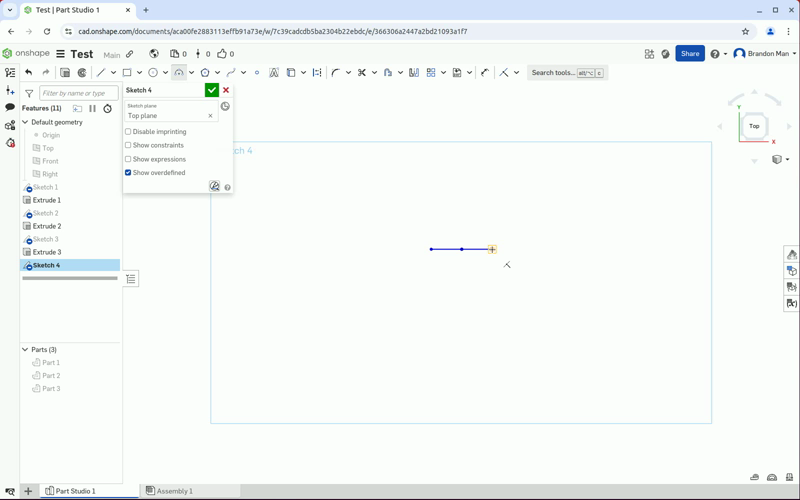
mouse_move(431, 249)
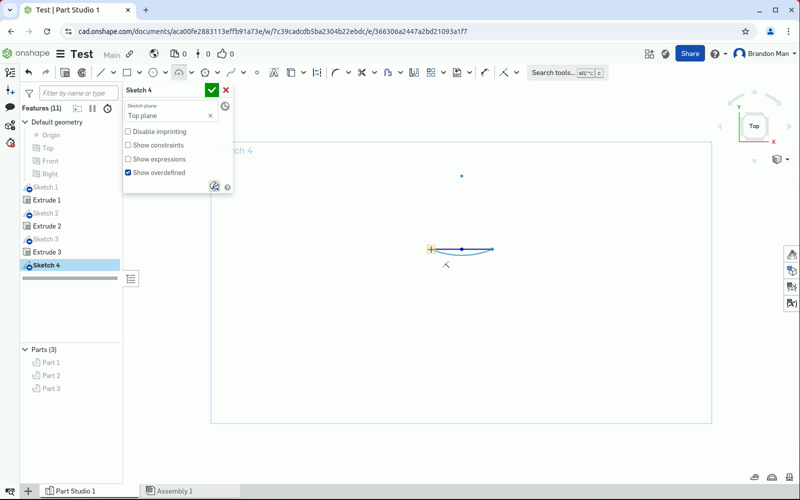
click(431, 249)
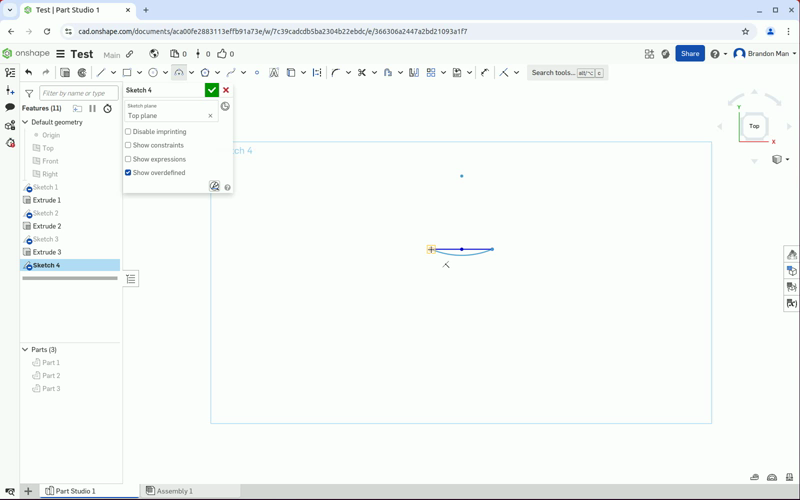
key_down(shift)
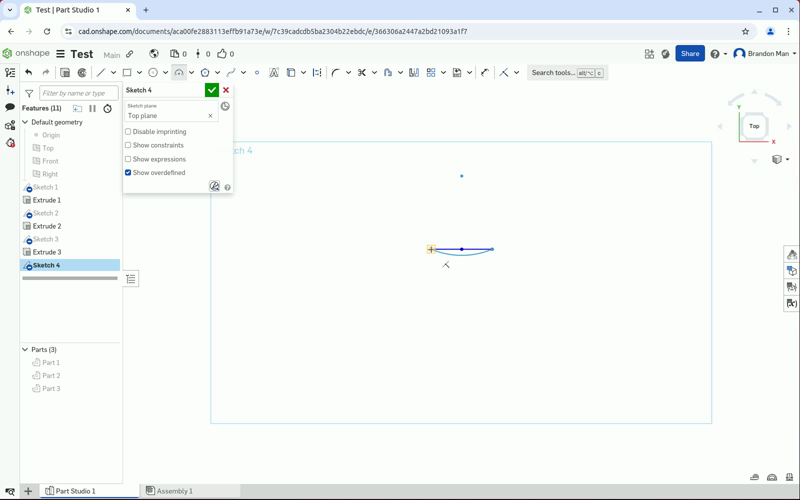
mouse_move(461, 237)
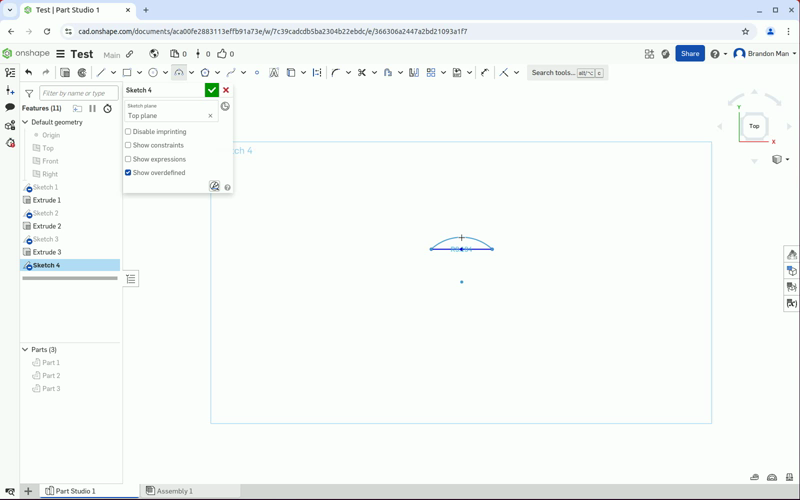
click(461, 237)
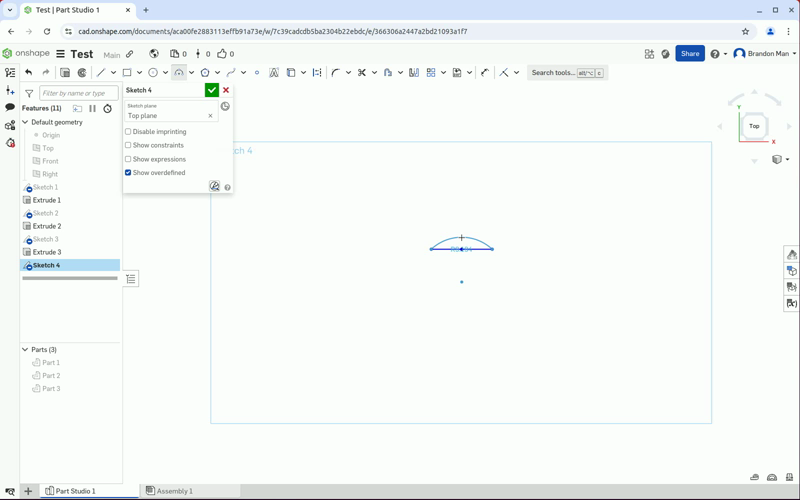
key_up(shift)
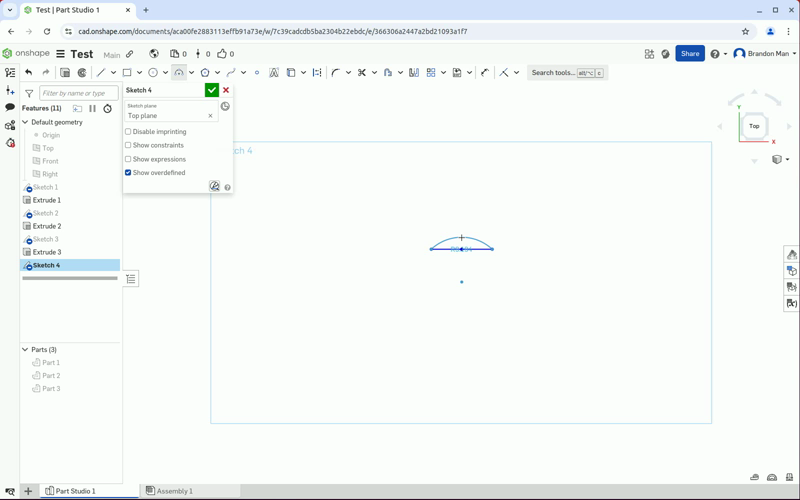
key(esc)
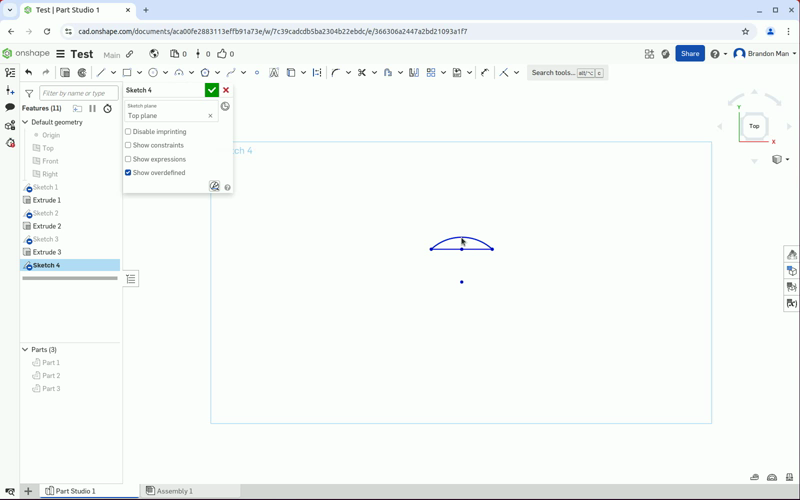
mouse_move(466, 243)
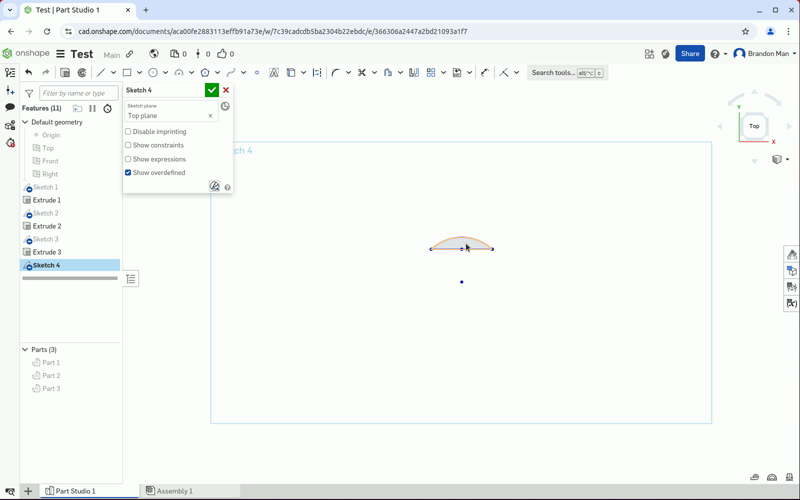
scroll(6)
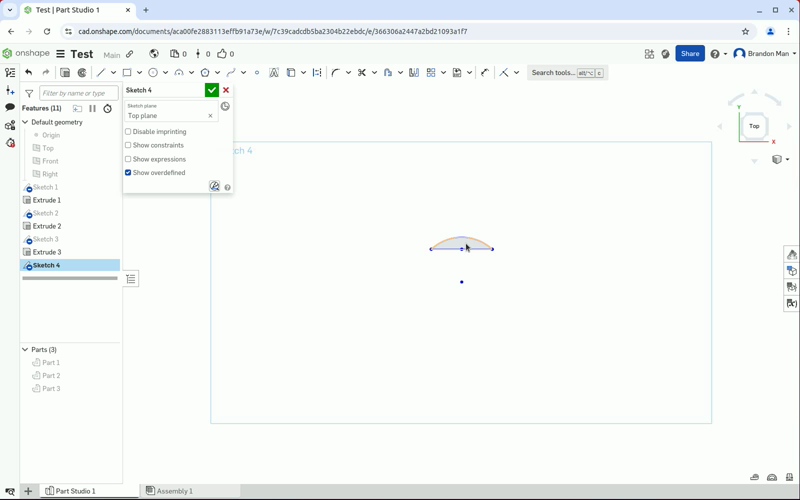
scroll(6)
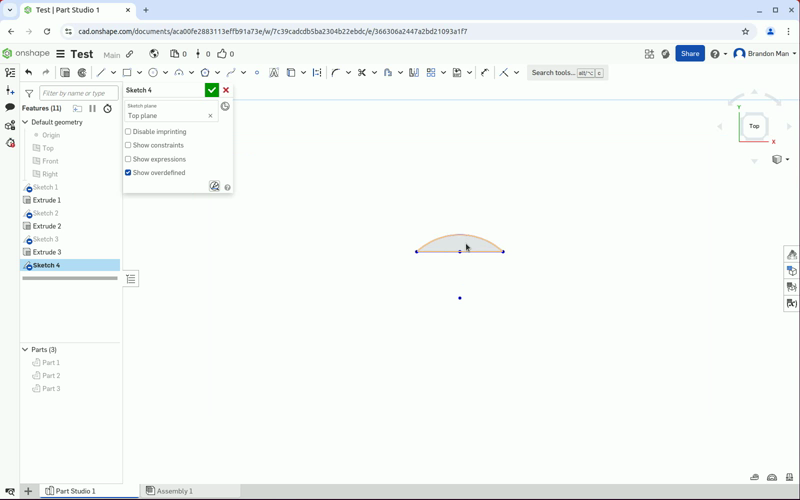
scroll(6)
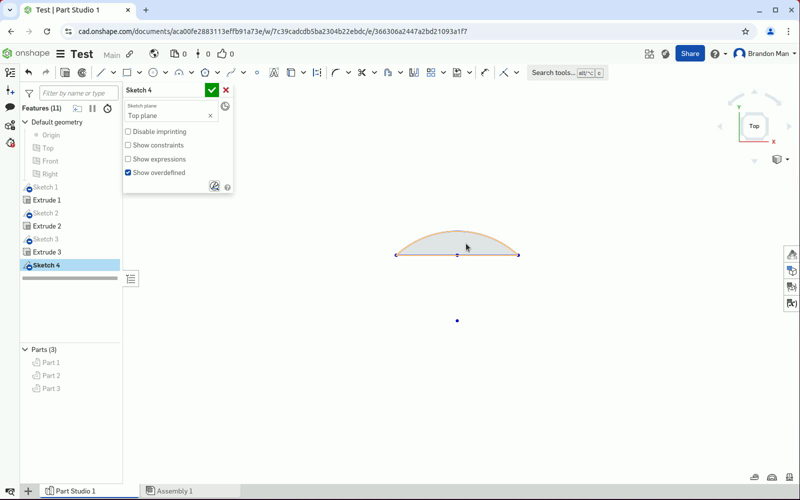
scroll(6)
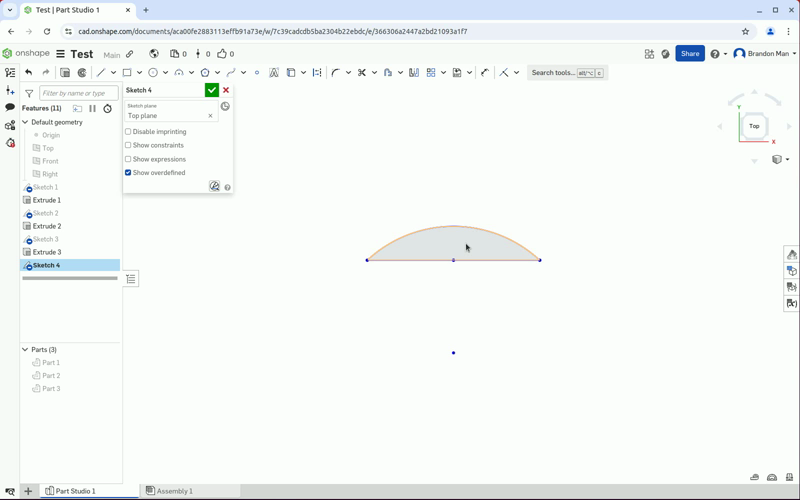
scroll(6)
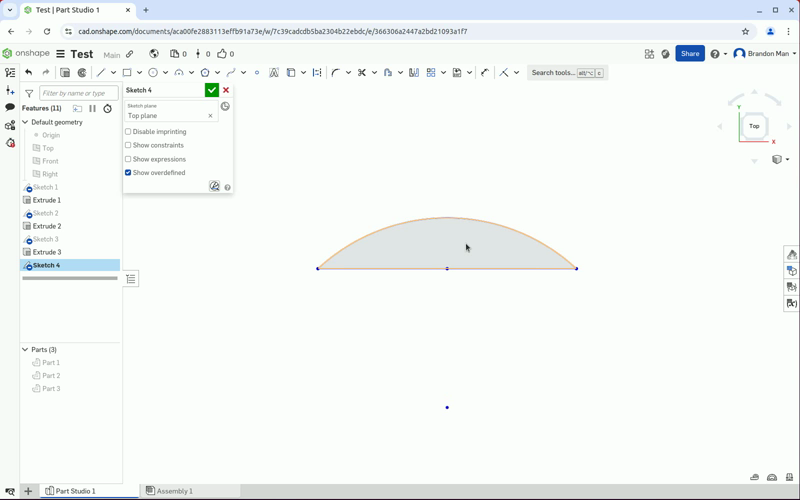
scroll(6)
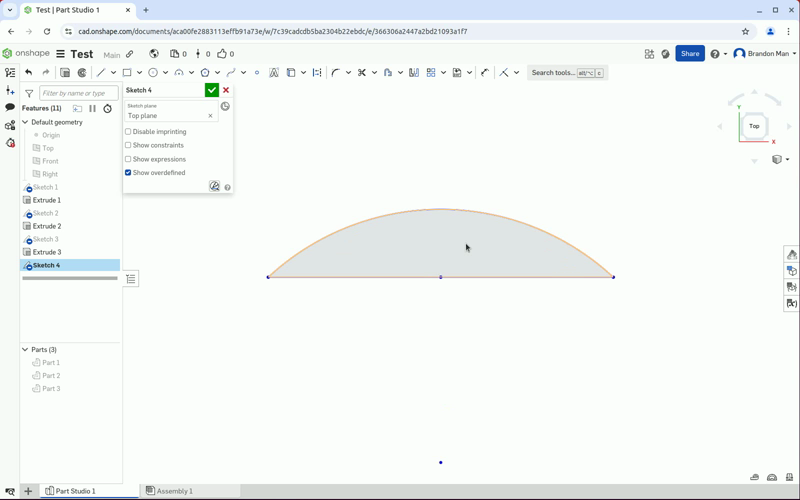
scroll(6)
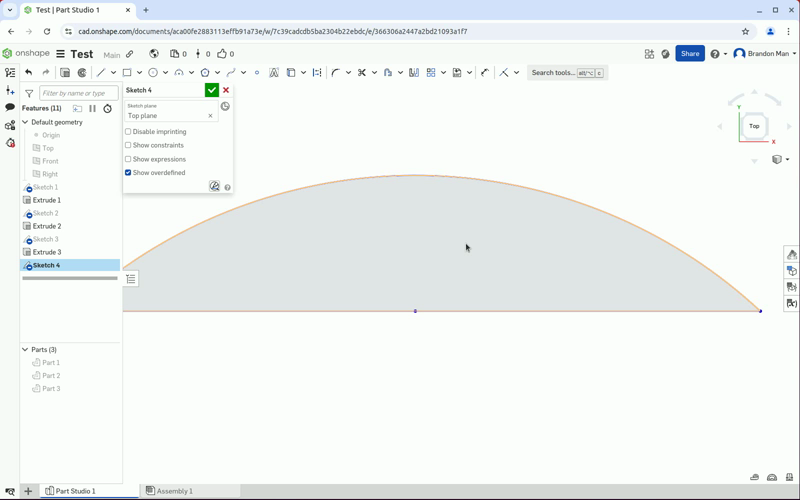
click(466, 243)
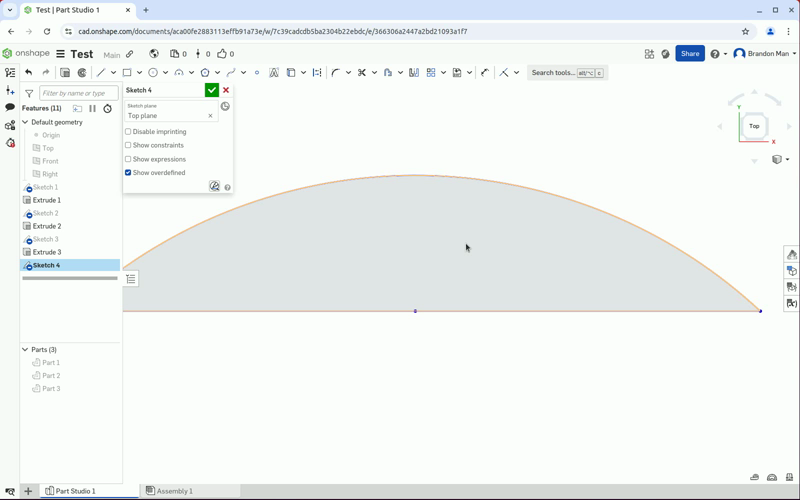
scroll(-6)
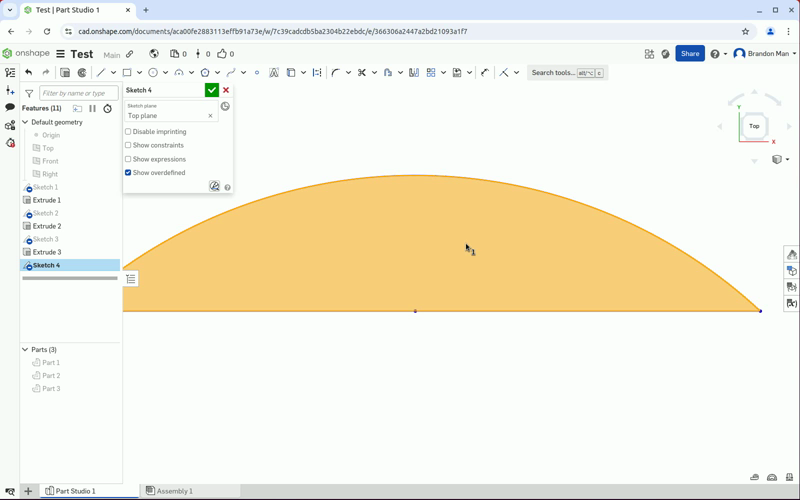
scroll(-6)
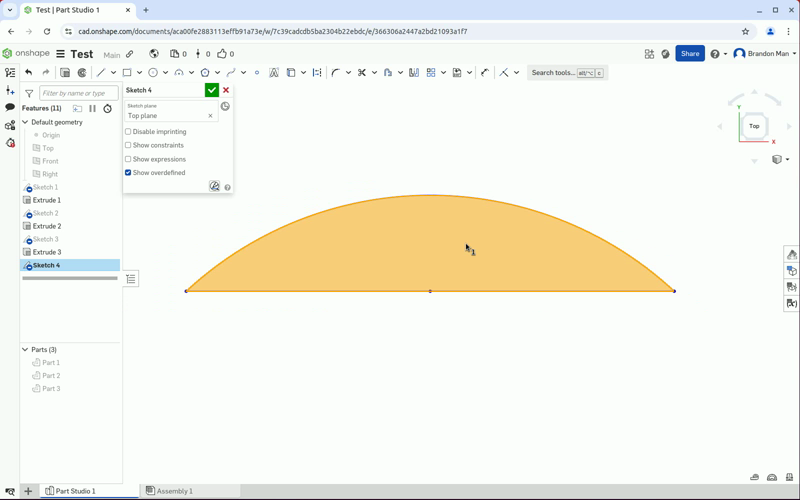
scroll(-6)
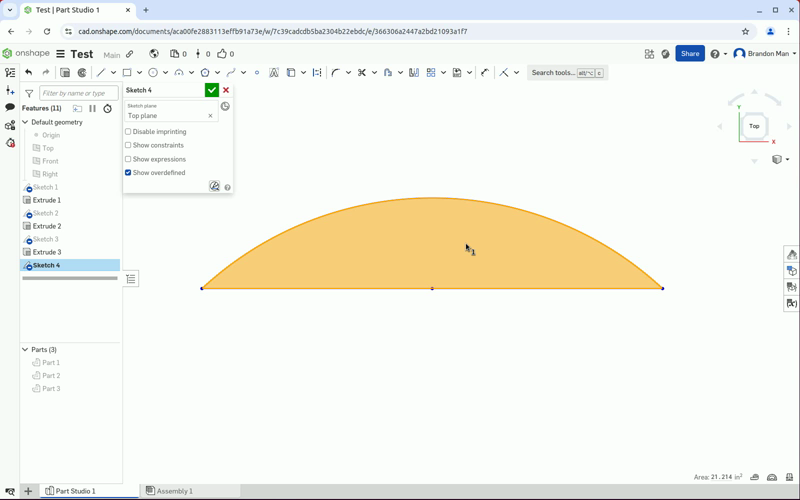
scroll(-6)
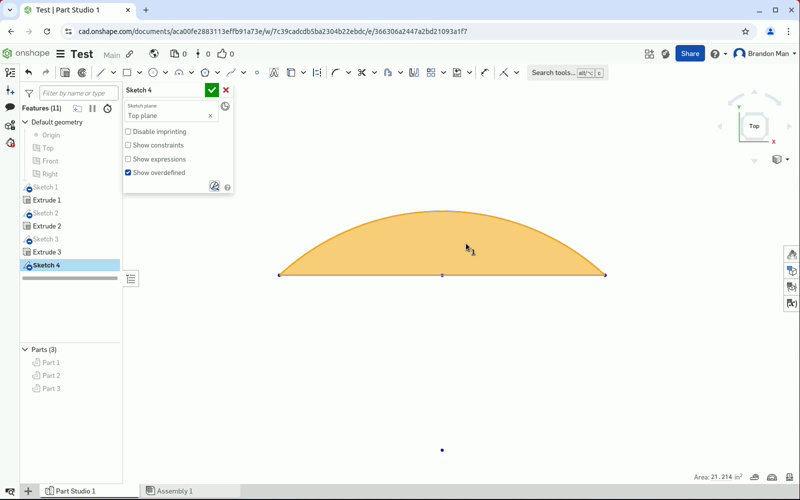
scroll(-6)
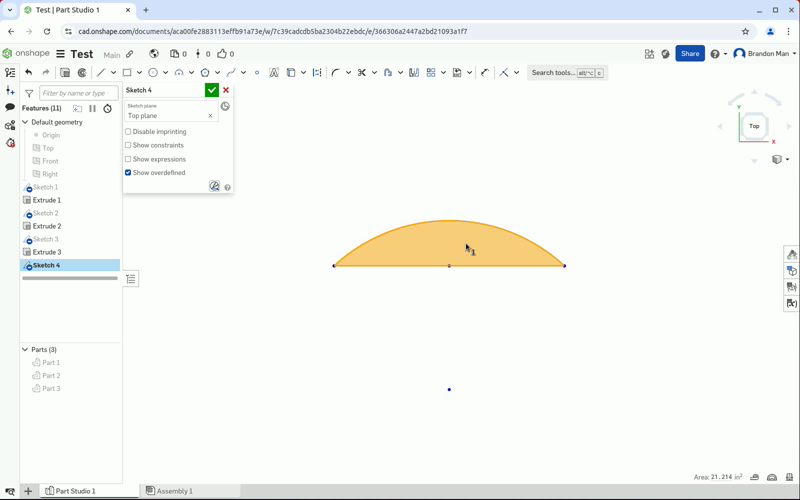
scroll(-6)
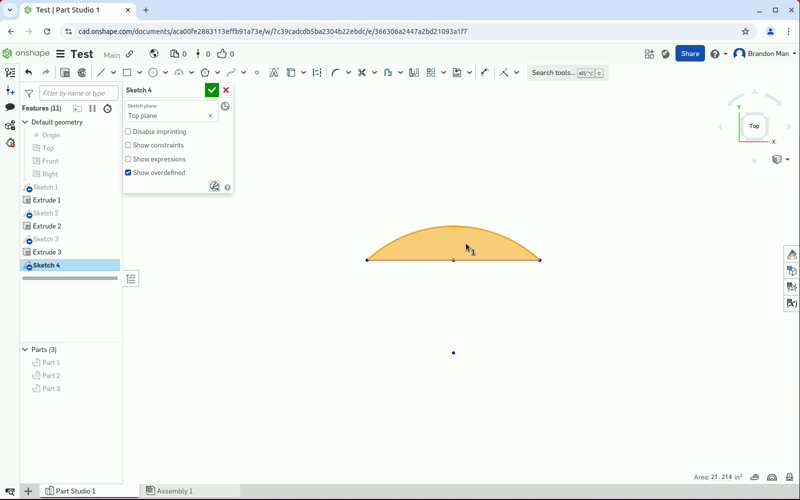
scroll(-6)
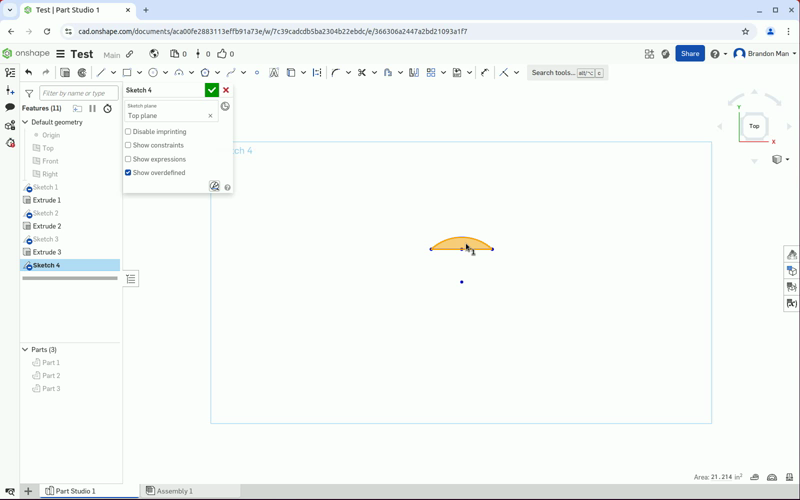
mouse_move(73, 352)
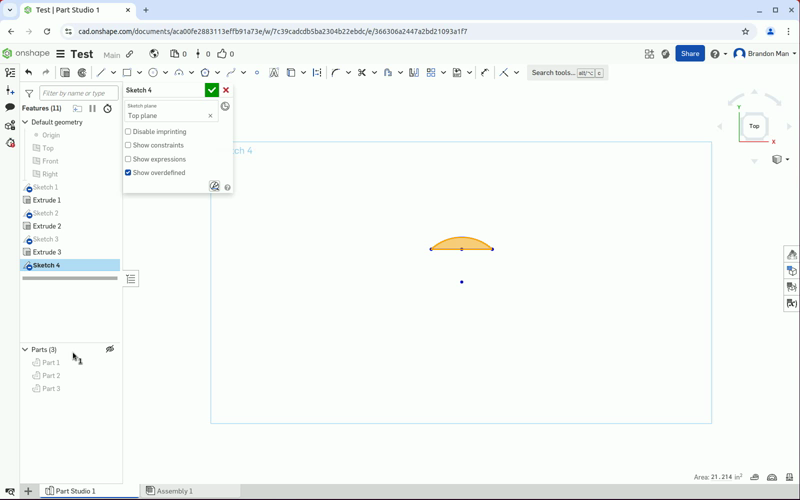
key(shift+y)
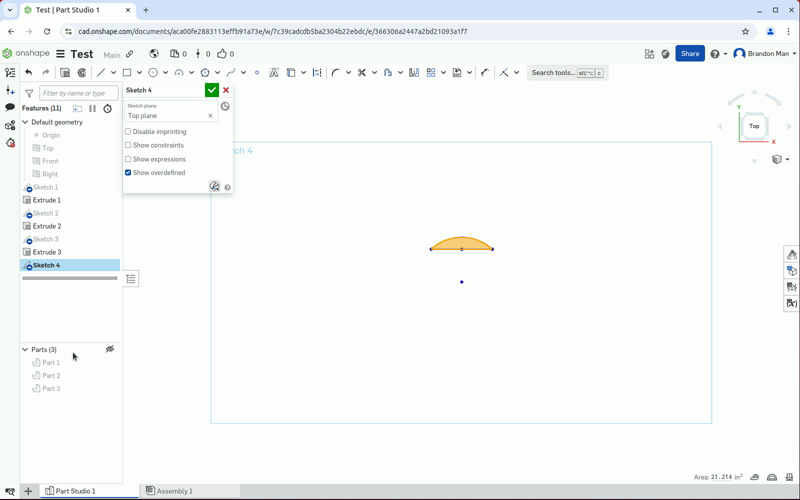
key(shift+e)
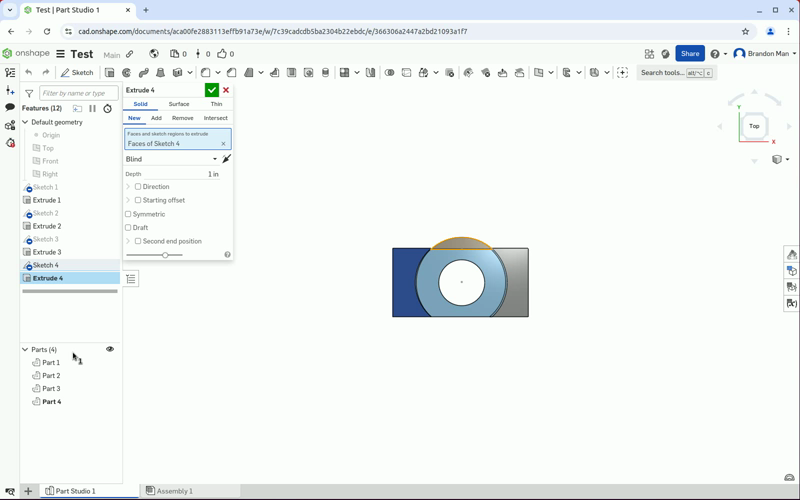
mouse_move(143, 106)
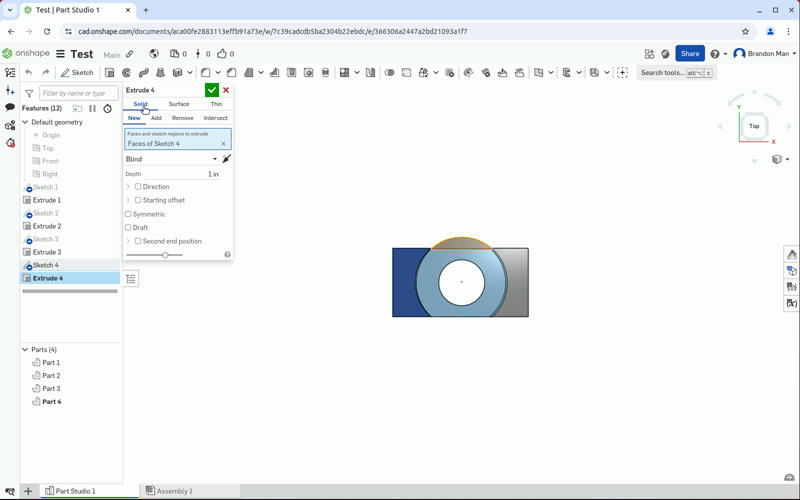
click(143, 106)
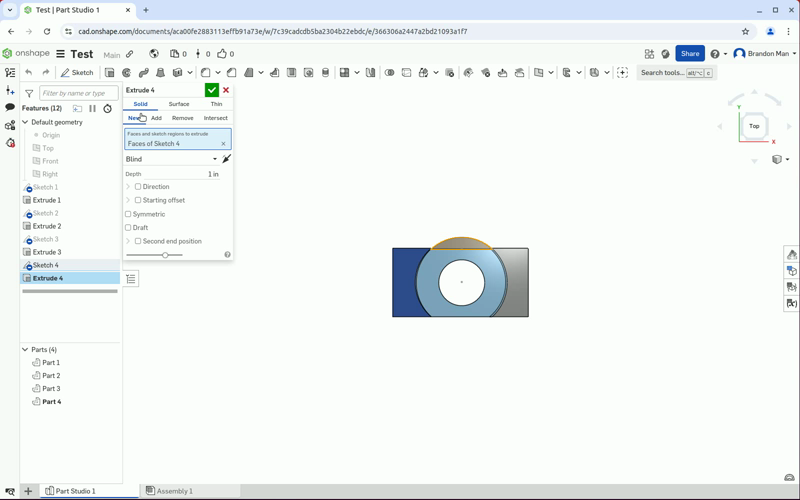
mouse_move(137, 120)
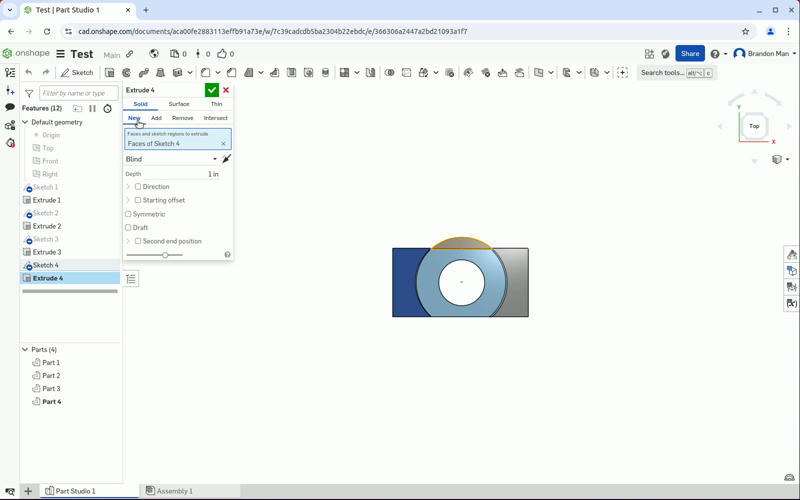
click(137, 120)
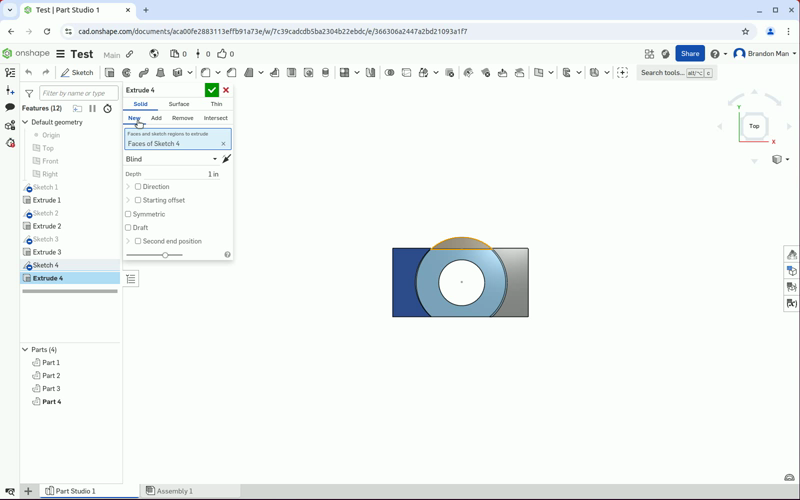
key(tab, 4)
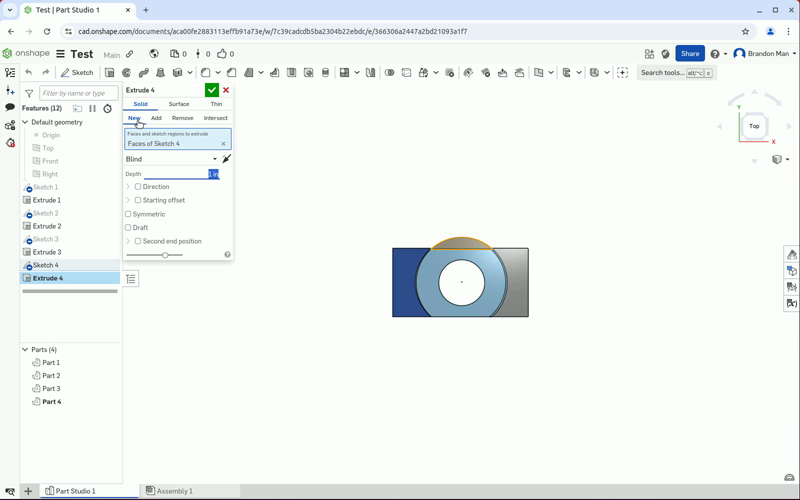
text(4.574)
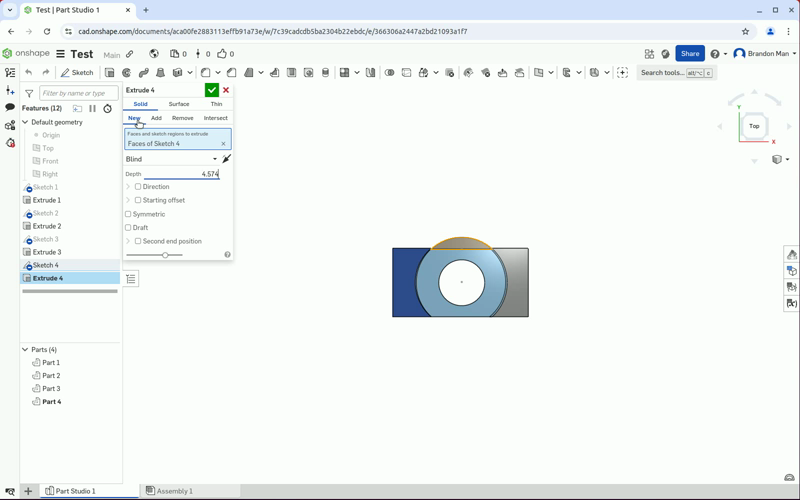
key(enter)
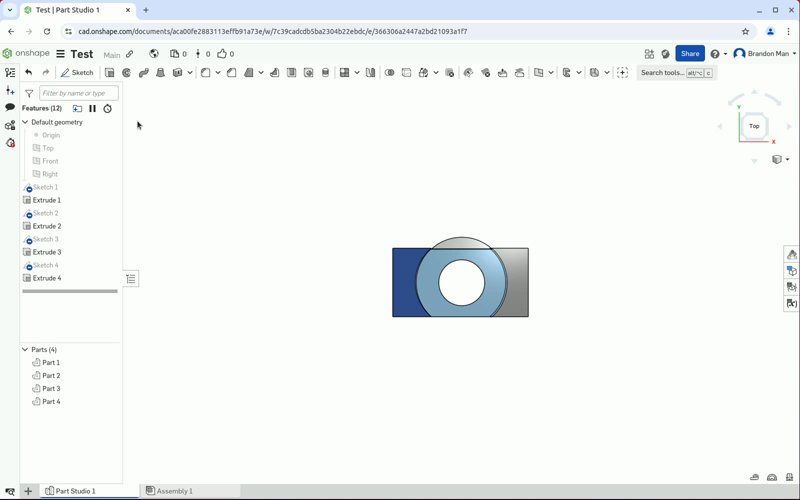
key(shift+h)
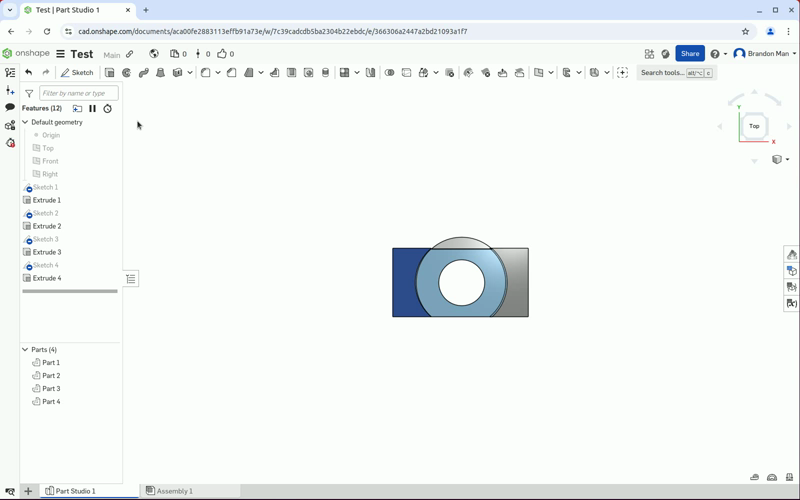
key(shift+h)
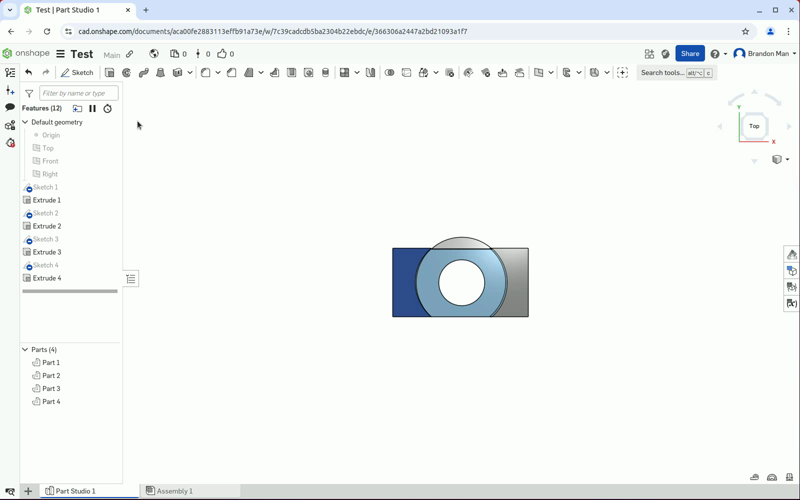
mouse_move(73, 189)
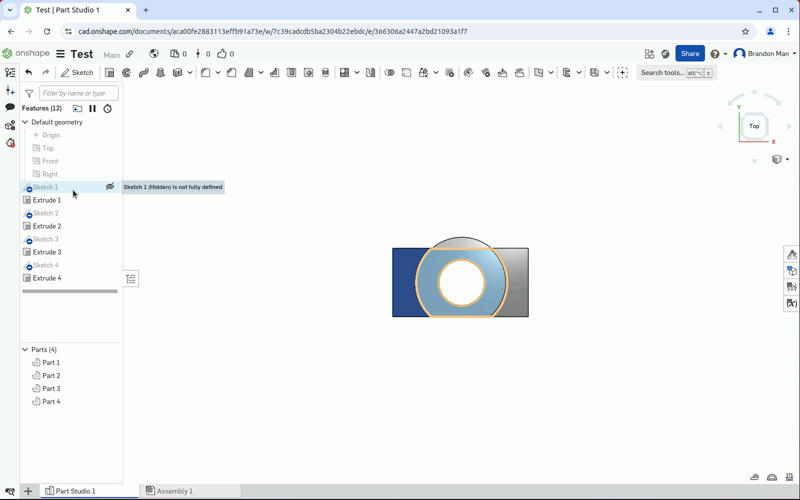
click(73, 189)
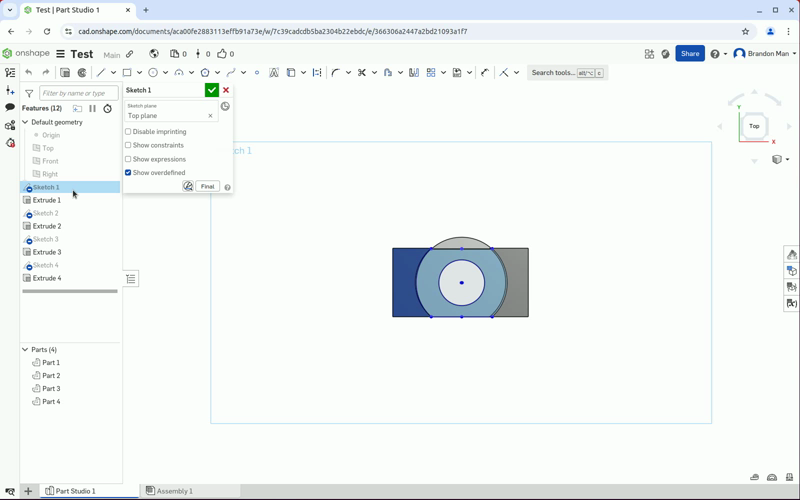
mouse_move(229, 92)
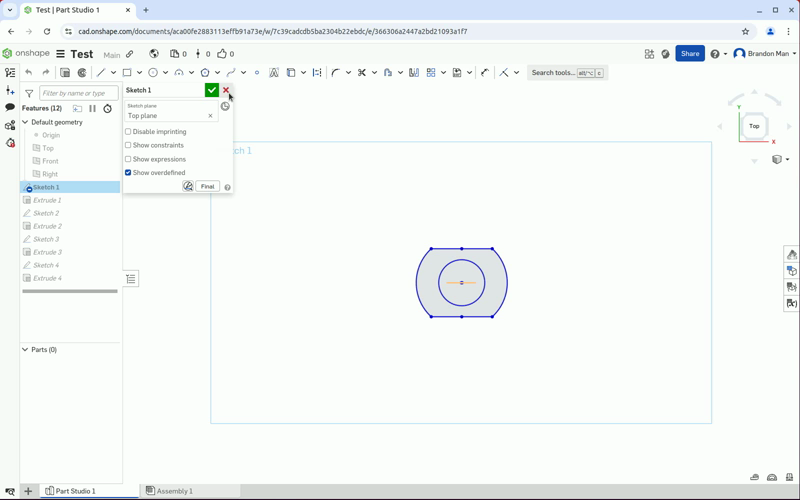
click(229, 92)
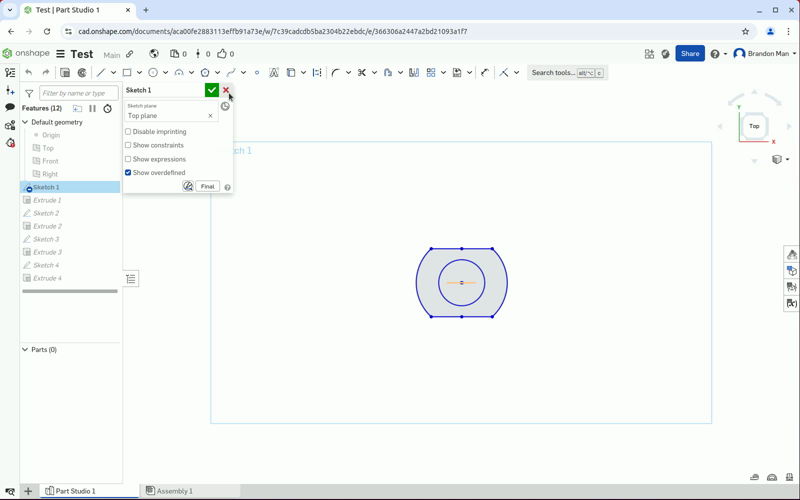
key(shift+s)
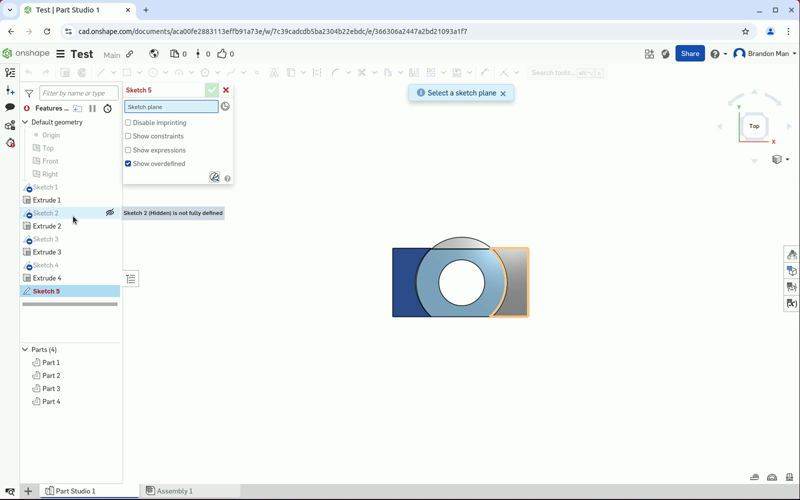
scroll(3)
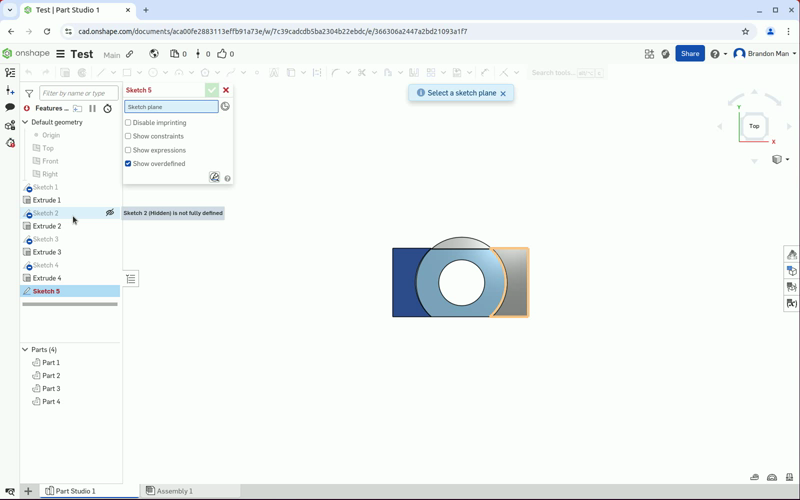
mouse_move(73, 150)
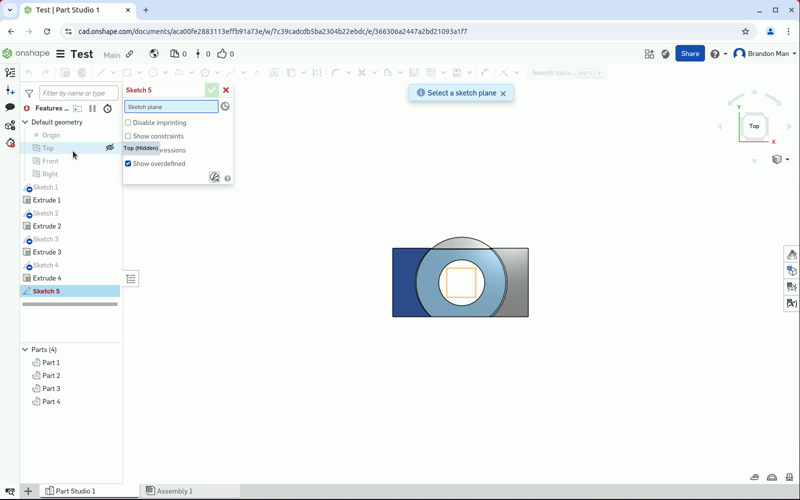
click(73, 150)
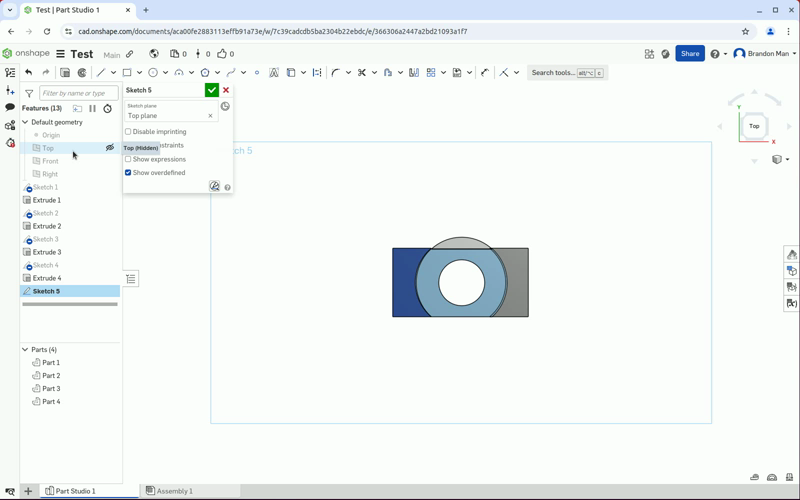
mouse_move(73, 352)
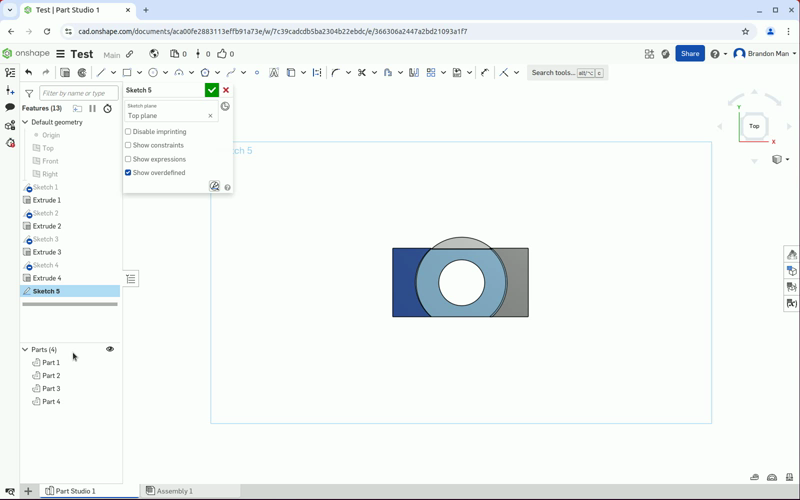
key(y)
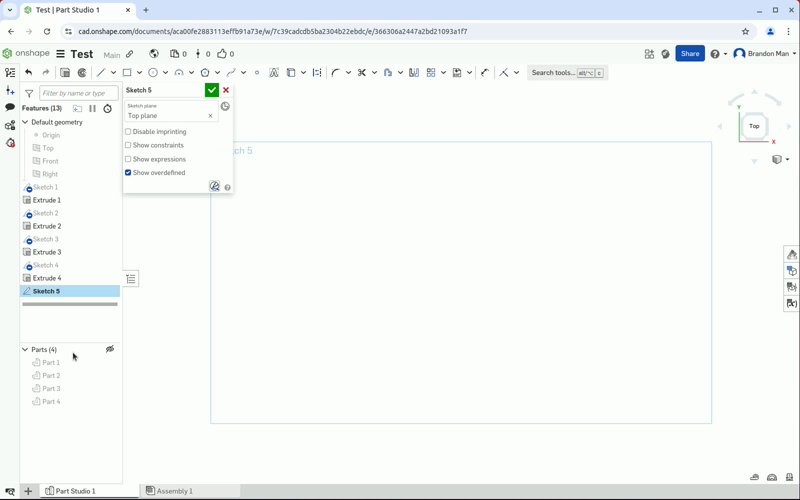
key(a)
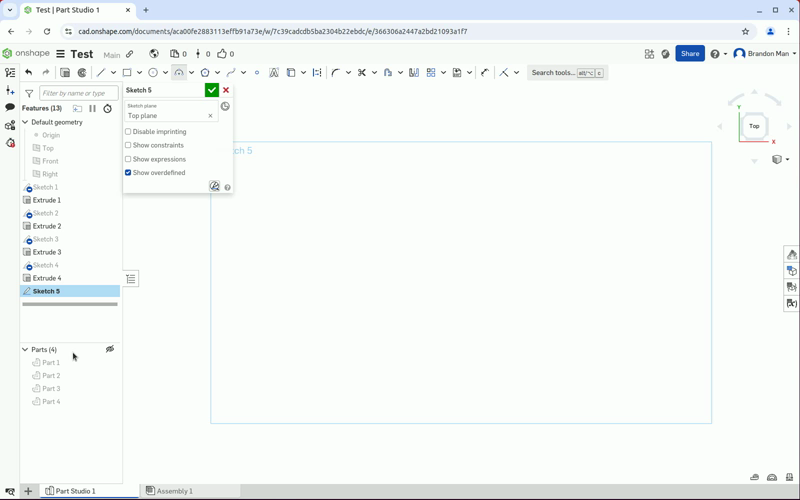
key_down(shift)
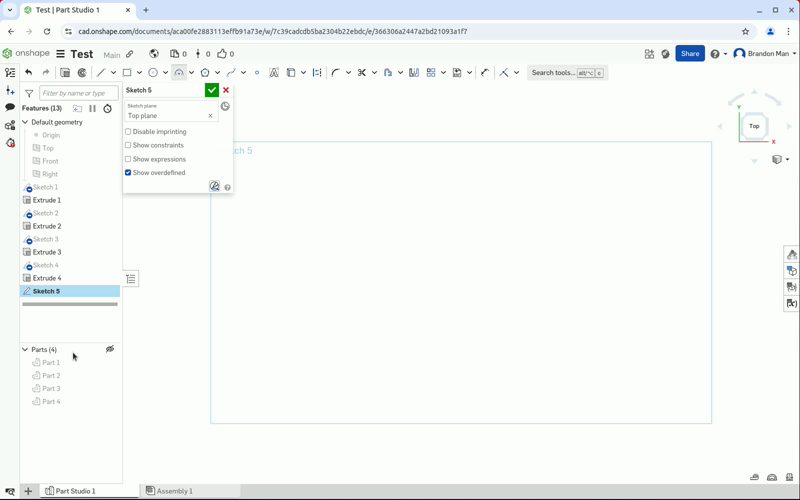
mouse_move(431, 316)
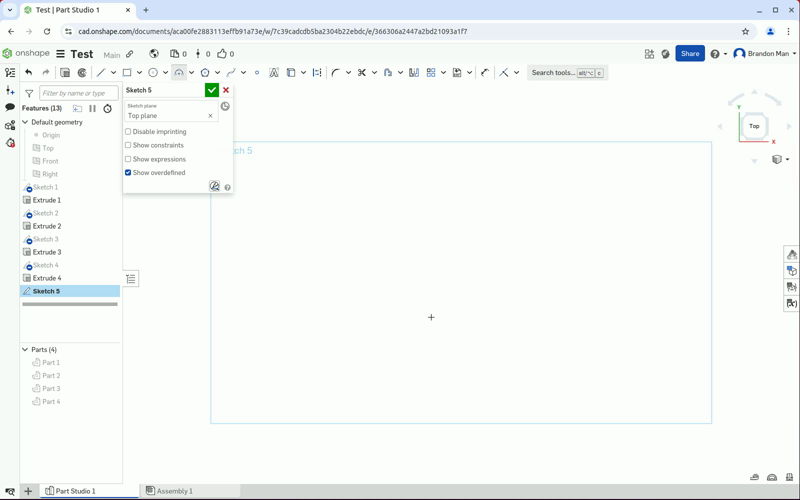
click(431, 316)
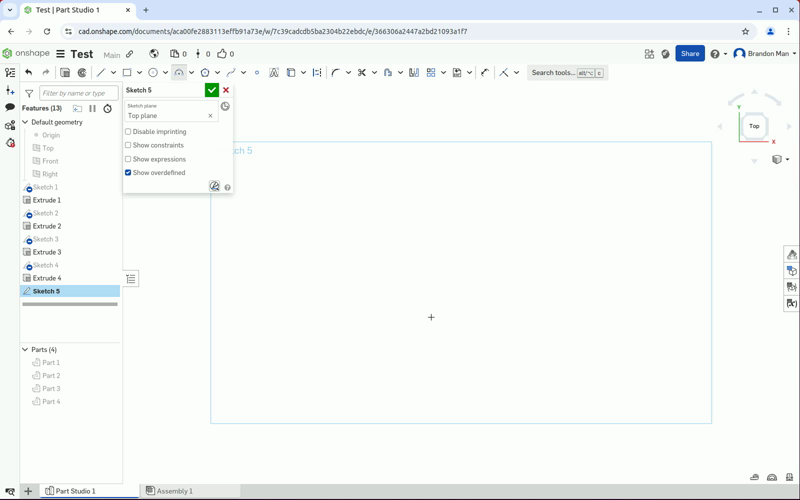
key_up(shift)
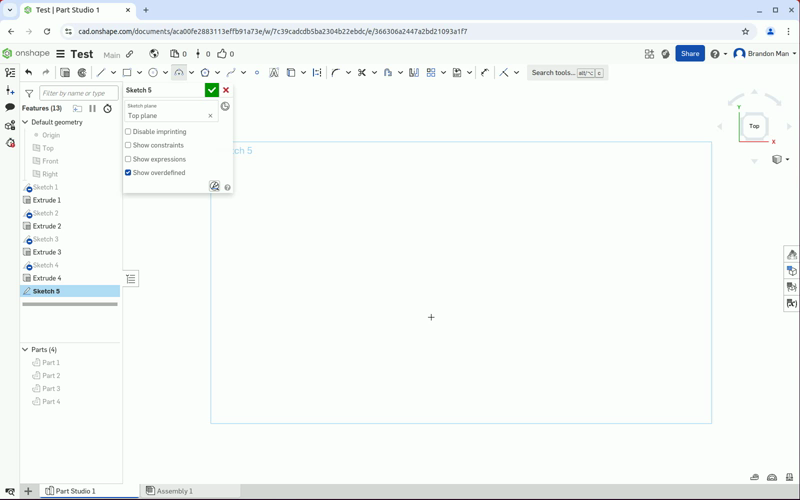
key_down(shift)
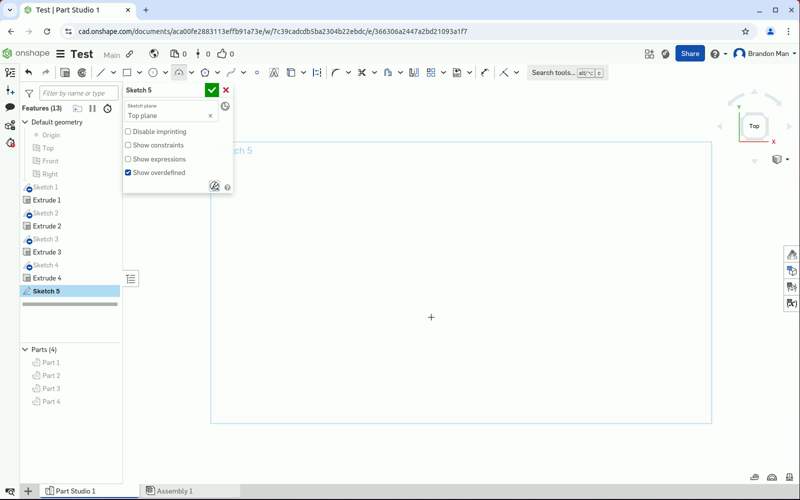
mouse_move(492, 316)
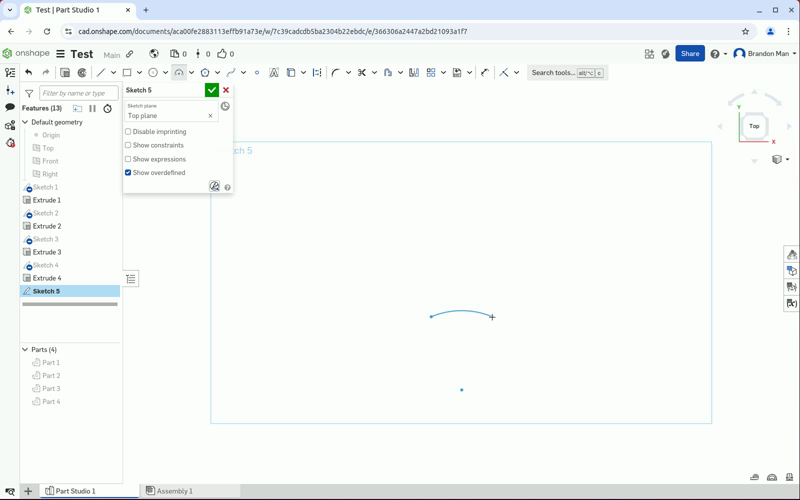
click(492, 316)
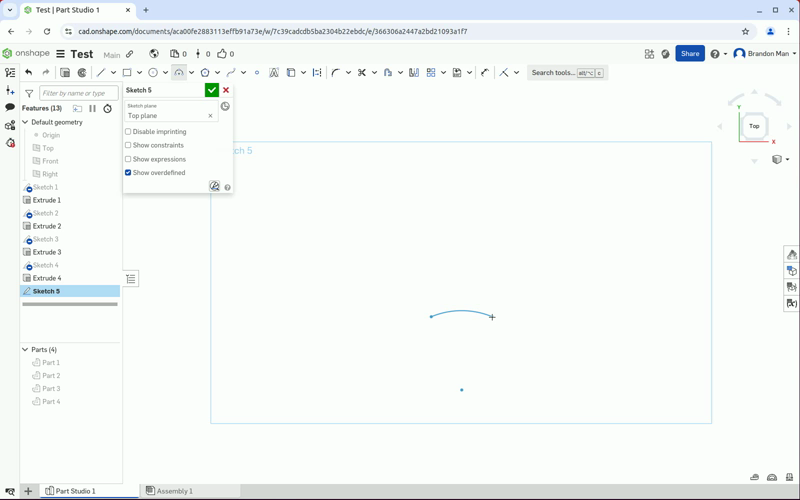
mouse_move(461, 328)
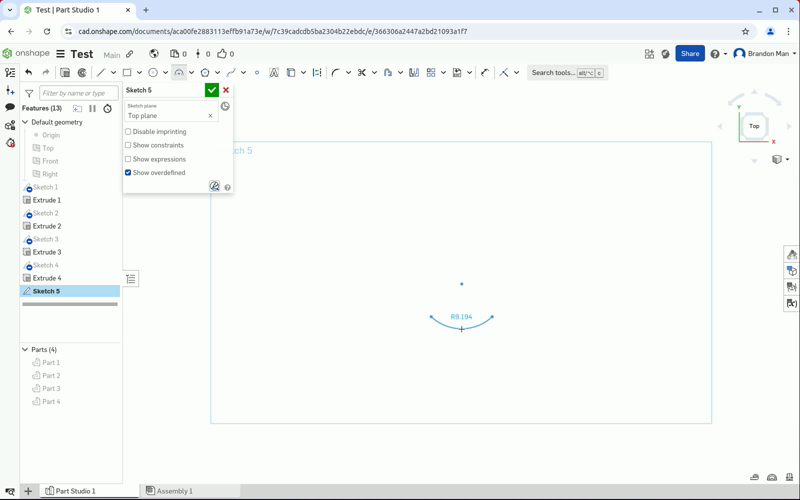
click(461, 328)
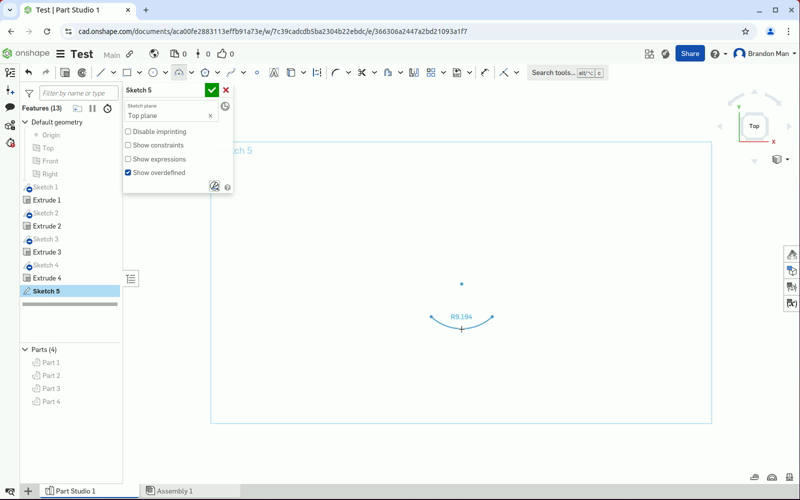
key_up(shift)
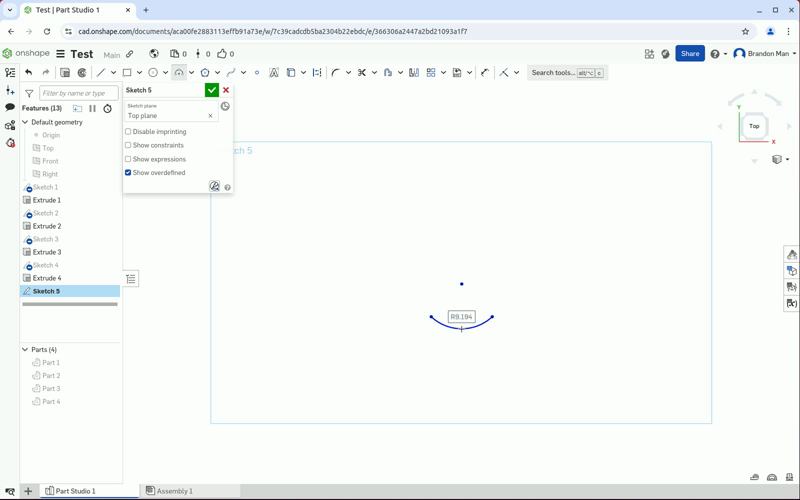
key(esc)
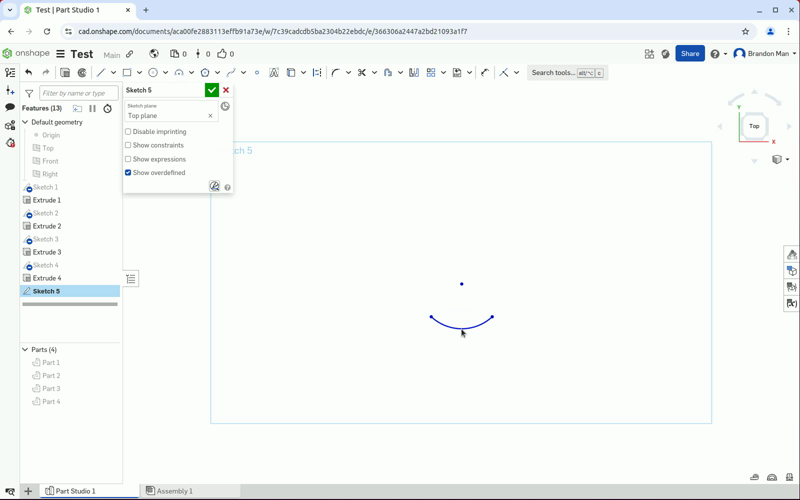
key(l)
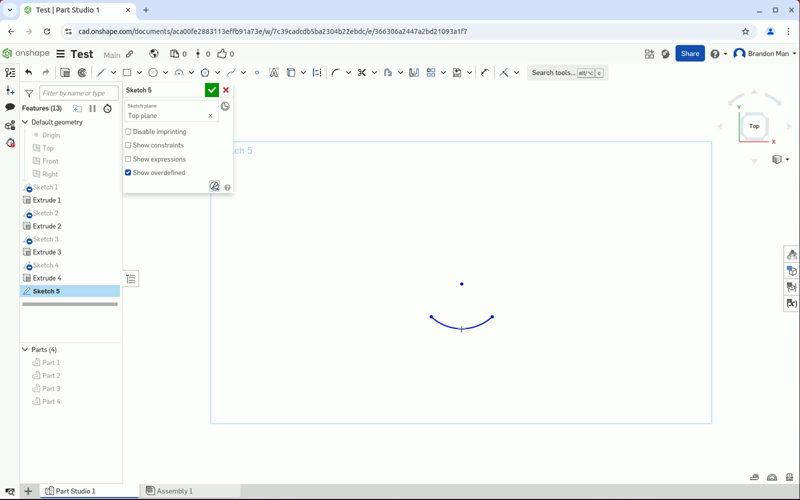
mouse_move(492, 316)
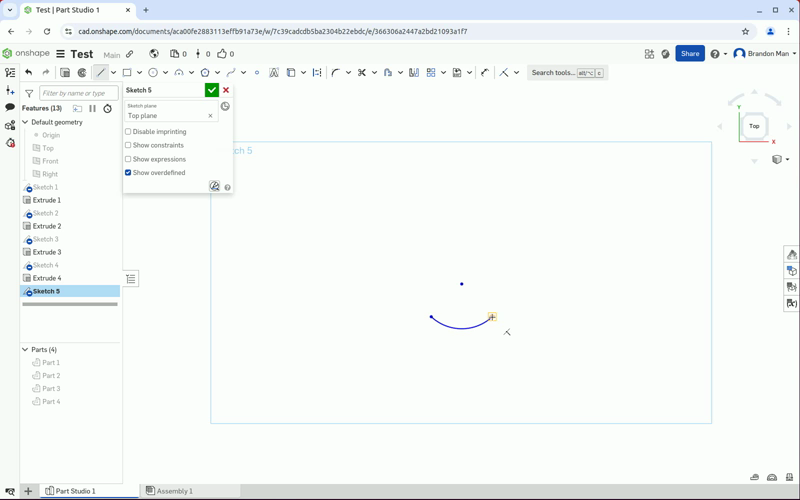
click(492, 316)
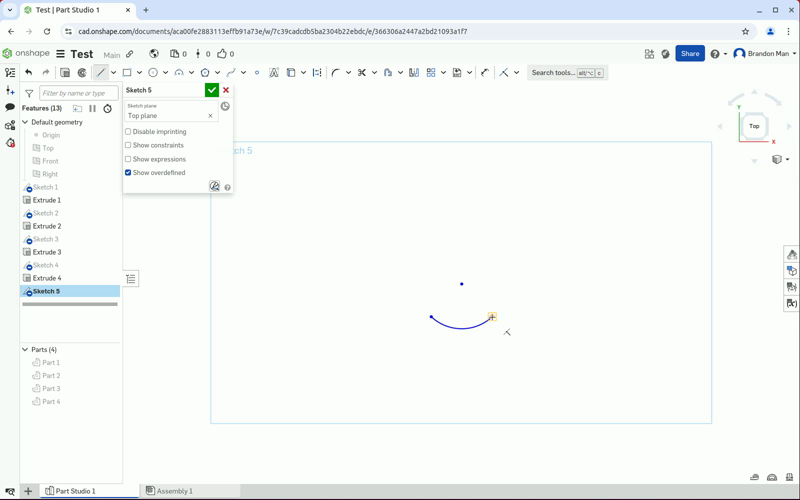
key_down(shift)
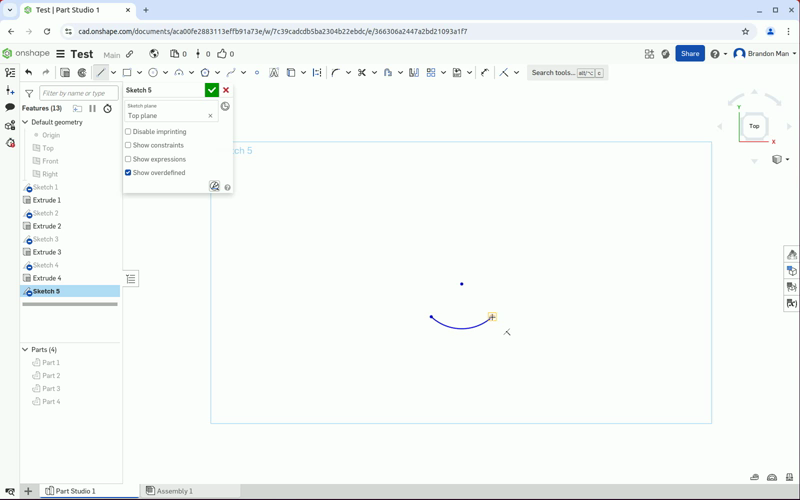
mouse_move(522, 316)
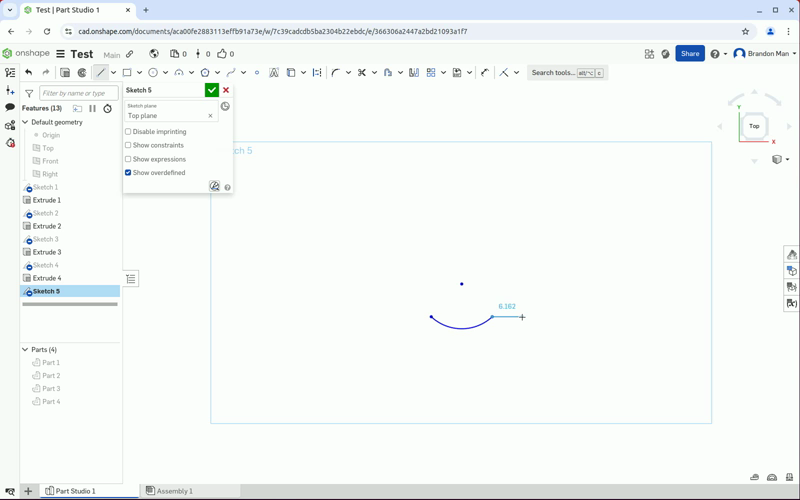
mouse_move(461, 316)
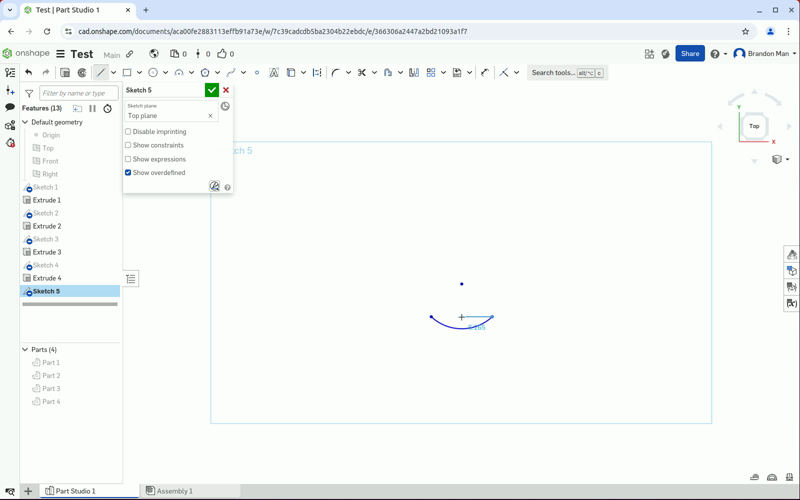
click(461, 316)
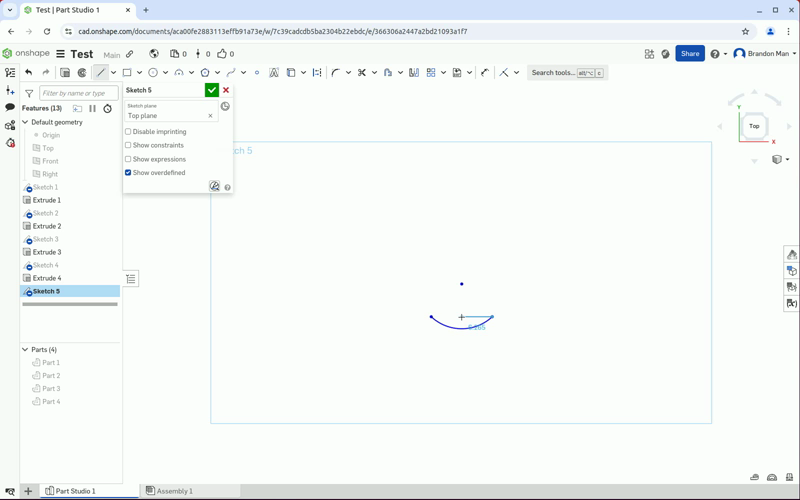
key_up(shift)
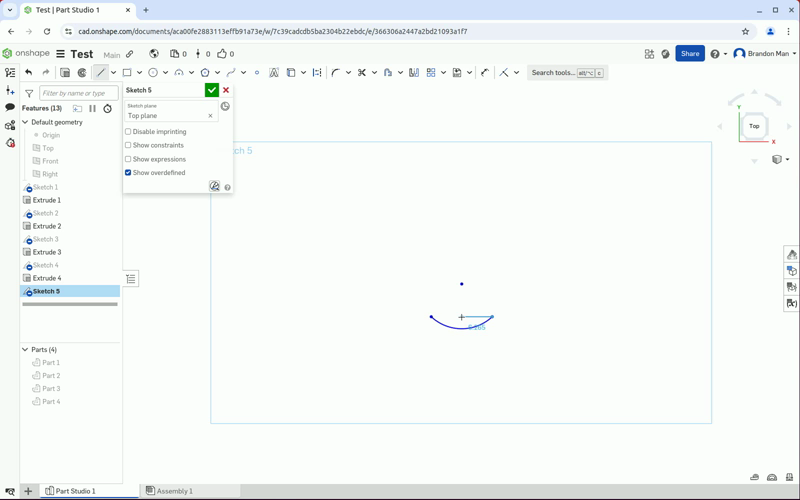
mouse_move(492, 316)
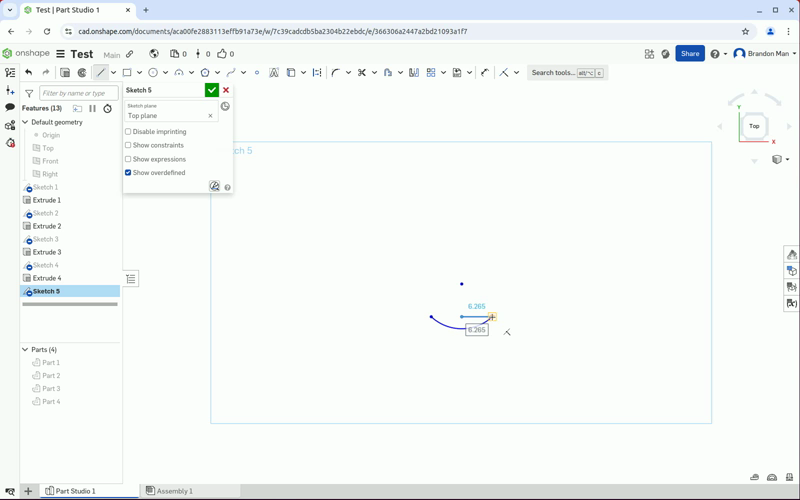
key_down(shift)
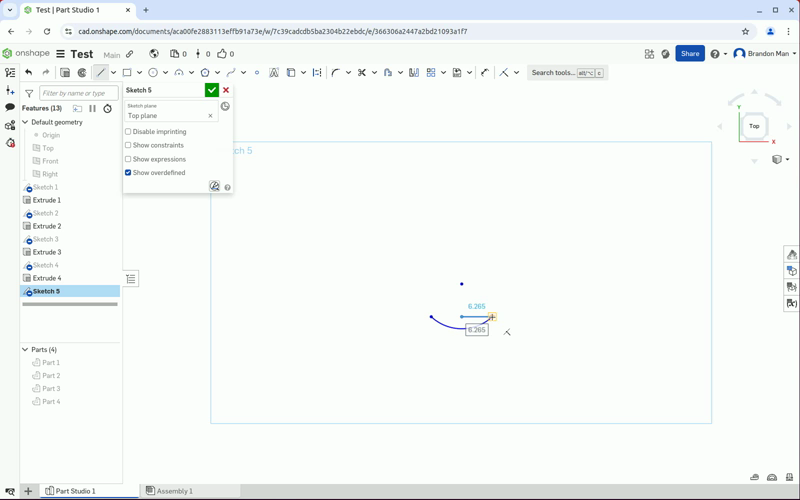
mouse_move(431, 316)
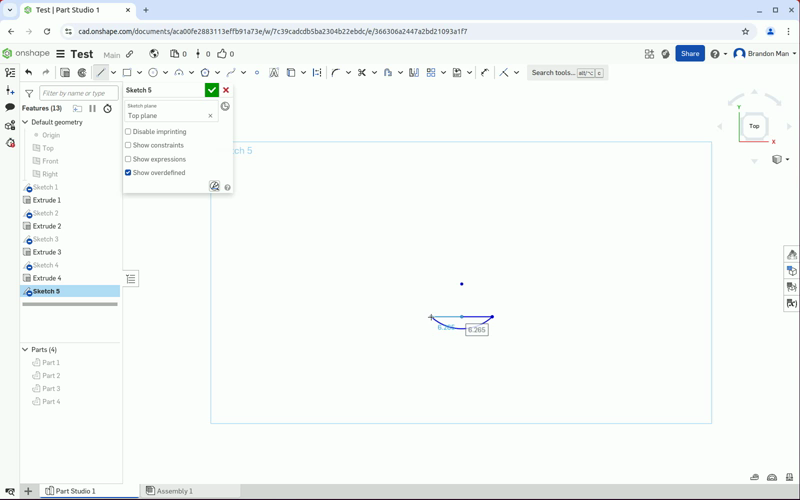
key_up(shift)
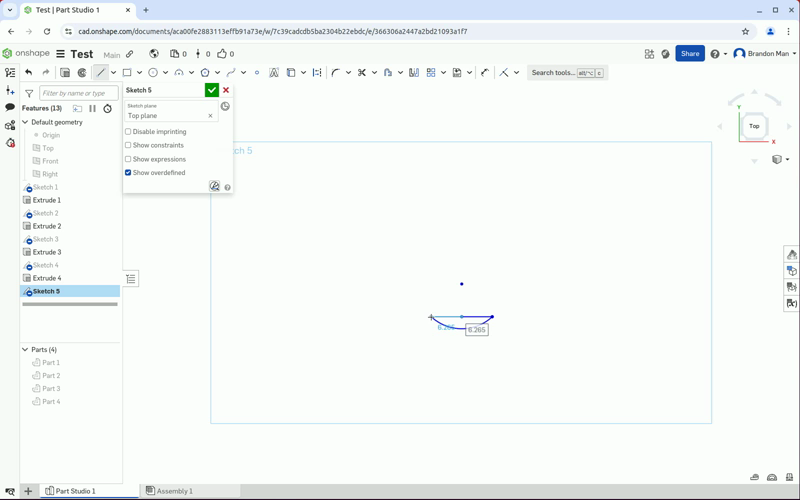
click(431, 316)
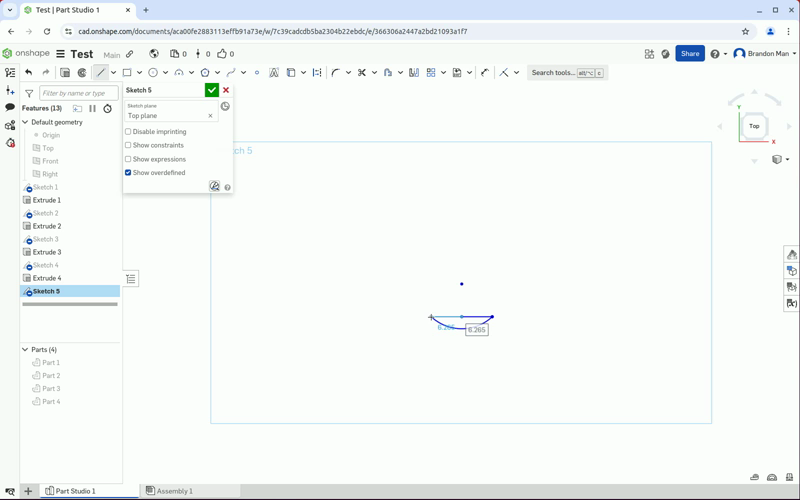
key(esc)
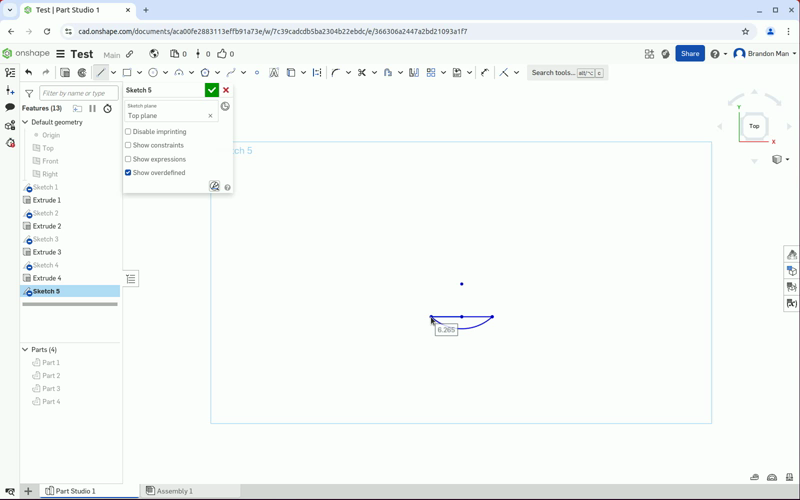
mouse_move(457, 322)
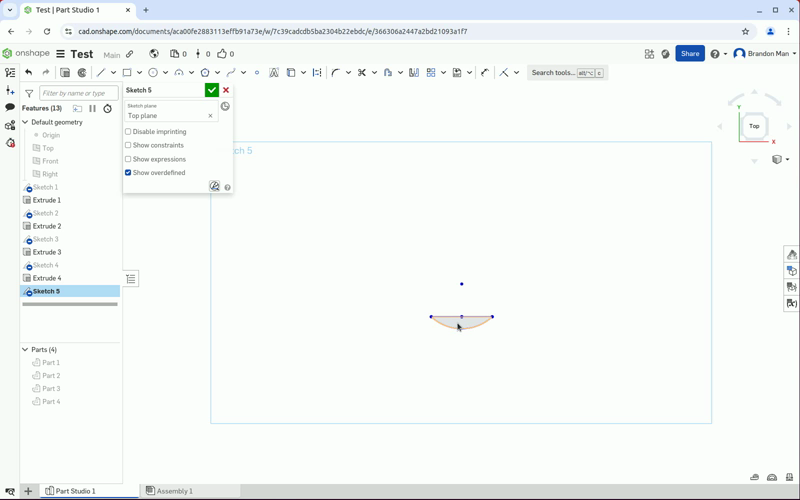
scroll(6)
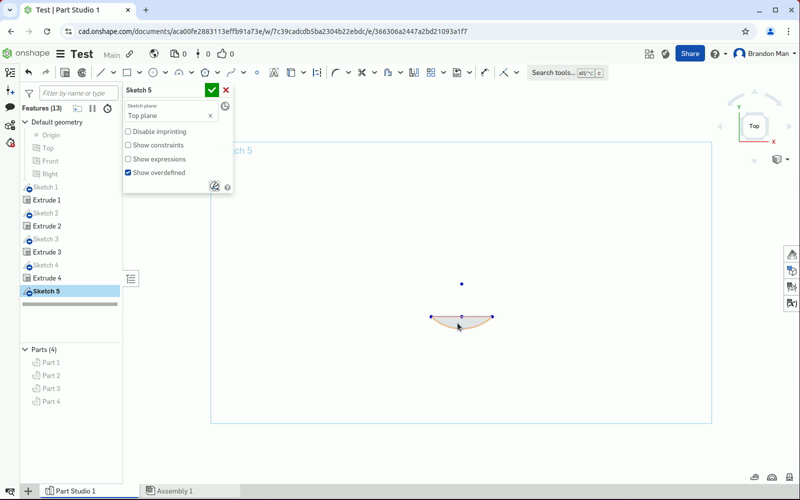
scroll(6)
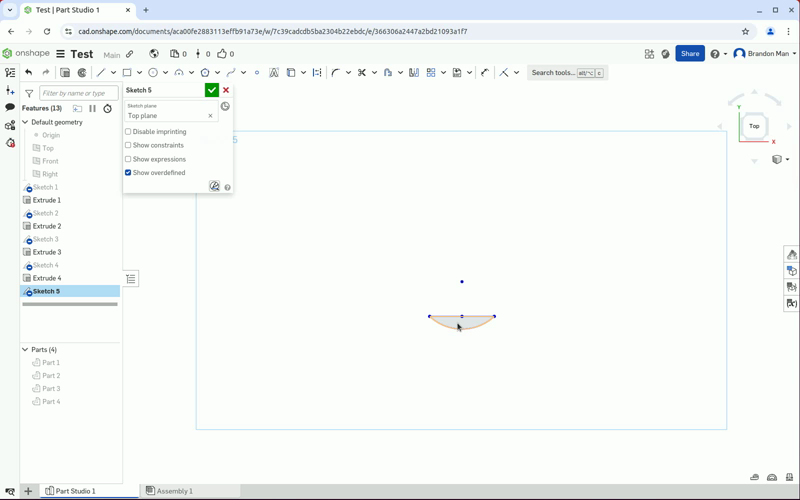
scroll(6)
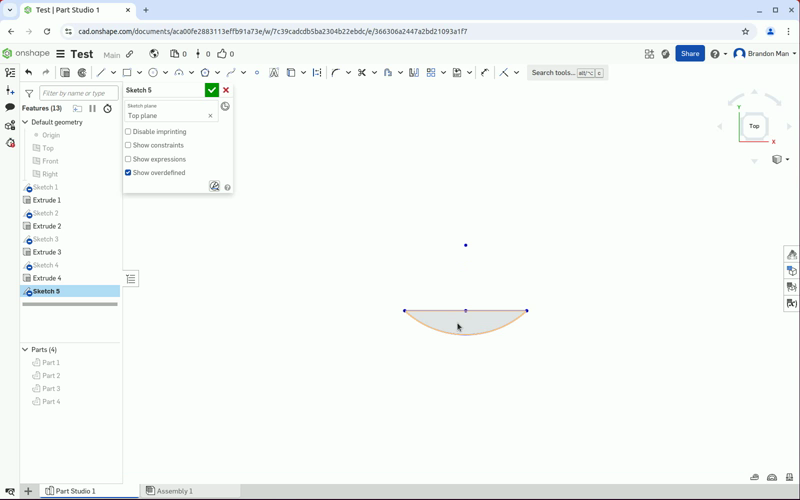
scroll(6)
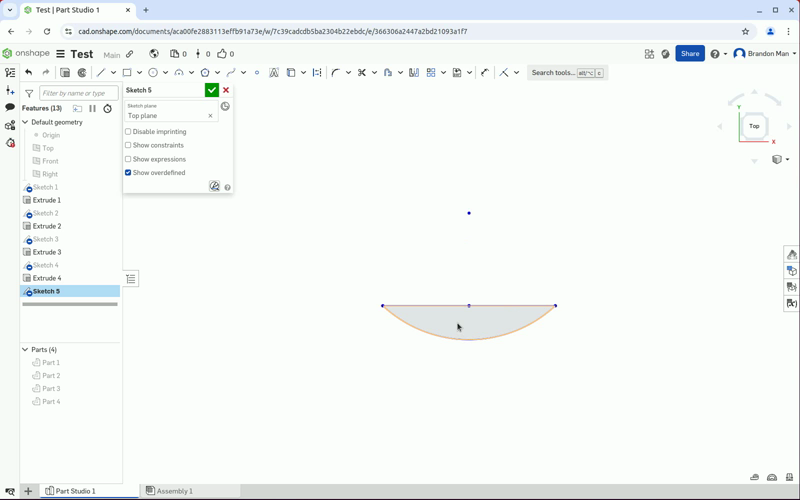
scroll(6)
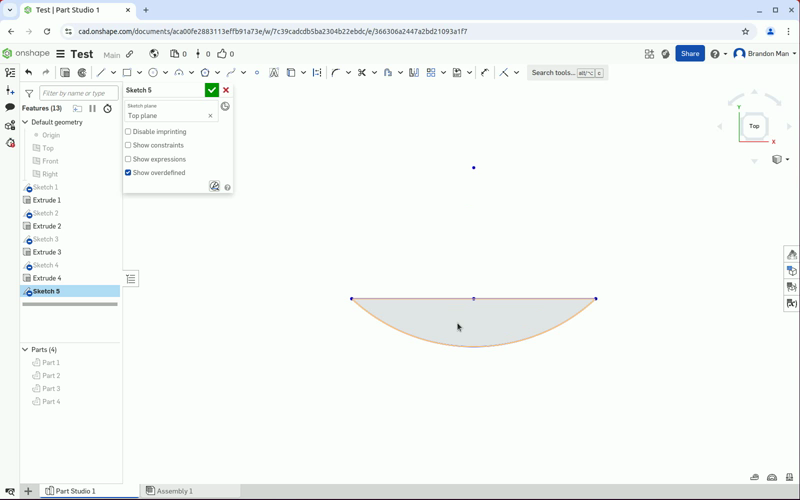
scroll(6)
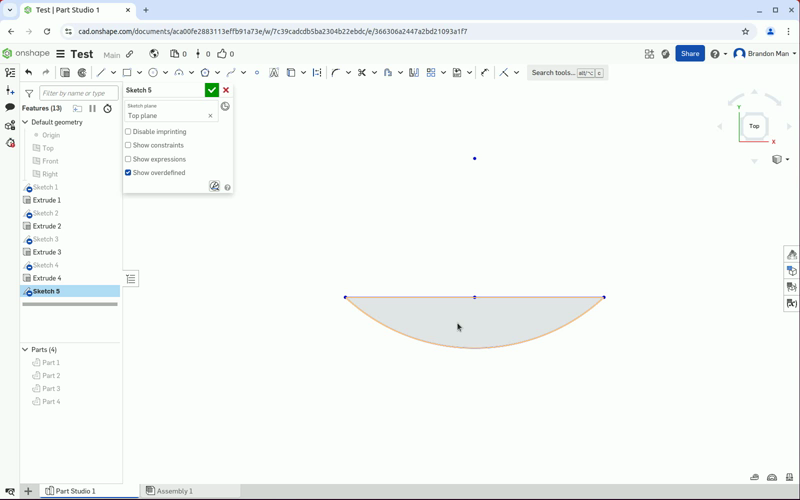
scroll(6)
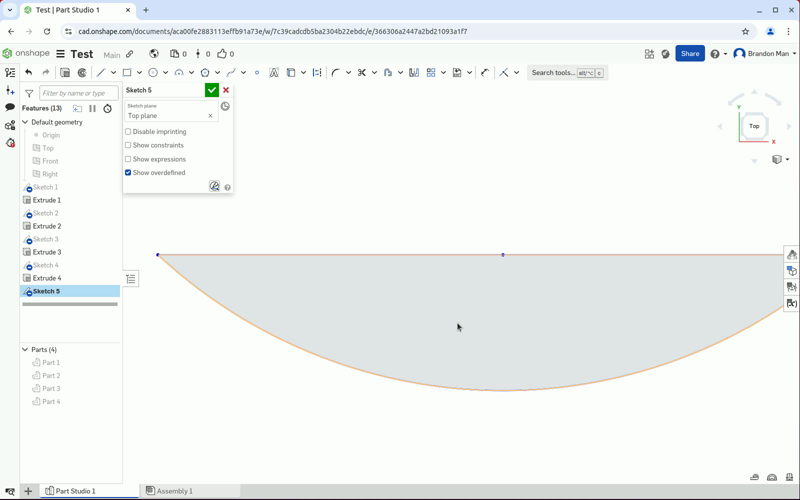
click(457, 322)
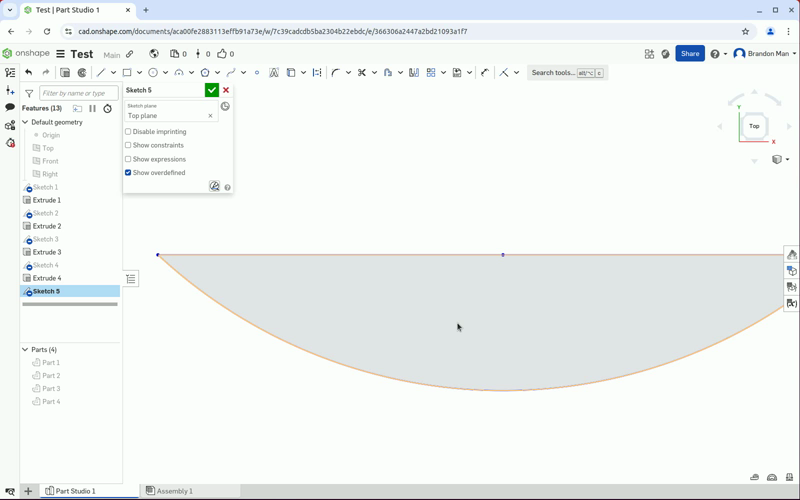
scroll(-6)
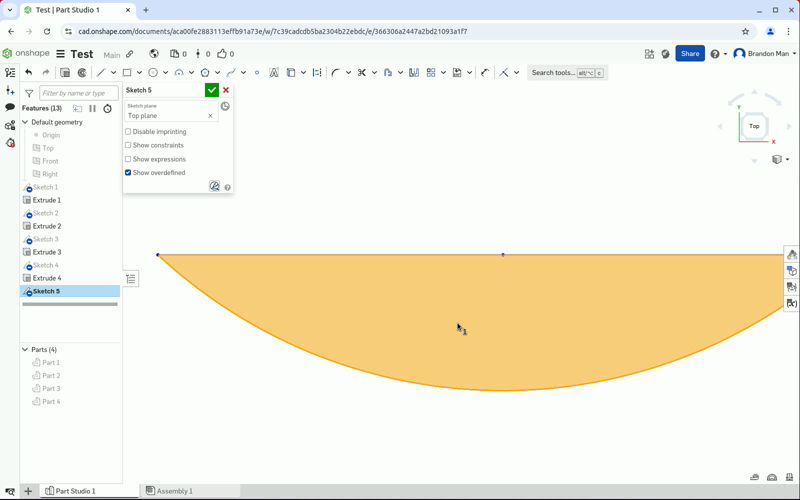
scroll(-6)
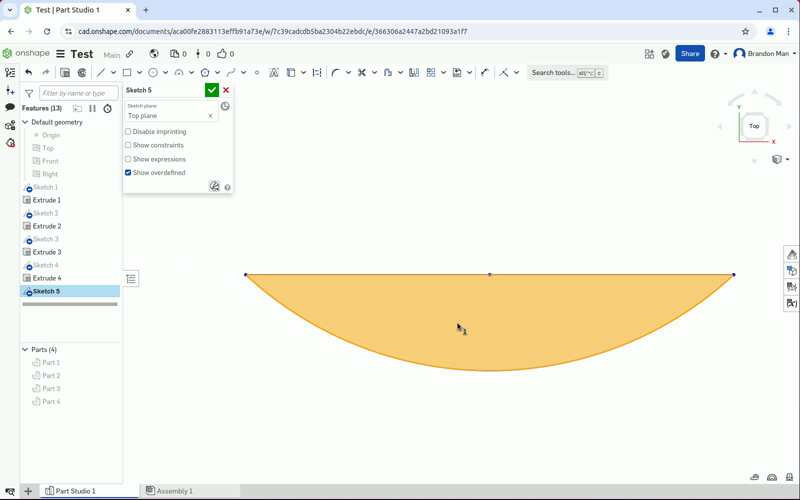
scroll(-6)
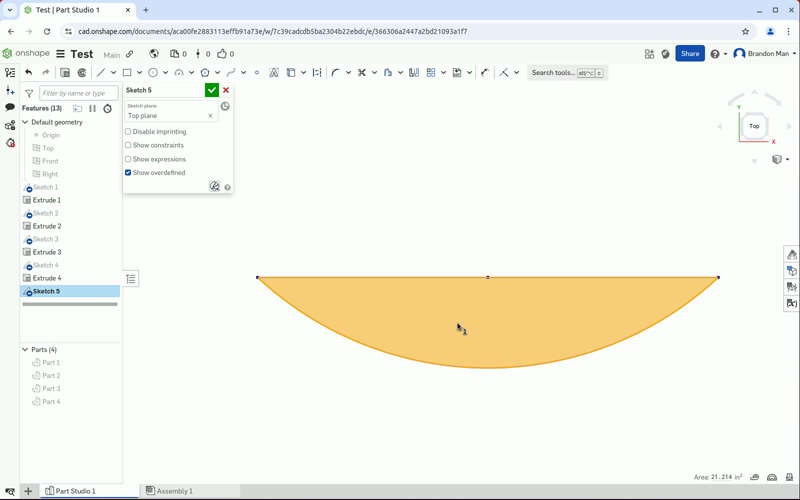
scroll(-6)
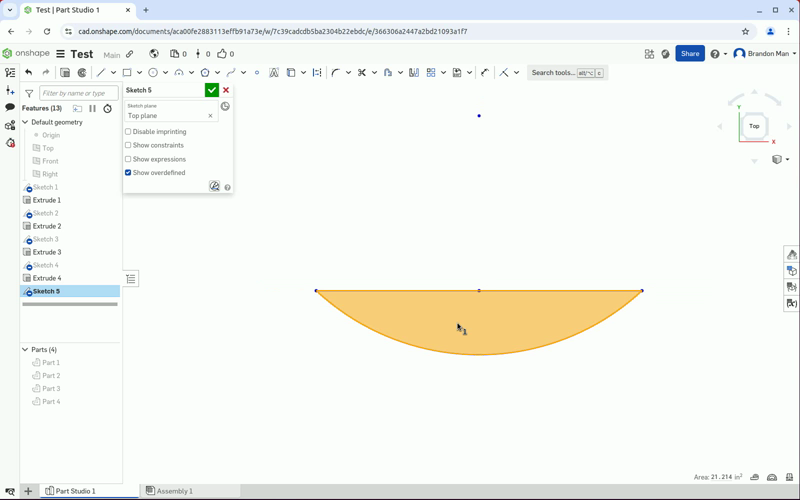
scroll(-6)
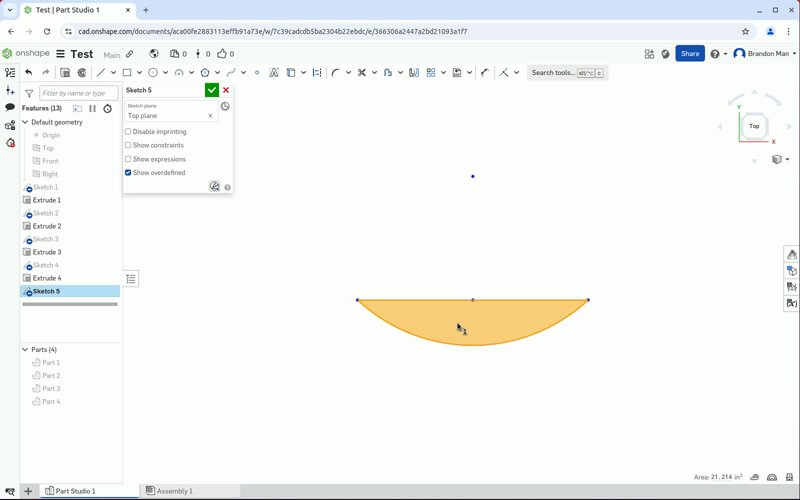
scroll(-6)
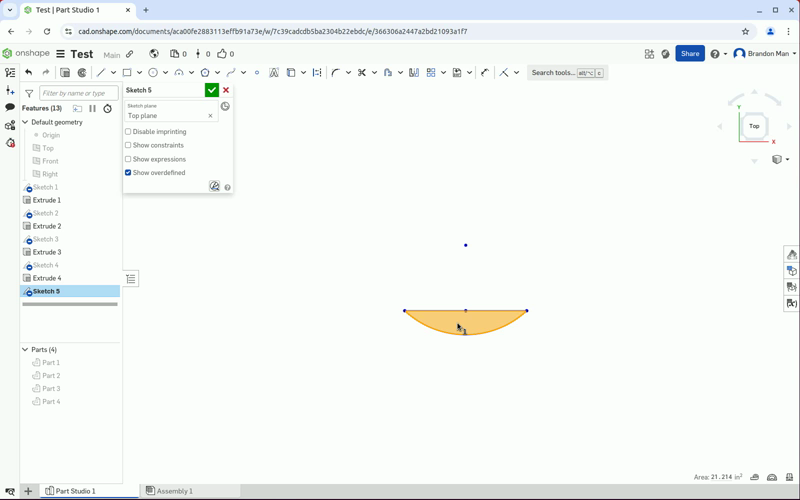
scroll(-6)
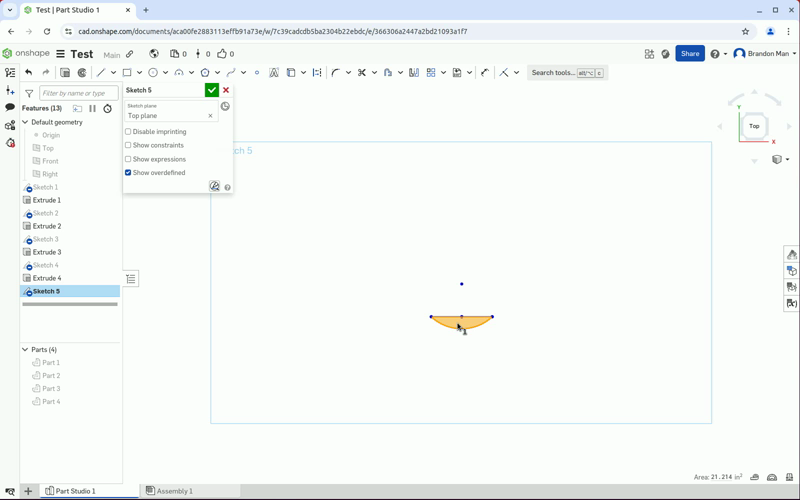
mouse_move(73, 352)
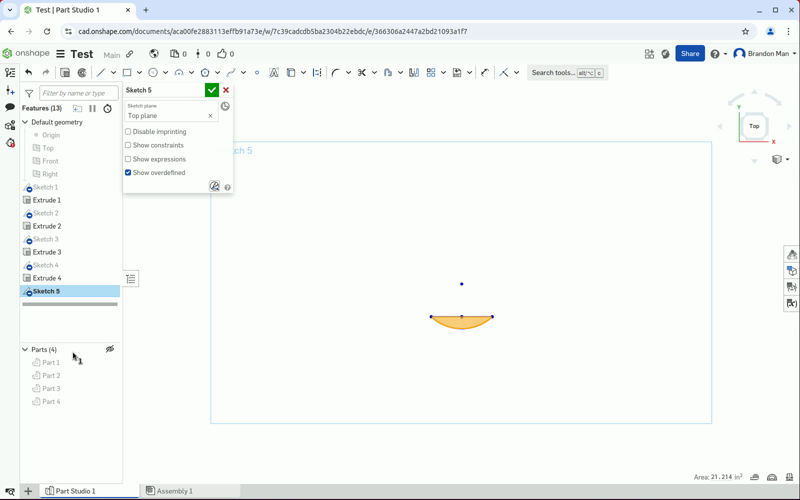
key(shift+y)
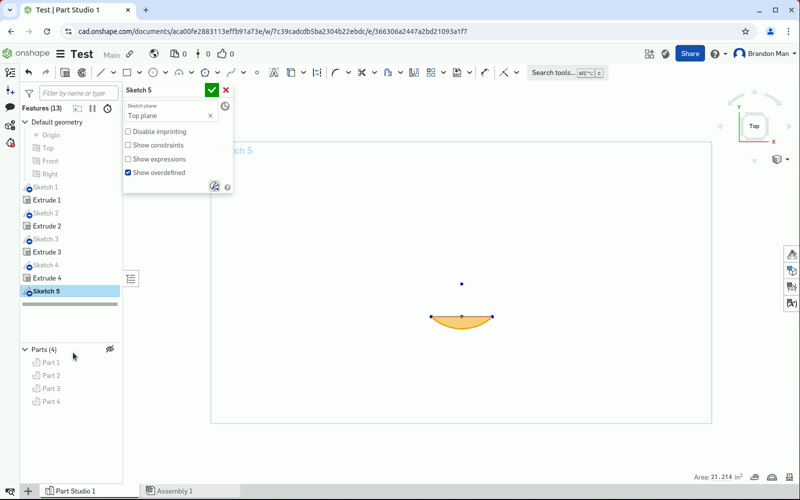
key(shift+e)
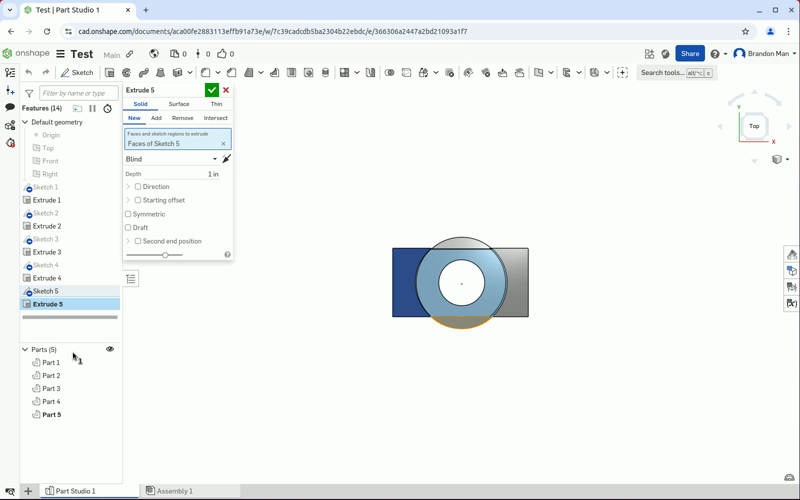
mouse_move(143, 106)
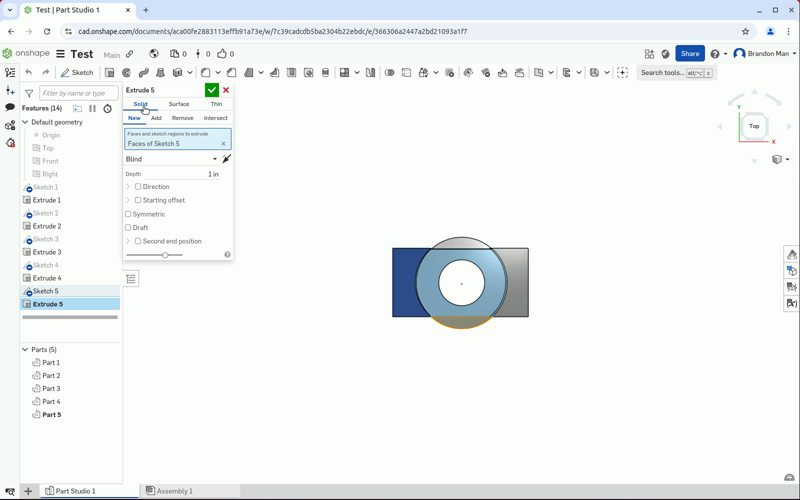
click(143, 106)
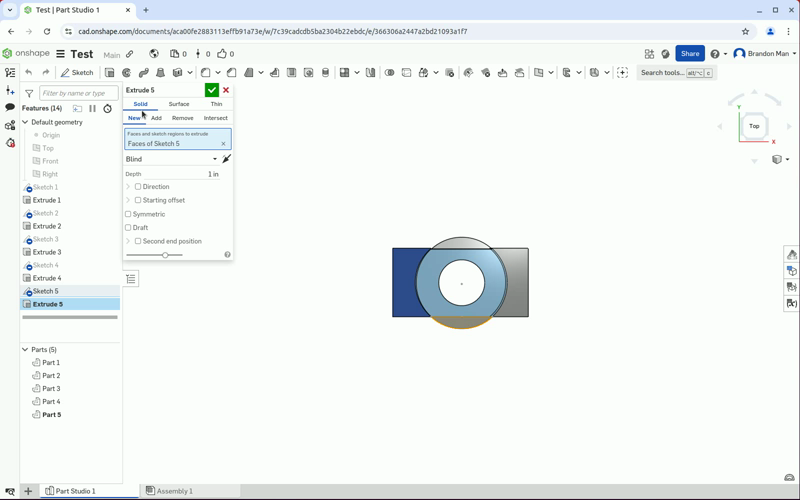
mouse_move(137, 120)
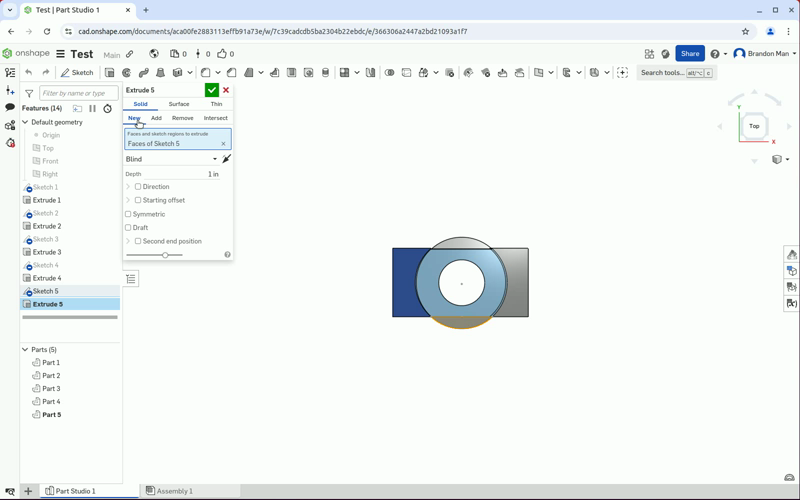
click(137, 120)
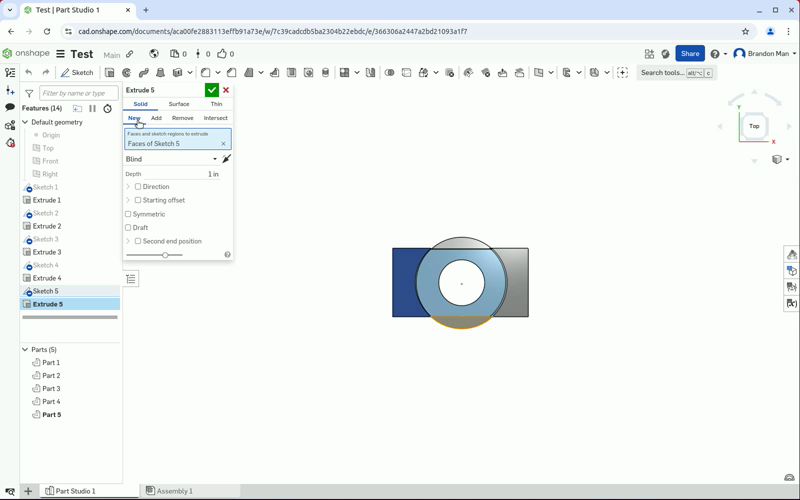
key(tab, 4)
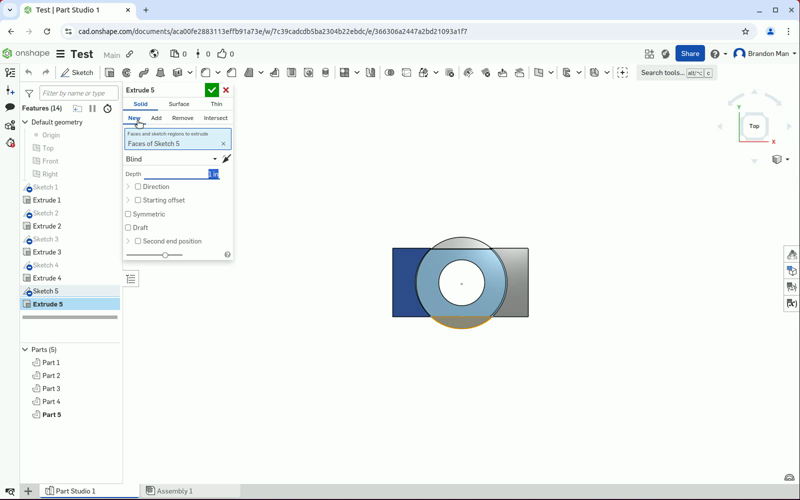
text(4.574)
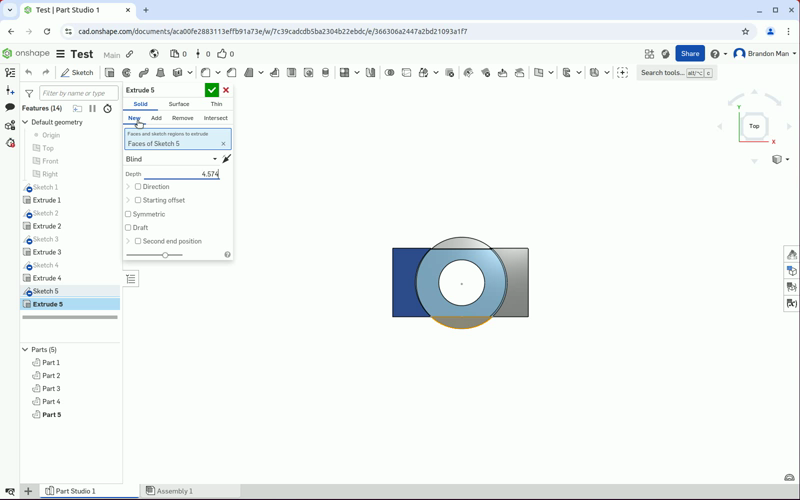
key(enter)
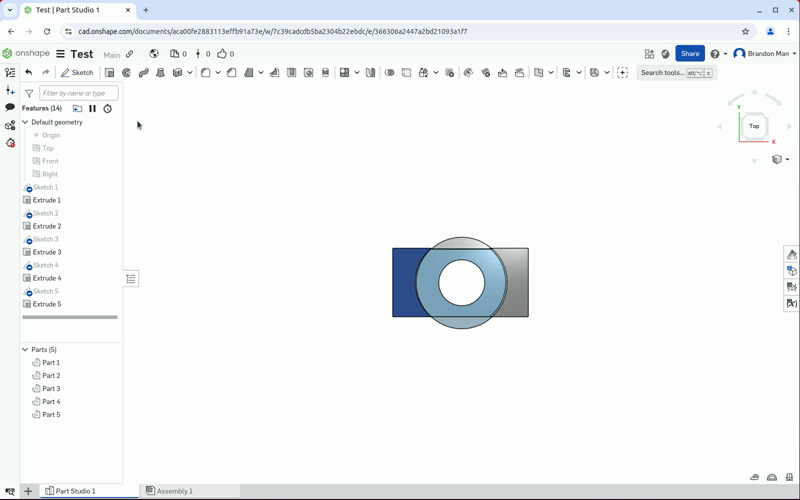
key(shift+h)
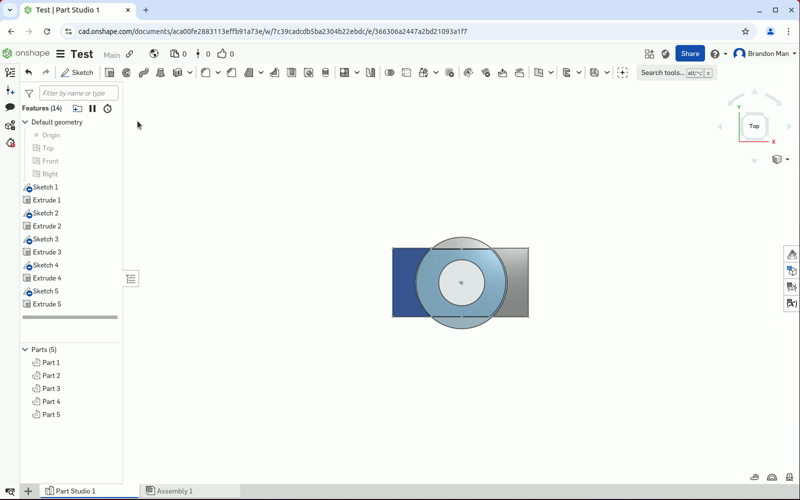
key(shift+h)
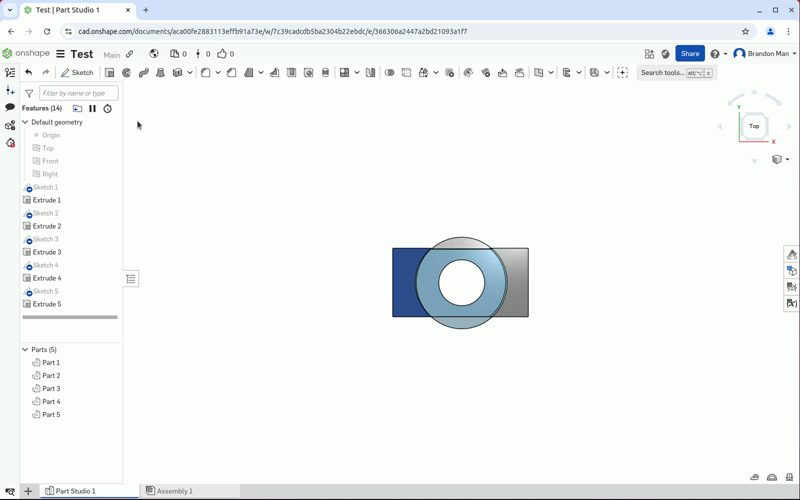
mouse_move(73, 189)
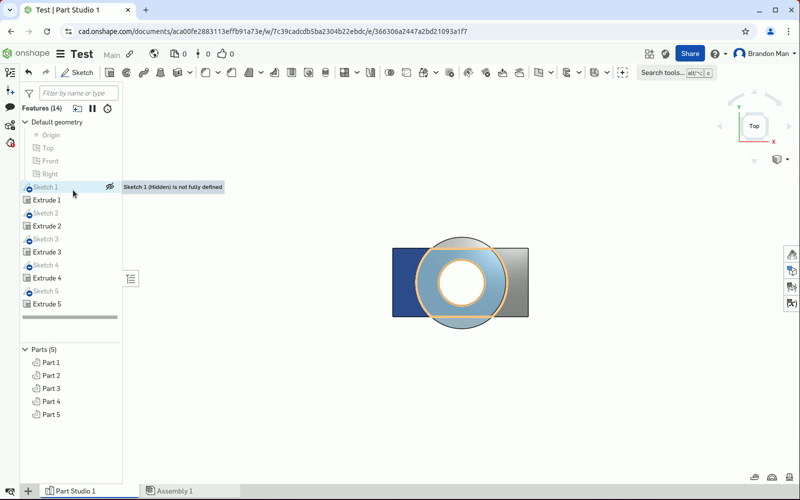
click(73, 189)
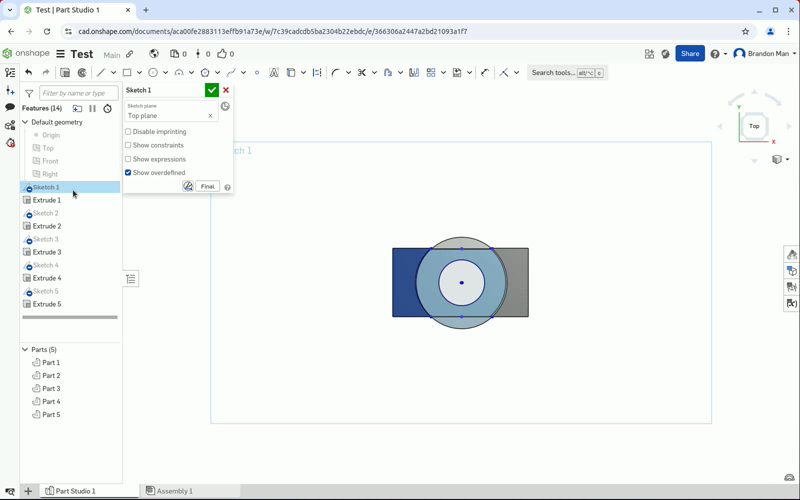
mouse_move(229, 92)
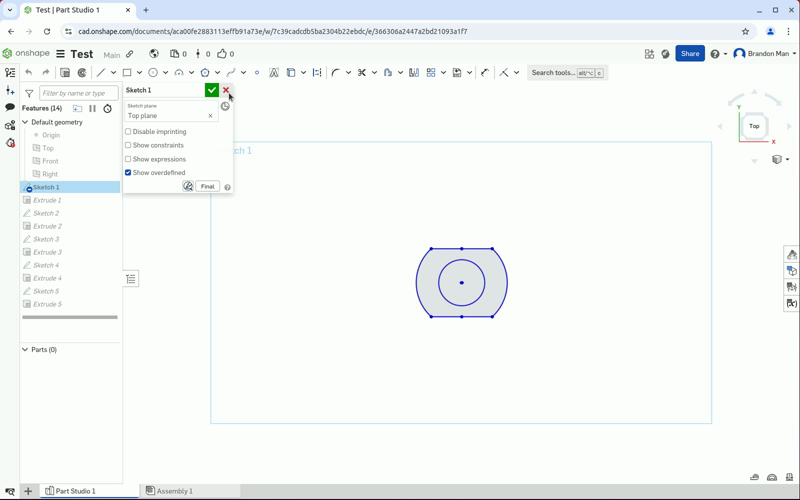
click(229, 92)
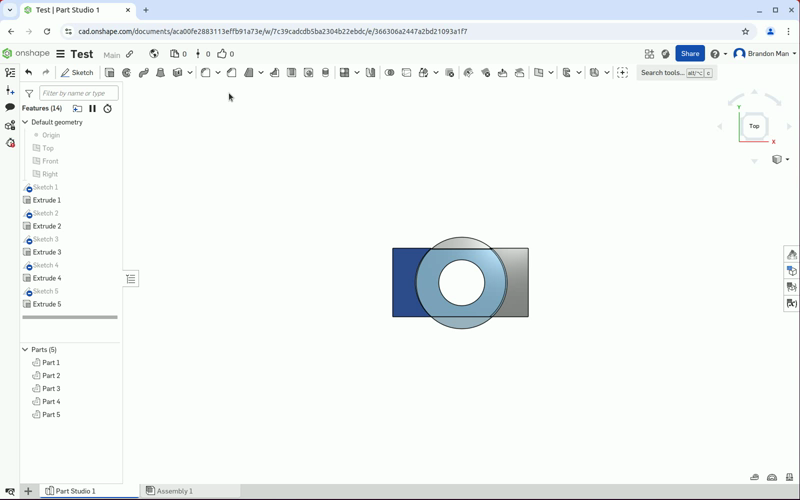
mouse_move(541, 75)
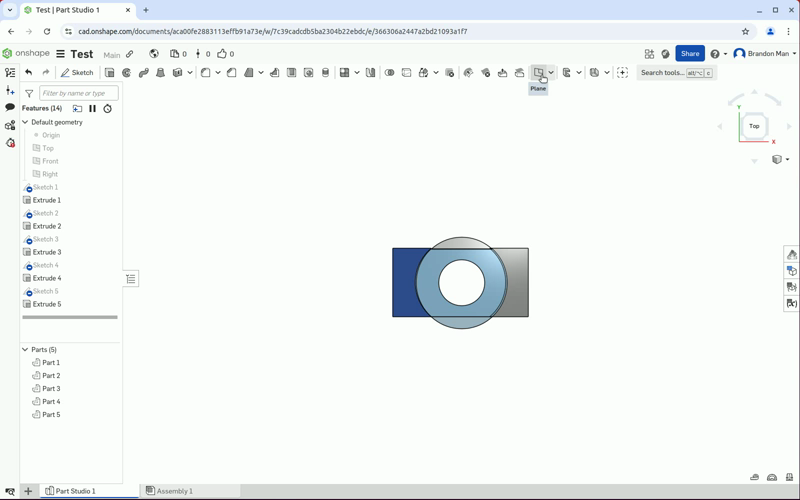
click(541, 75)
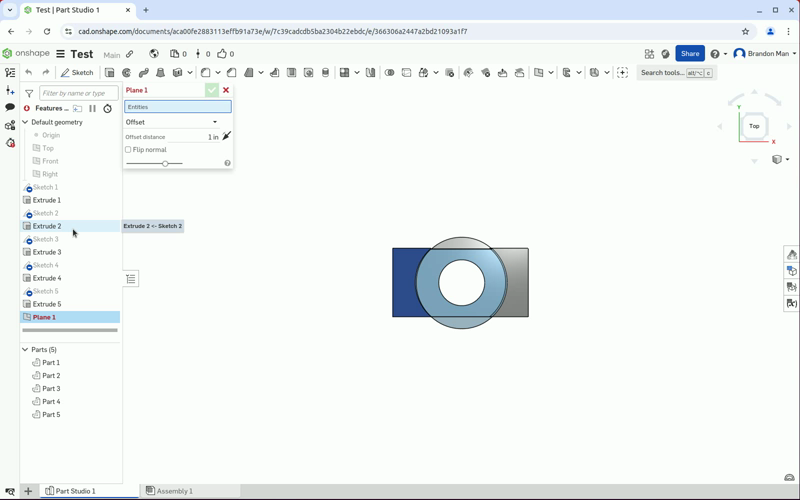
scroll(3)
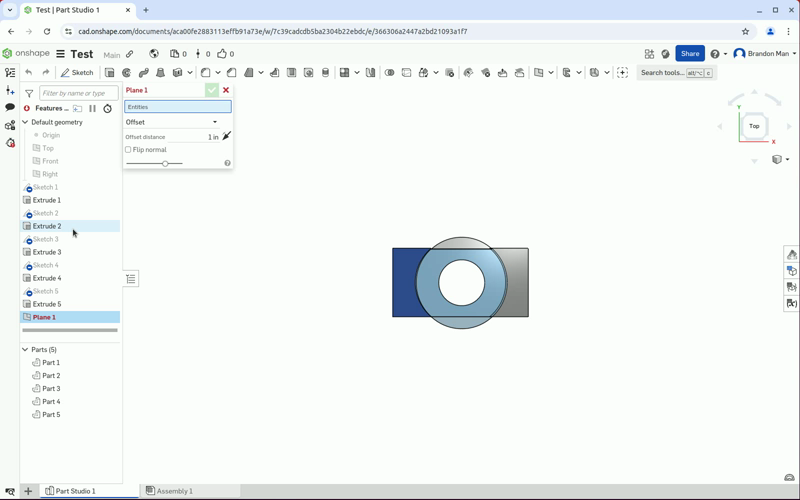
mouse_move(73, 150)
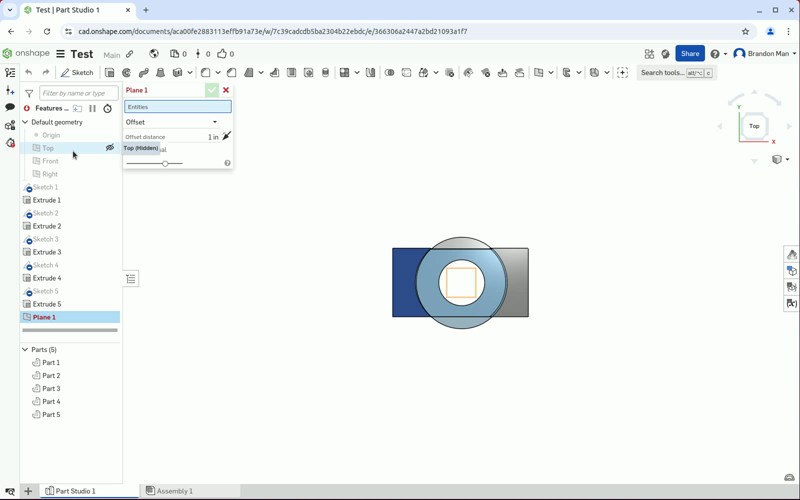
click(73, 150)
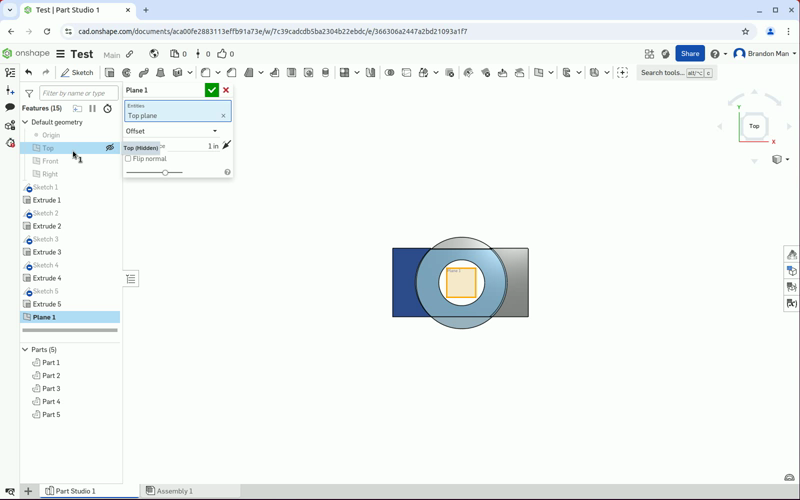
key(tab, 2)
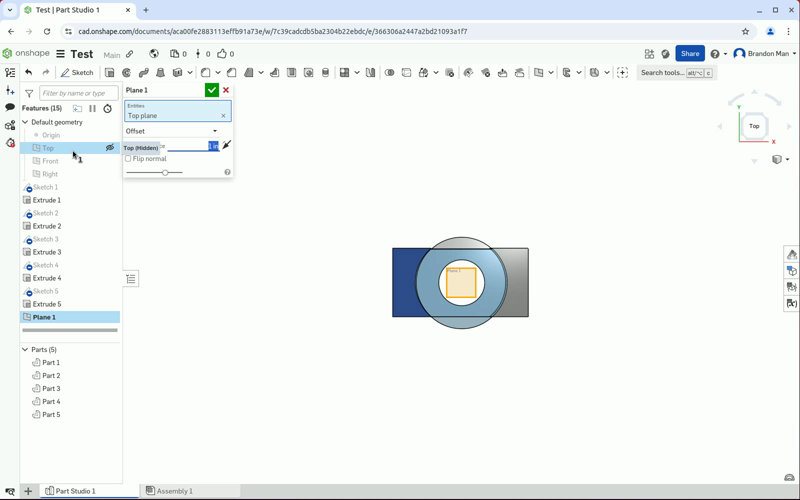
text(4.56)
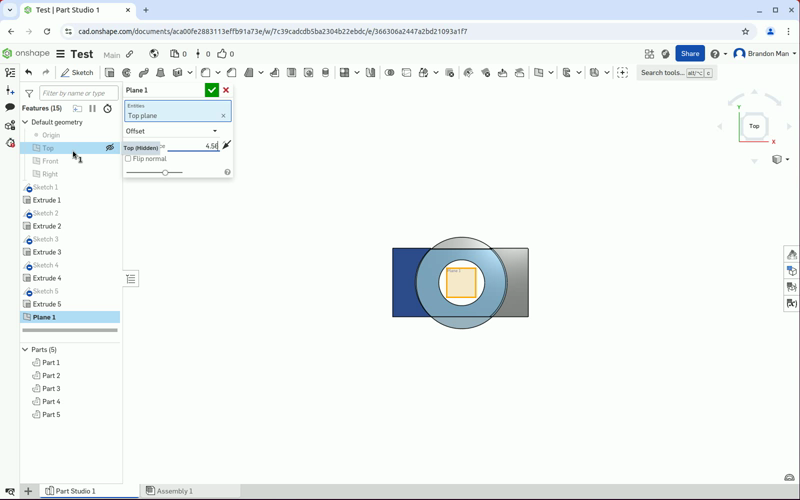
key(enter, 2)
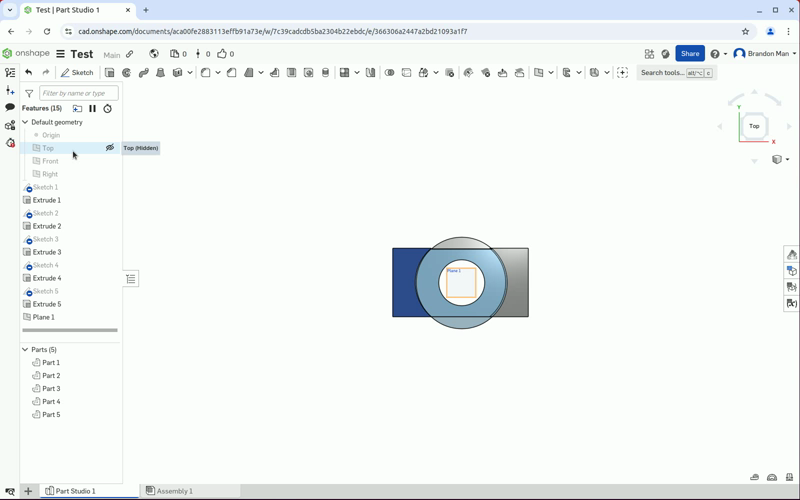
key(shift+s)
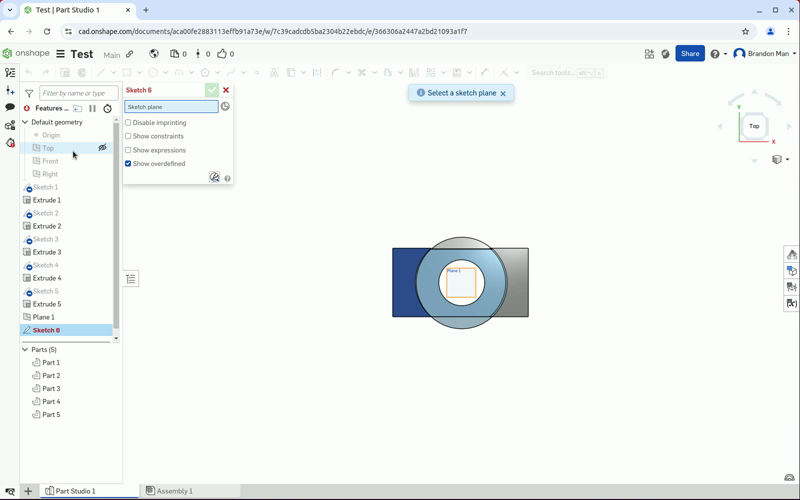
mouse_move(69, 319)
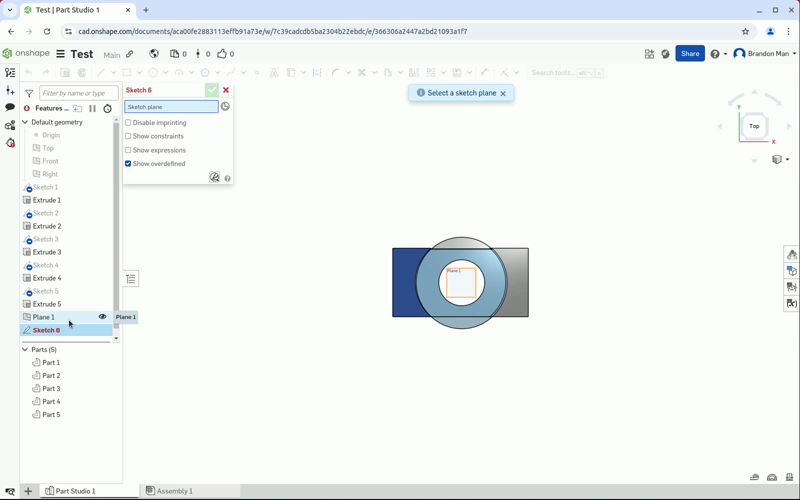
click(69, 319)
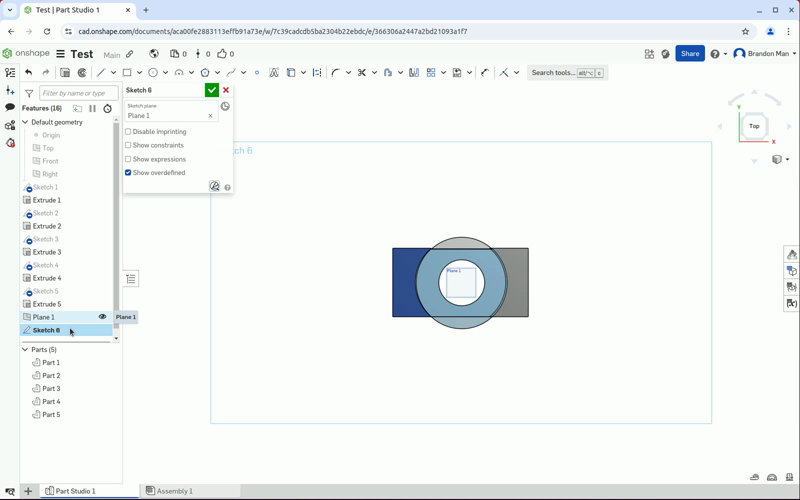
mouse_move(73, 352)
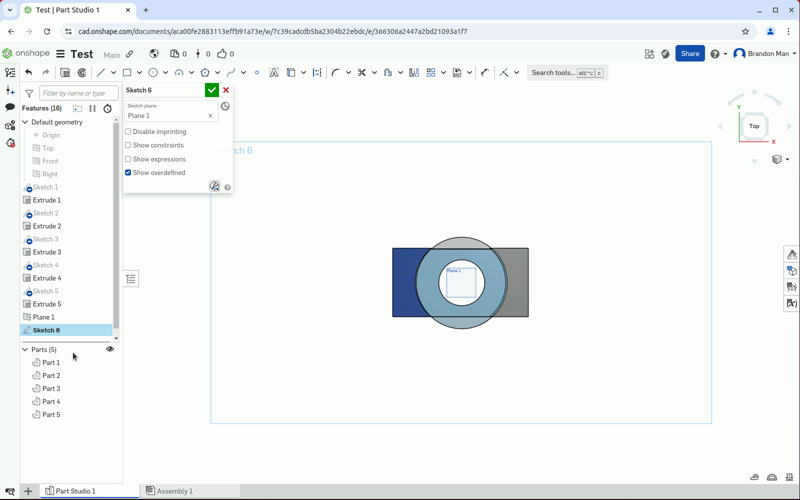
key(y)
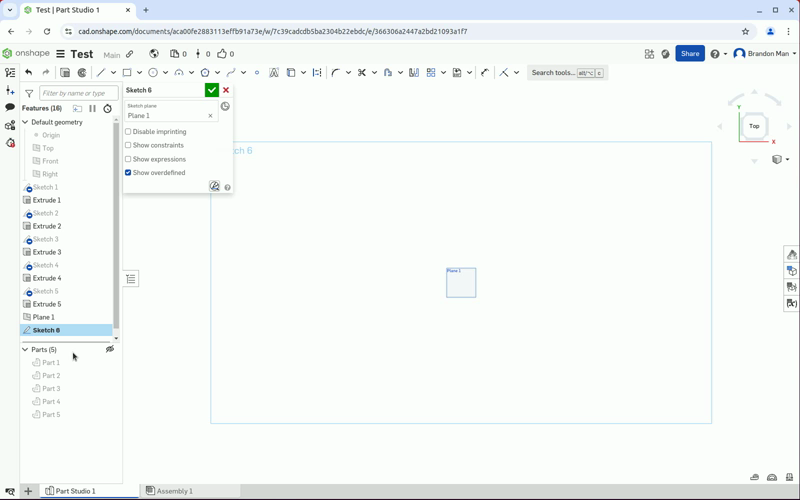
key(l)
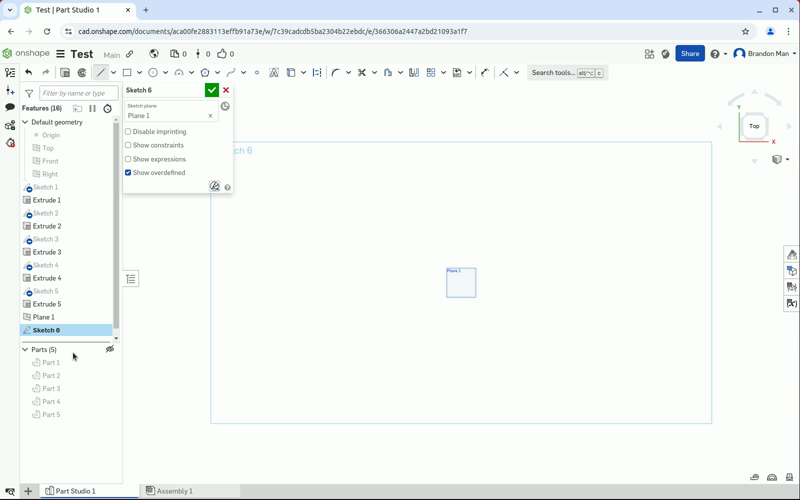
key_down(shift)
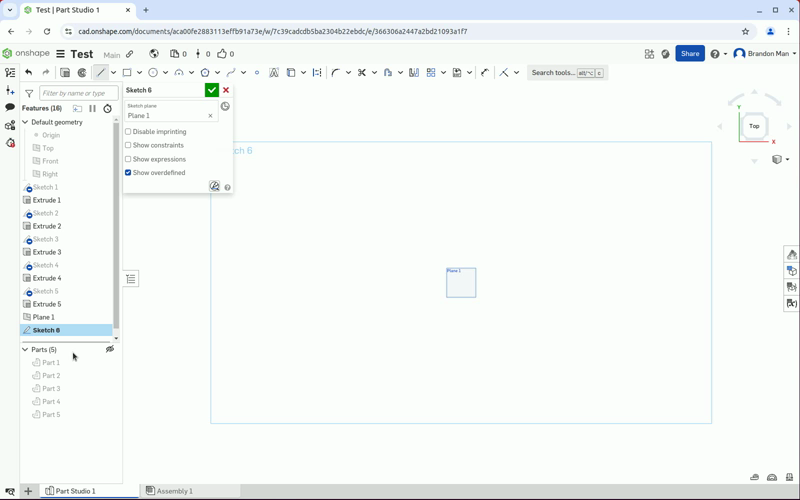
mouse_move(505, 316)
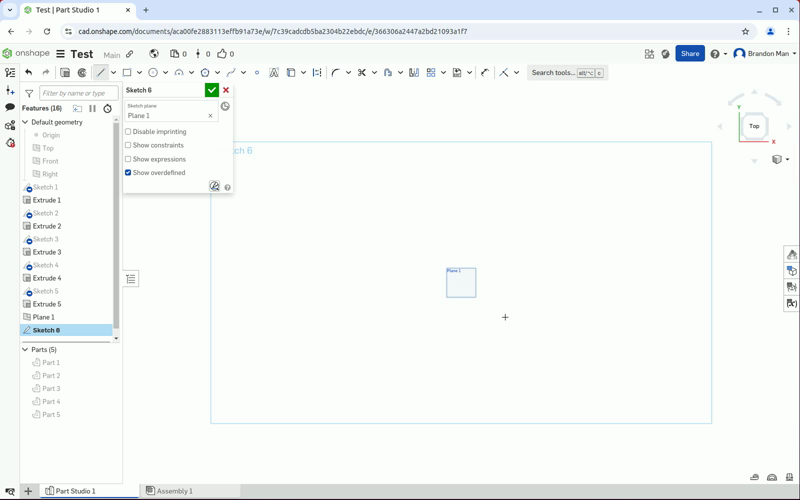
click(505, 316)
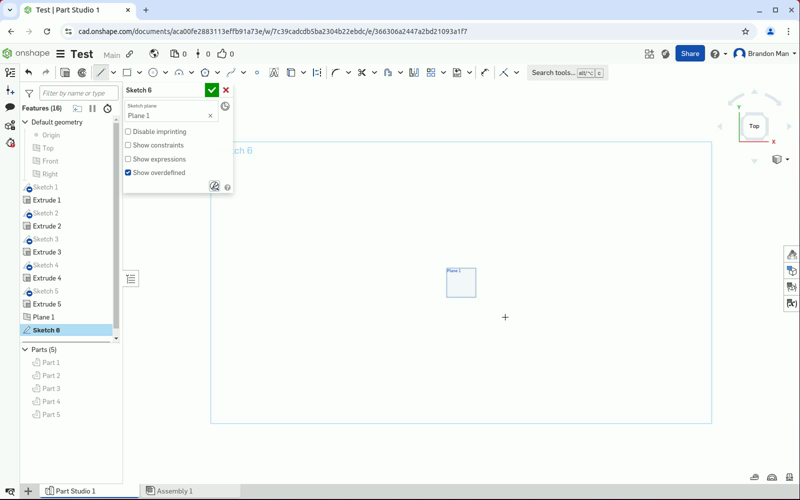
key_up(shift)
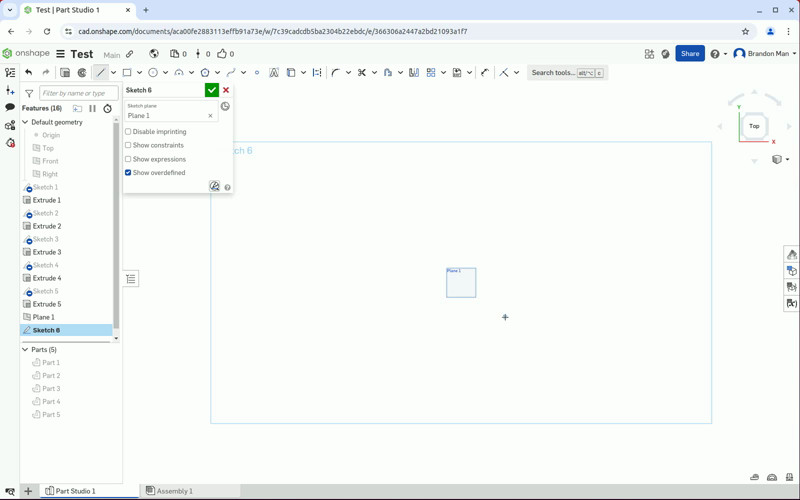
key_down(shift)
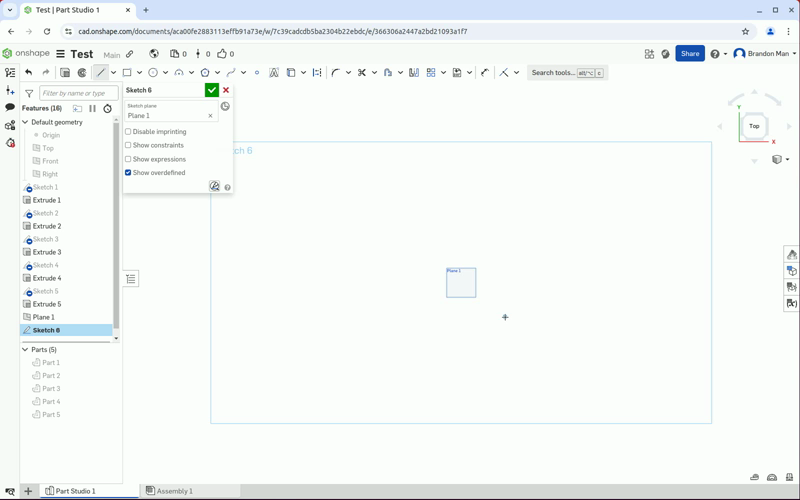
mouse_move(535, 316)
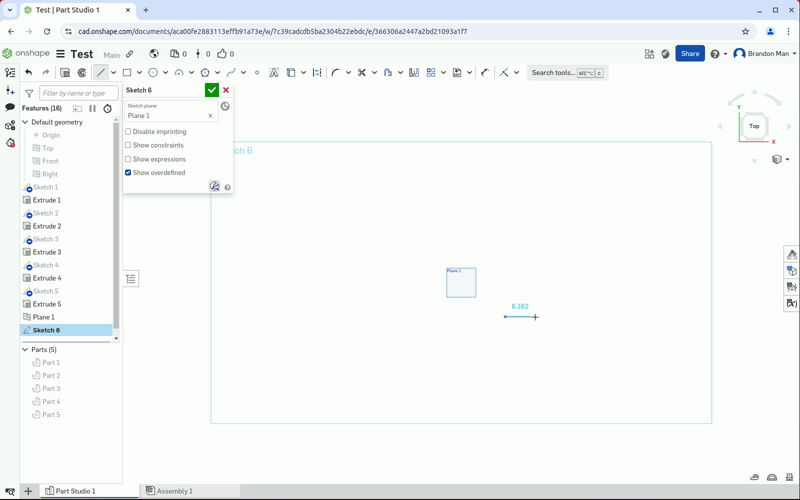
mouse_move(528, 316)
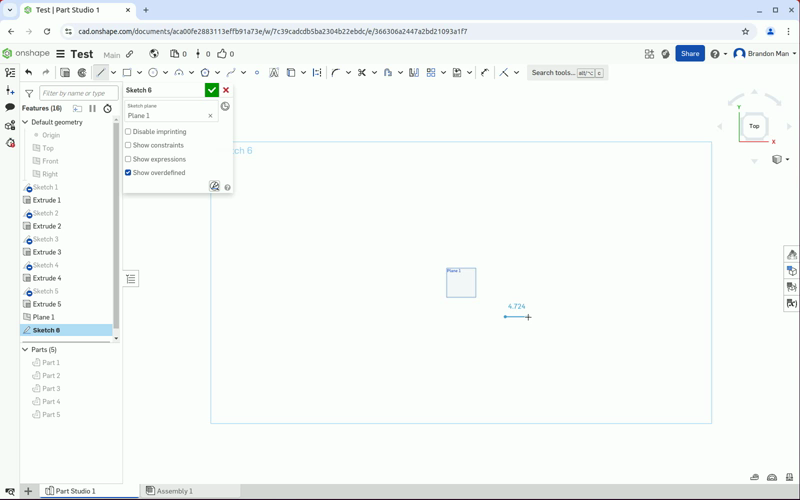
click(528, 316)
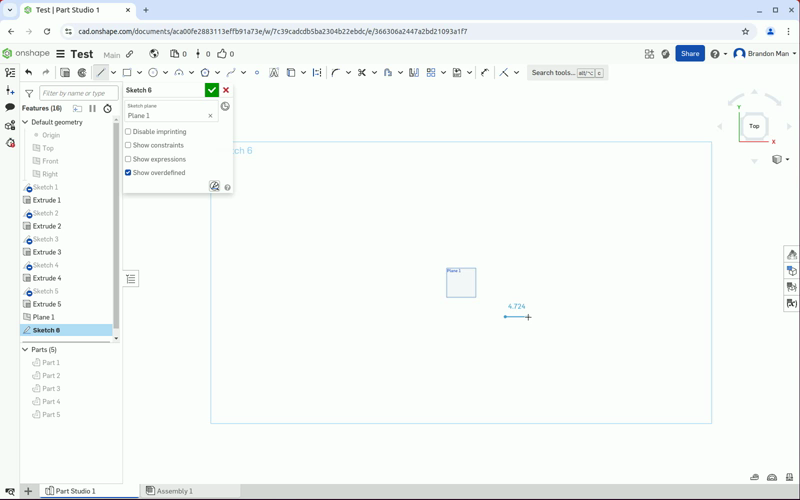
key_up(shift)
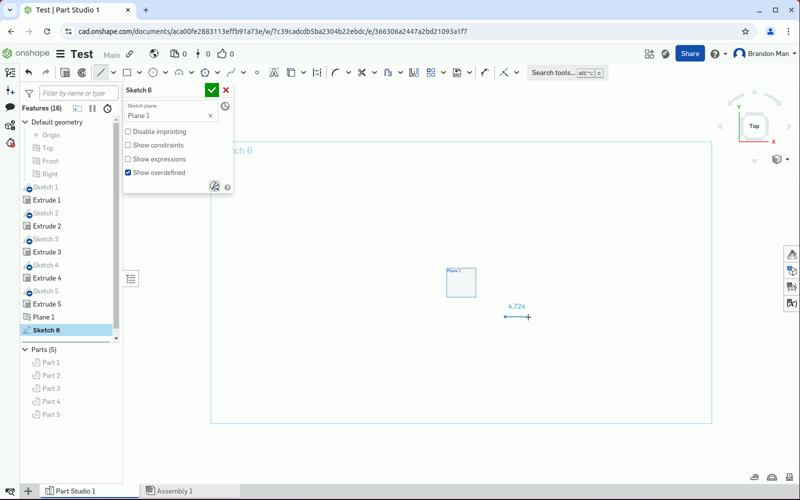
key_down(shift)
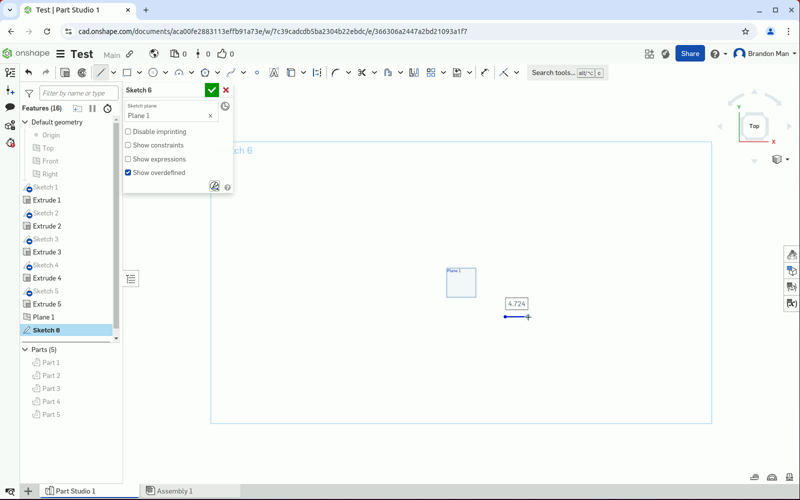
mouse_move(528, 248)
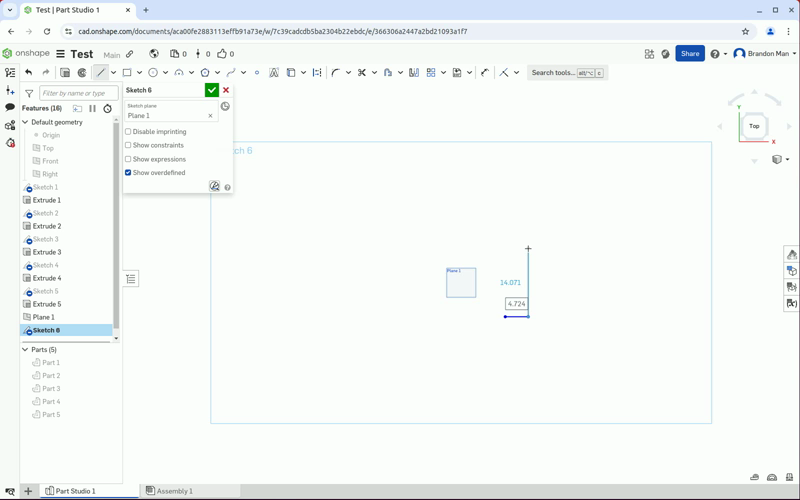
click(528, 248)
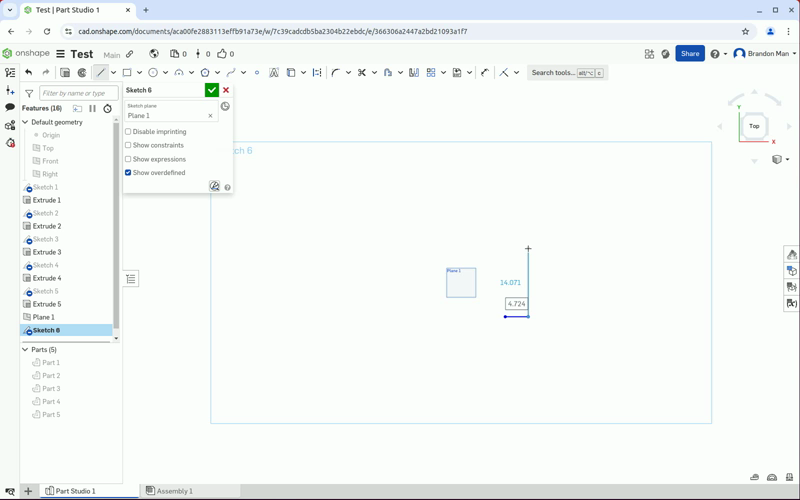
key_up(shift)
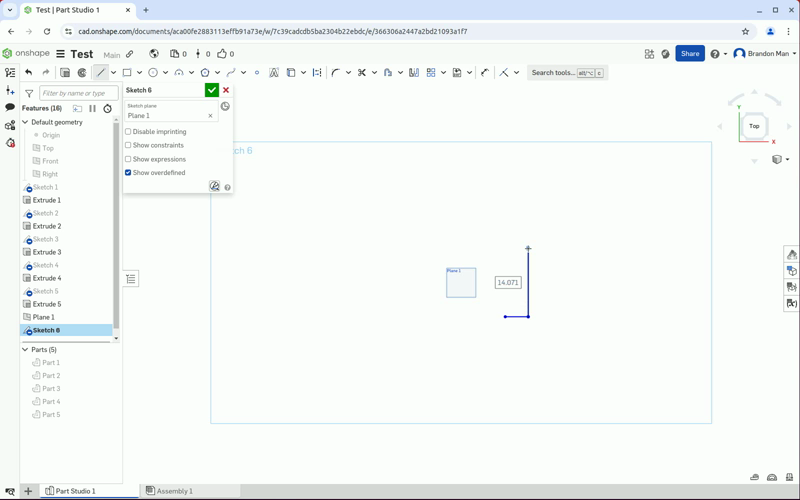
key_down(shift)
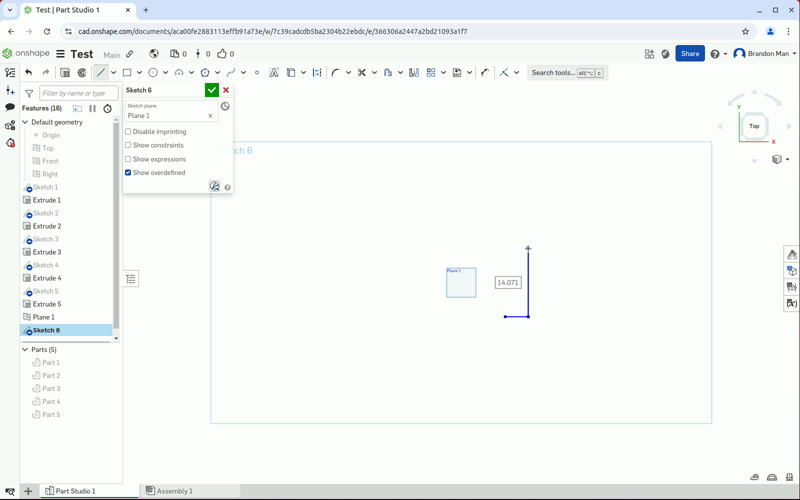
mouse_move(558, 248)
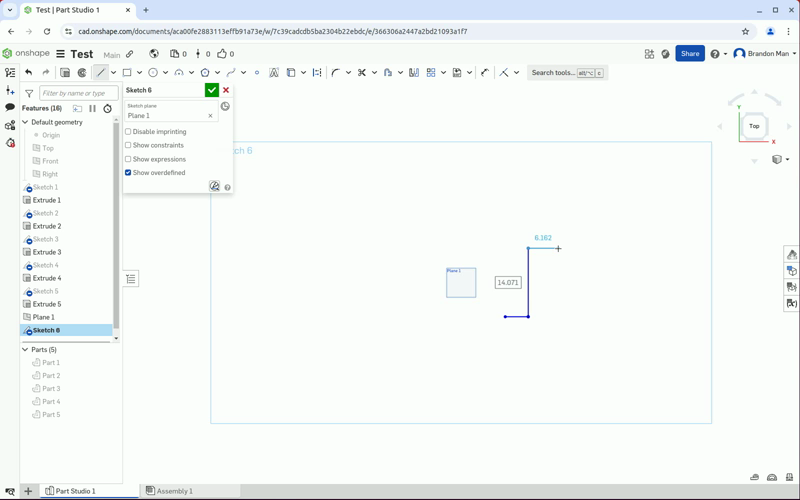
mouse_move(505, 248)
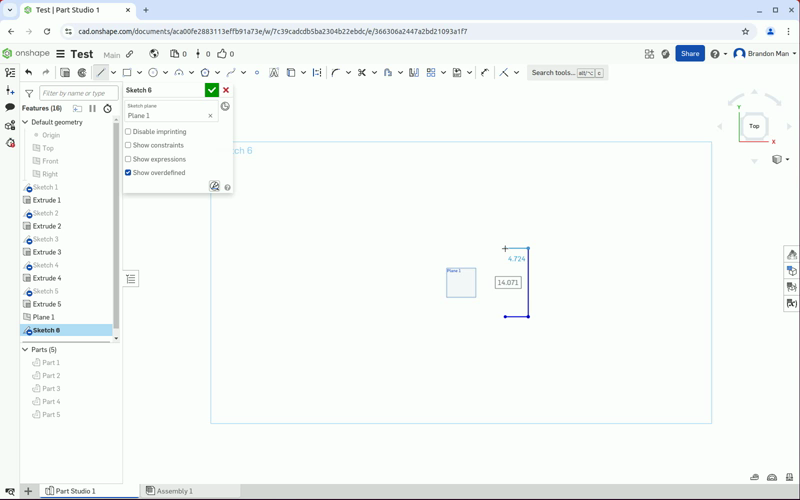
click(505, 248)
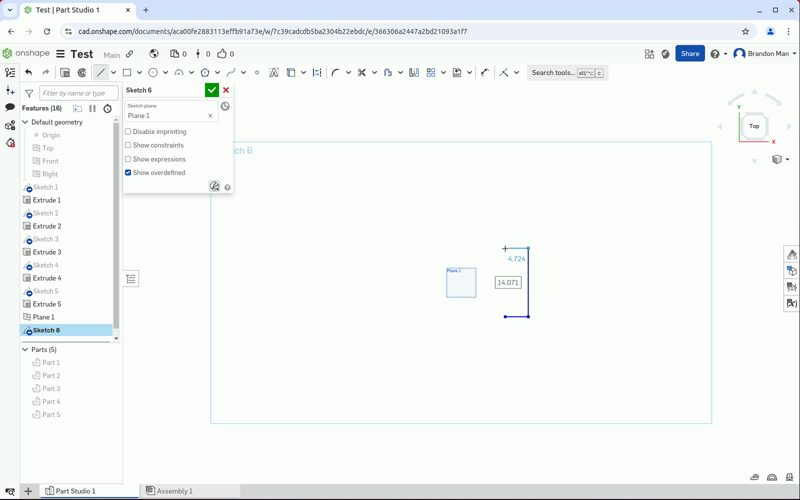
key_up(shift)
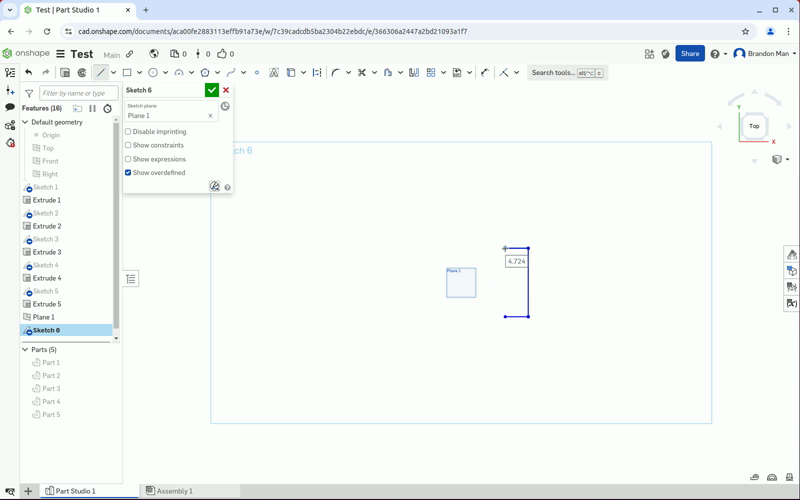
key_down(shift)
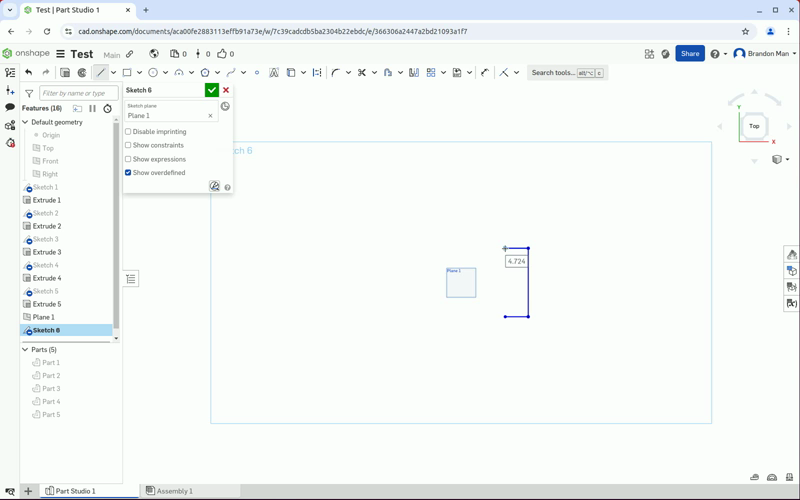
mouse_move(505, 316)
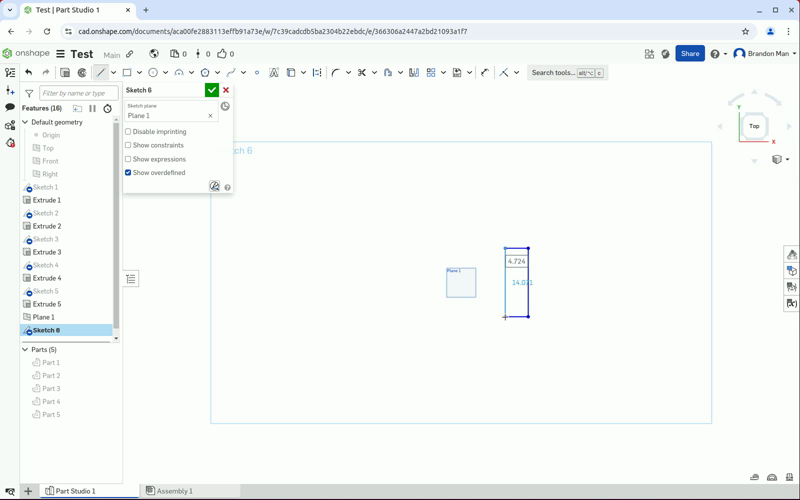
key_up(shift)
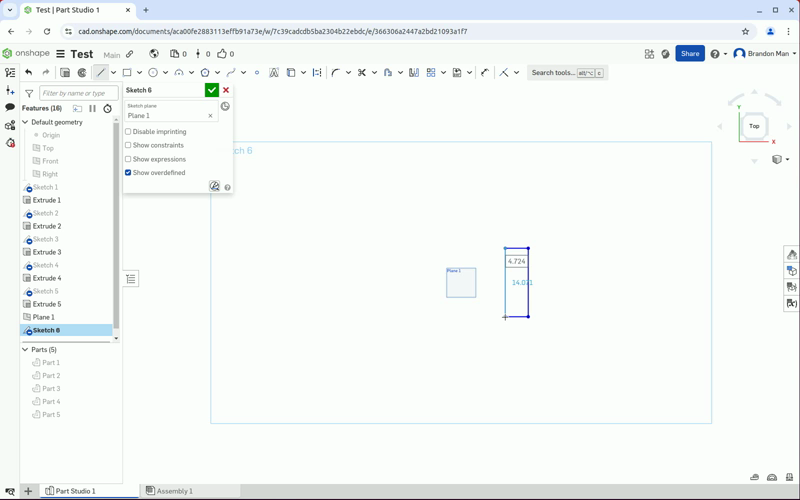
click(505, 316)
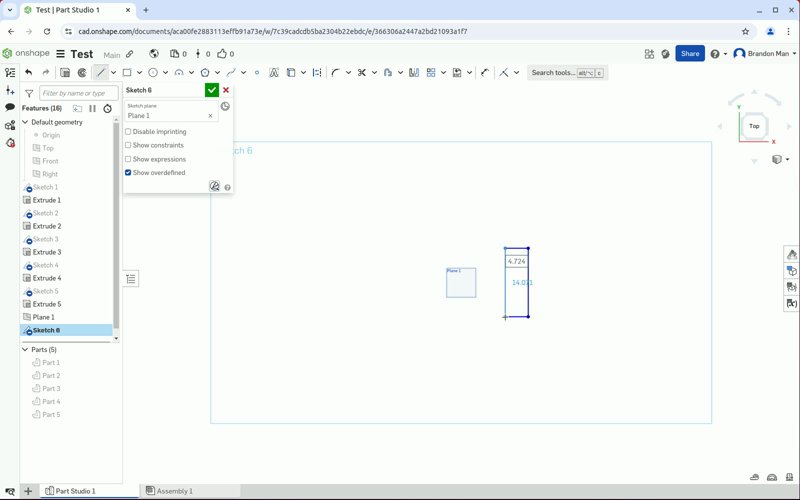
key(esc)
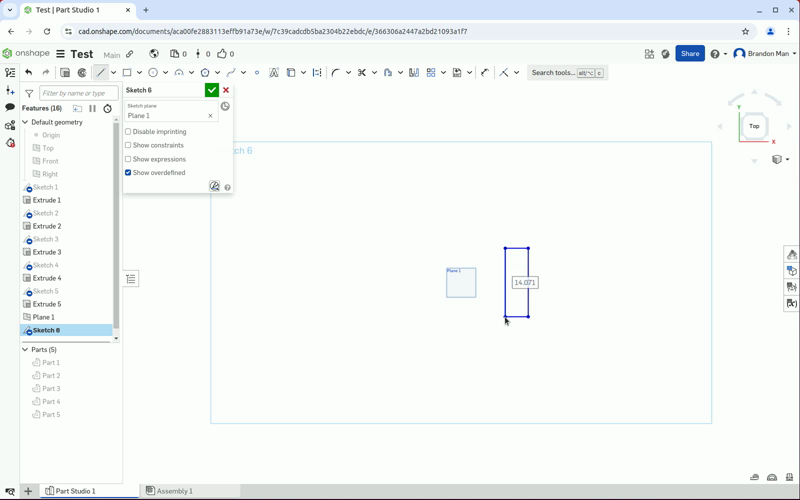
mouse_move(515, 298)
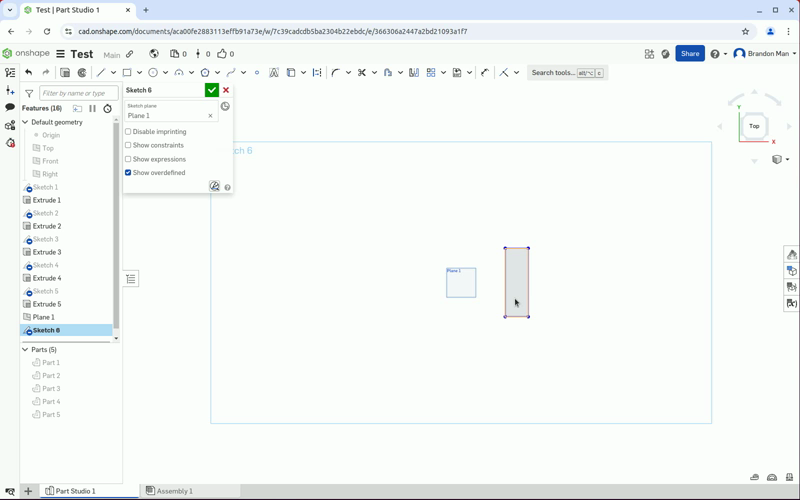
scroll(6)
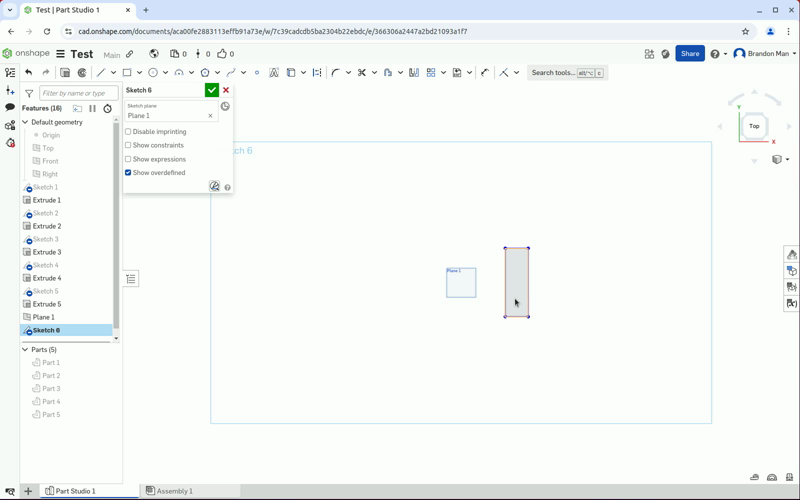
scroll(6)
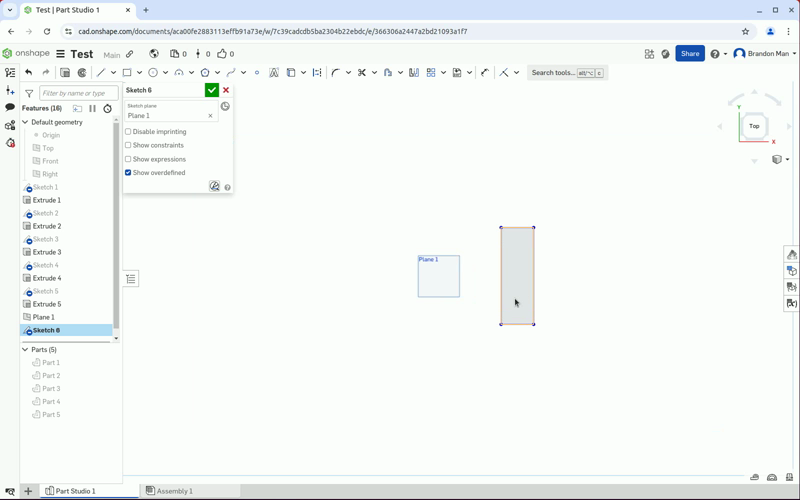
scroll(6)
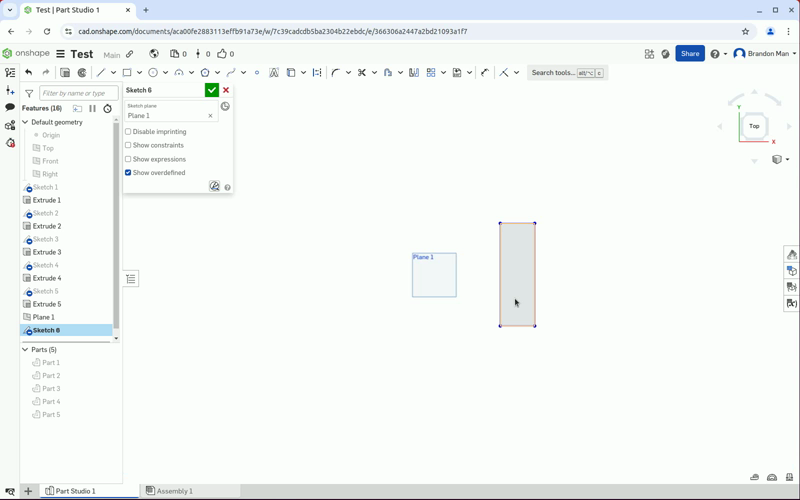
scroll(6)
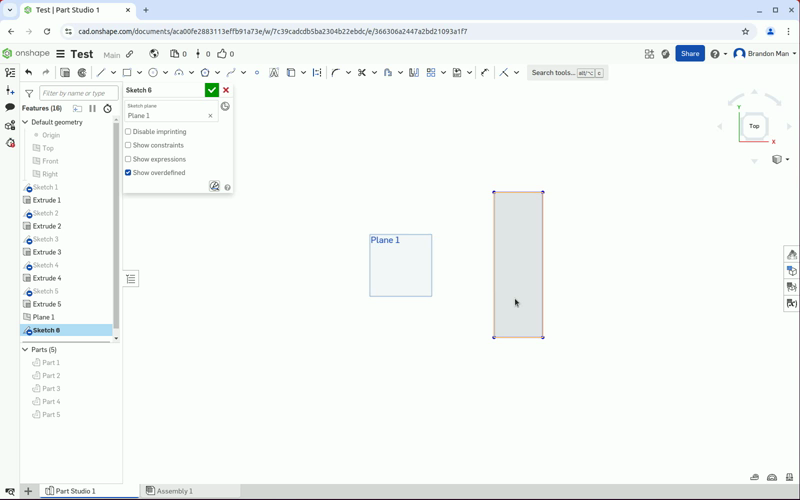
scroll(6)
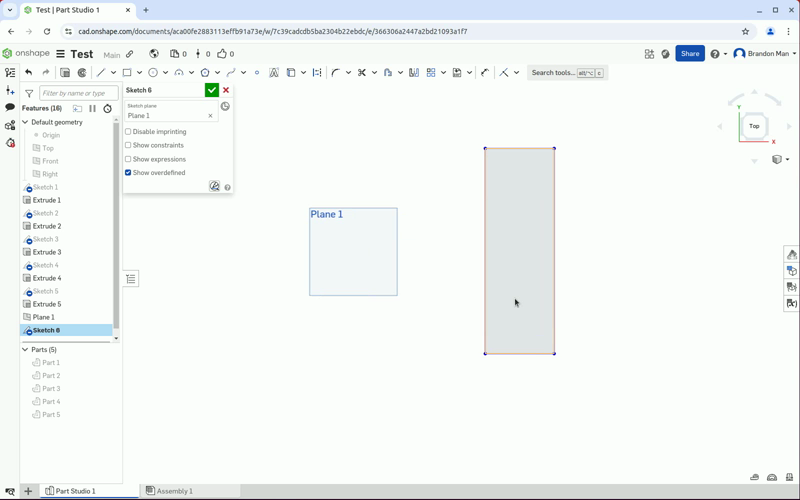
scroll(6)
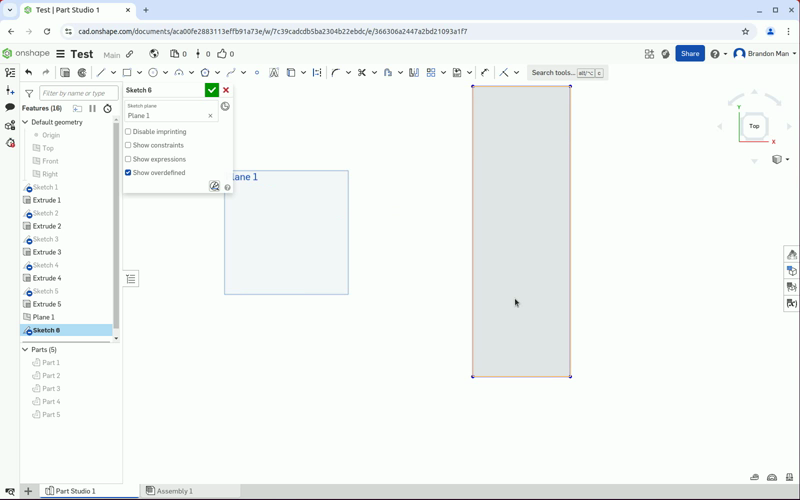
scroll(6)
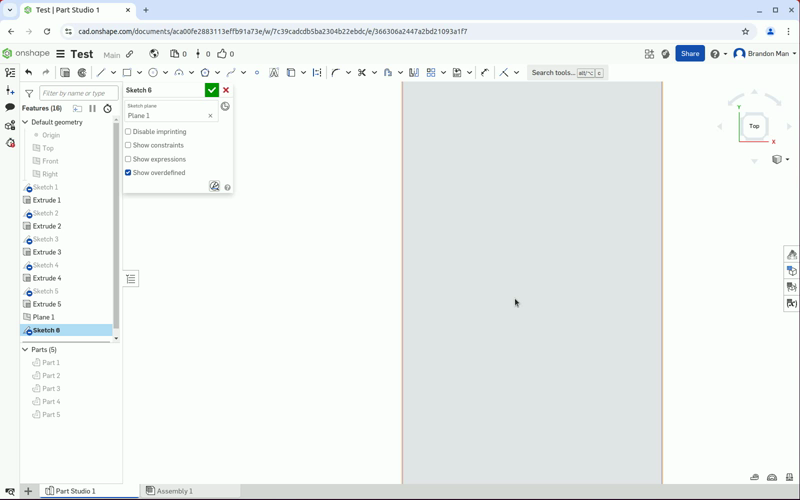
click(515, 298)
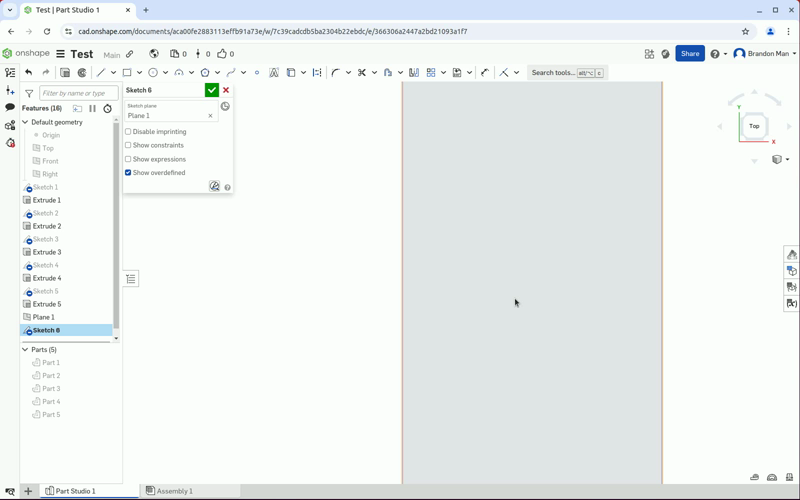
scroll(-6)
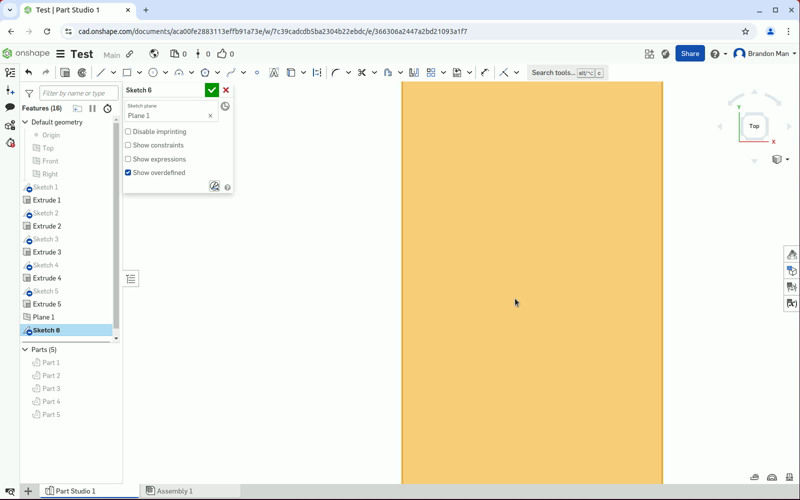
scroll(-6)
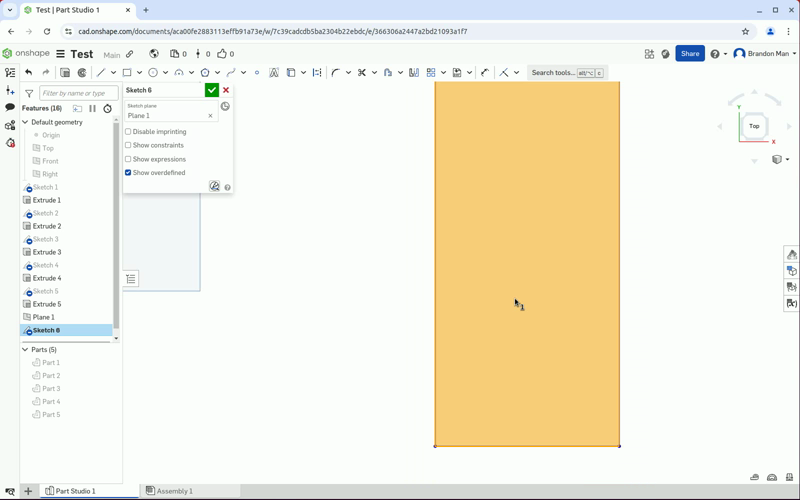
scroll(-6)
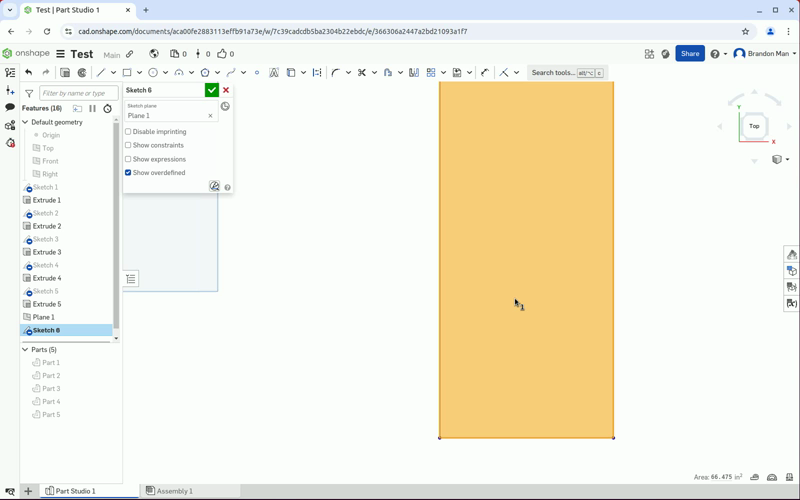
scroll(-6)
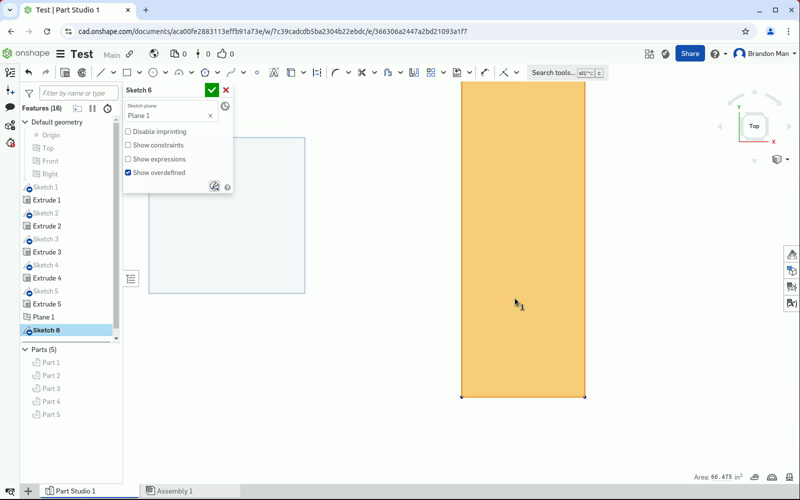
scroll(-6)
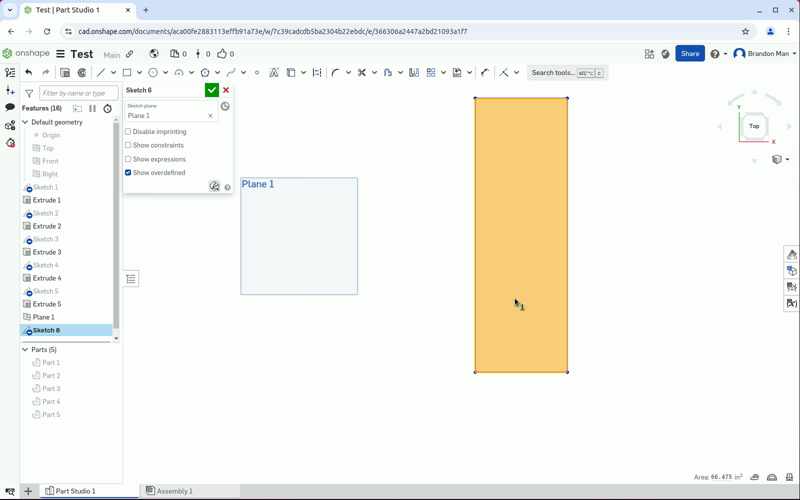
scroll(-6)
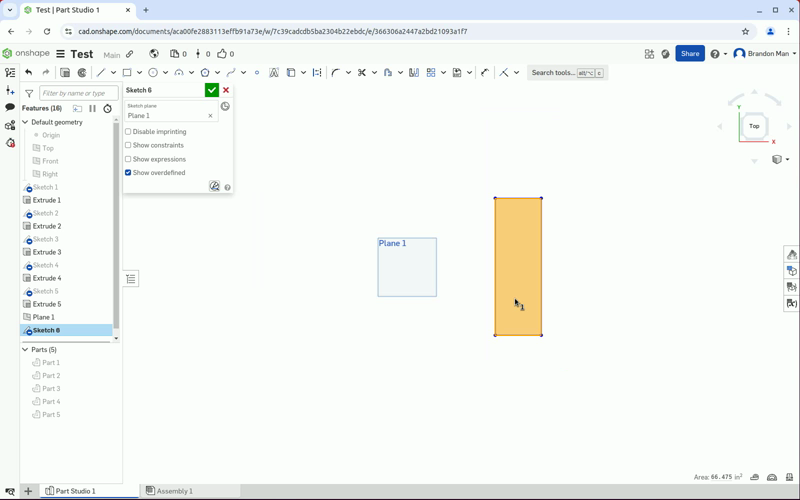
scroll(-6)
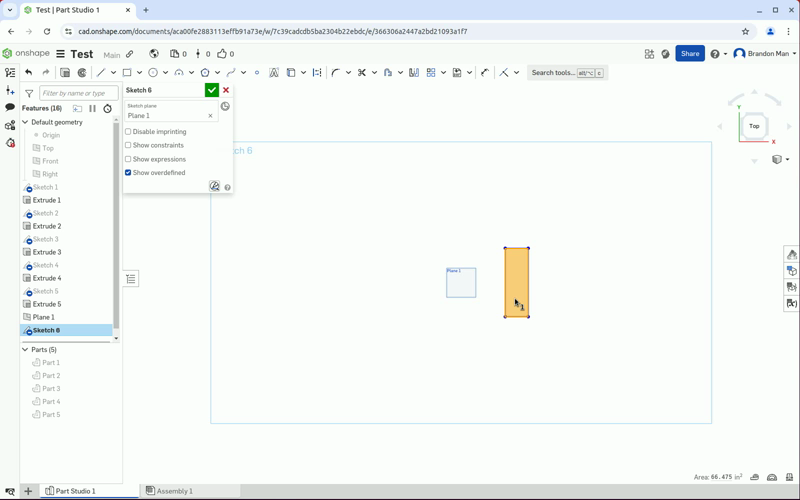
mouse_move(73, 352)
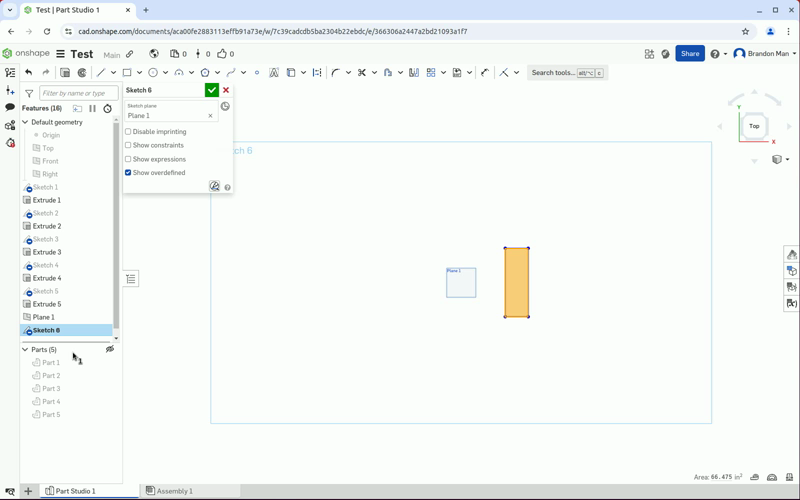
key(shift+y)
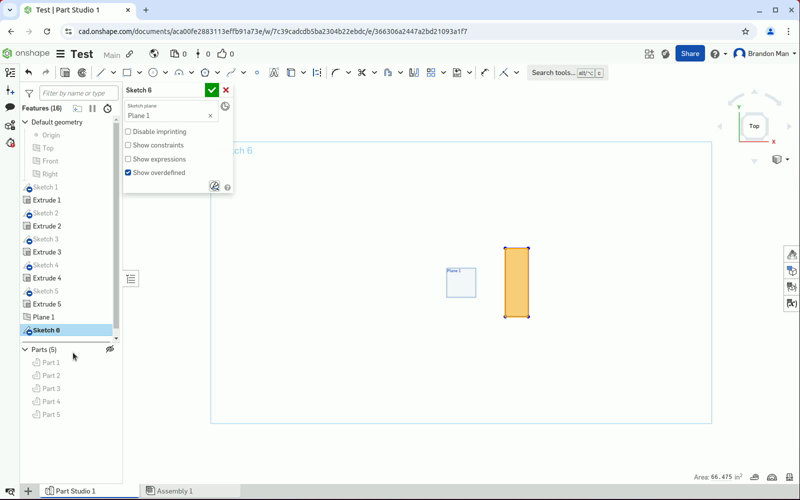
key(shift+e)
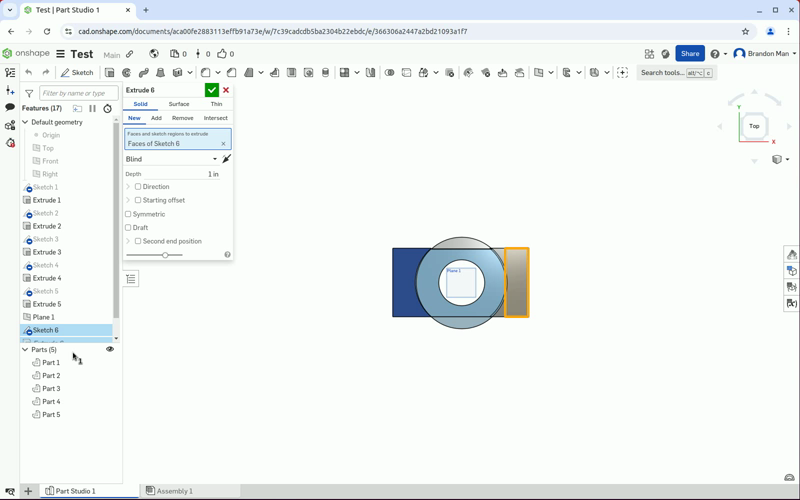
mouse_move(143, 106)
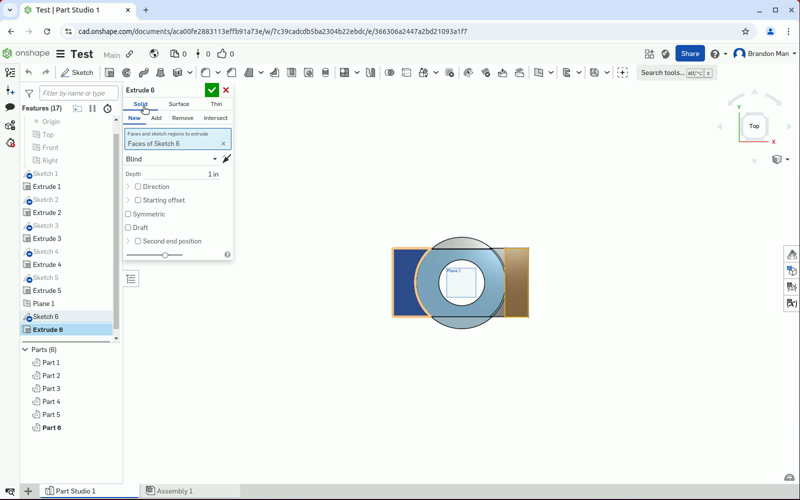
click(143, 106)
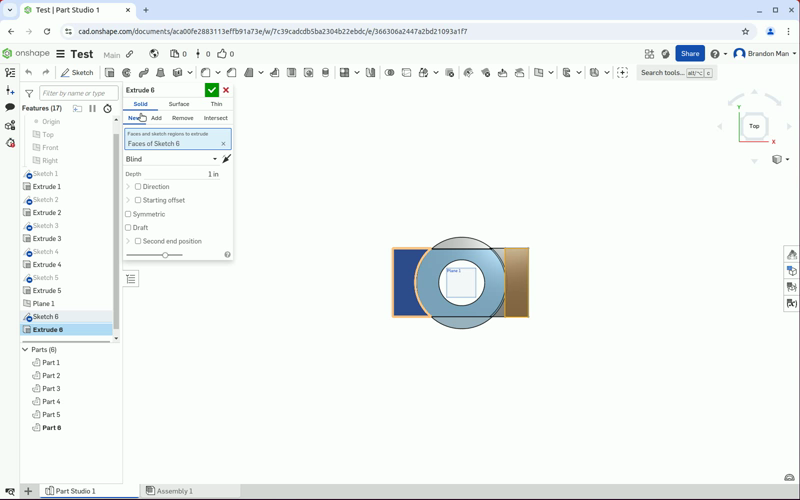
mouse_move(137, 120)
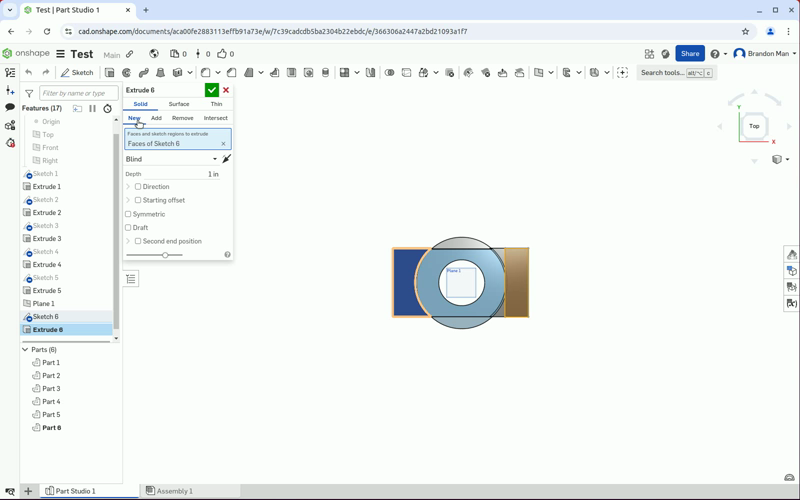
click(137, 120)
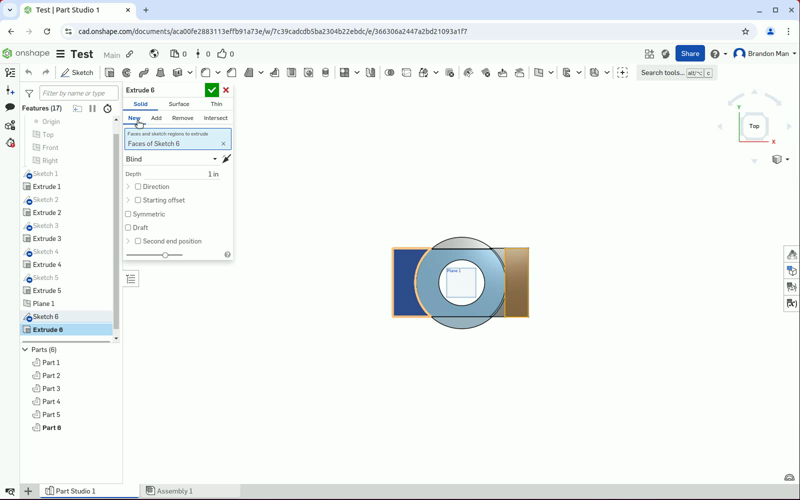
key(tab, 4)
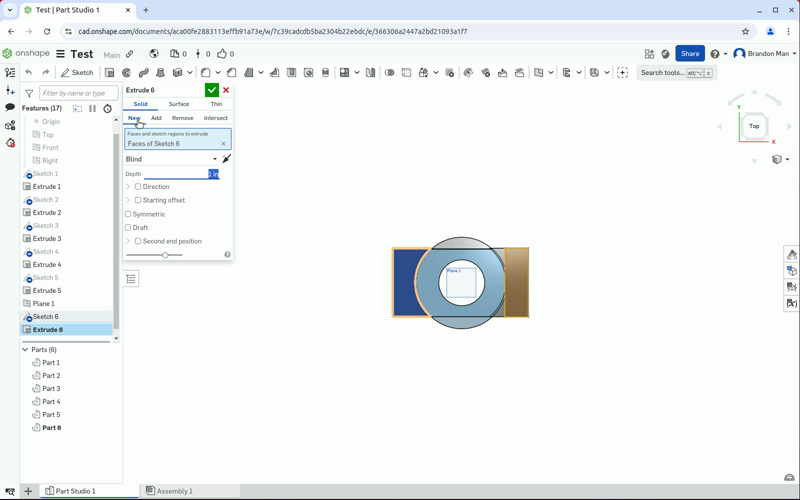
text(23.108)
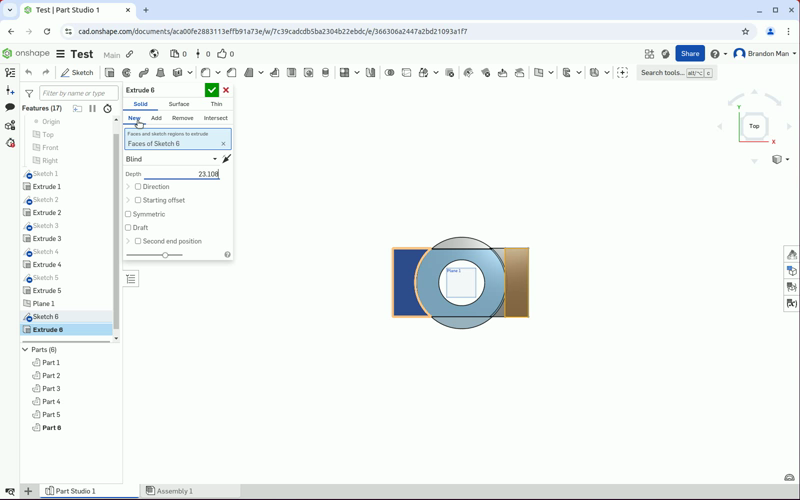
key(enter)
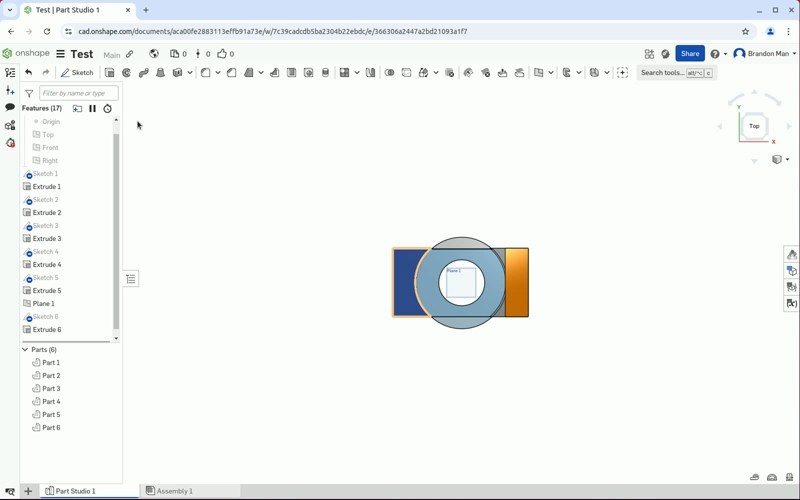
key(shift+h)
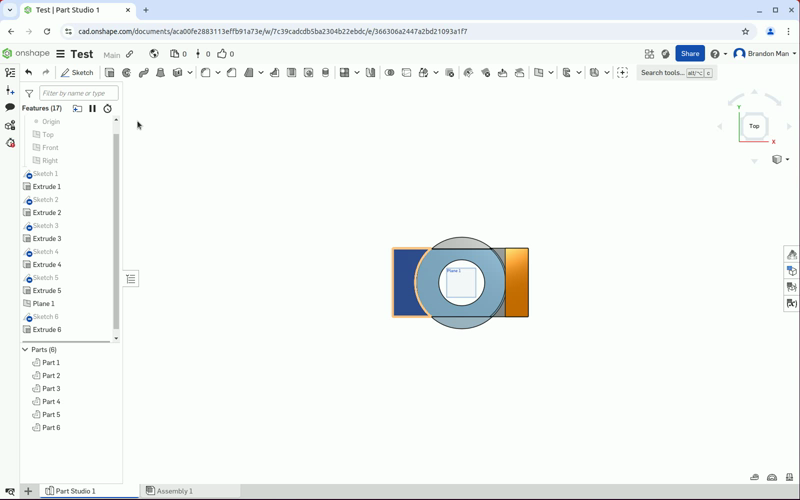
key(shift+h)
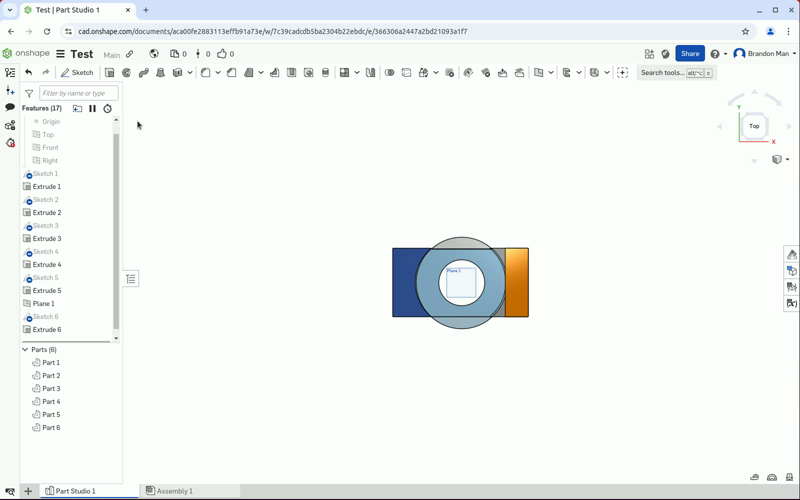
mouse_move(69, 176)
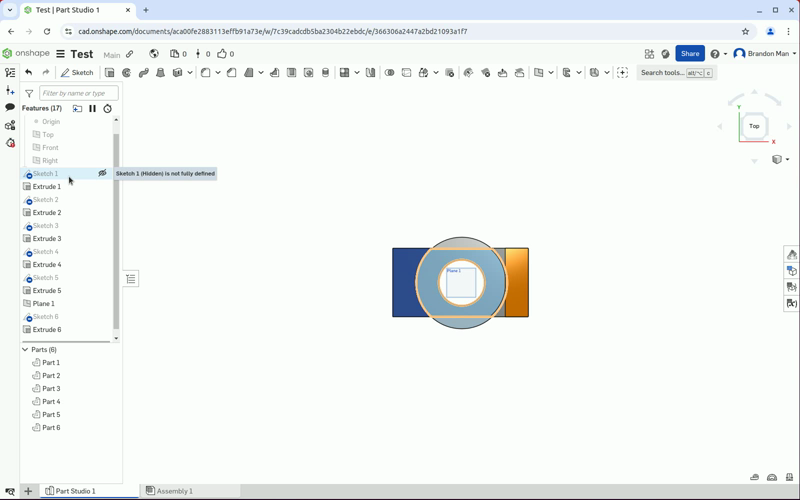
click(69, 176)
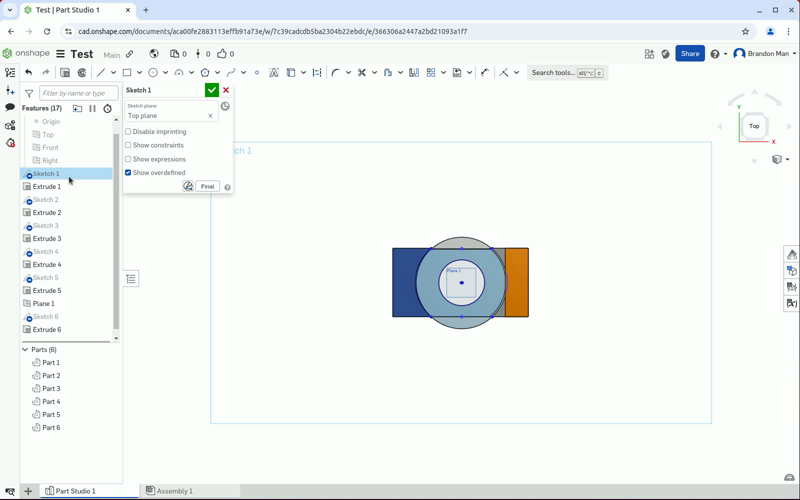
mouse_move(229, 92)
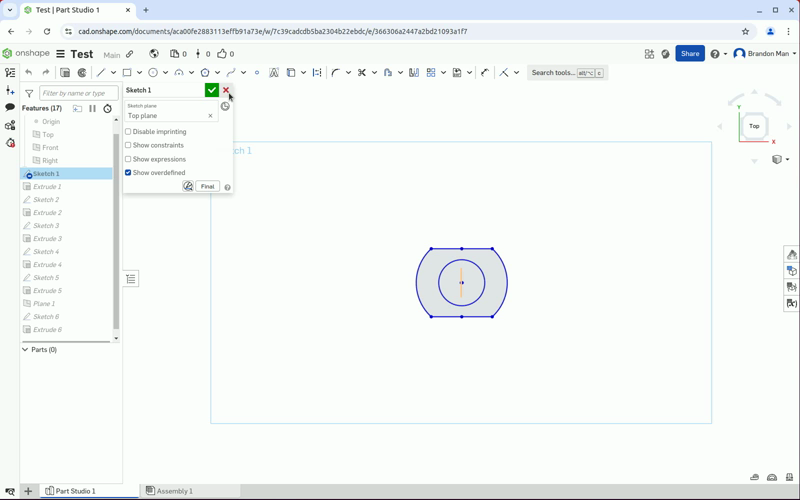
click(229, 92)
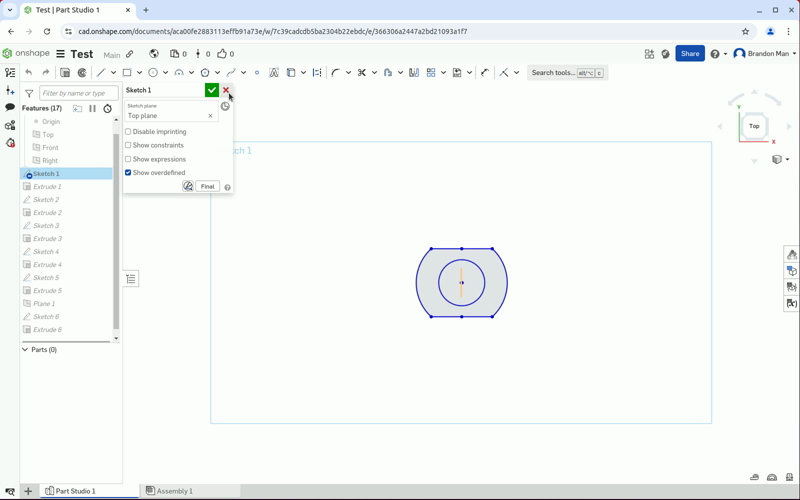
key(shift+s)
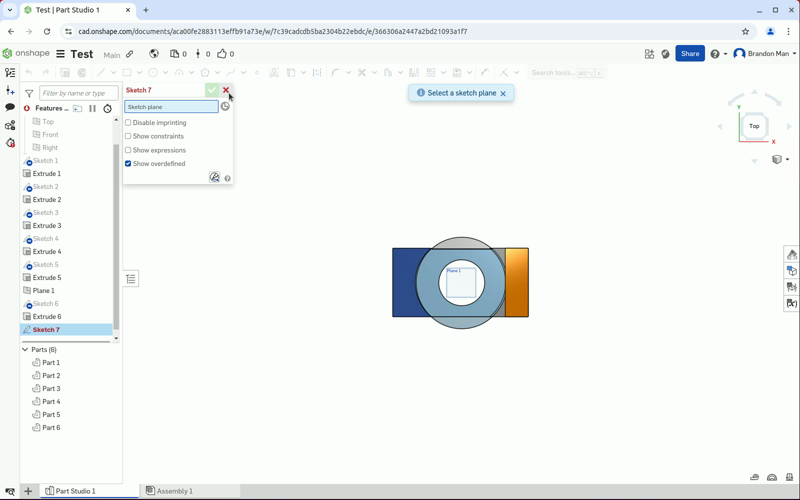
mouse_move(69, 293)
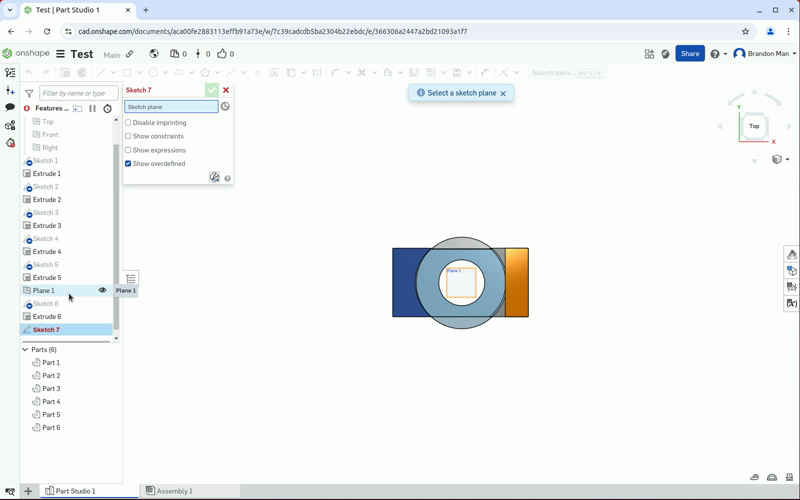
click(69, 293)
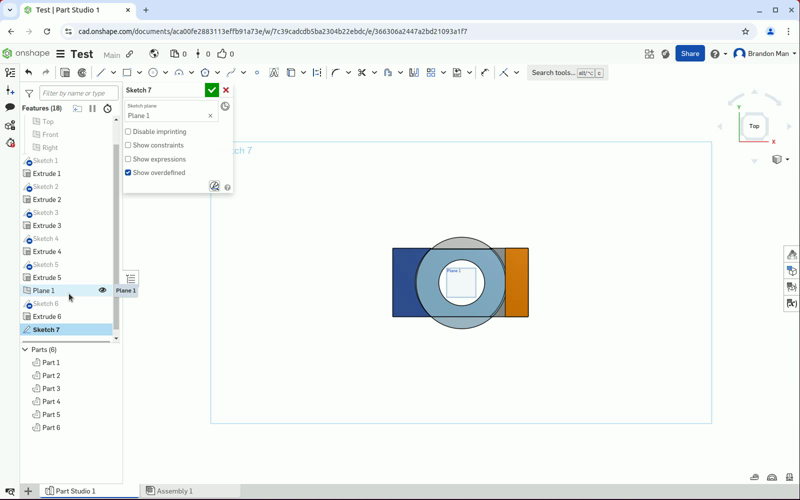
mouse_move(73, 352)
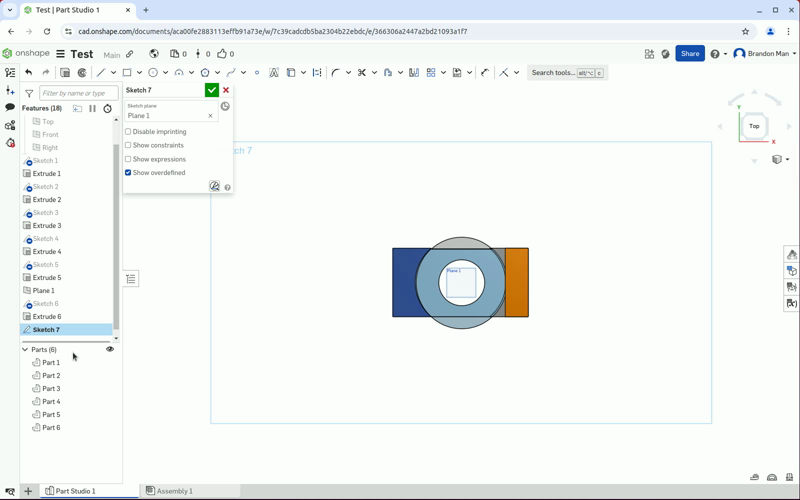
key(y)
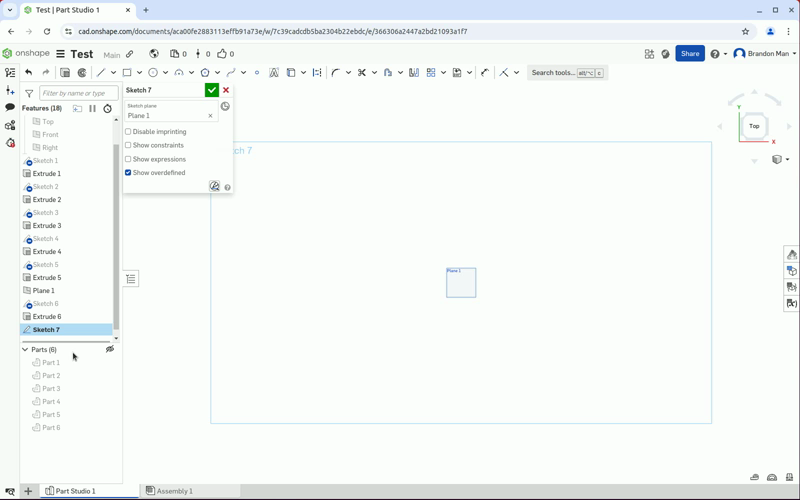
key(l)
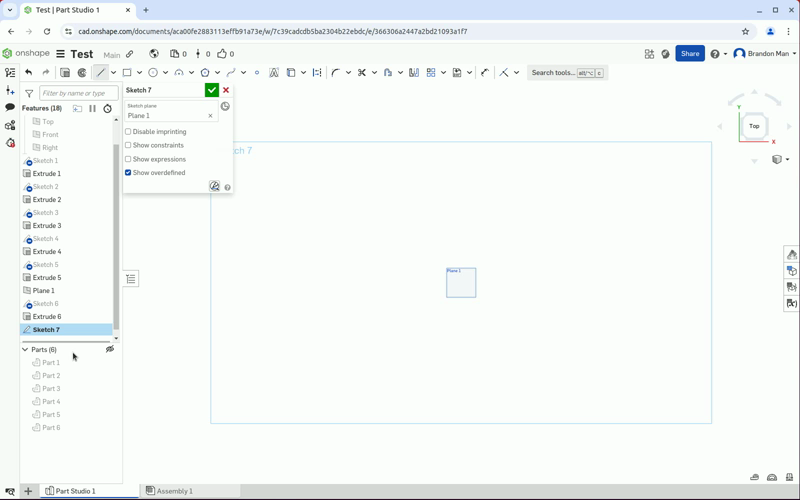
key_down(shift)
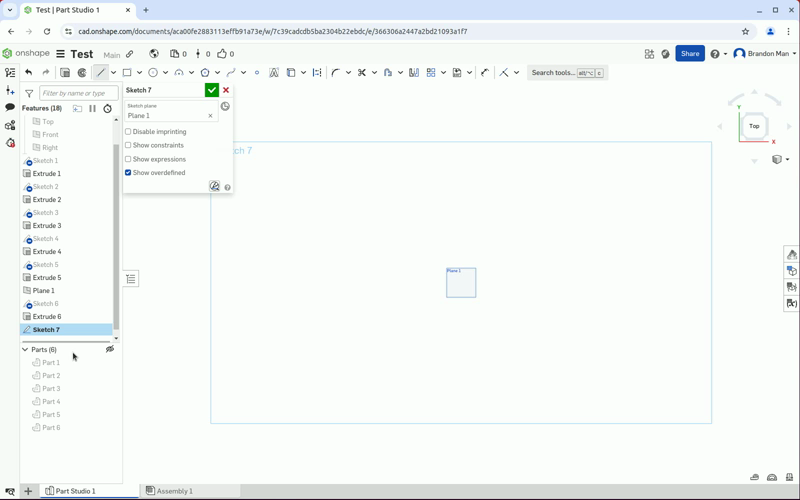
mouse_move(392, 316)
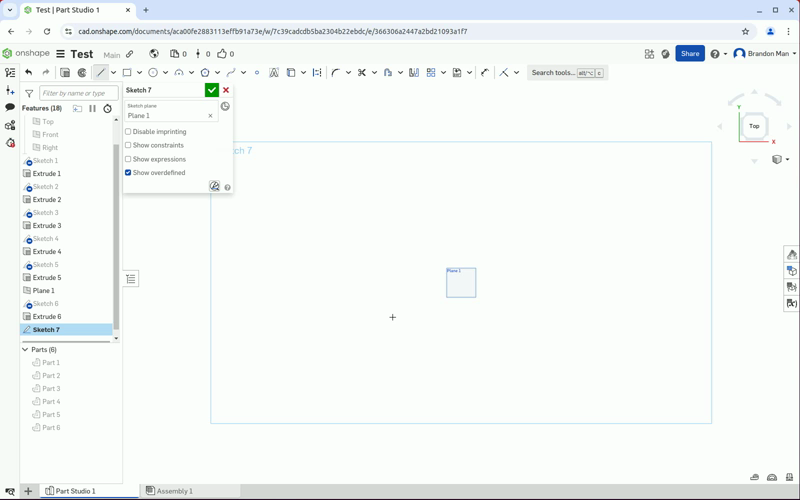
click(392, 316)
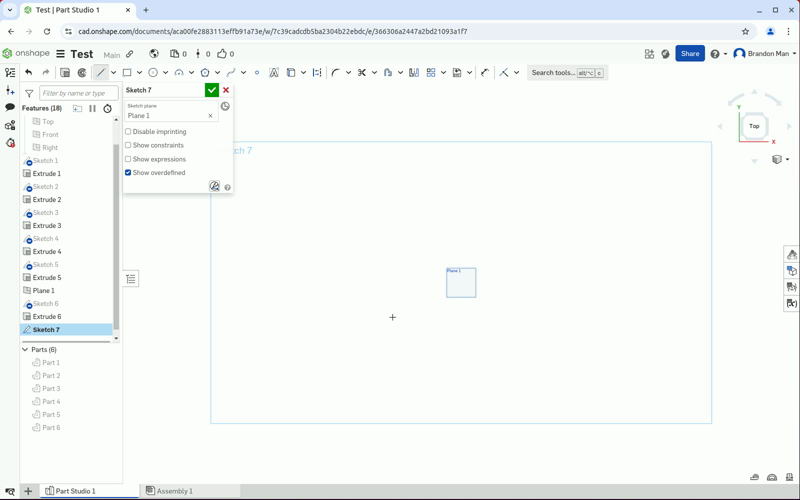
key_up(shift)
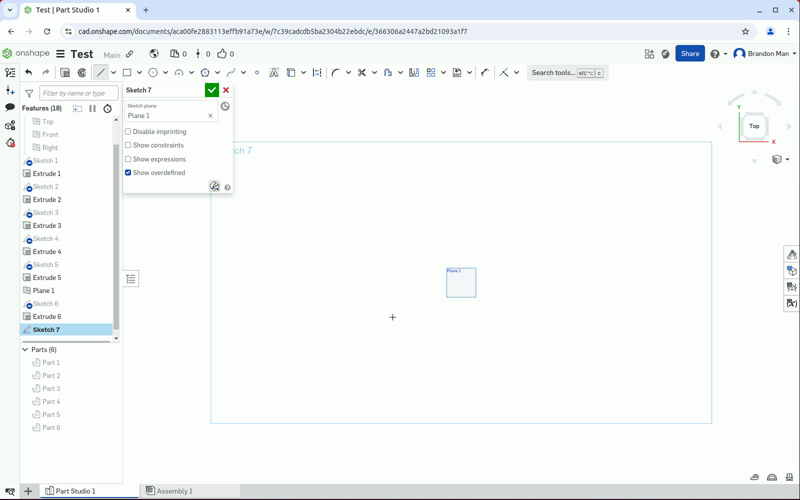
key_down(shift)
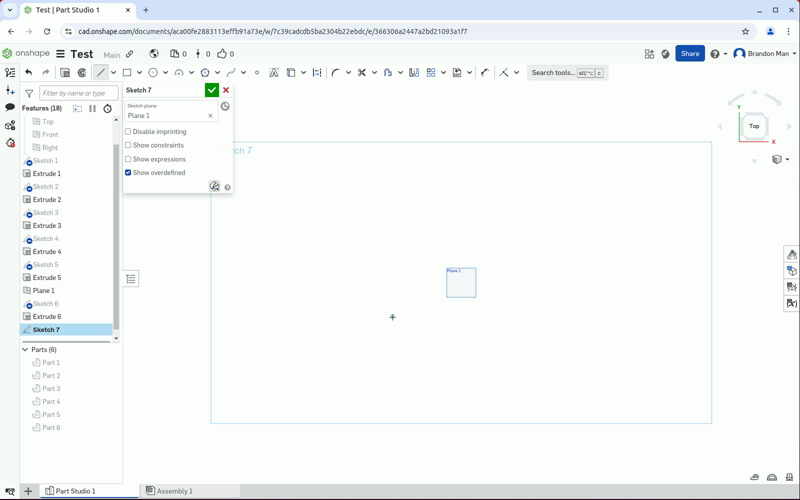
mouse_move(422, 316)
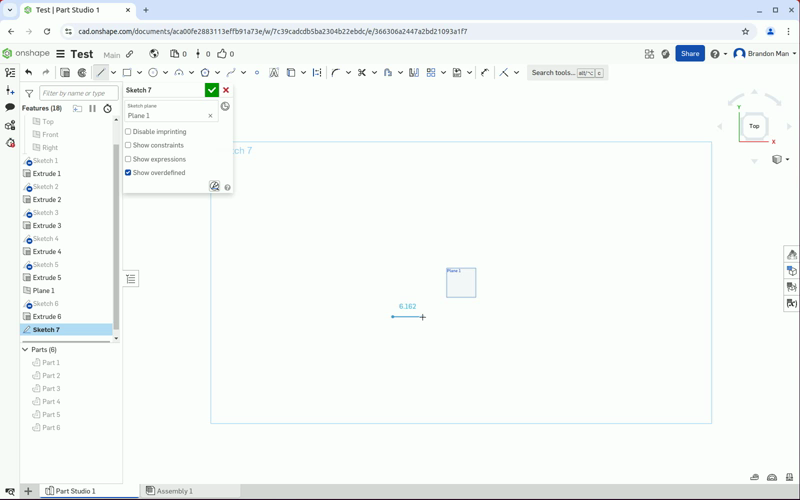
mouse_move(415, 316)
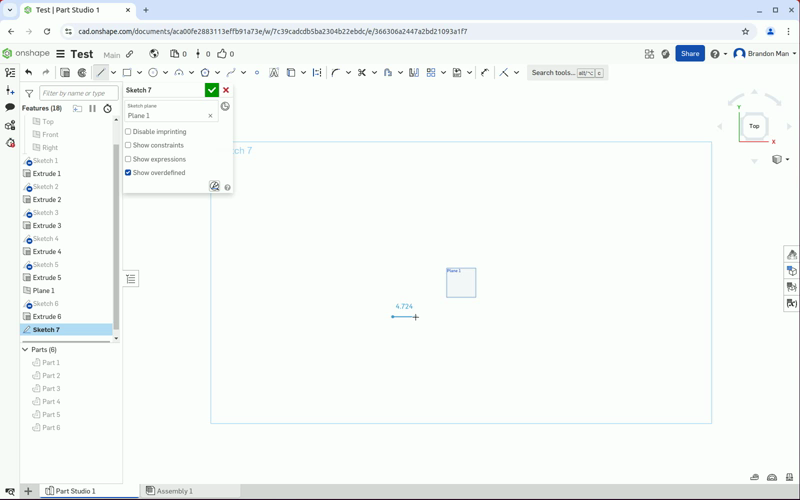
click(415, 316)
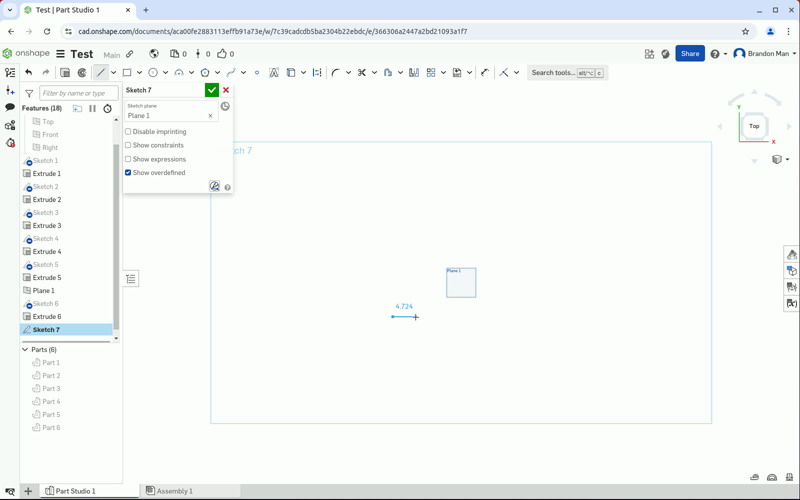
key_up(shift)
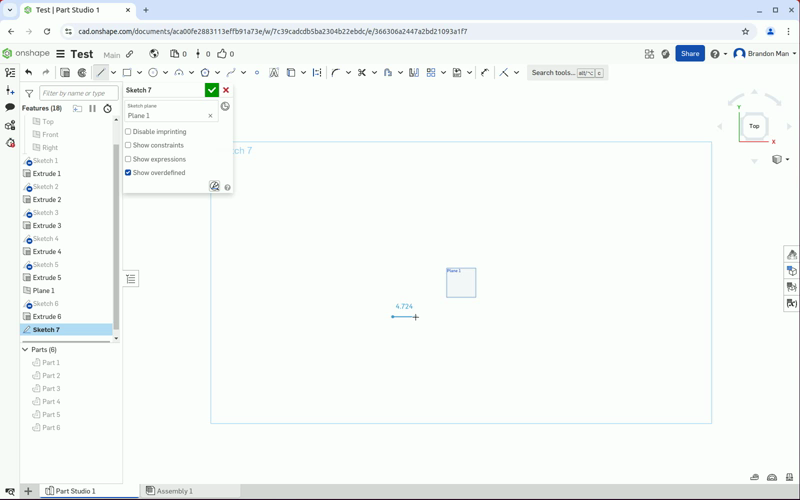
key_down(shift)
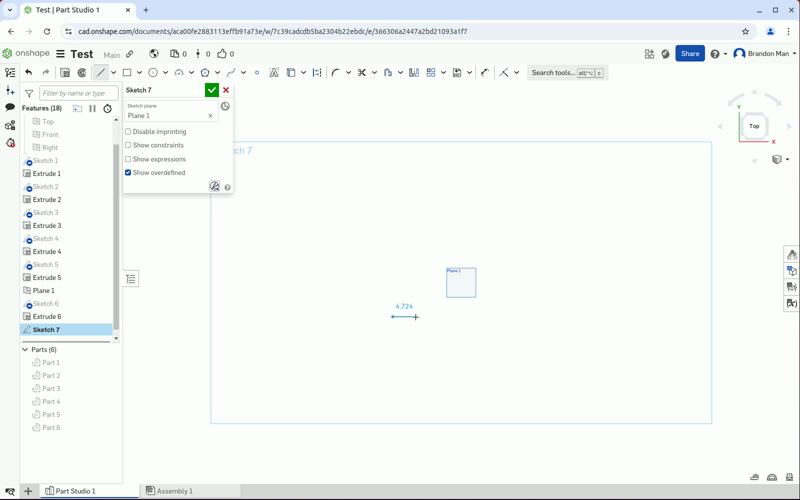
mouse_move(415, 248)
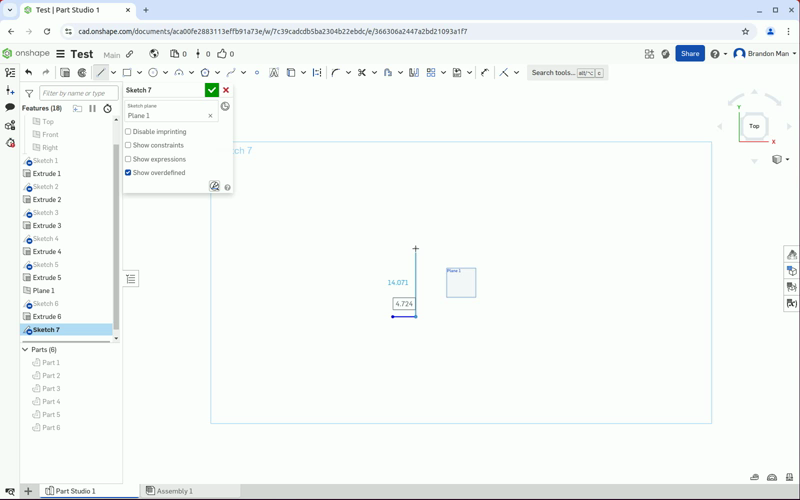
click(415, 248)
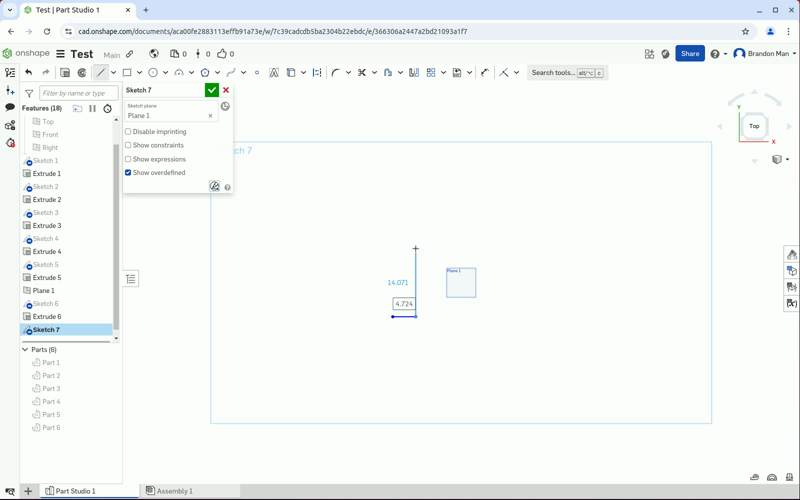
key_up(shift)
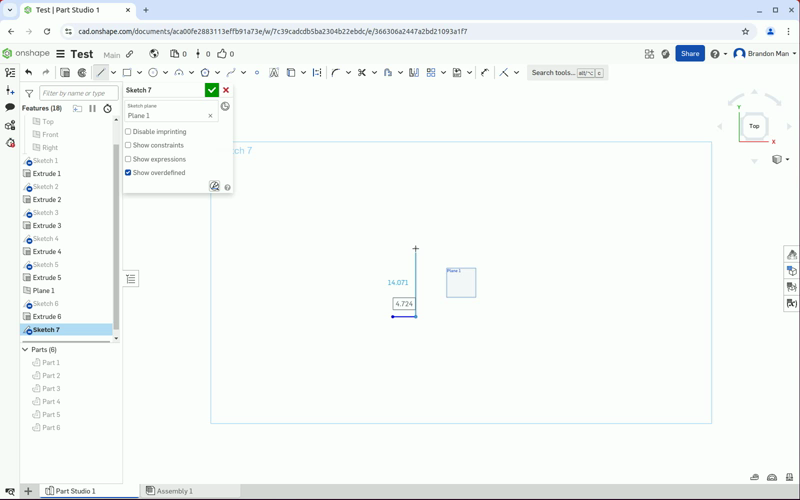
key_down(shift)
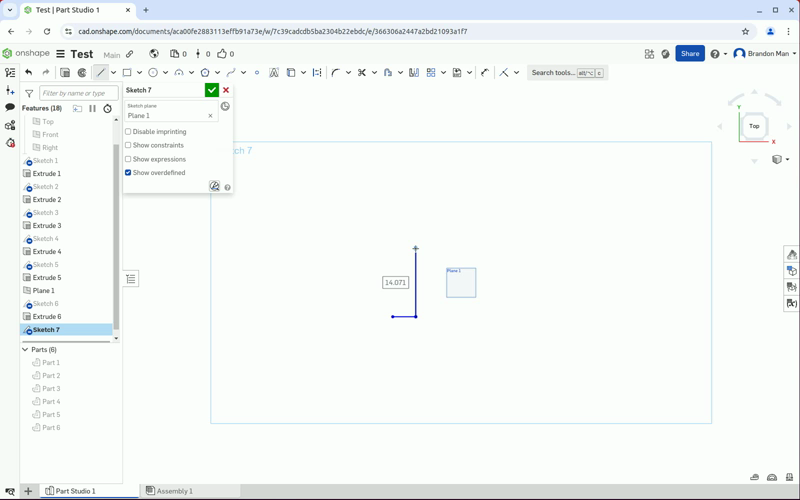
mouse_move(445, 248)
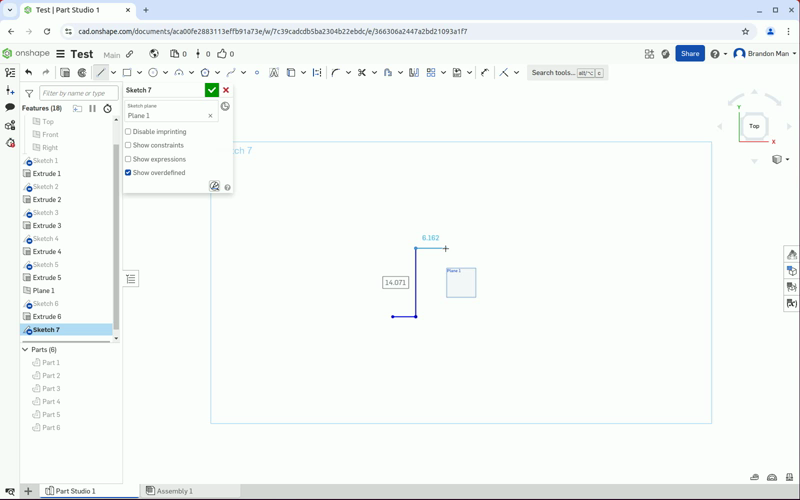
mouse_move(392, 248)
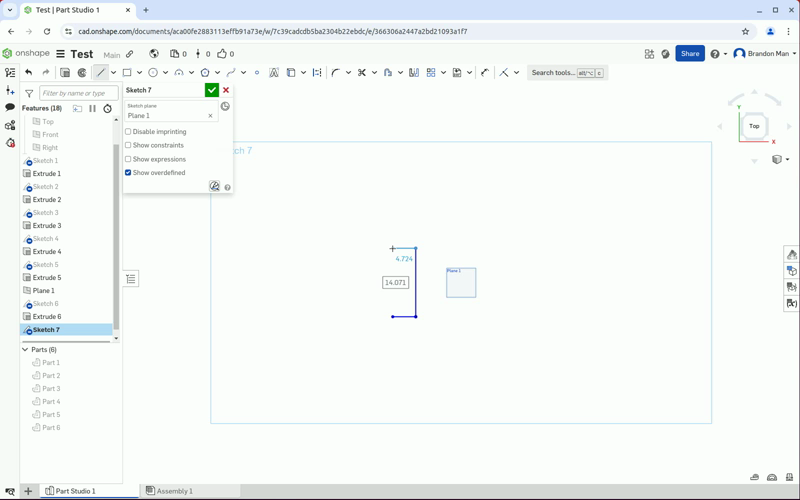
click(392, 248)
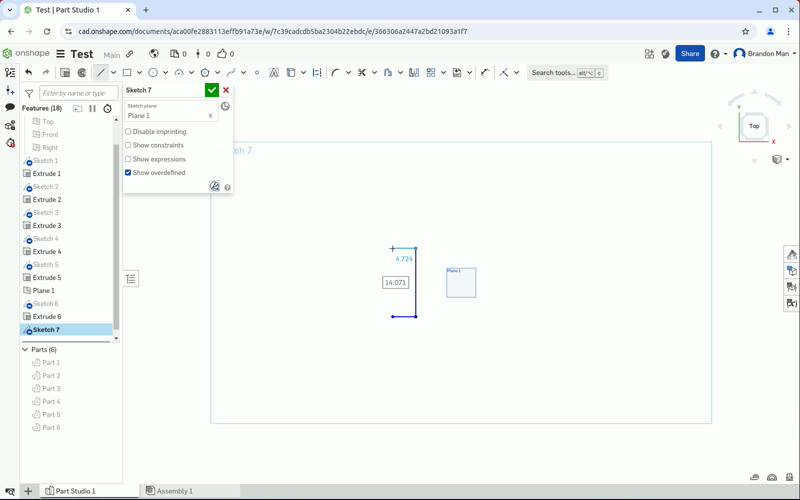
key_up(shift)
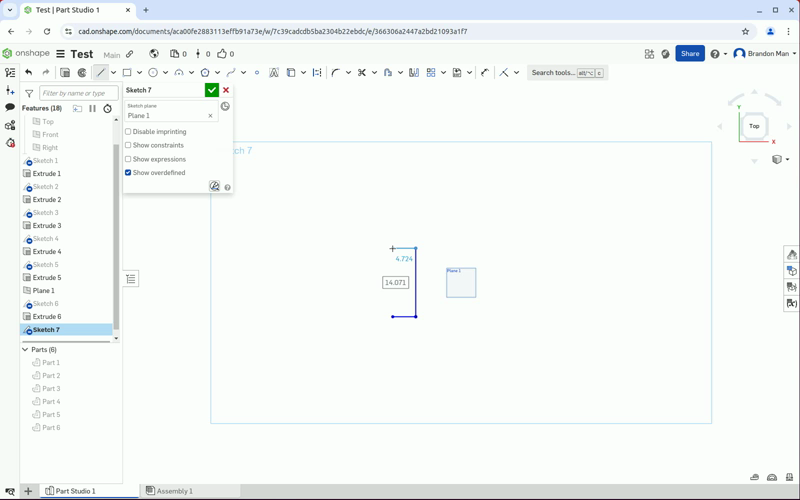
key_down(shift)
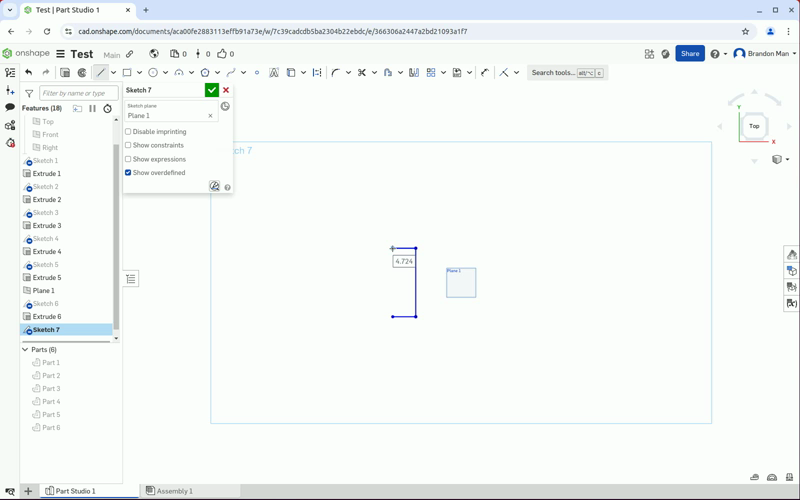
mouse_move(392, 316)
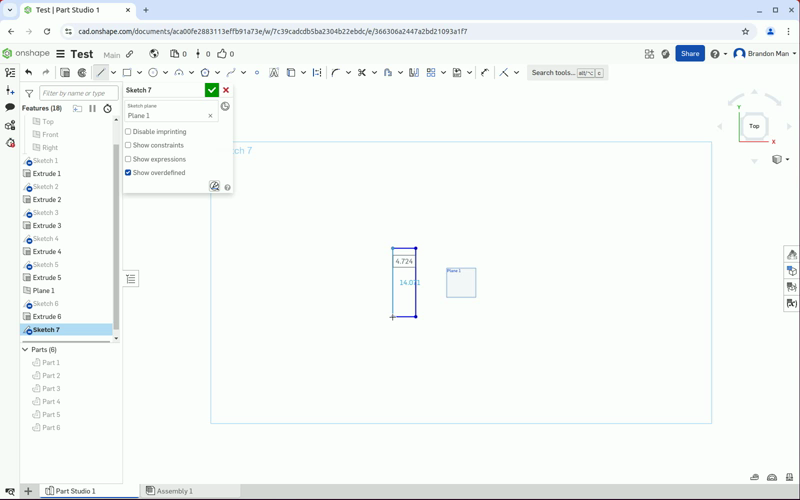
key_up(shift)
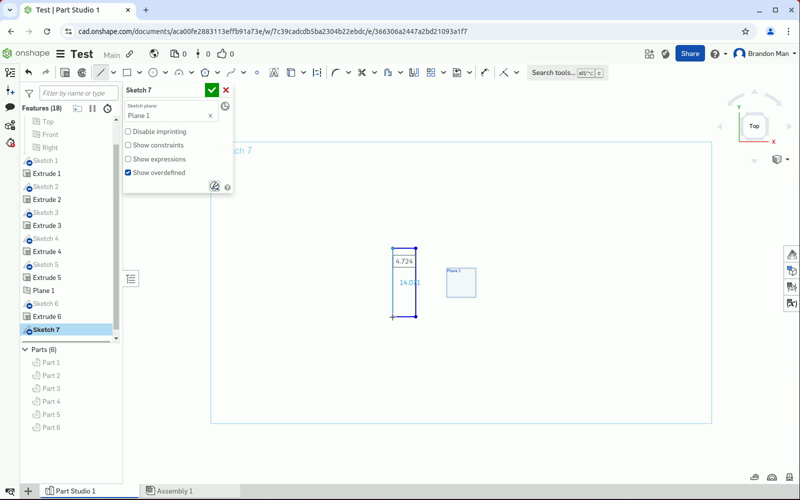
click(392, 316)
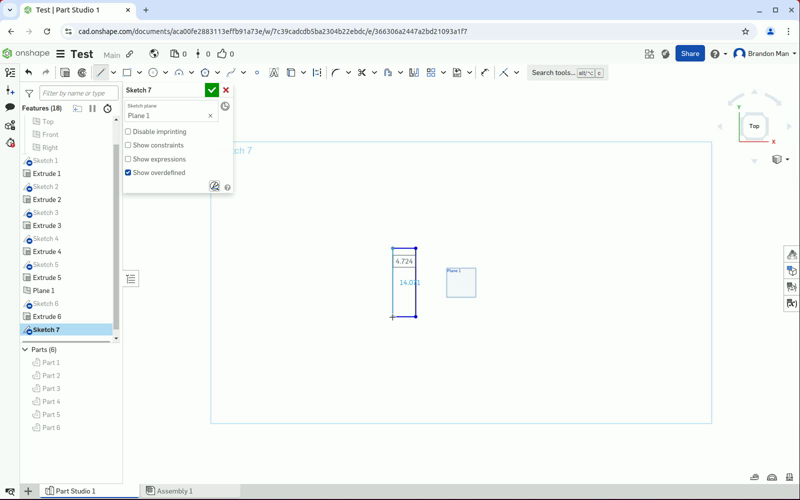
key(esc)
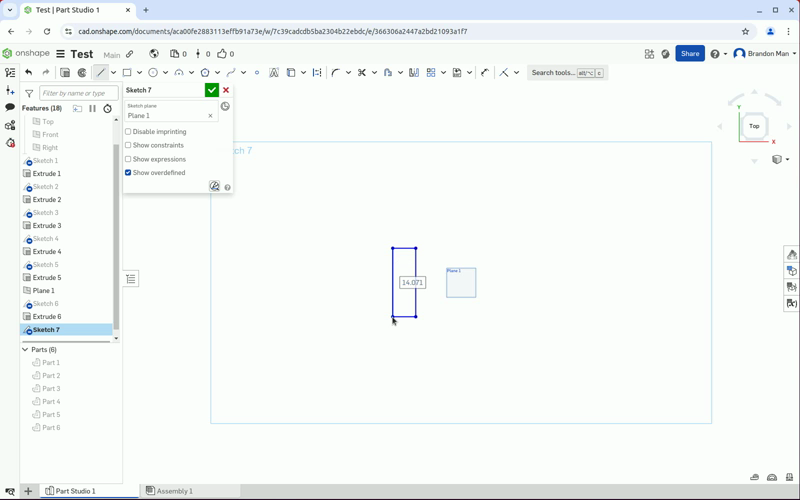
mouse_move(399, 258)
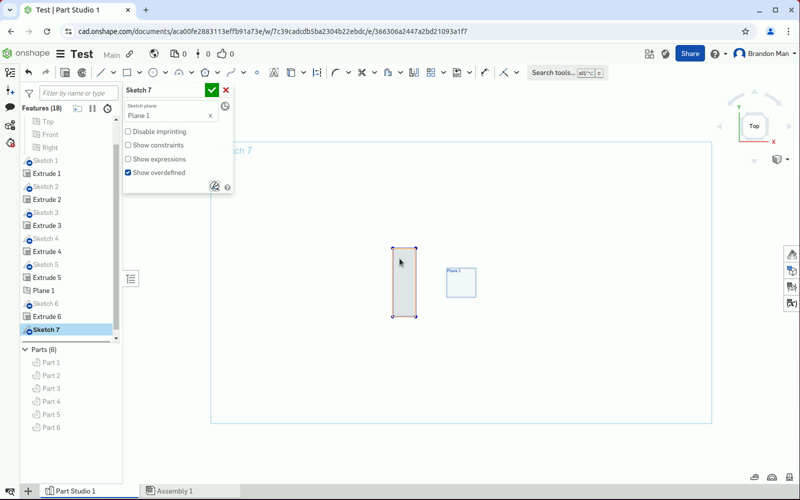
scroll(6)
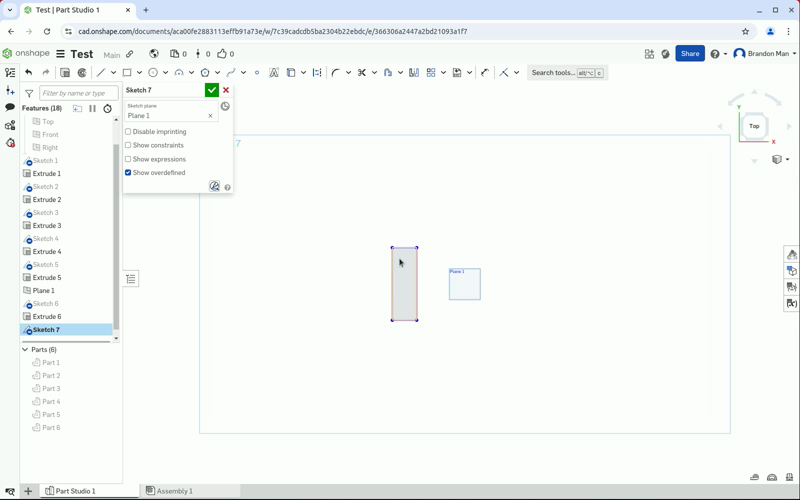
scroll(6)
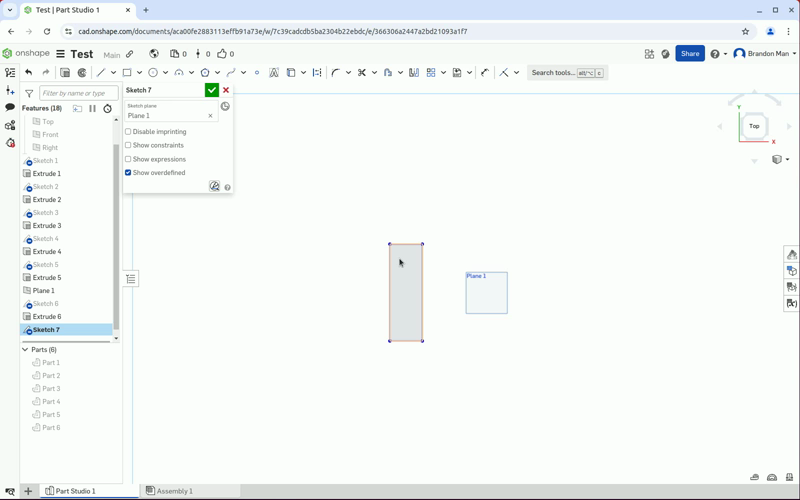
scroll(6)
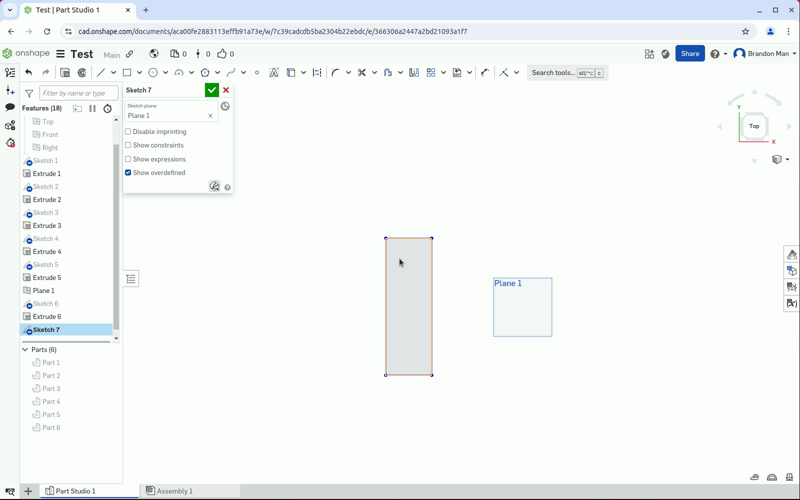
scroll(6)
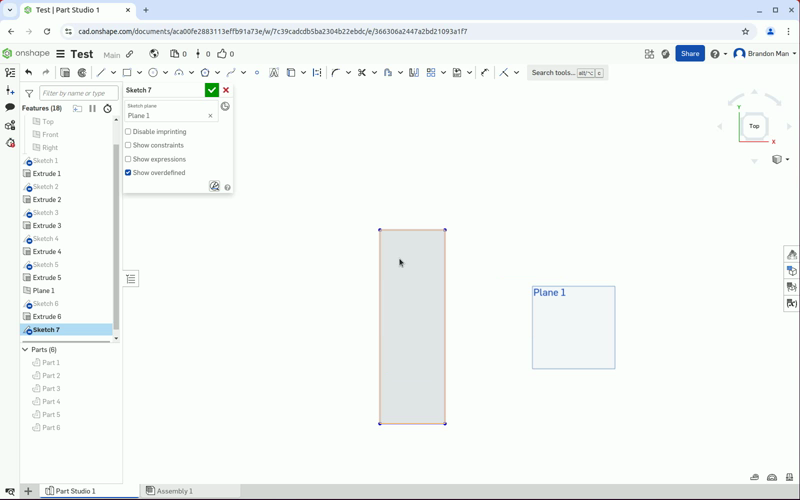
scroll(6)
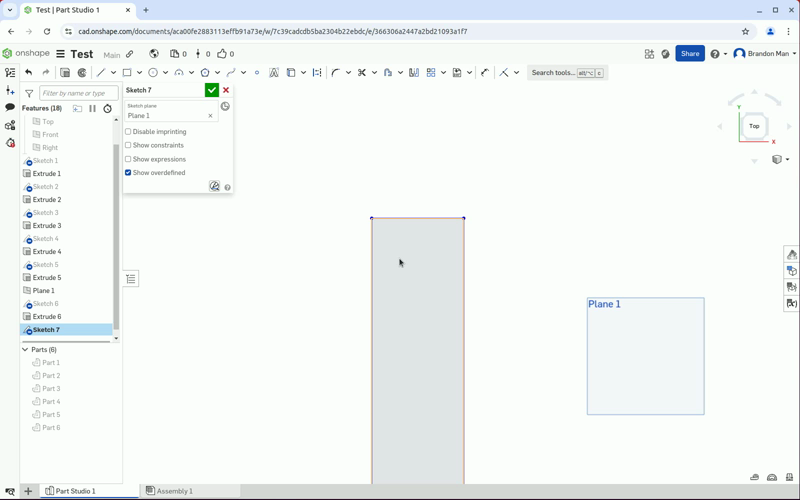
scroll(6)
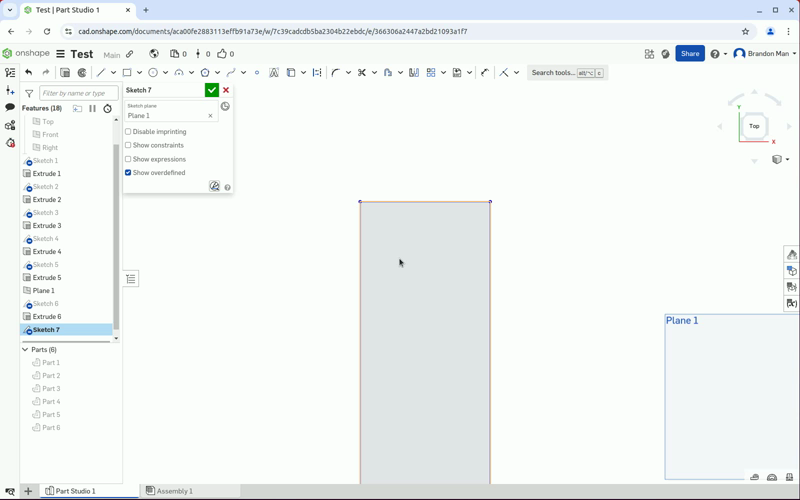
scroll(6)
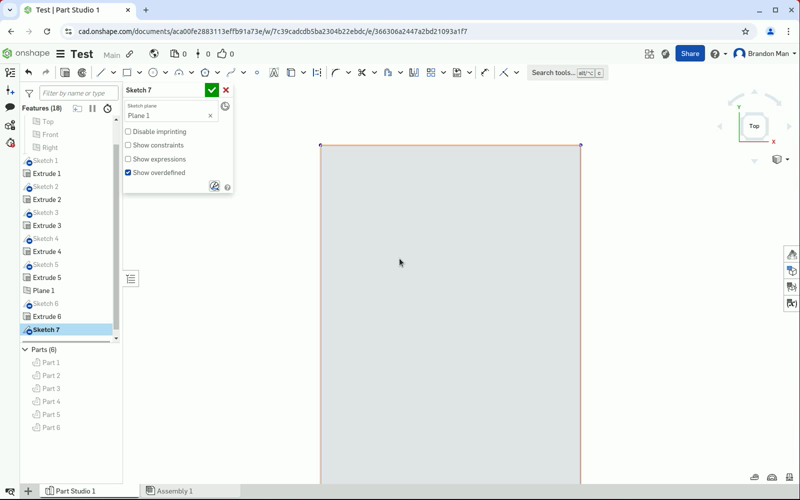
click(399, 258)
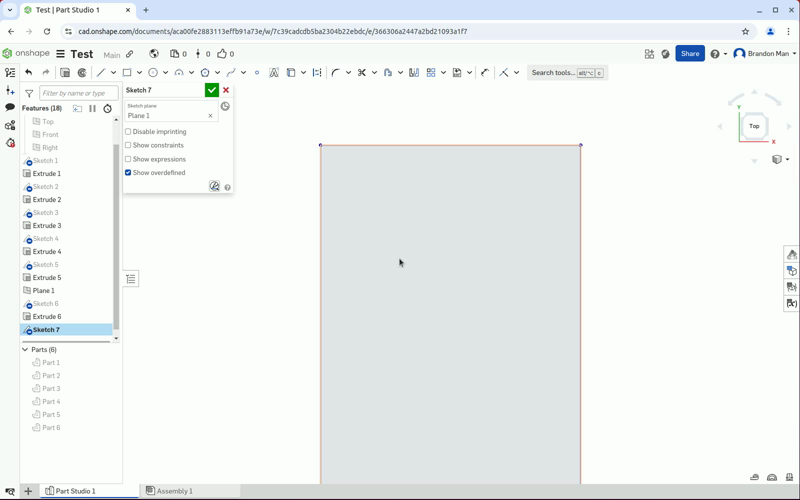
scroll(-6)
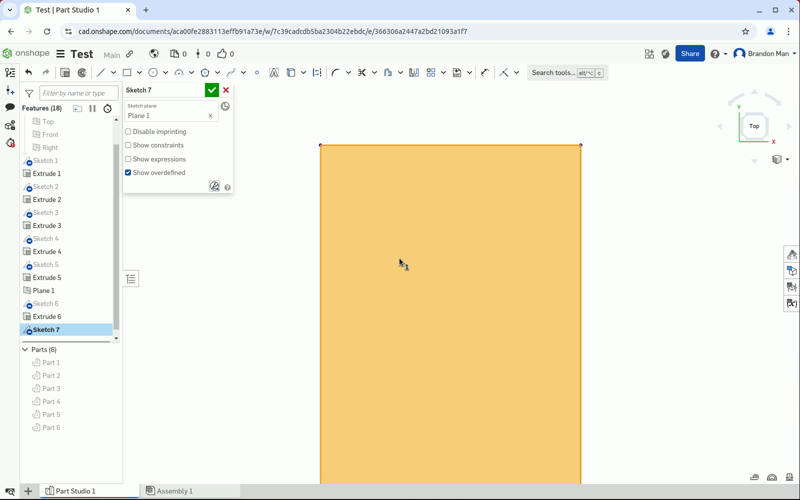
scroll(-6)
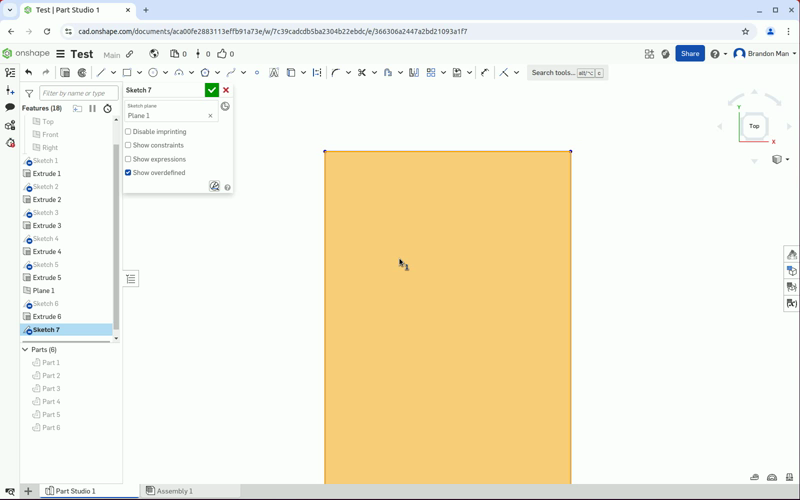
scroll(-6)
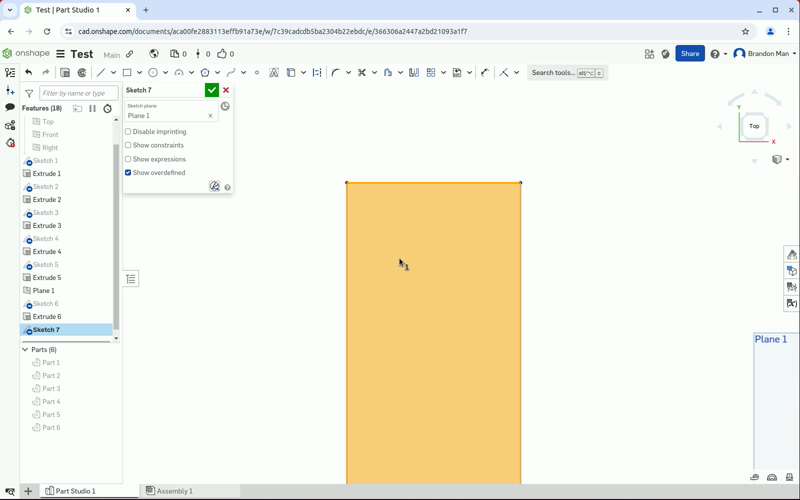
scroll(-6)
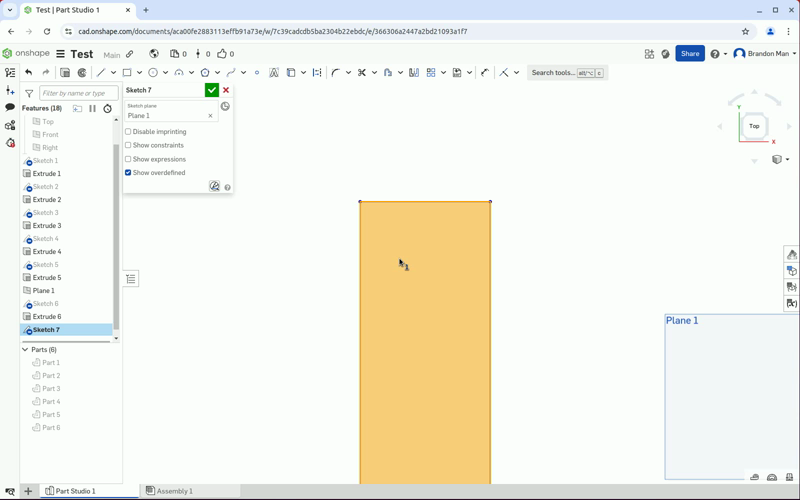
scroll(-6)
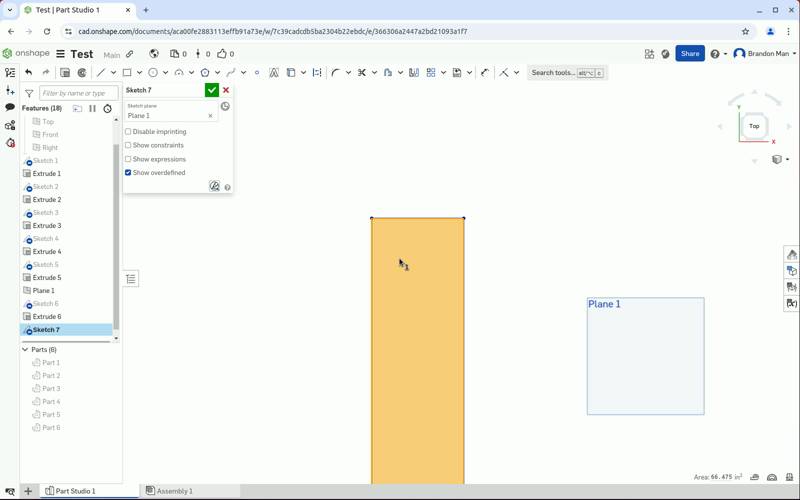
scroll(-6)
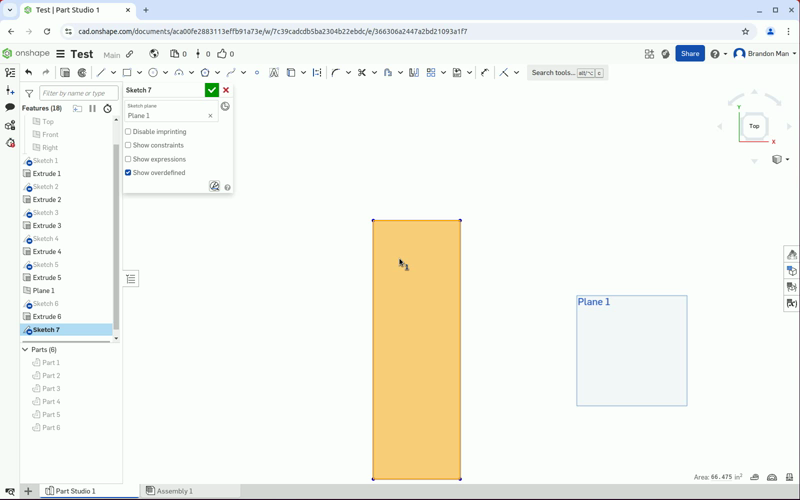
scroll(-6)
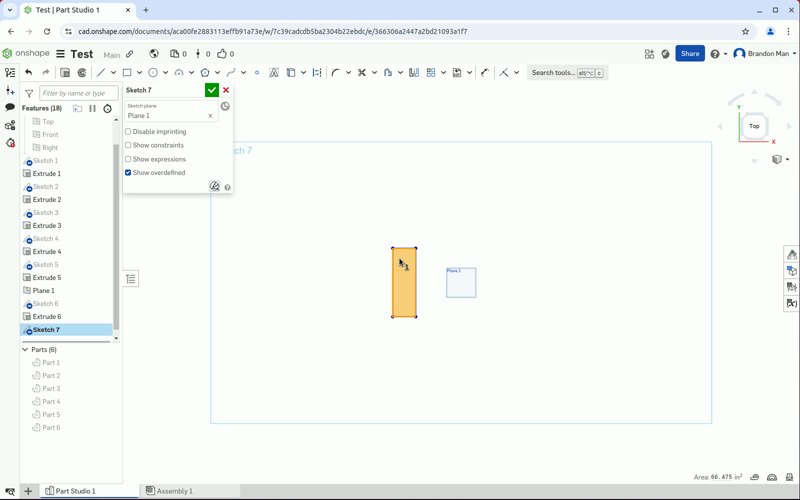
mouse_move(73, 352)
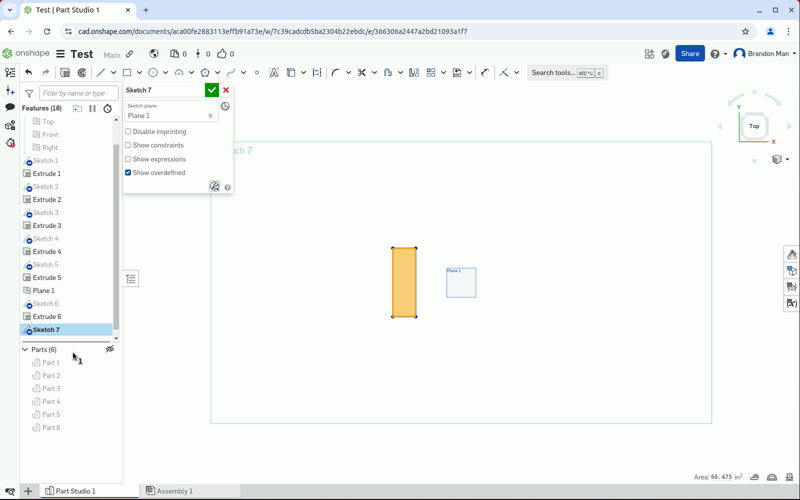
key(shift+y)
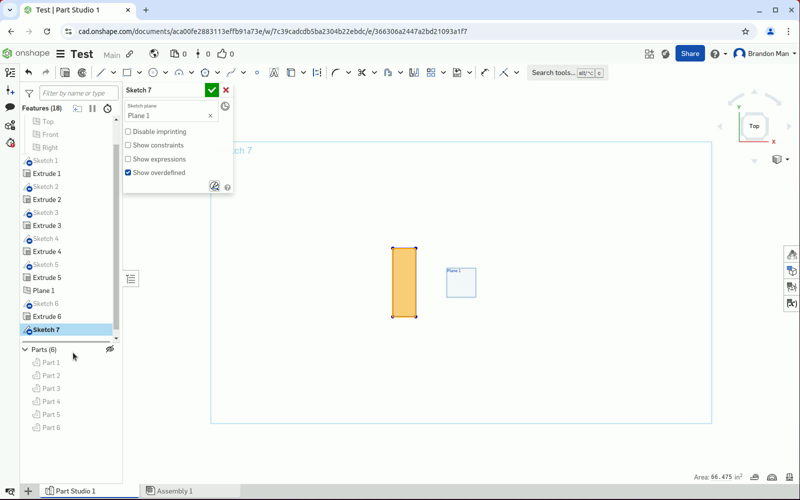
key(shift+e)
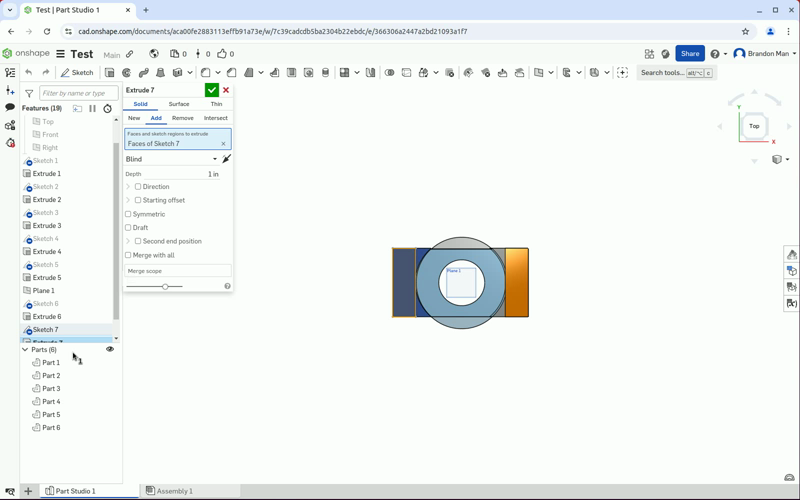
mouse_move(143, 106)
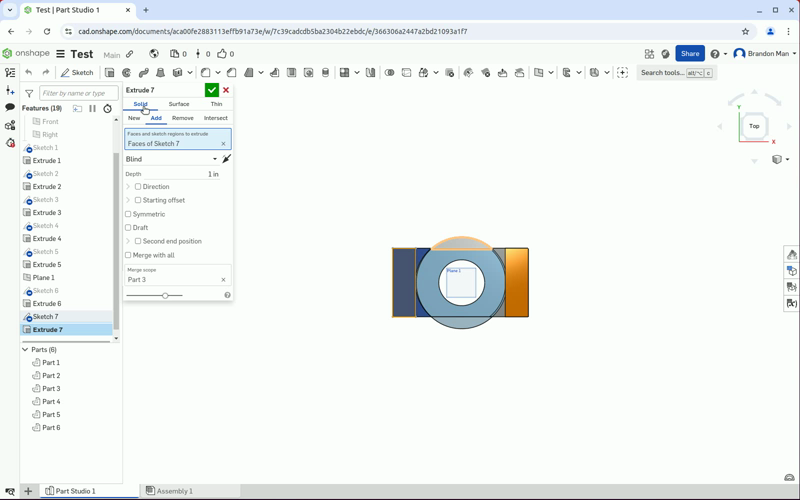
click(143, 106)
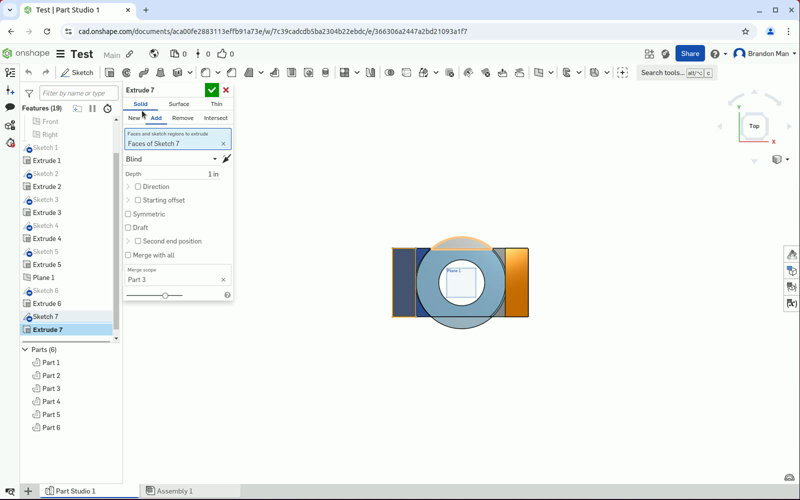
mouse_move(137, 120)
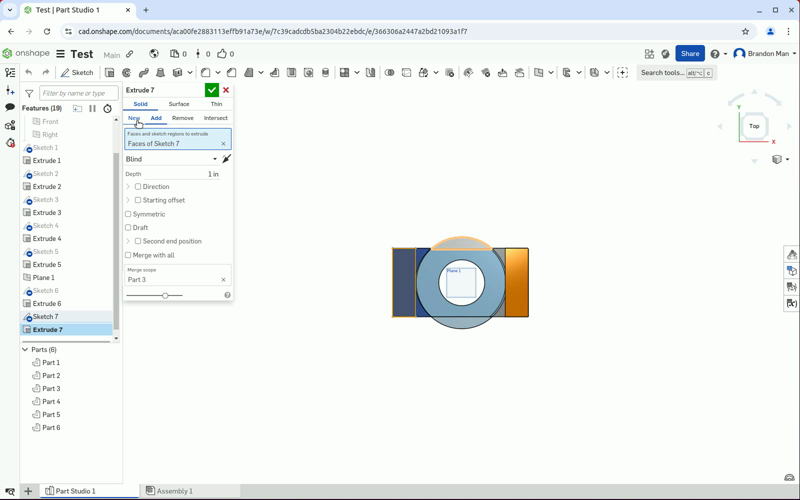
click(137, 120)
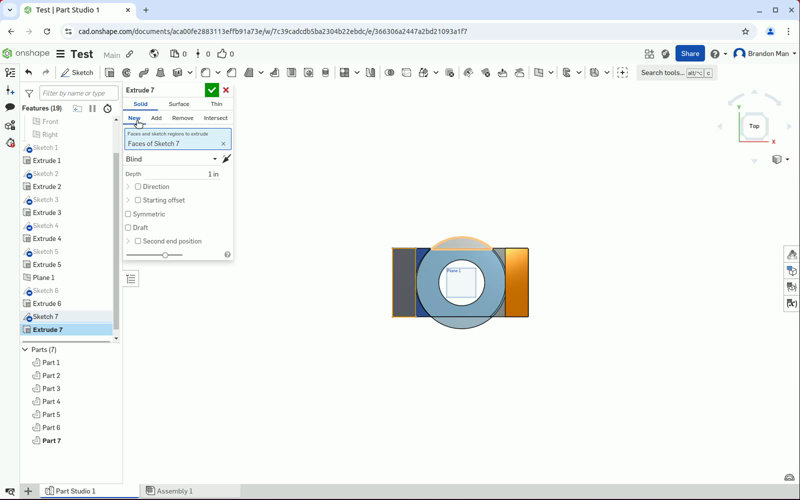
key(tab, 4)
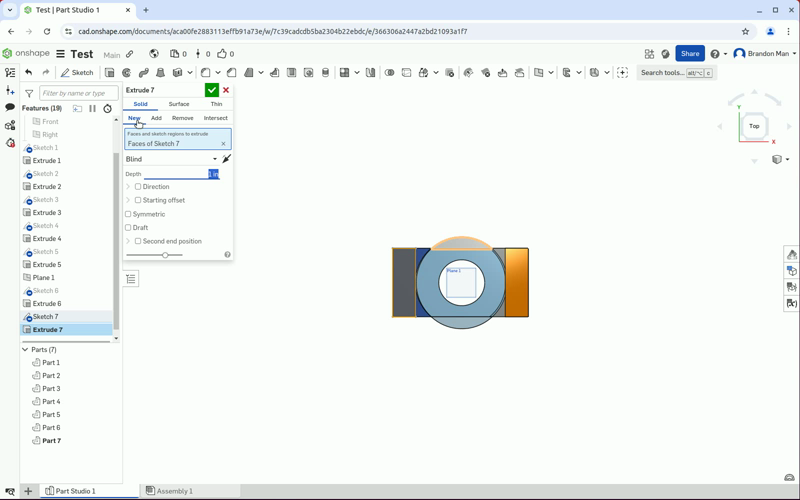
text(23.108)
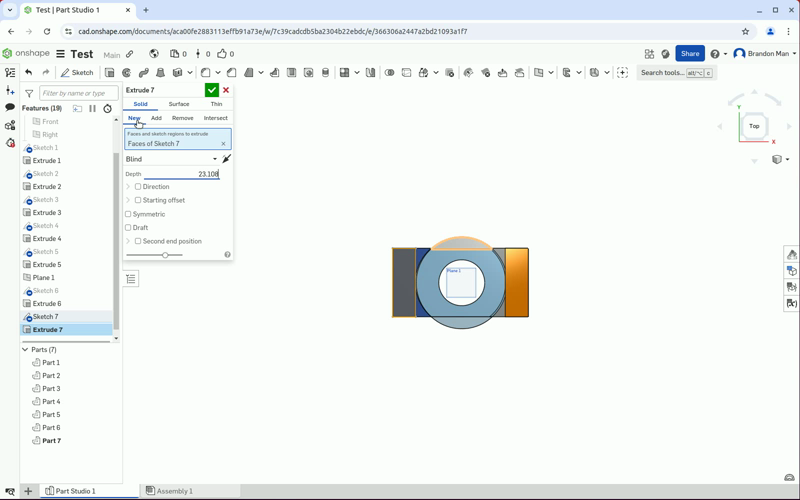
key(enter)
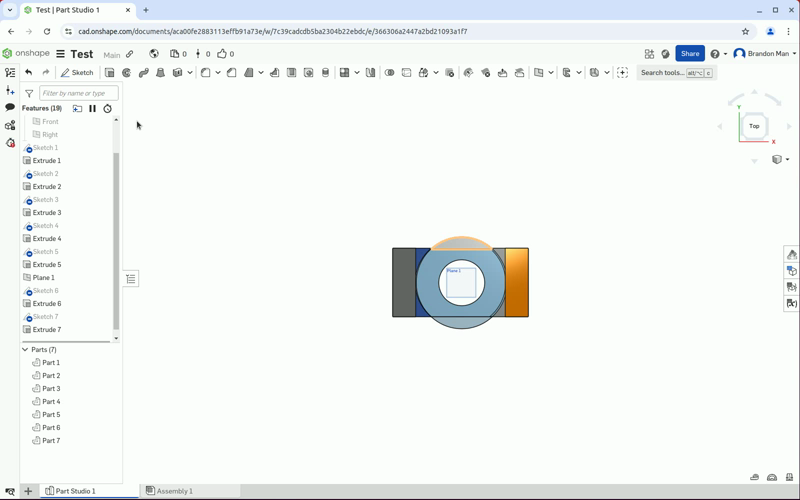
key(shift+h)
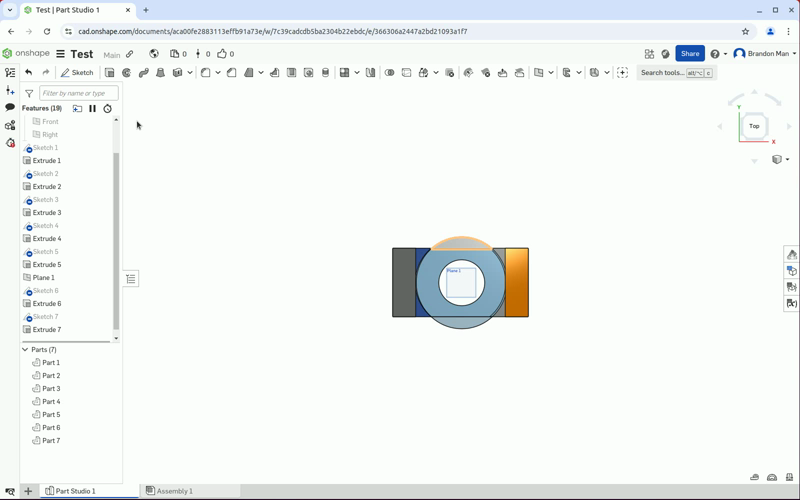
key(shift+h)
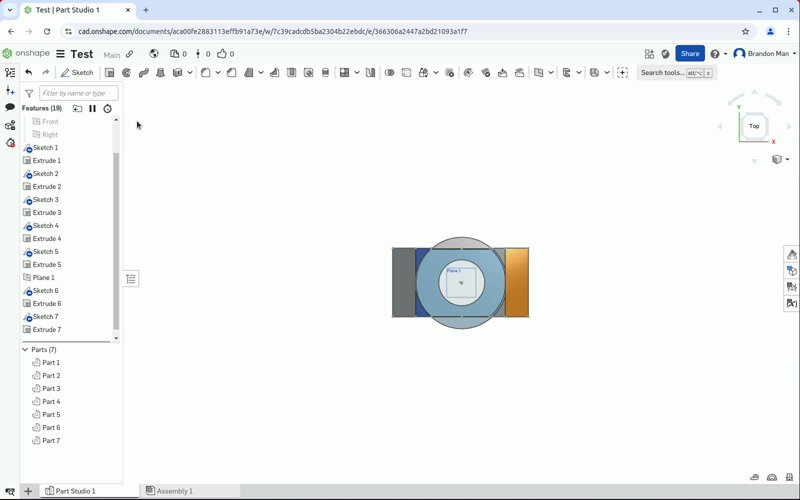
key(shift+7)
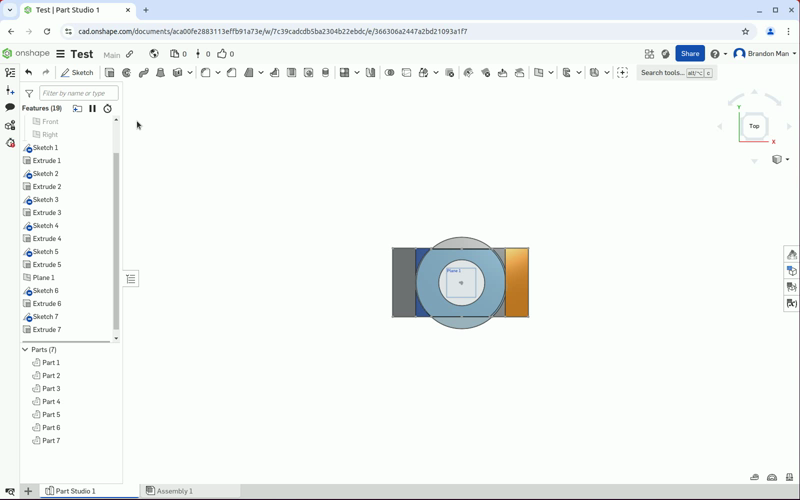
key(up, 3)
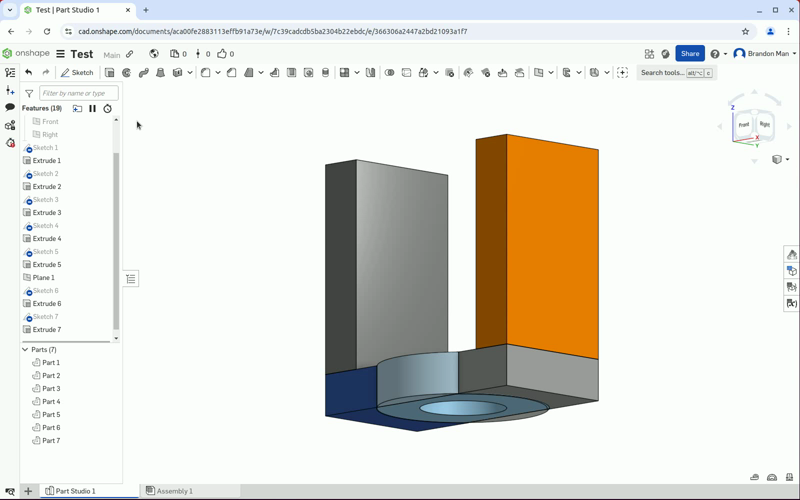
key(left, 3)
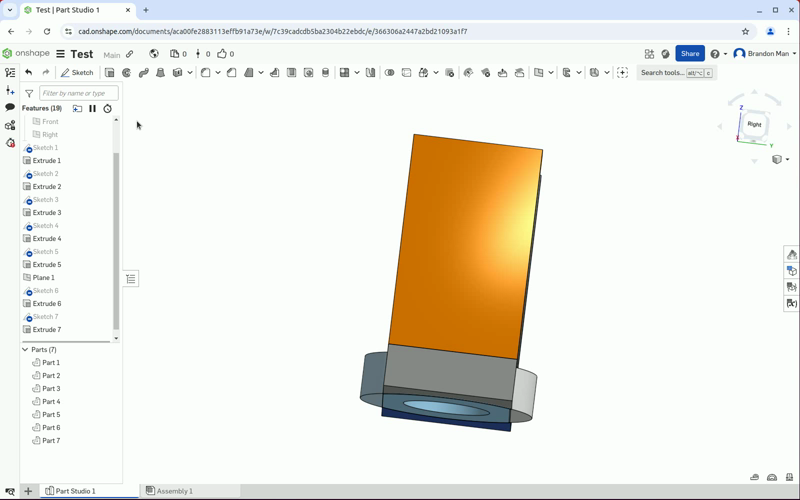
key(right, 3)
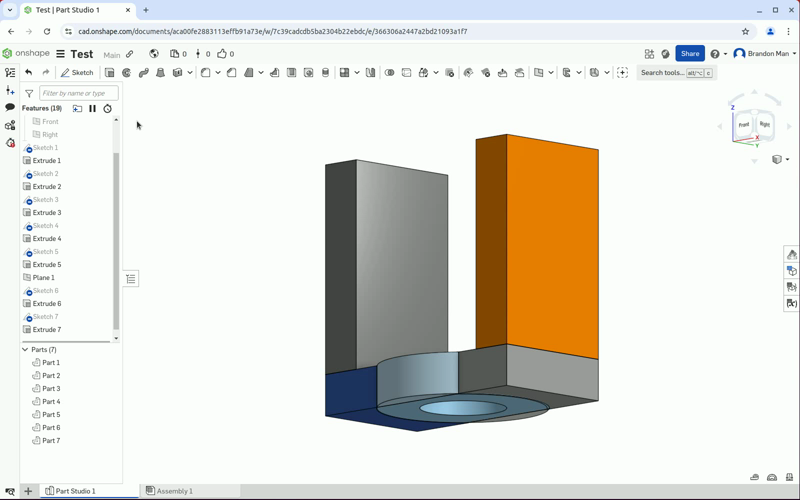
key(down, 3)
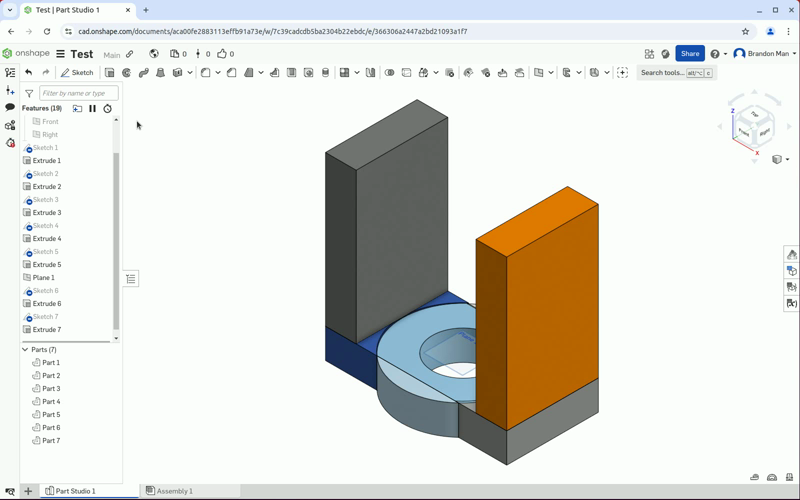
mouse_move(69, 150)
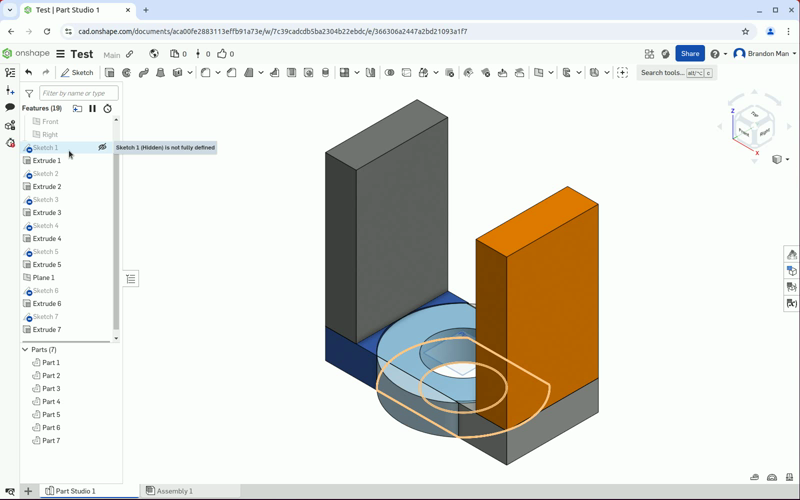
click(69, 150)